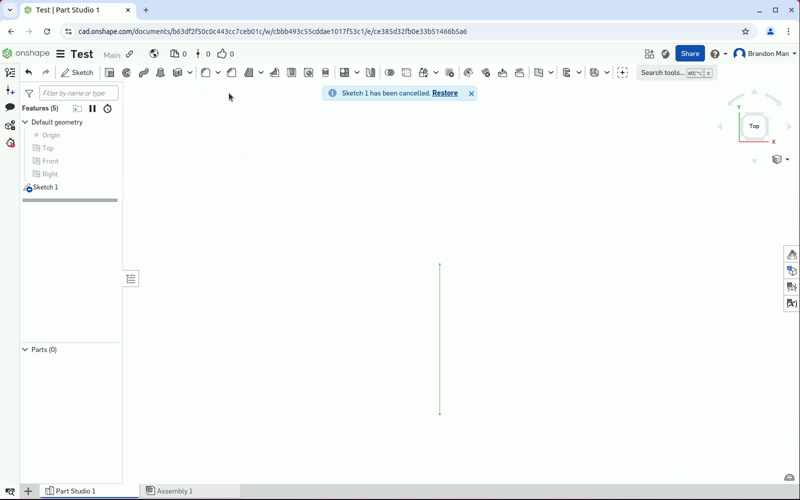
key(shift+h)
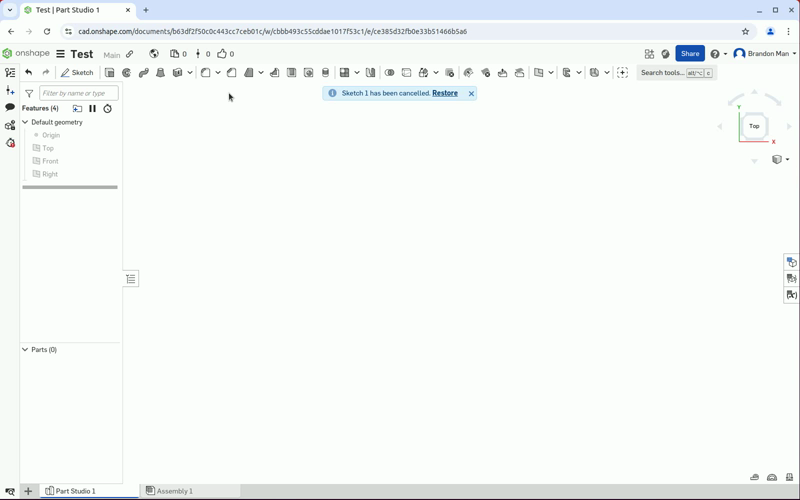
mouse_move(73, 352)
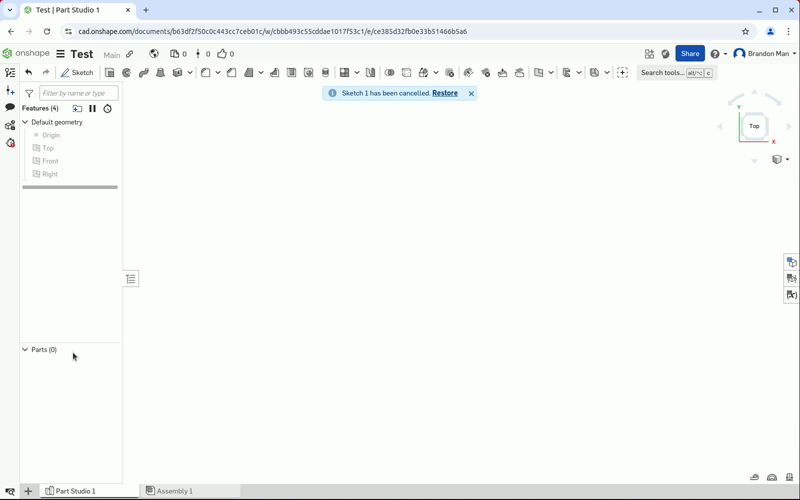
key(y)
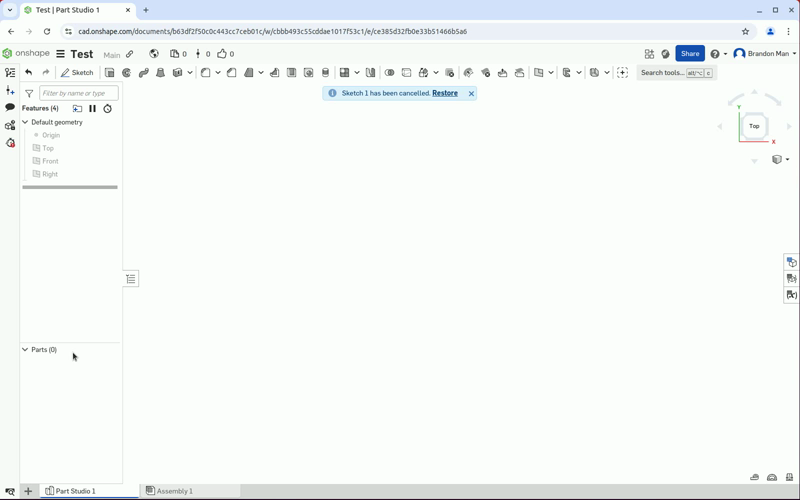
key(shift+p)
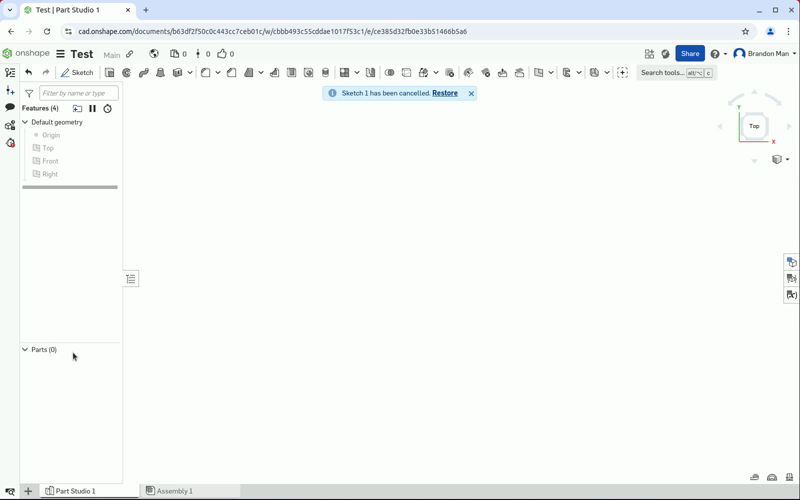
key(space)
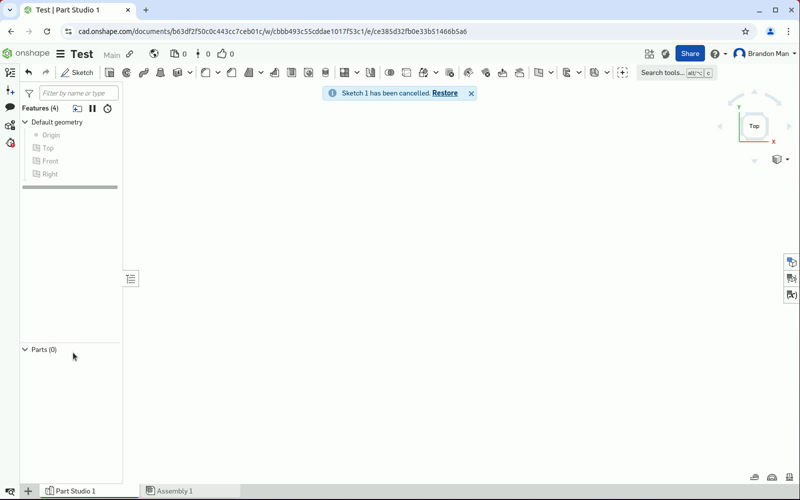
key_down(shift)
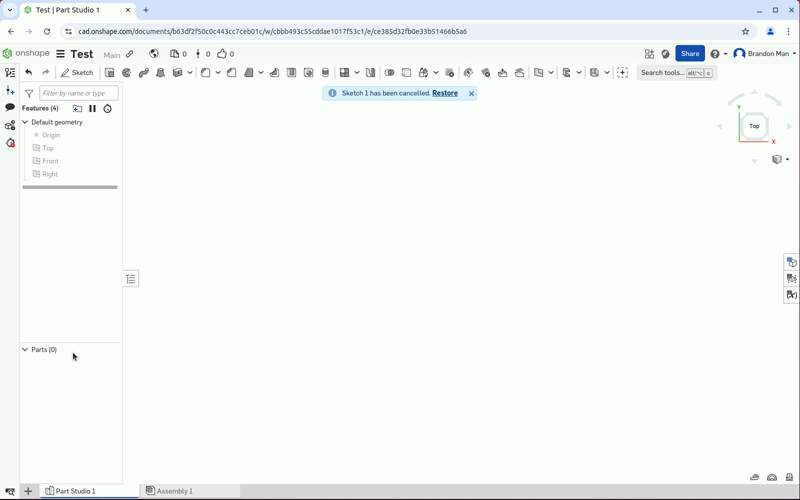
key(up)
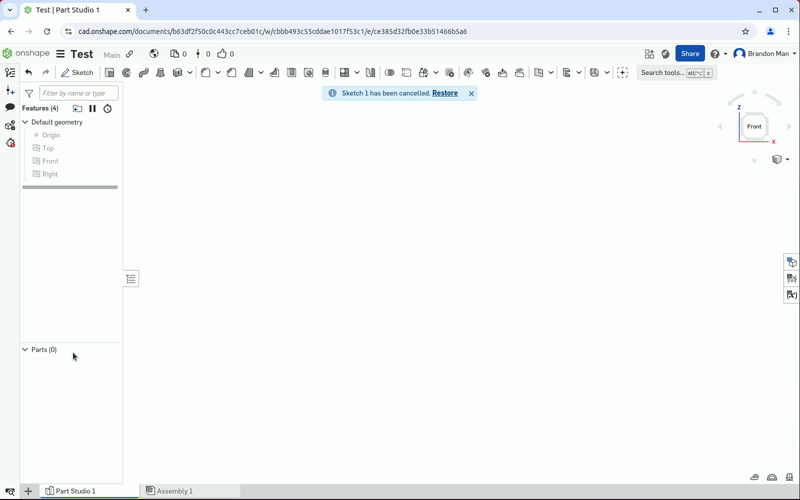
key_up(shift)
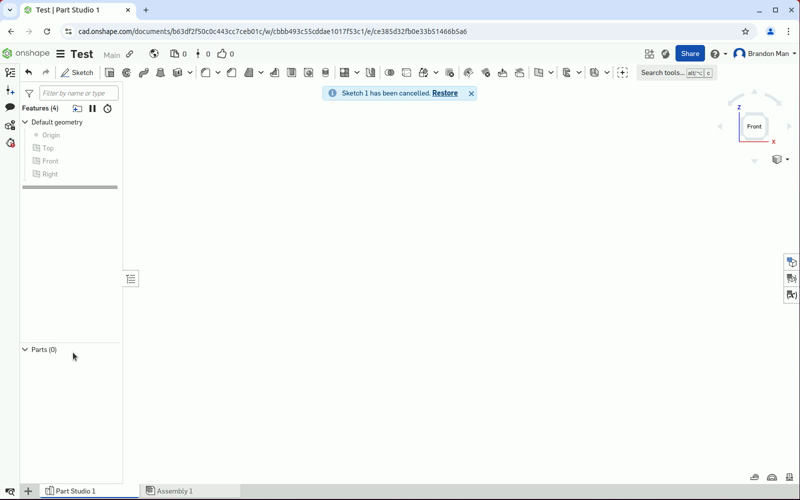
mouse_move(73, 352)
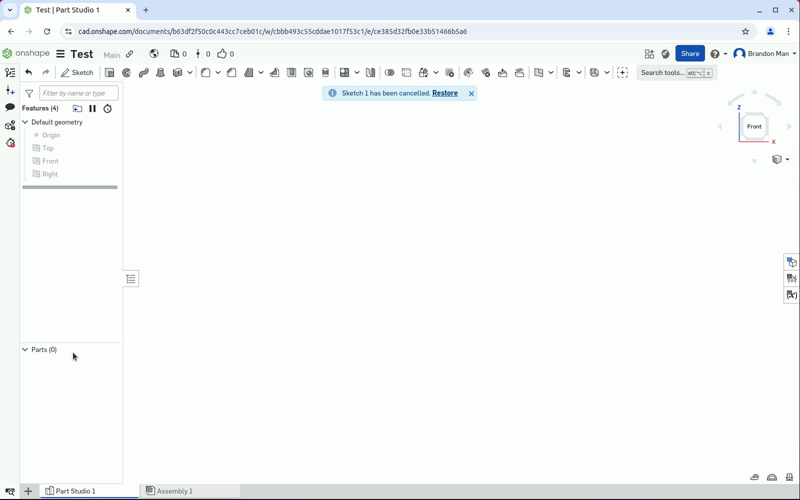
key(shift+y)
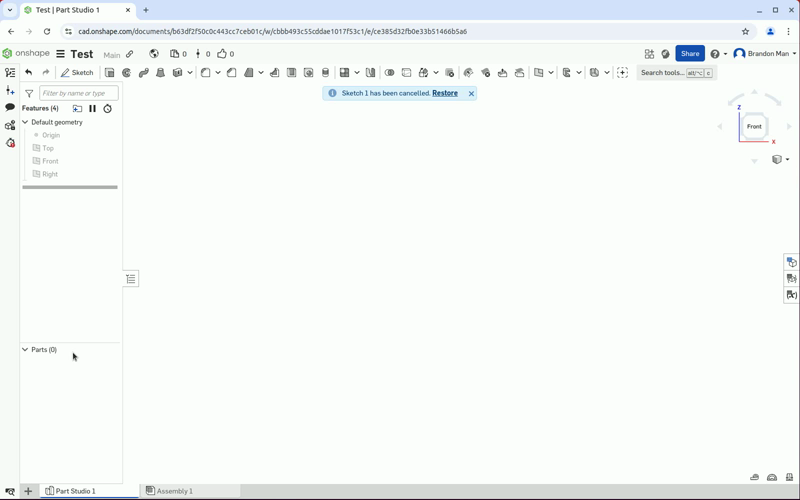
key(shift+s)
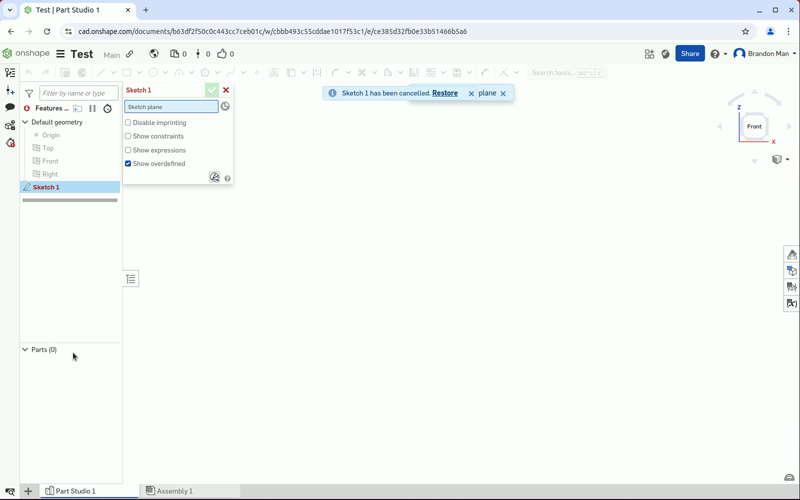
mouse_move(73, 163)
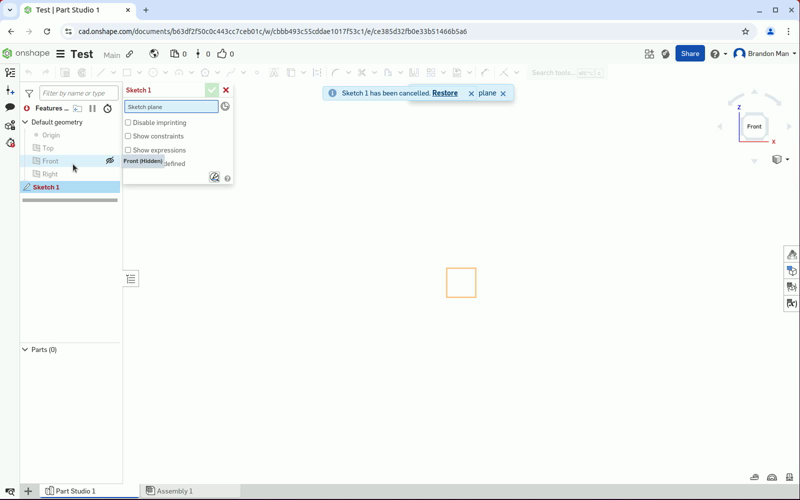
click(73, 163)
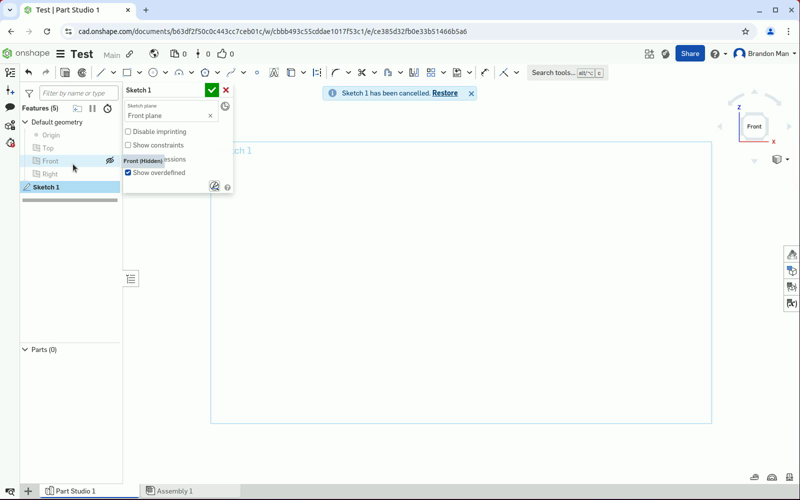
mouse_move(73, 352)
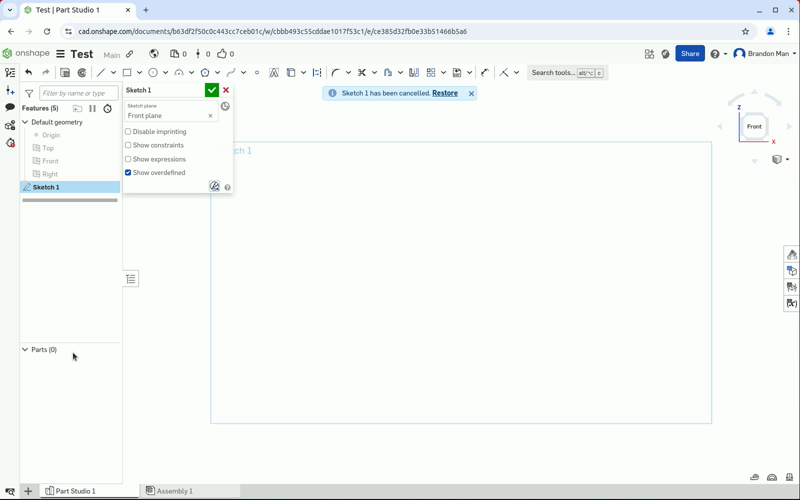
key(y)
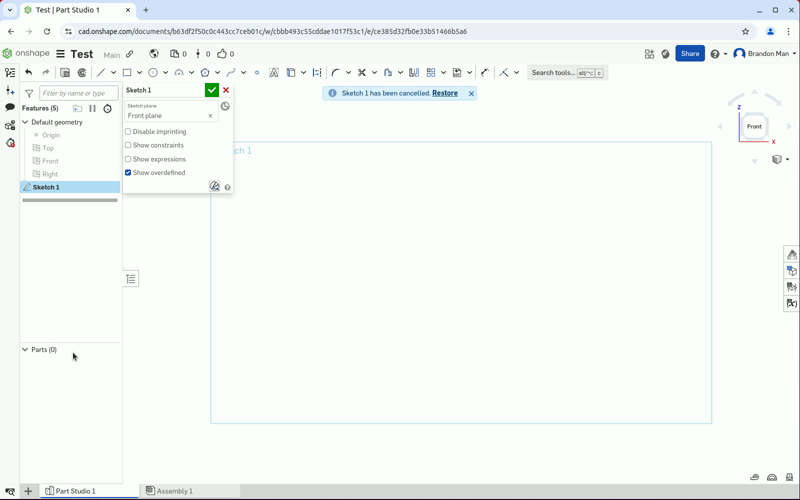
key(a)
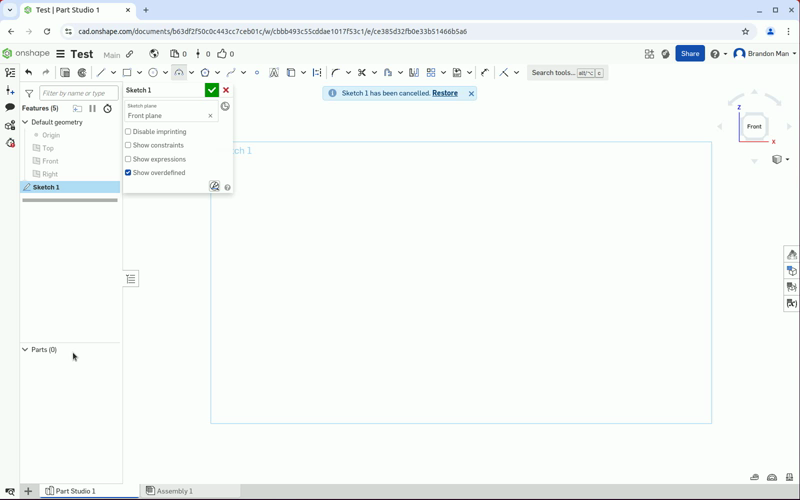
key_down(shift)
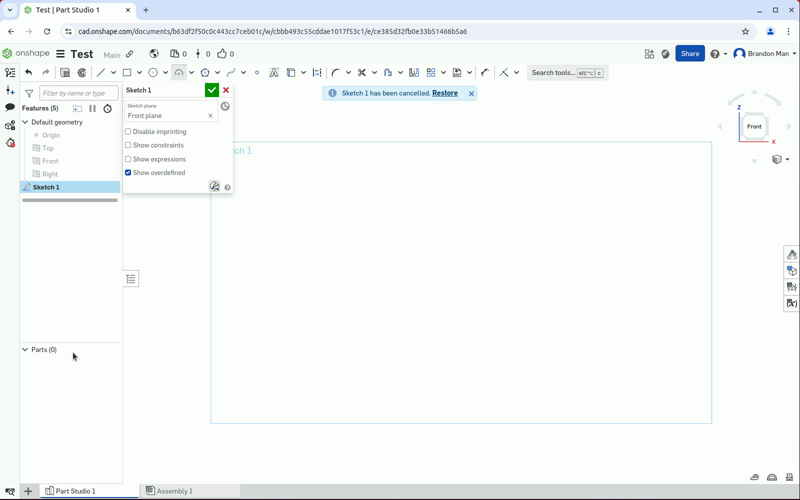
mouse_move(420, 282)
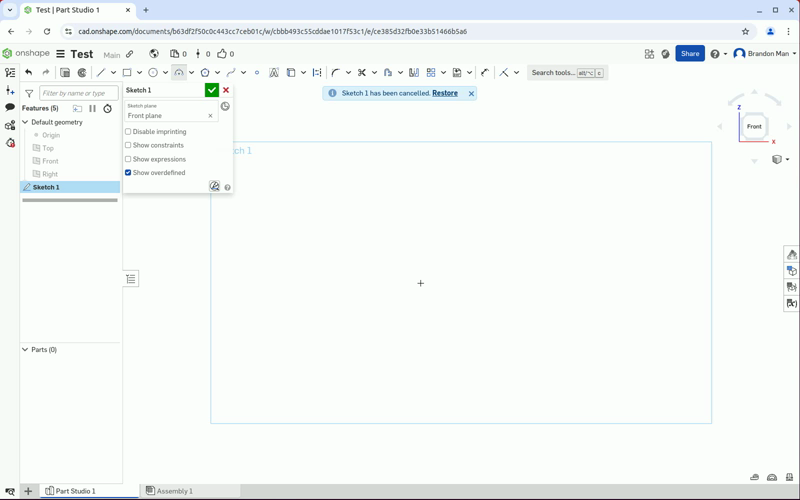
click(420, 282)
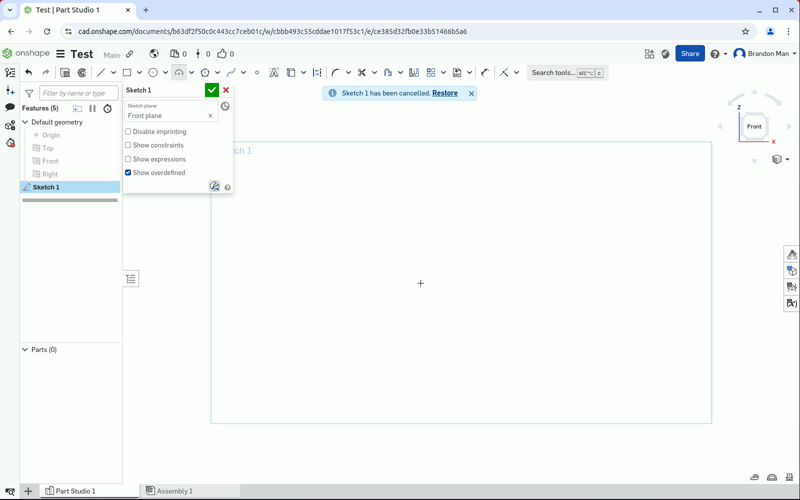
key_up(shift)
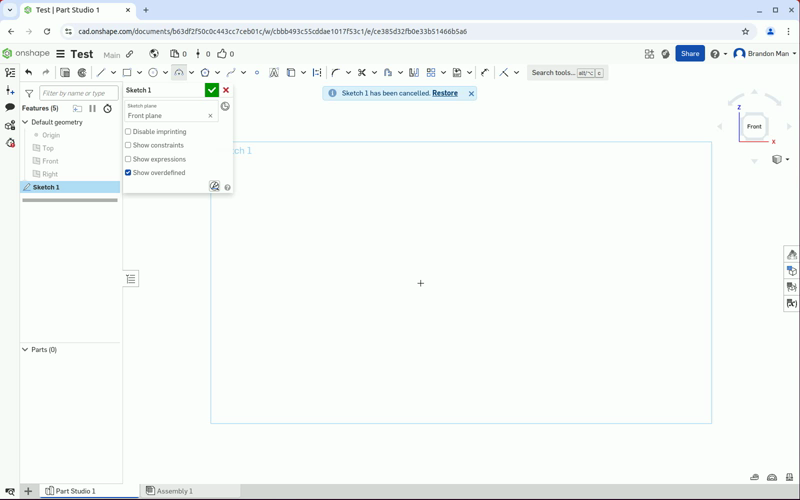
key_down(shift)
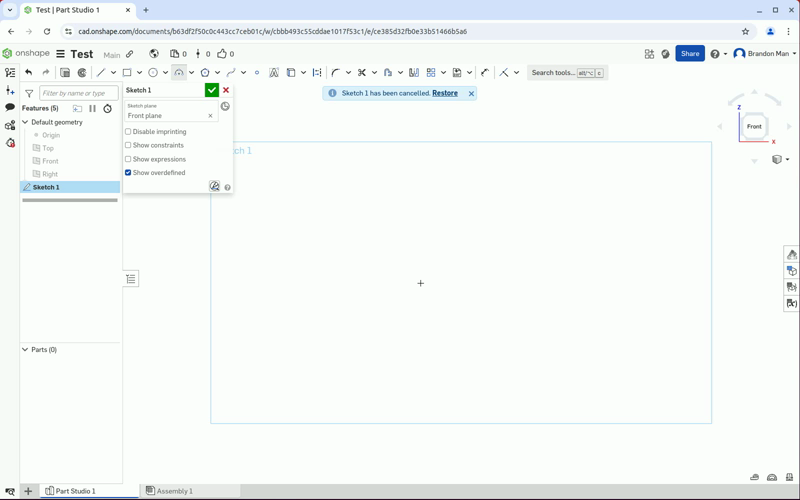
mouse_move(434, 304)
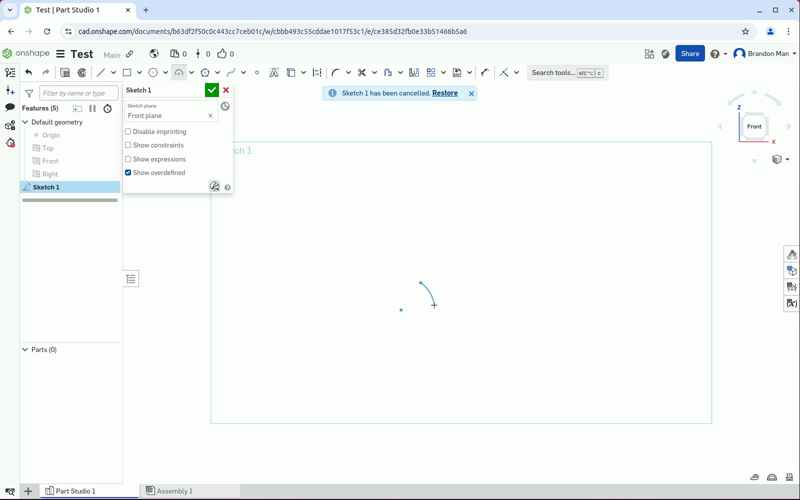
click(434, 304)
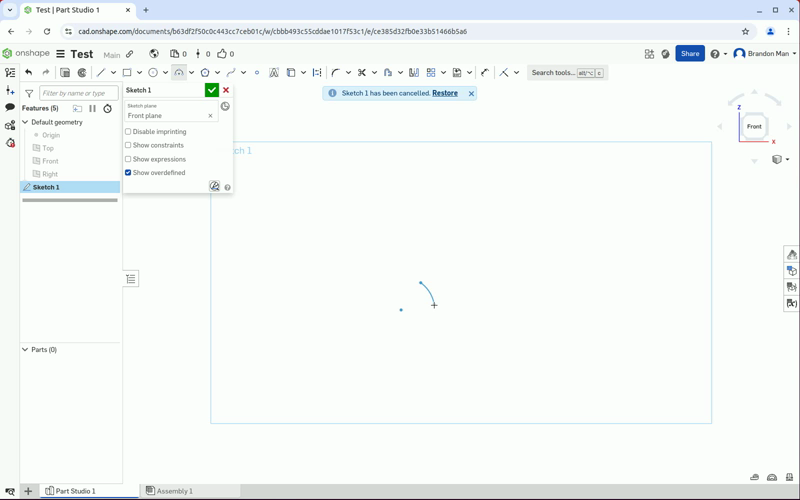
mouse_move(424, 295)
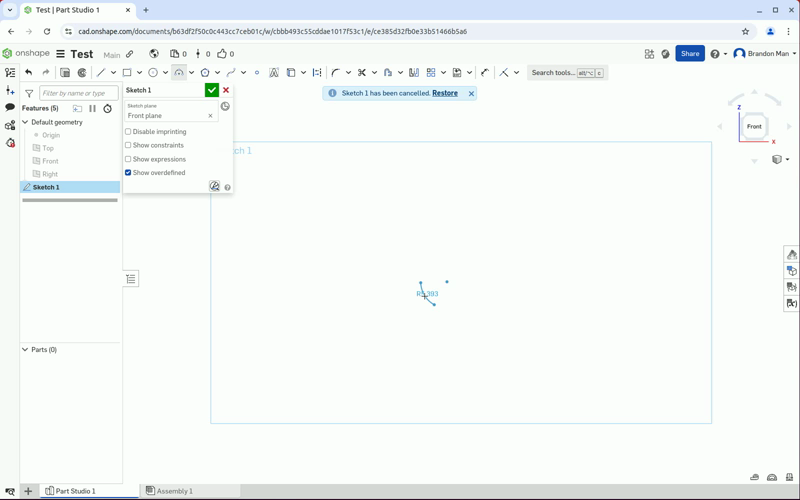
click(424, 295)
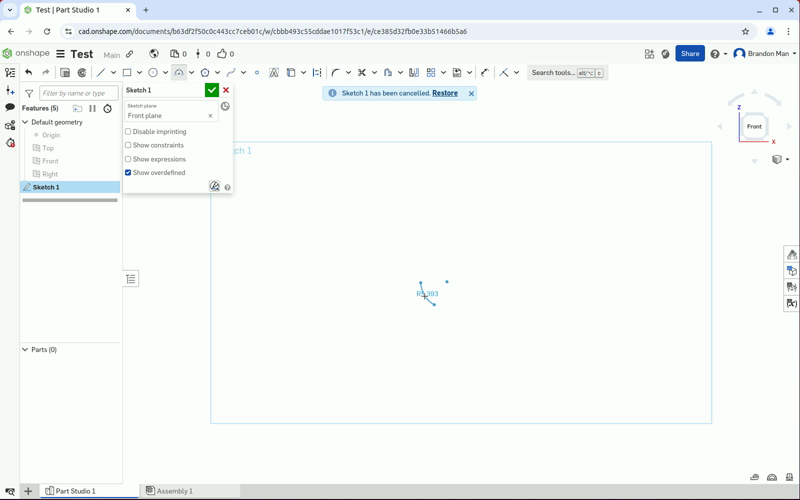
key_up(shift)
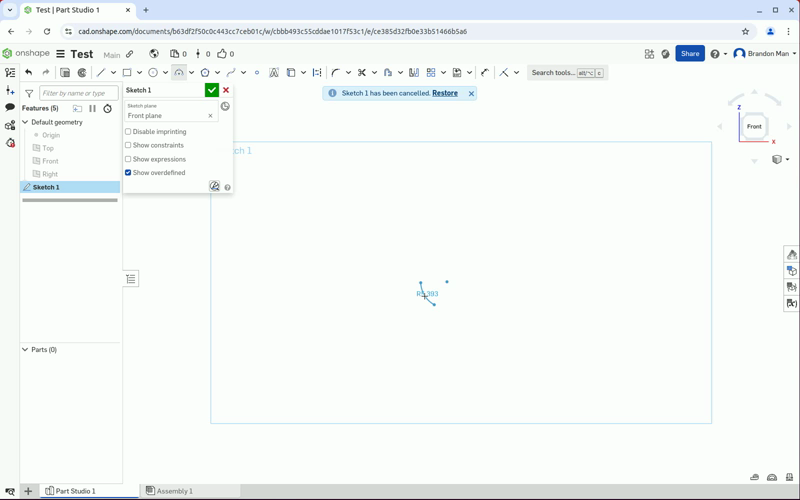
key(esc)
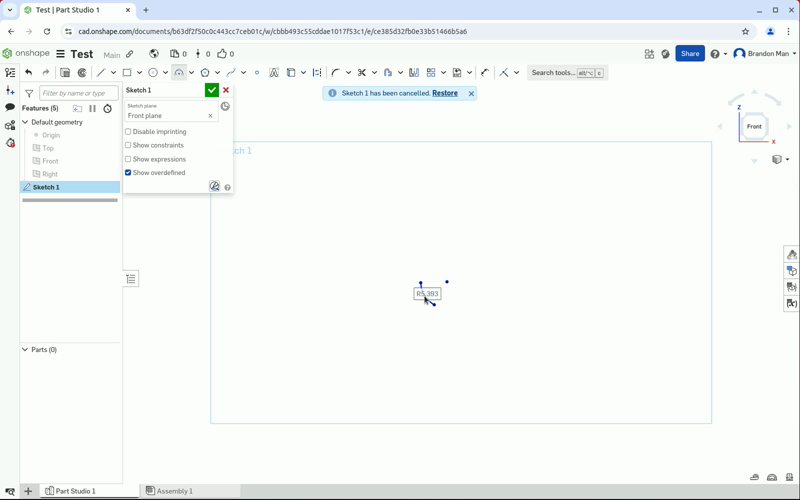
key(l)
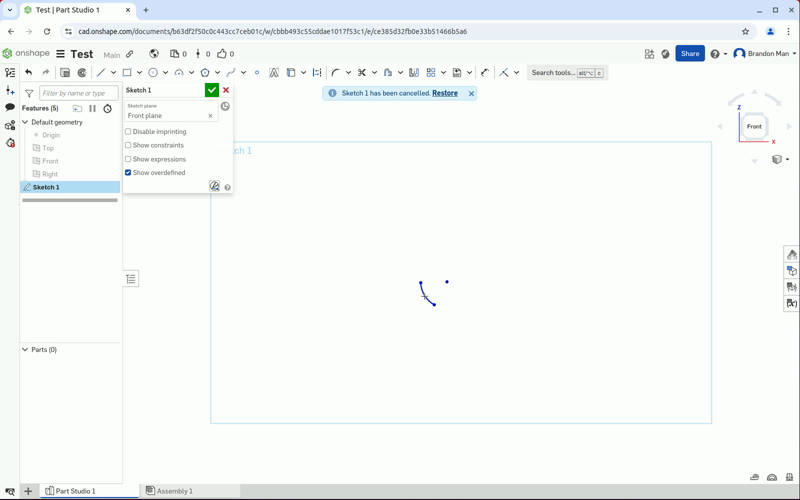
mouse_move(434, 304)
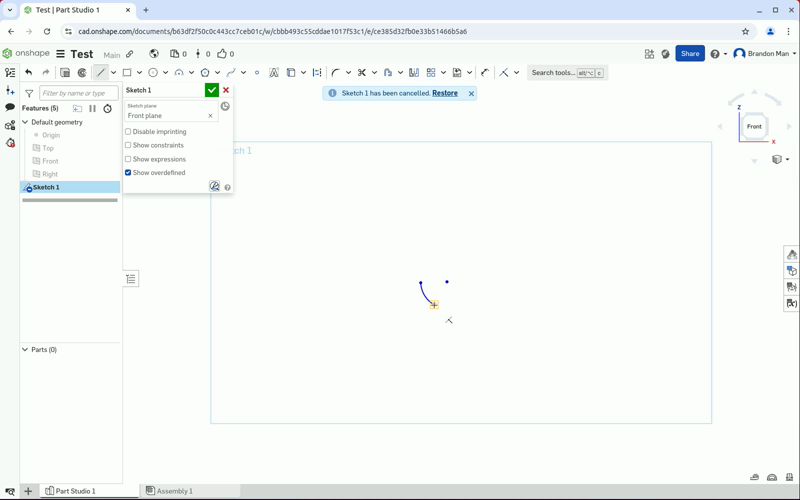
click(434, 304)
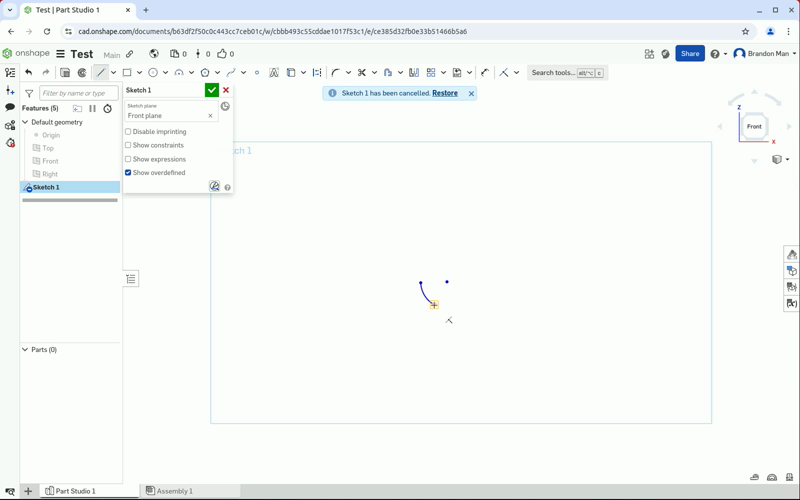
key_down(shift)
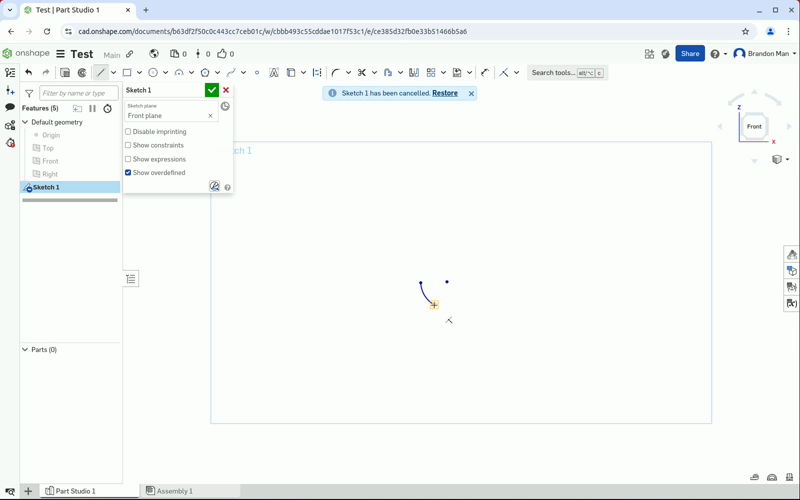
mouse_move(464, 304)
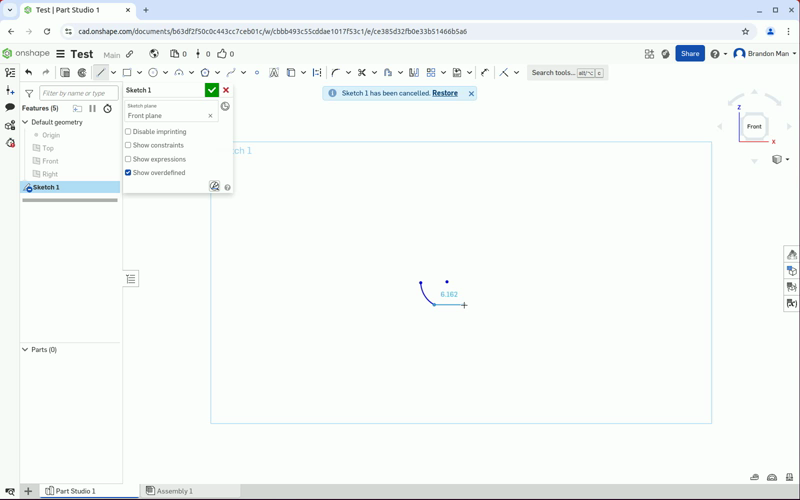
mouse_move(438, 306)
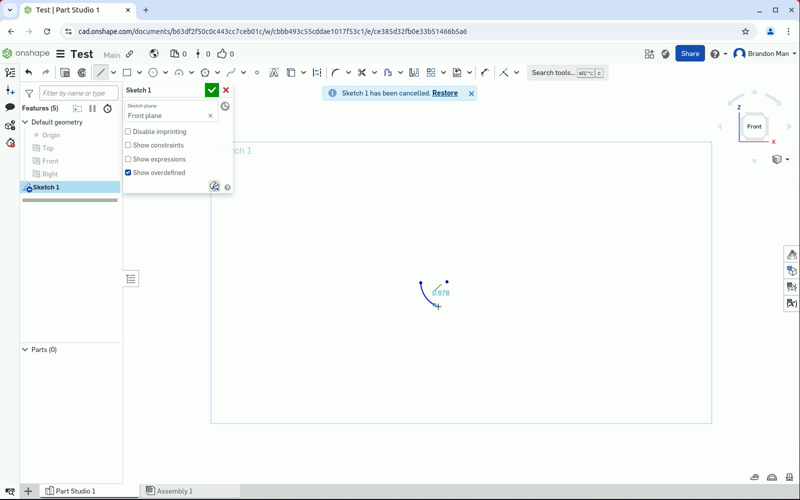
scroll(6)
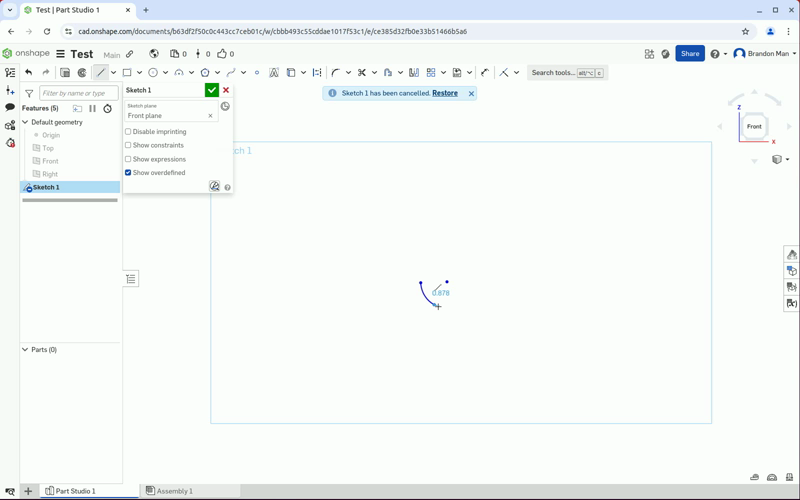
scroll(6)
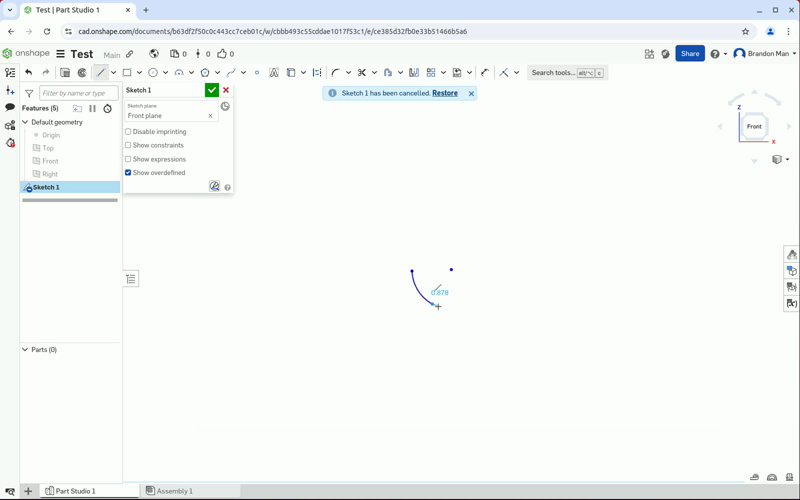
scroll(6)
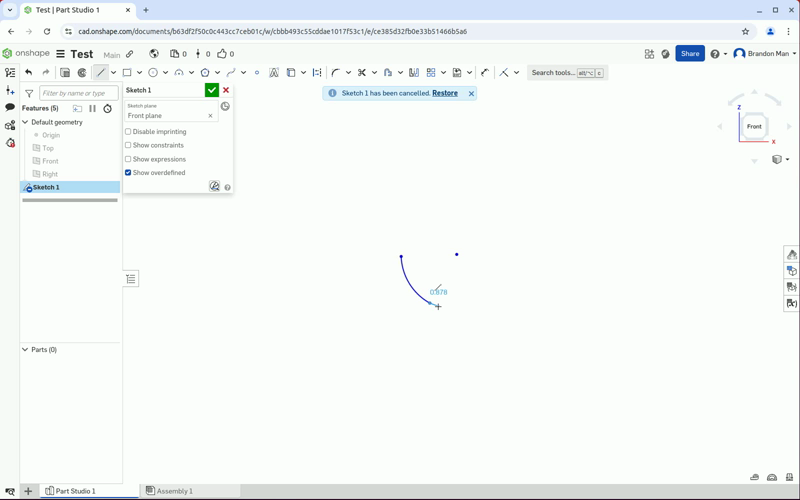
scroll(6)
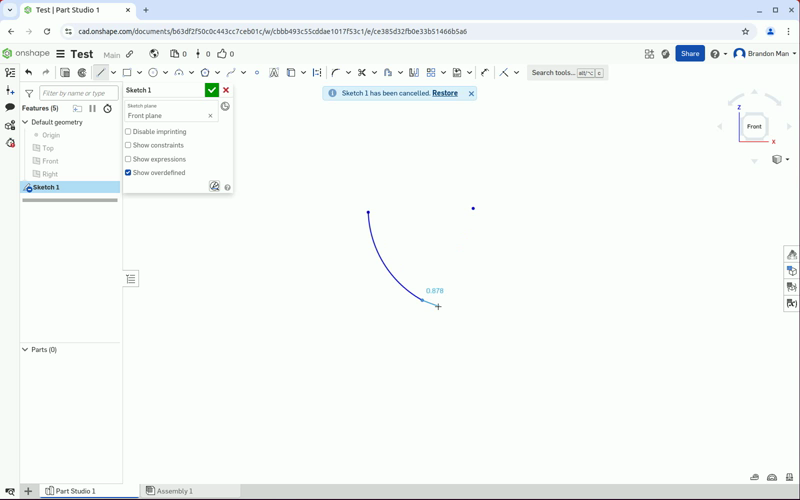
scroll(6)
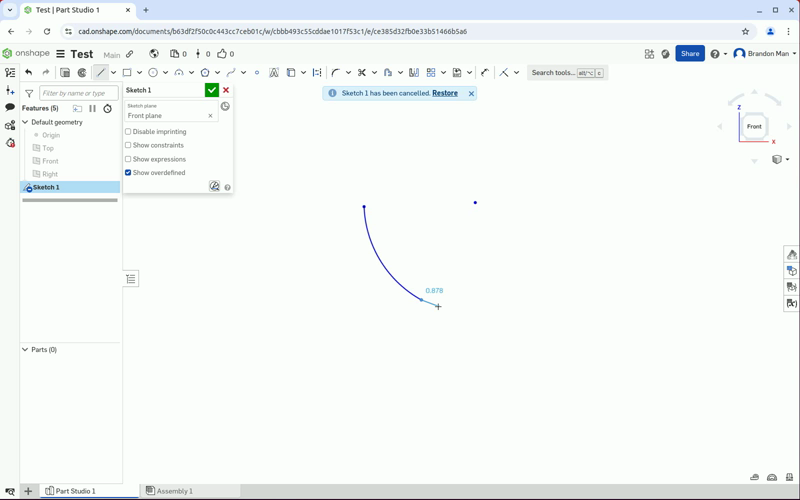
scroll(6)
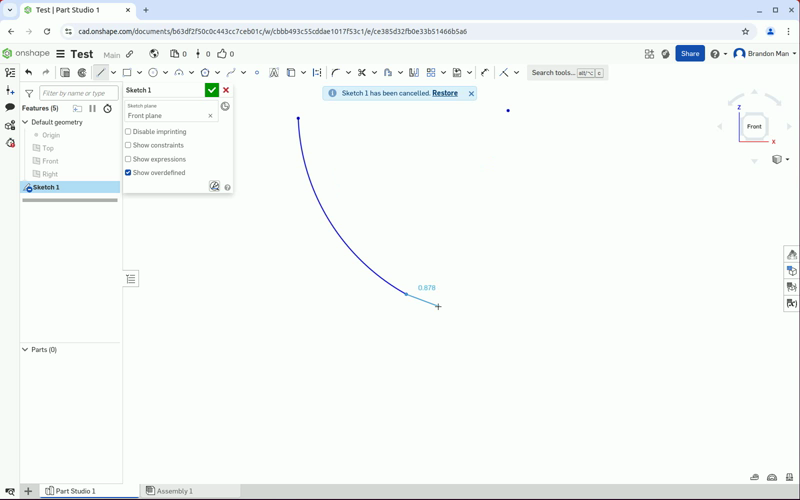
scroll(6)
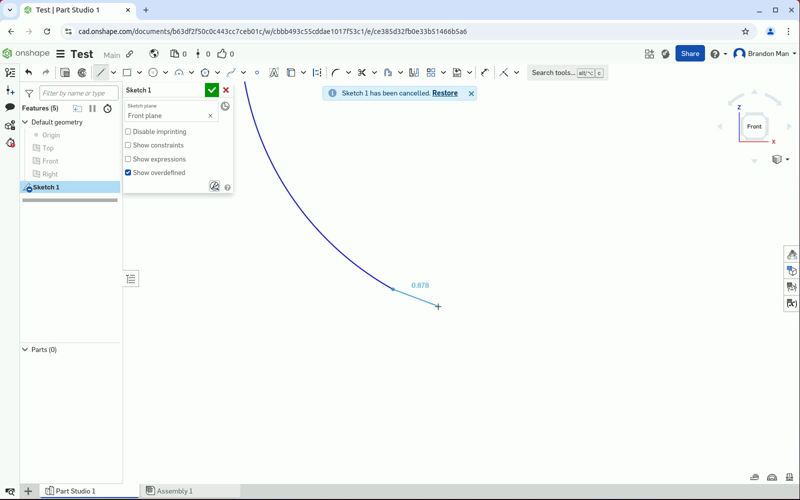
click(438, 306)
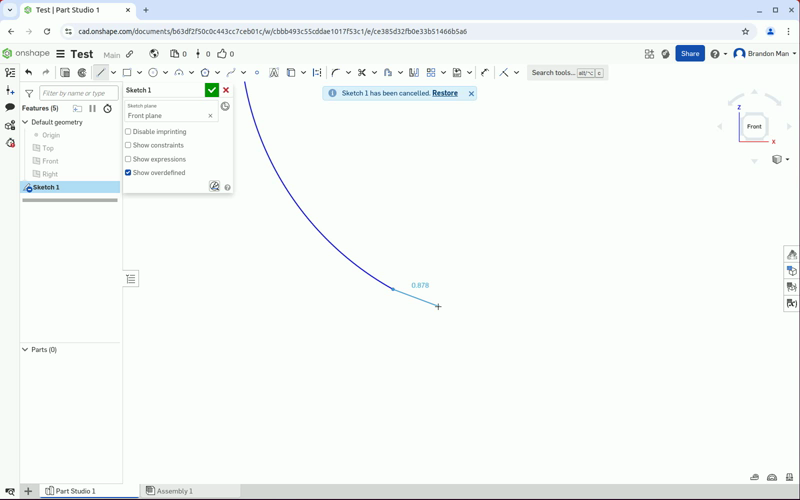
scroll(-6)
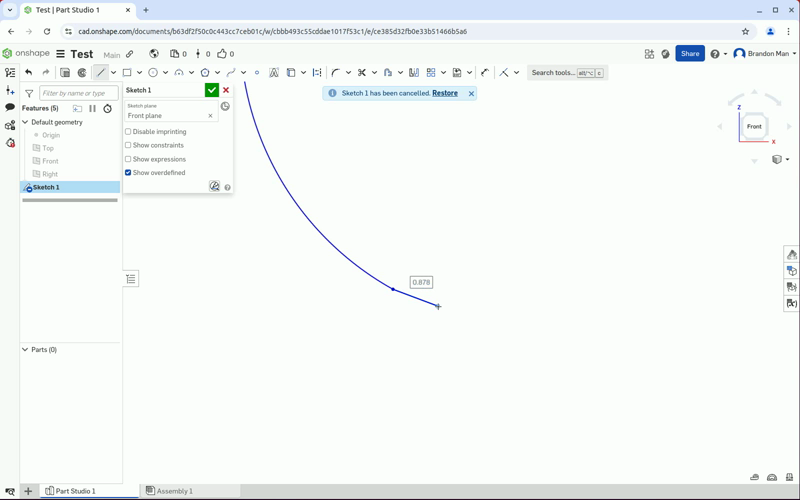
scroll(-6)
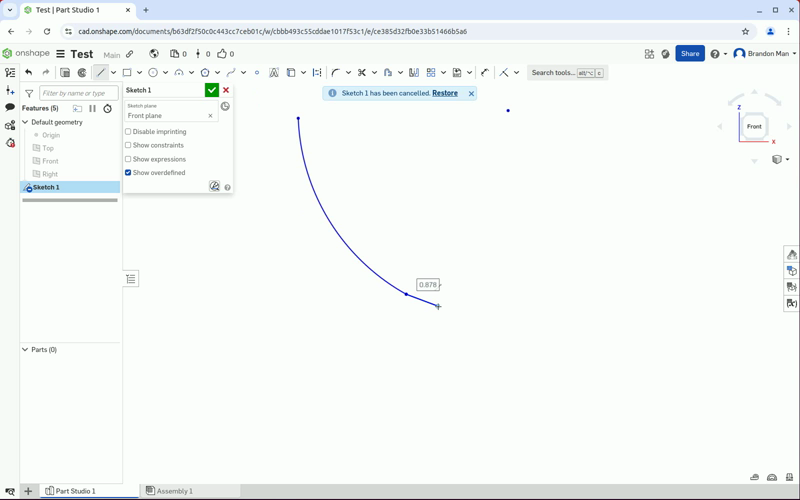
scroll(-6)
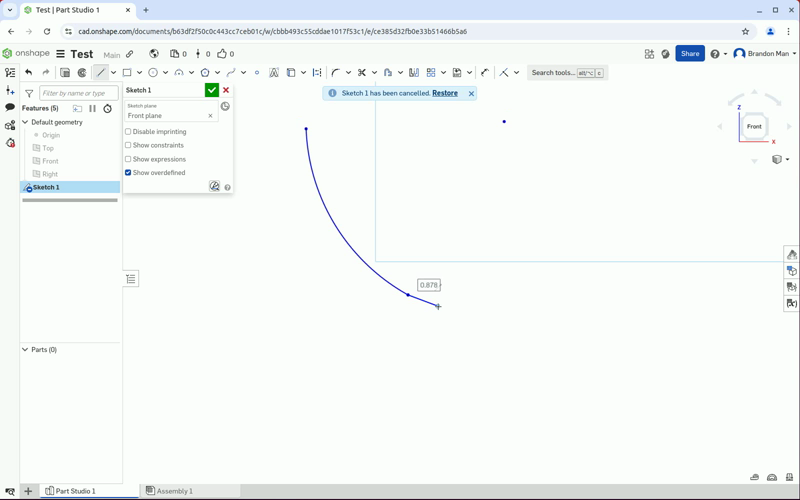
scroll(-6)
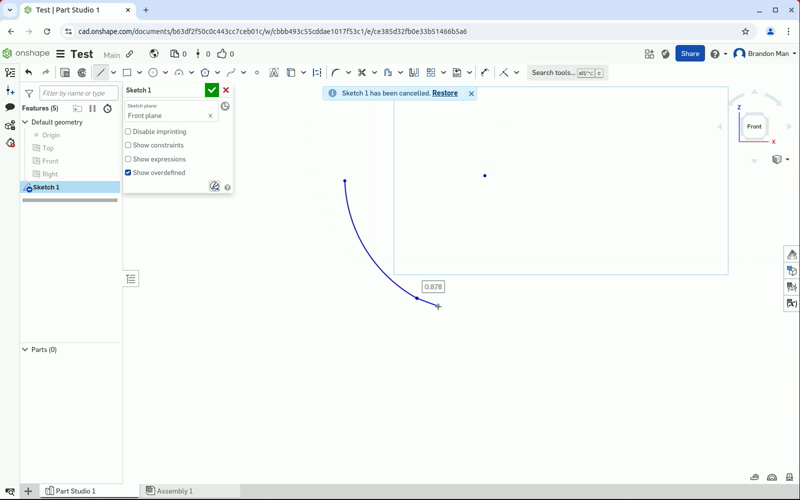
scroll(-6)
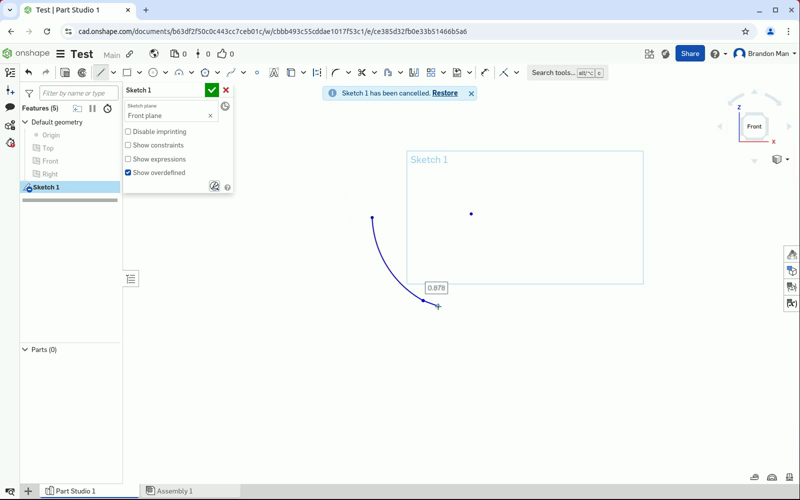
scroll(-6)
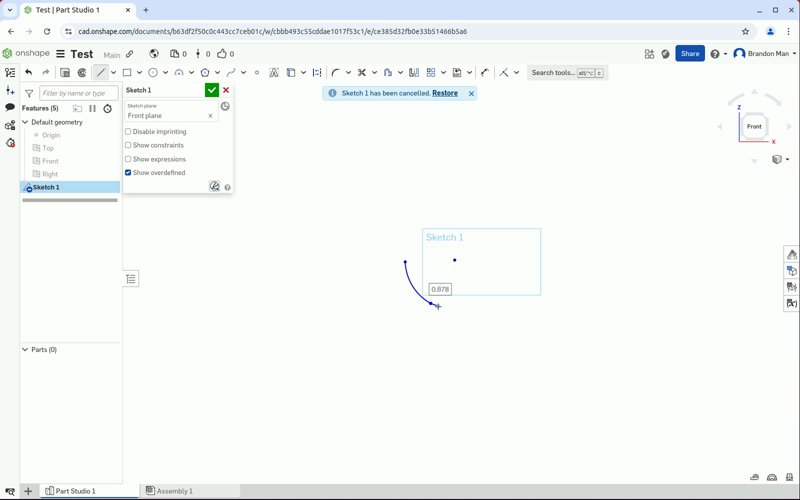
scroll(-6)
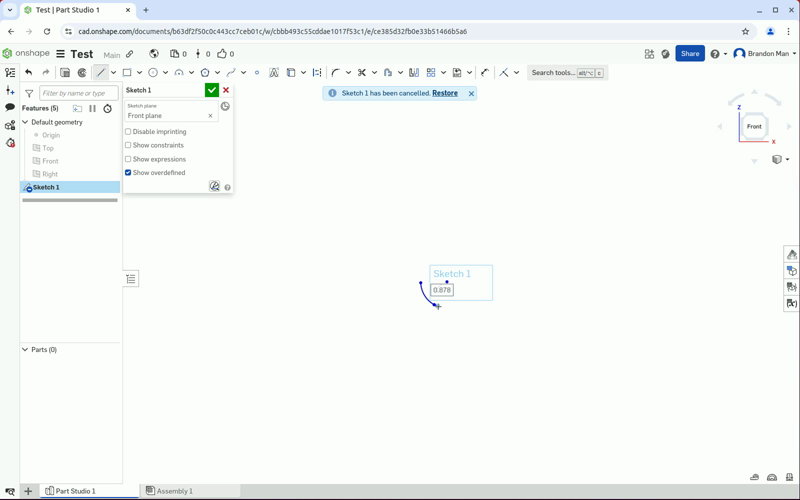
key_up(shift)
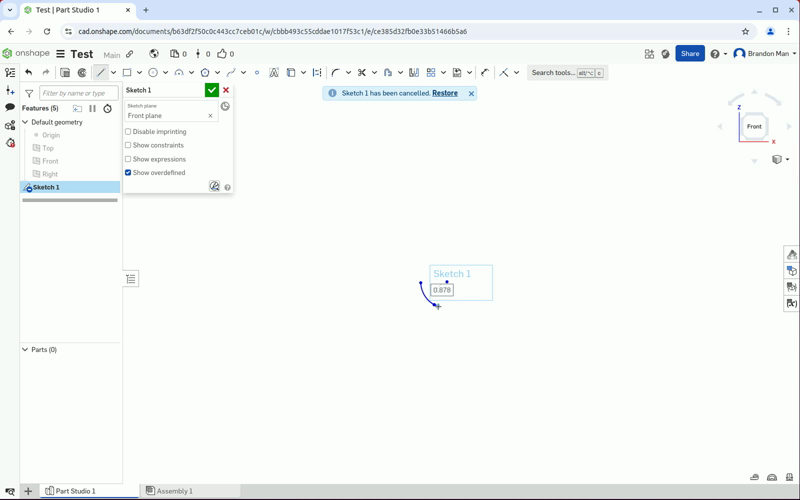
key(esc)
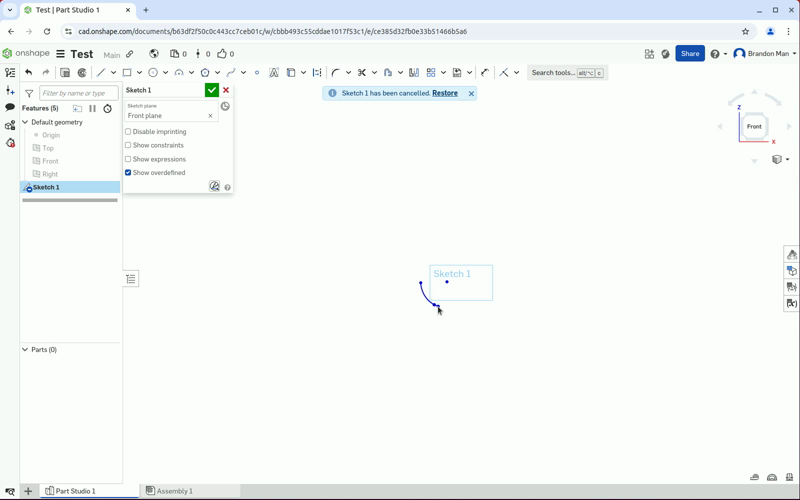
key(a)
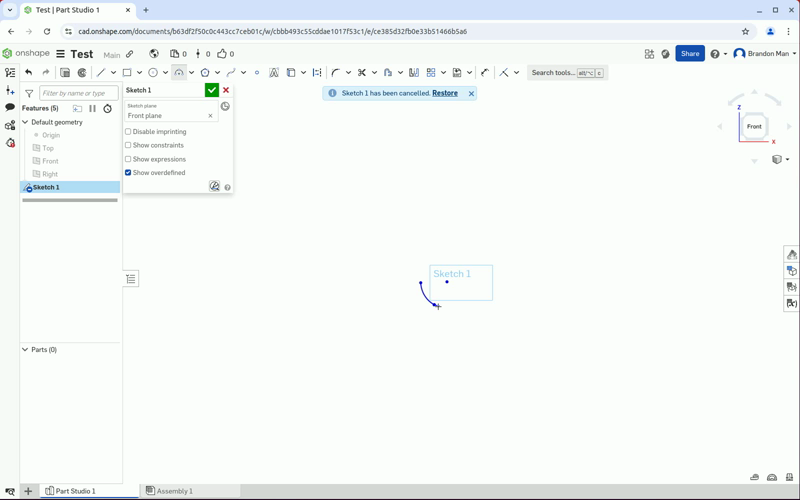
mouse_move(438, 306)
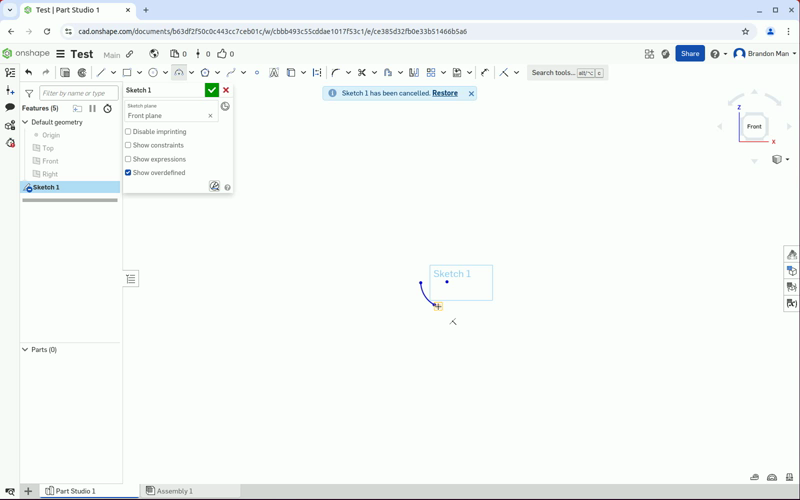
scroll(6)
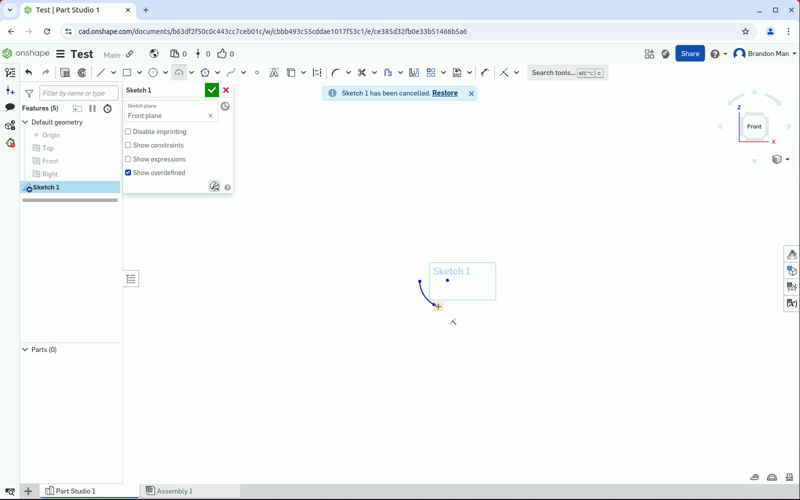
scroll(6)
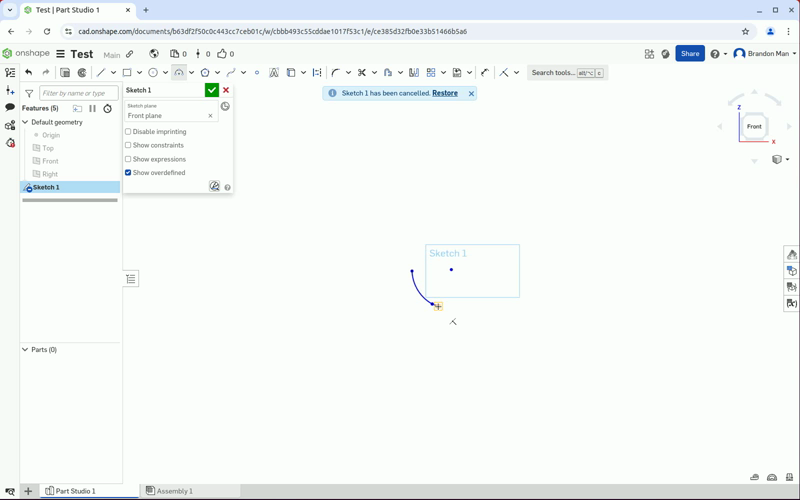
scroll(6)
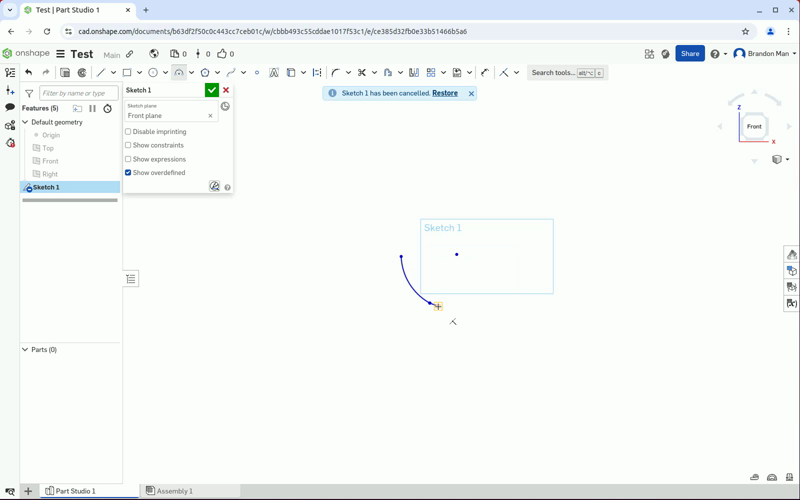
scroll(6)
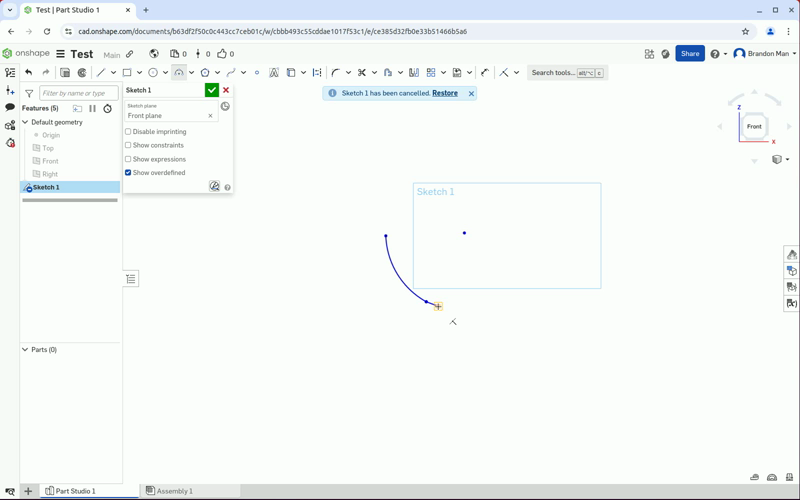
scroll(6)
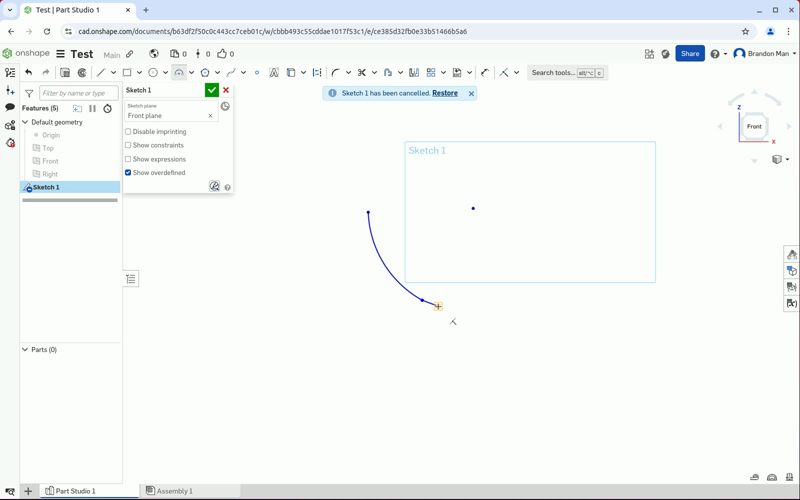
scroll(6)
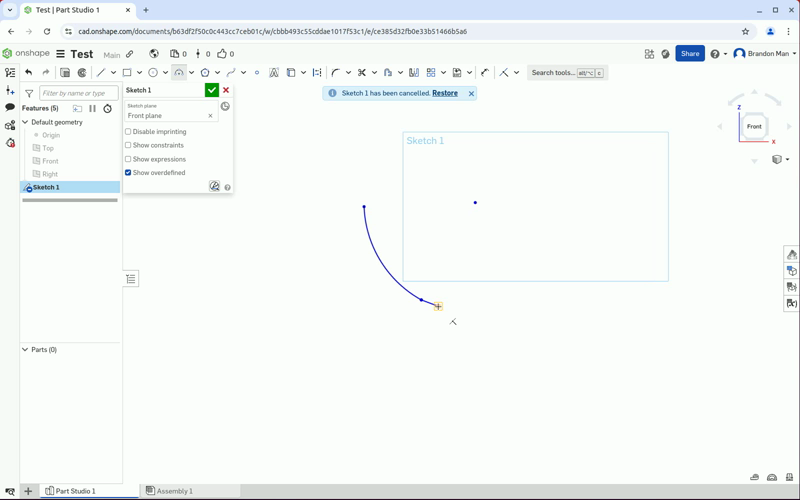
scroll(6)
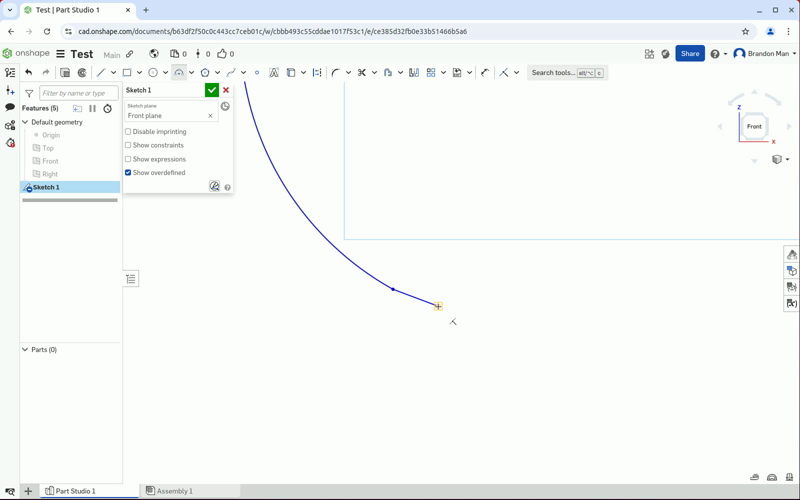
click(438, 306)
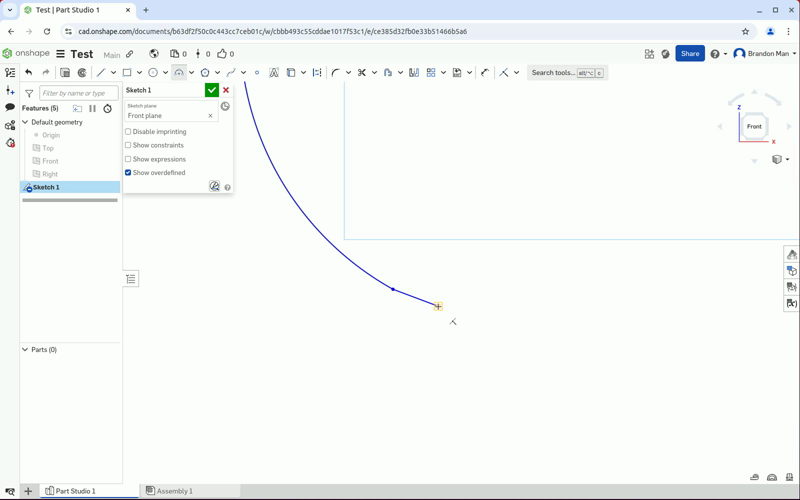
scroll(-6)
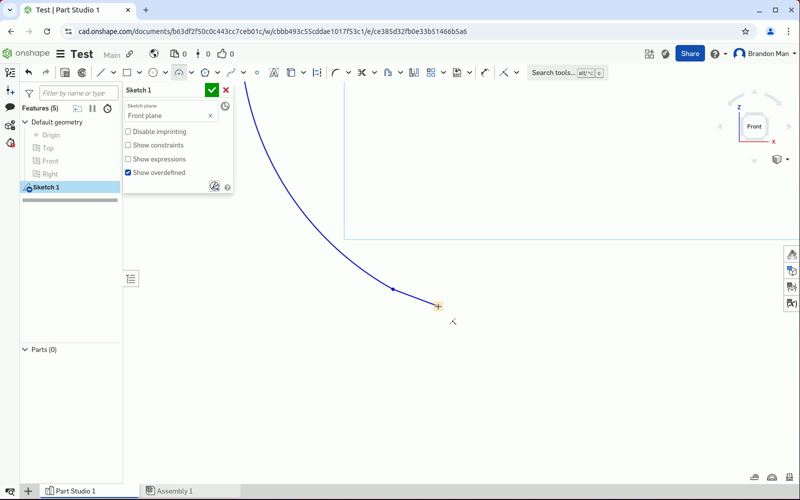
scroll(-6)
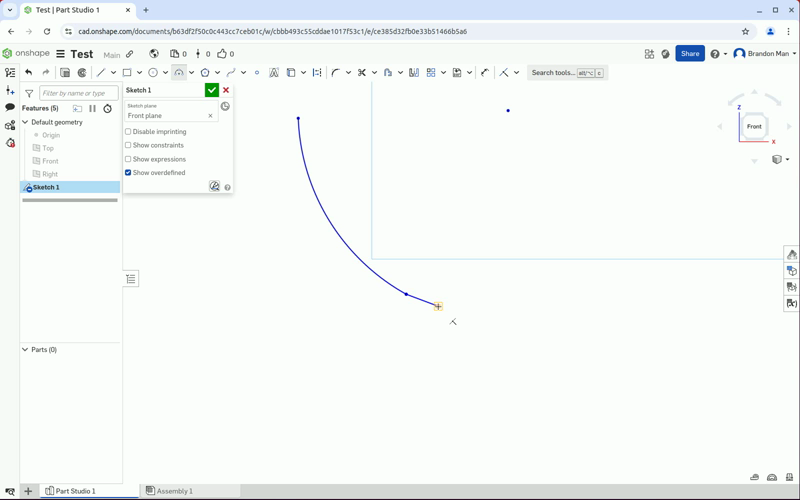
scroll(-6)
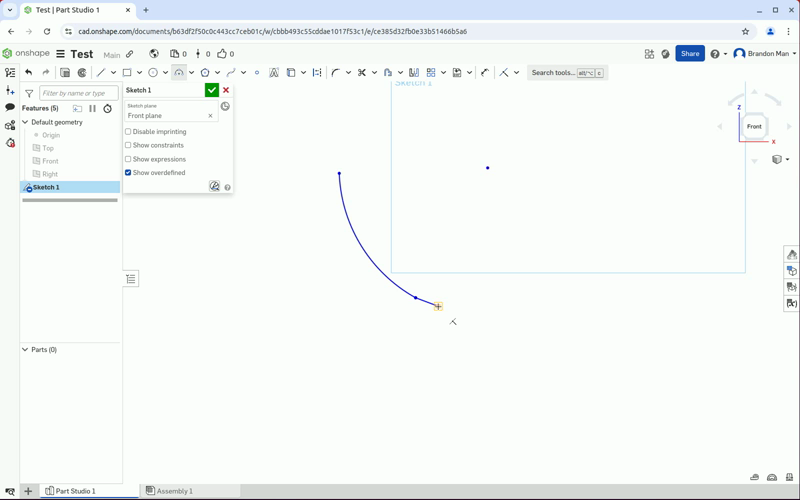
scroll(-6)
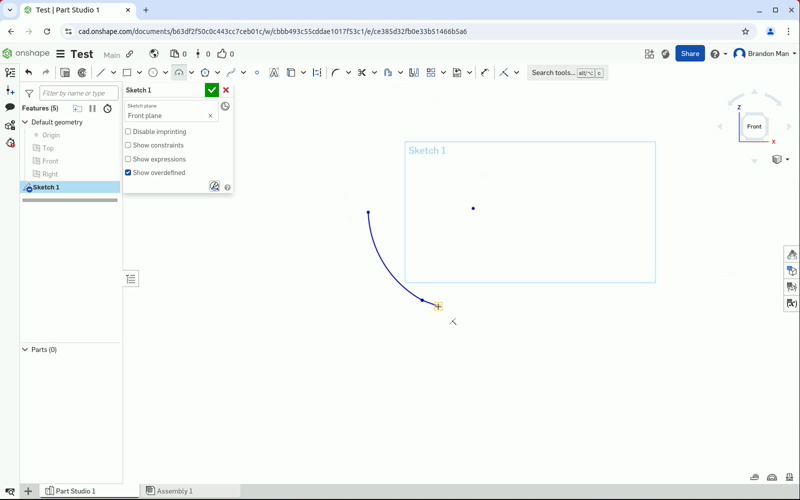
scroll(-6)
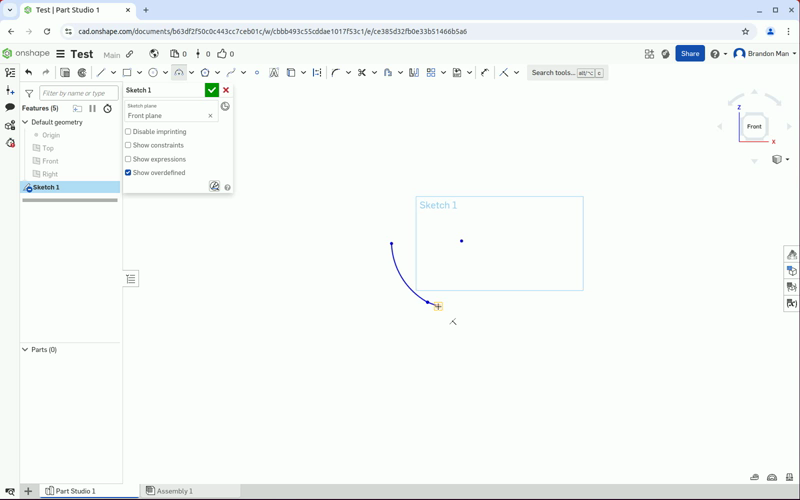
scroll(-6)
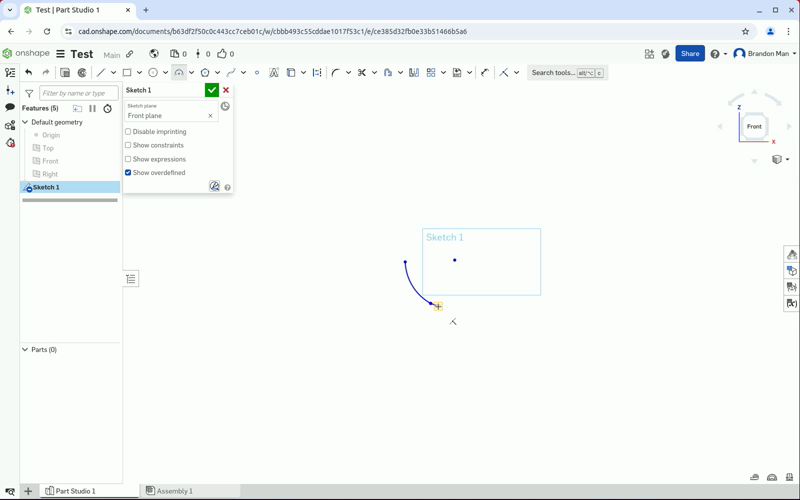
scroll(-6)
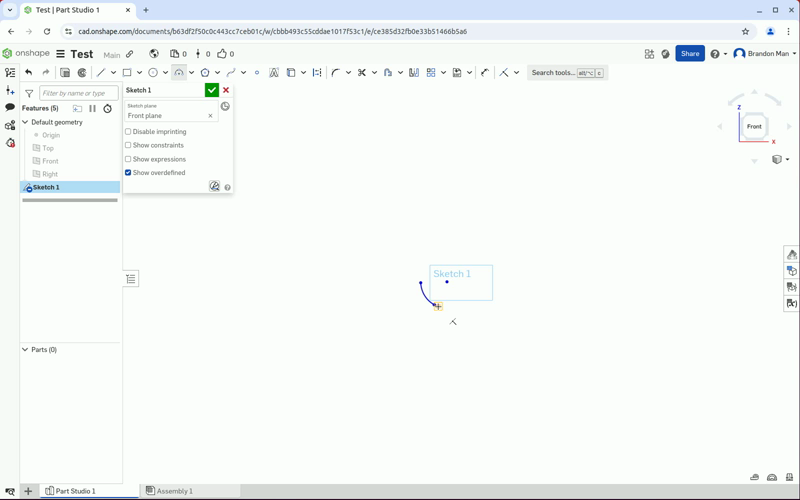
key_down(shift)
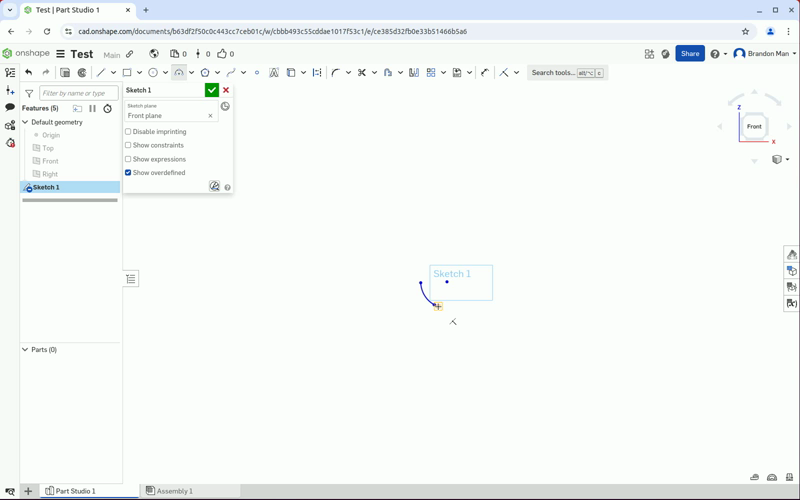
mouse_move(469, 282)
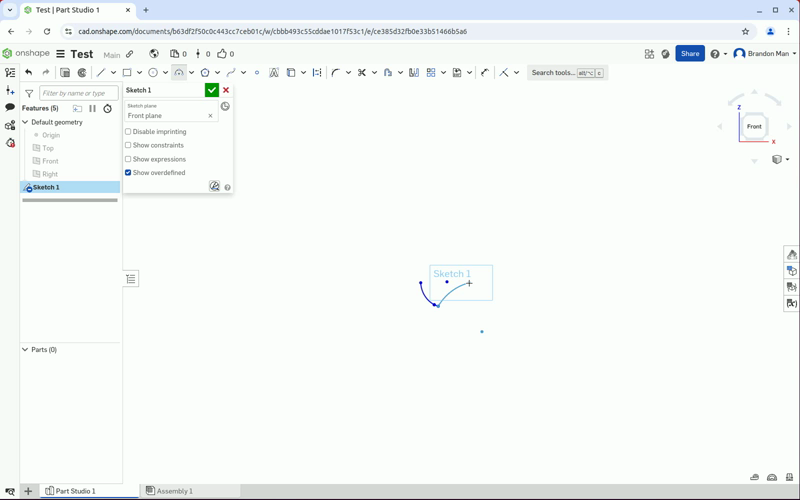
click(469, 282)
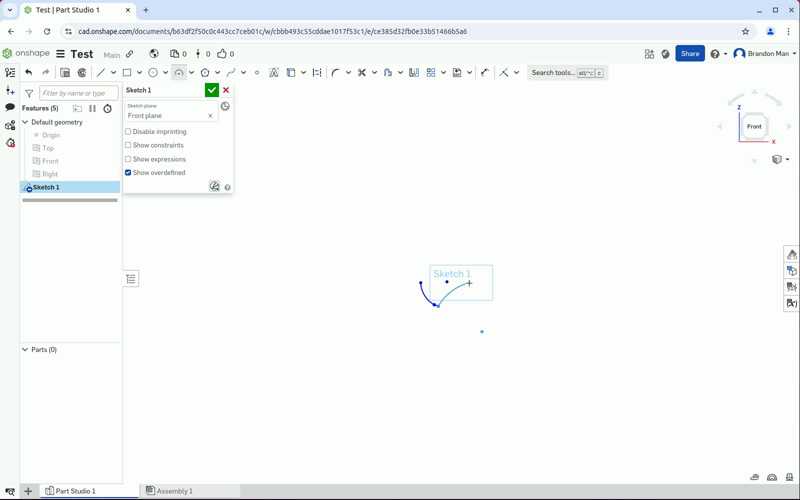
mouse_move(459, 302)
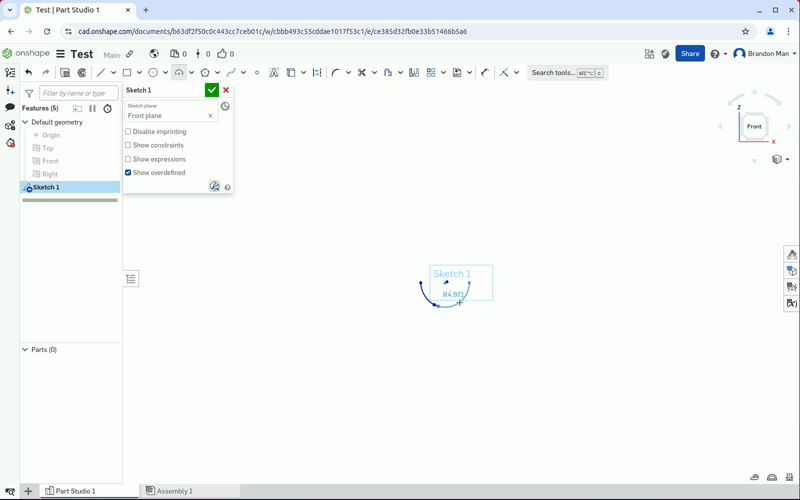
click(459, 302)
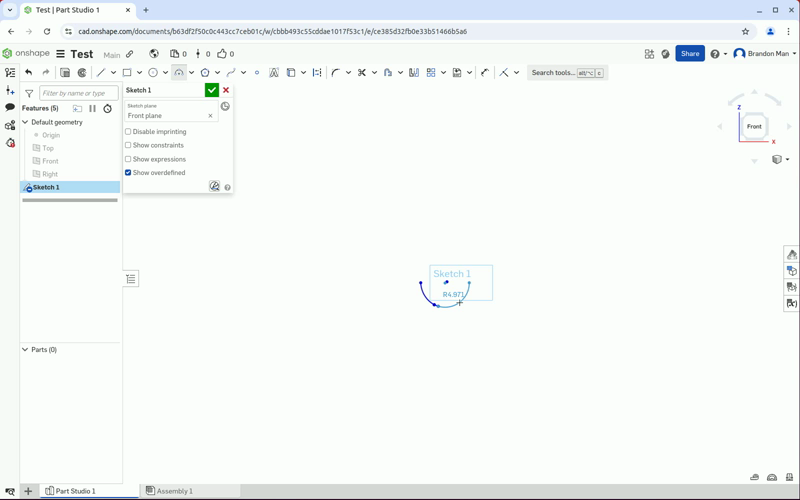
key_up(shift)
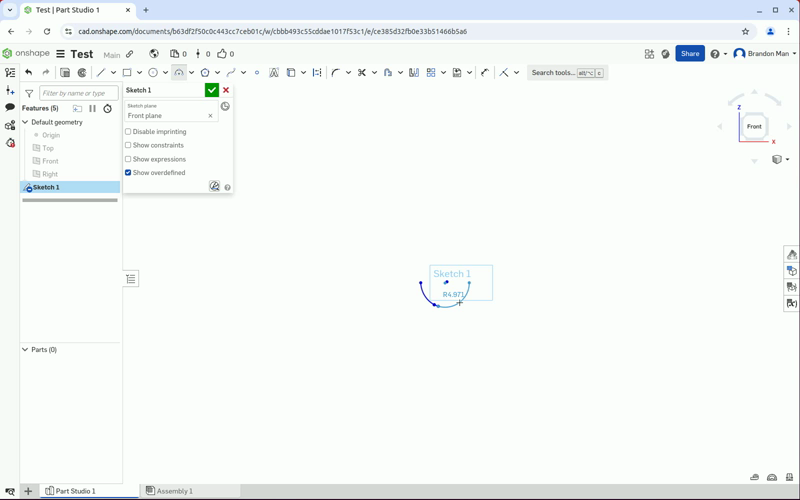
key(esc)
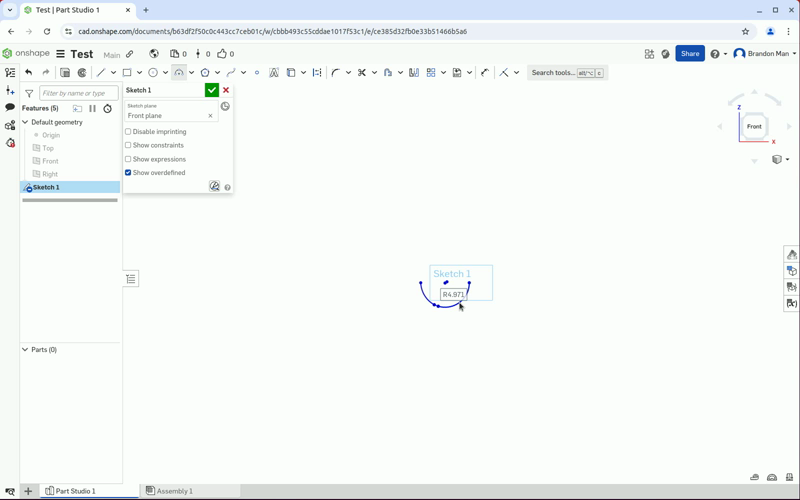
key(l)
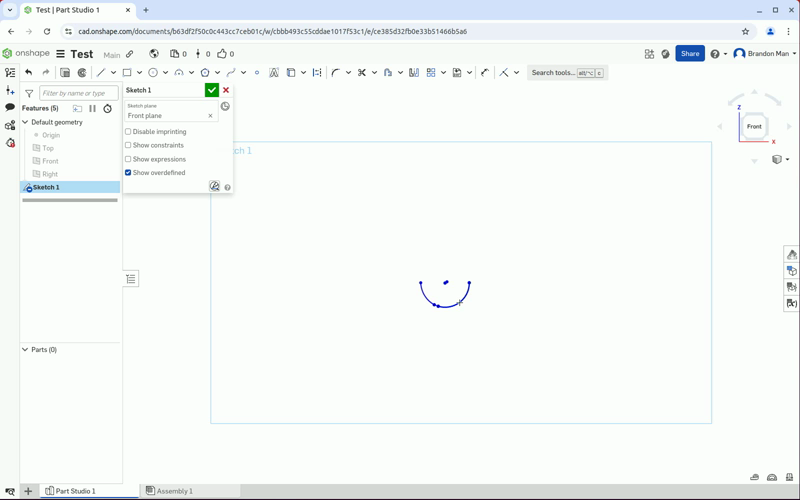
mouse_move(469, 282)
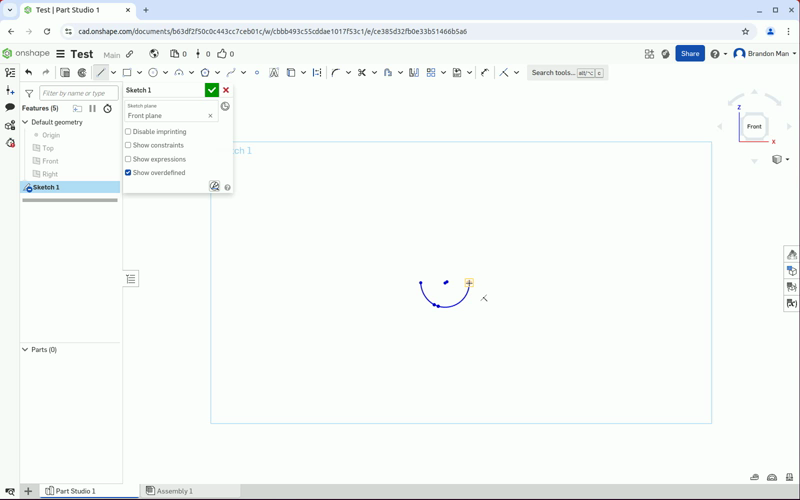
click(469, 282)
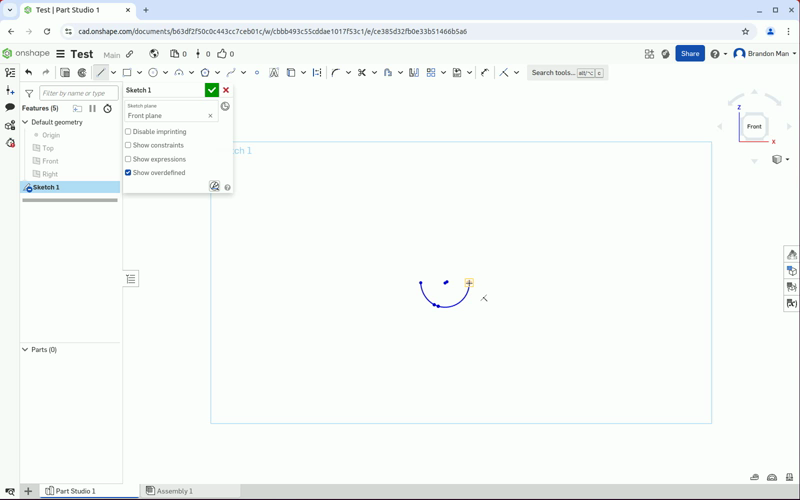
key_down(shift)
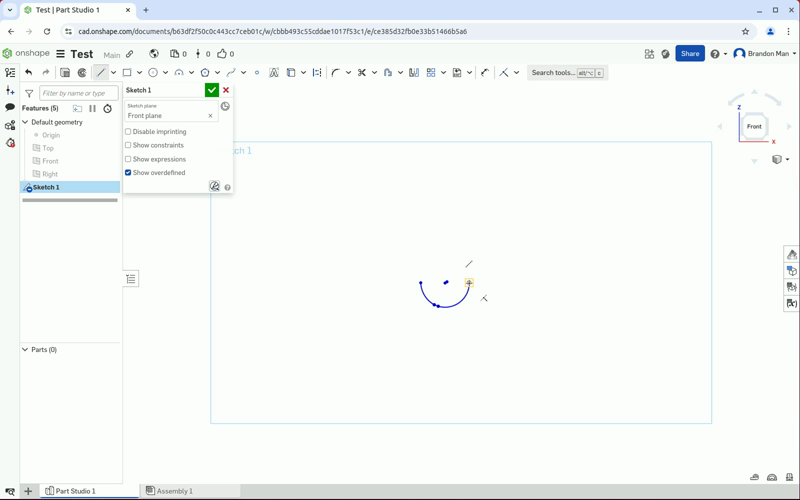
mouse_move(499, 282)
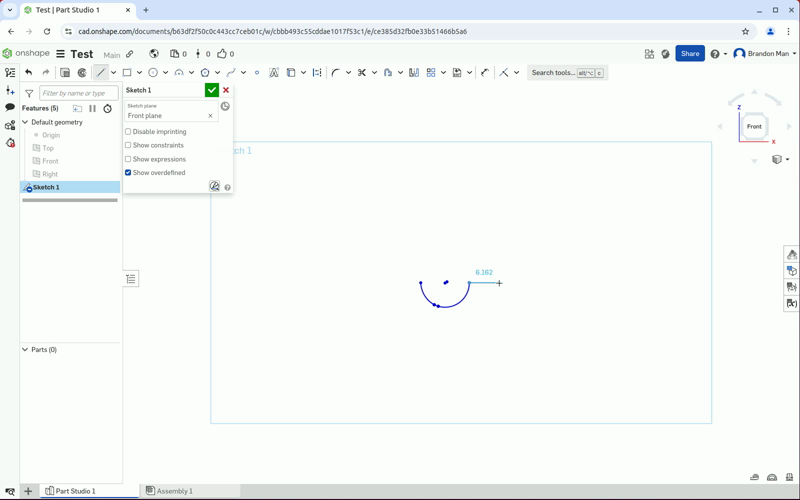
mouse_move(469, 223)
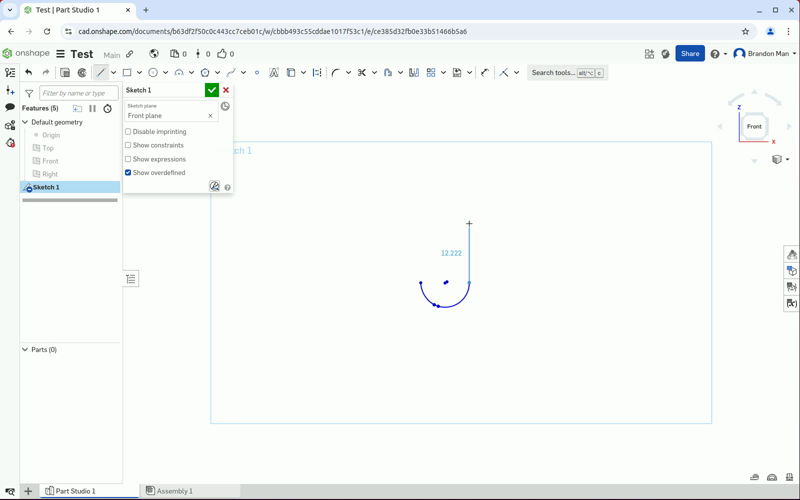
click(469, 223)
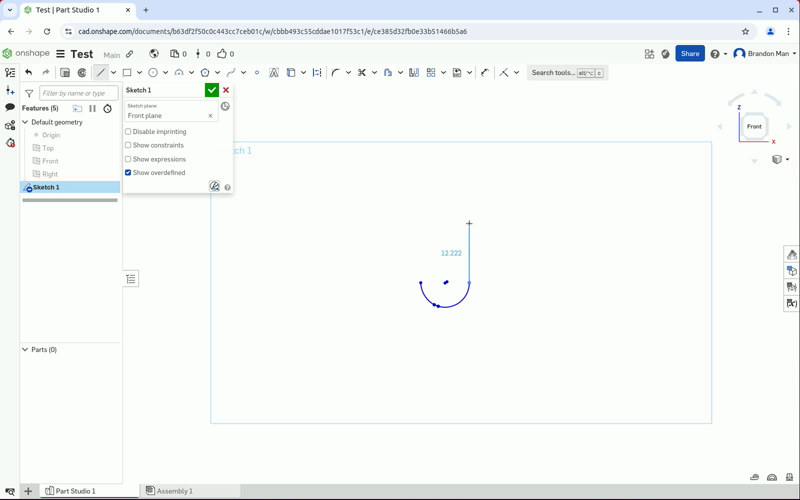
key_up(shift)
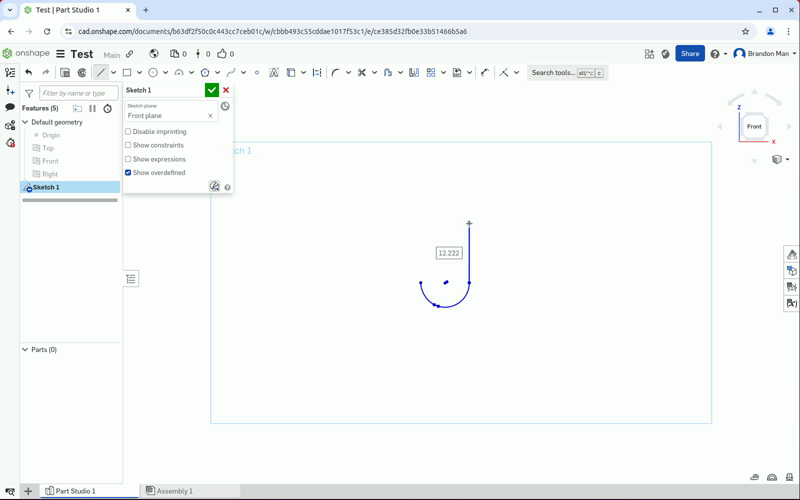
key(esc)
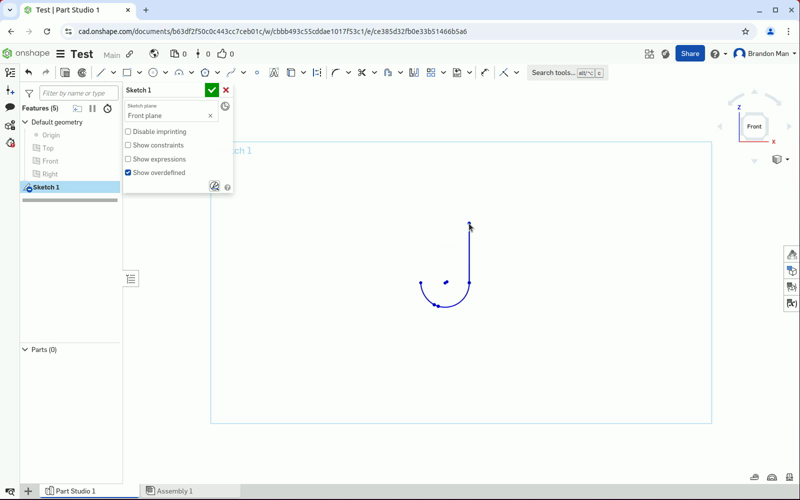
key(a)
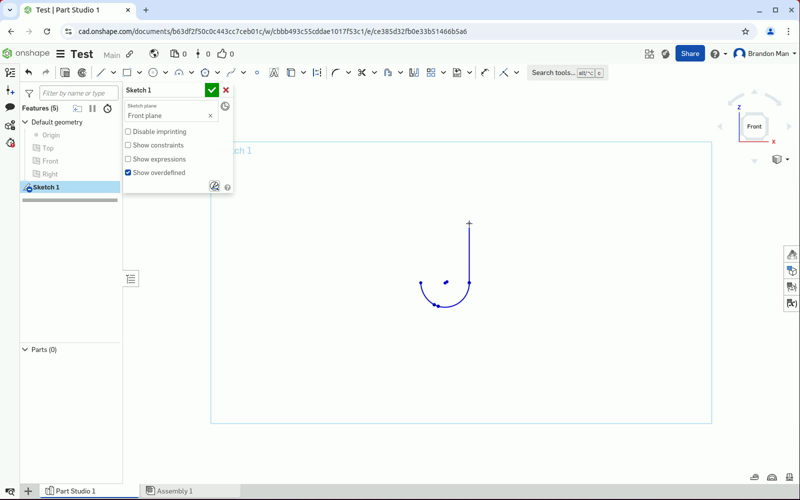
mouse_move(469, 223)
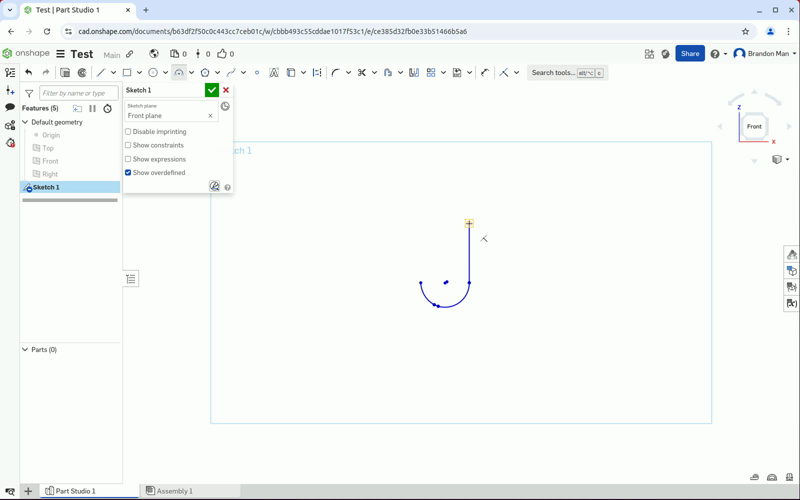
click(469, 223)
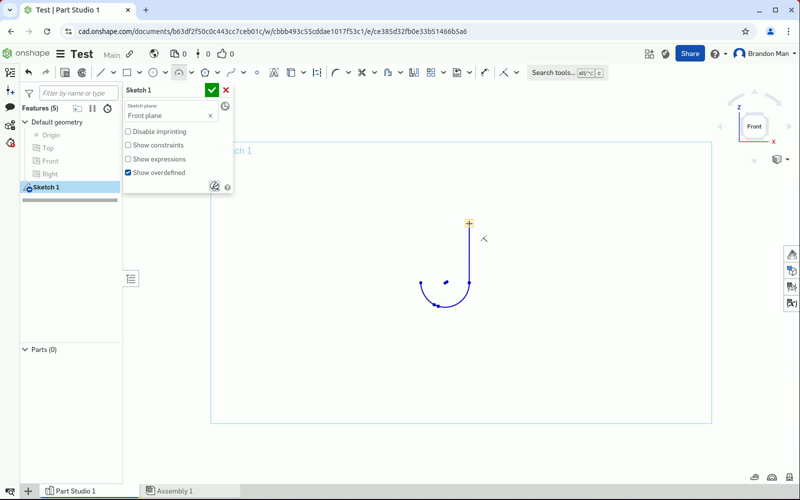
key_down(shift)
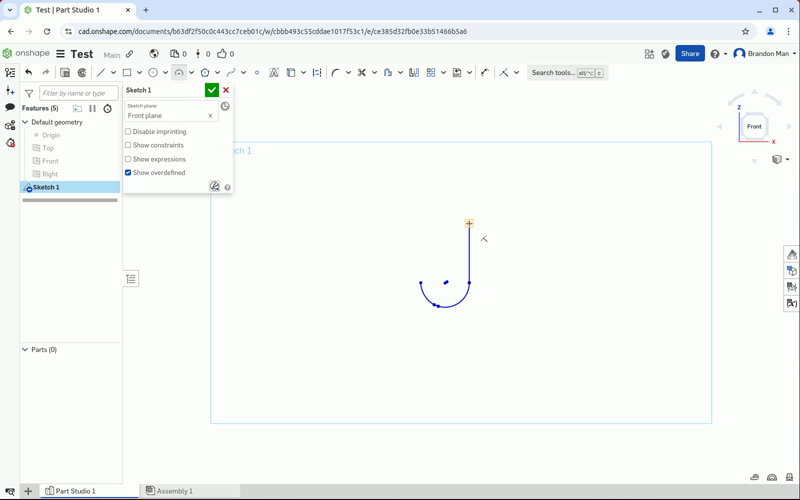
mouse_move(481, 226)
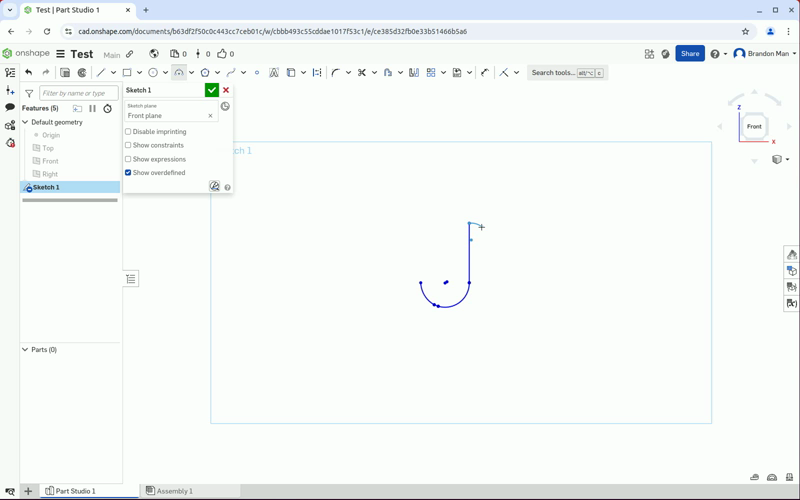
click(481, 226)
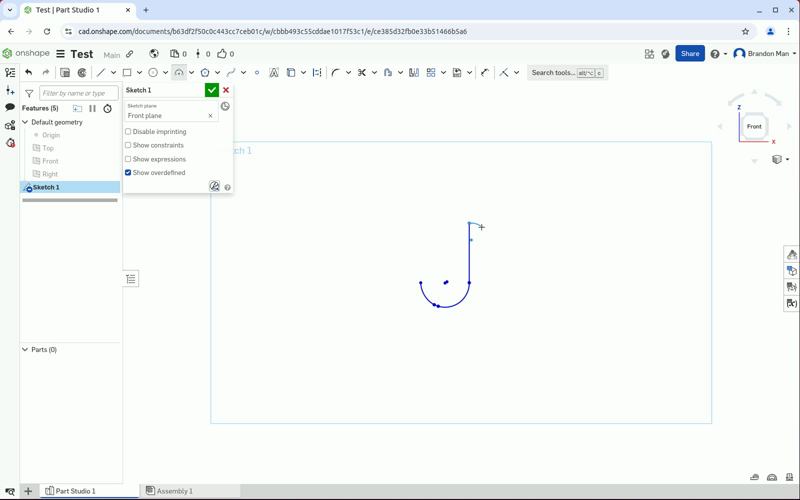
mouse_move(477, 218)
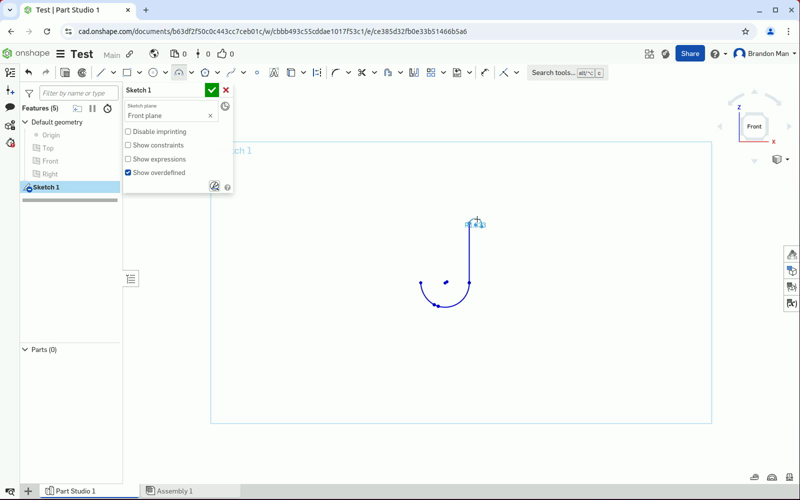
click(477, 218)
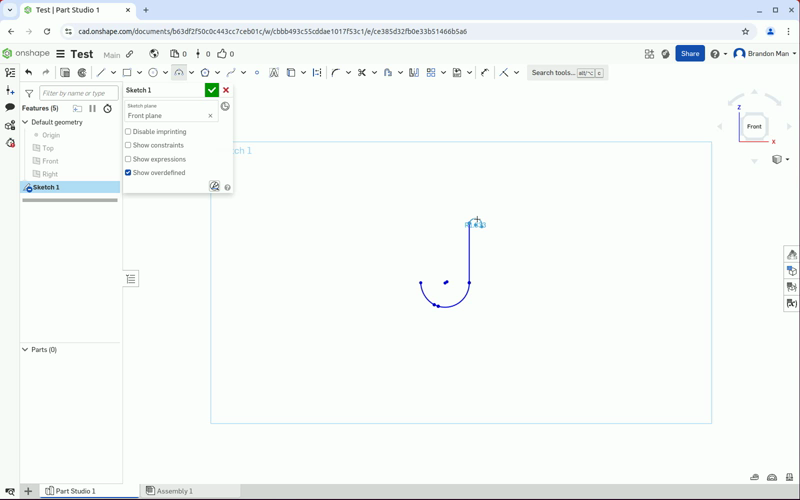
key_up(shift)
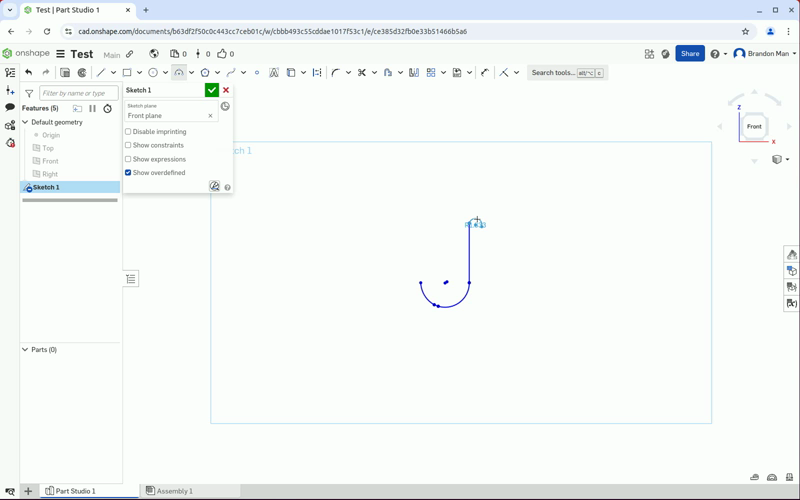
key(esc)
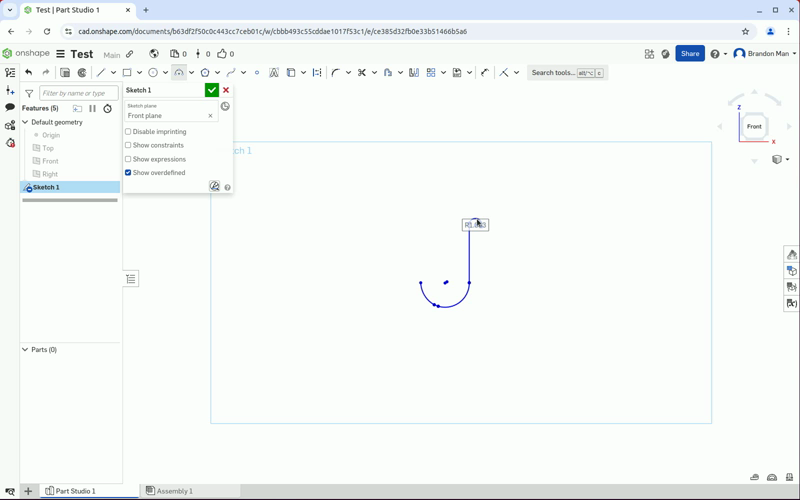
key(l)
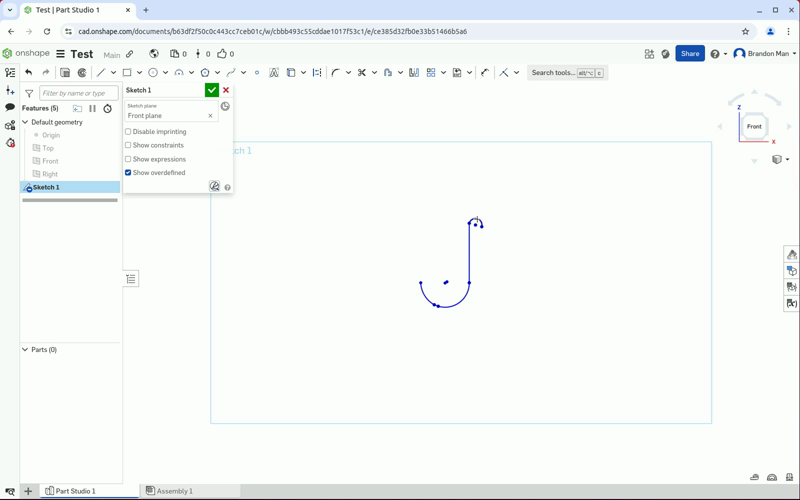
mouse_move(481, 226)
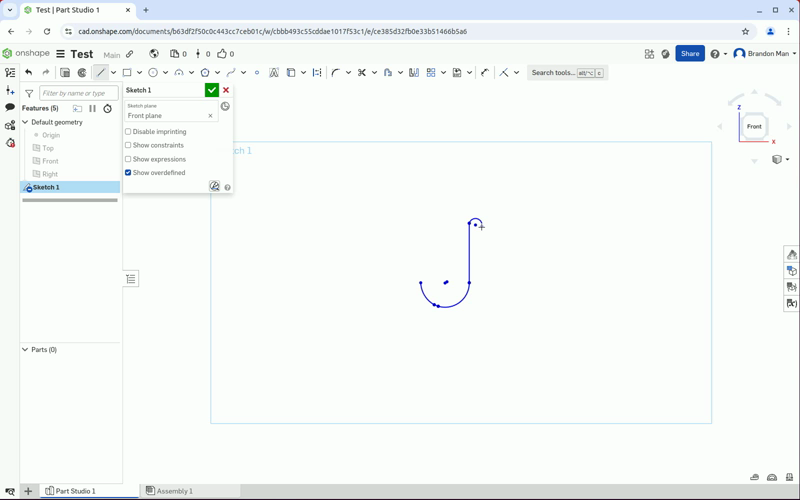
click(481, 226)
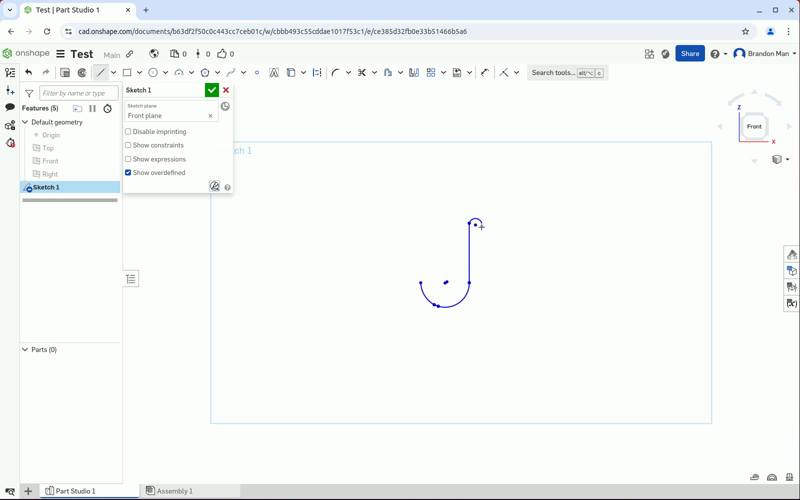
key_down(shift)
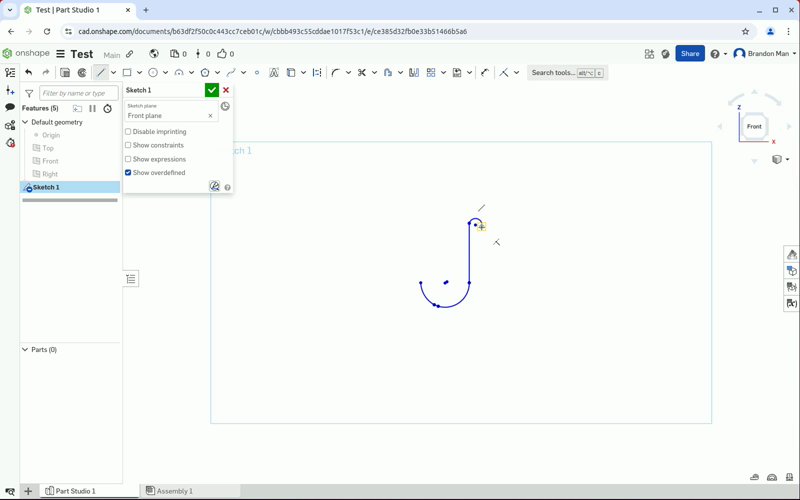
mouse_move(511, 226)
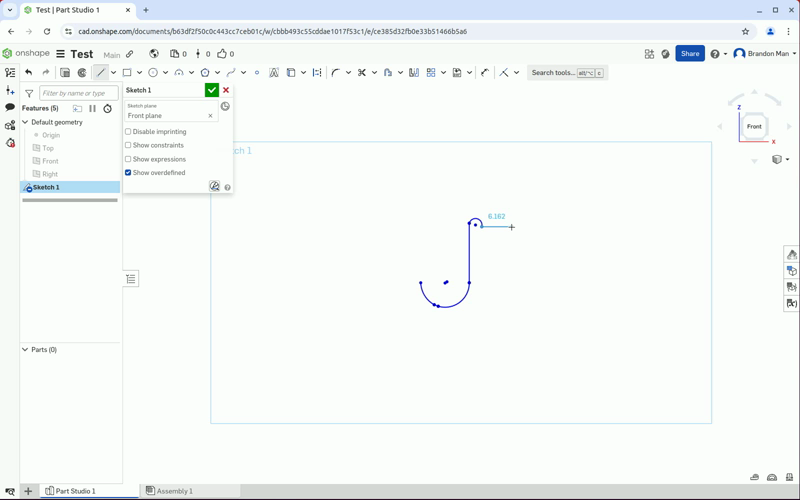
mouse_move(481, 238)
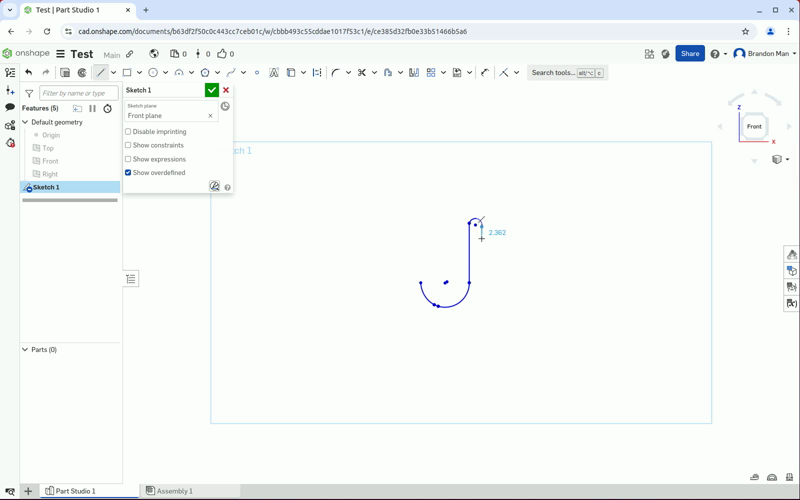
click(481, 238)
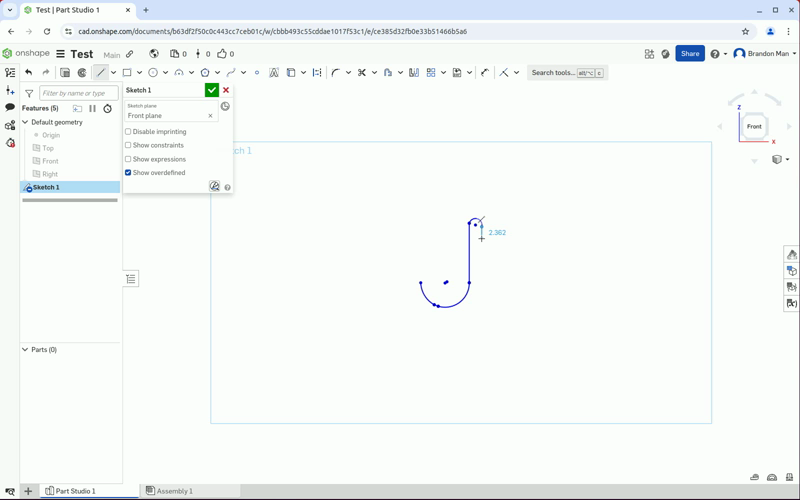
key_up(shift)
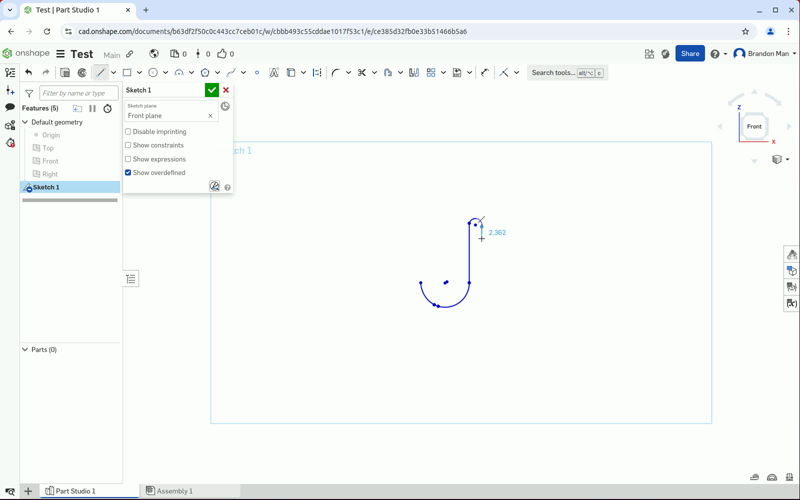
key(esc)
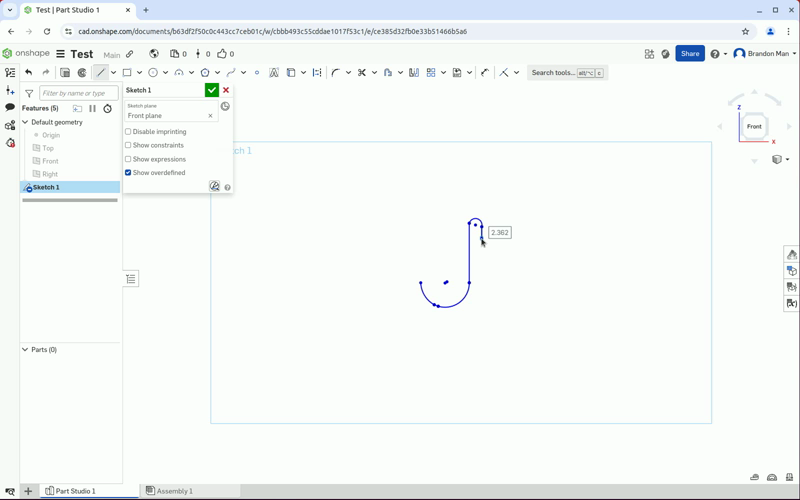
key(a)
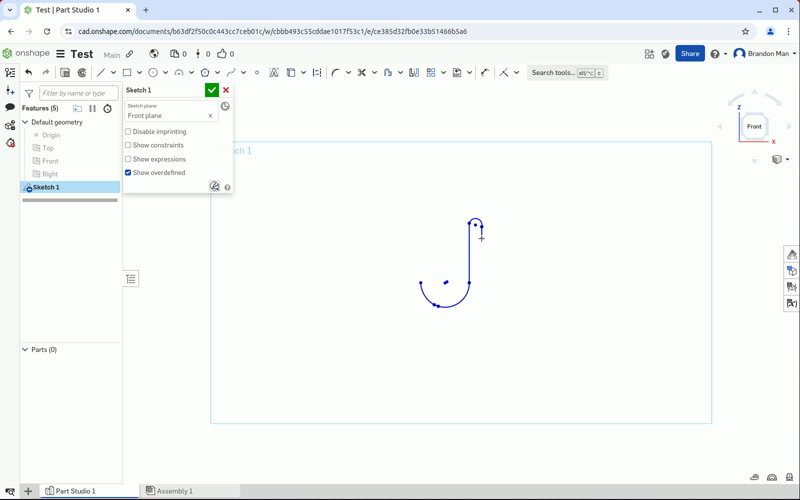
mouse_move(481, 238)
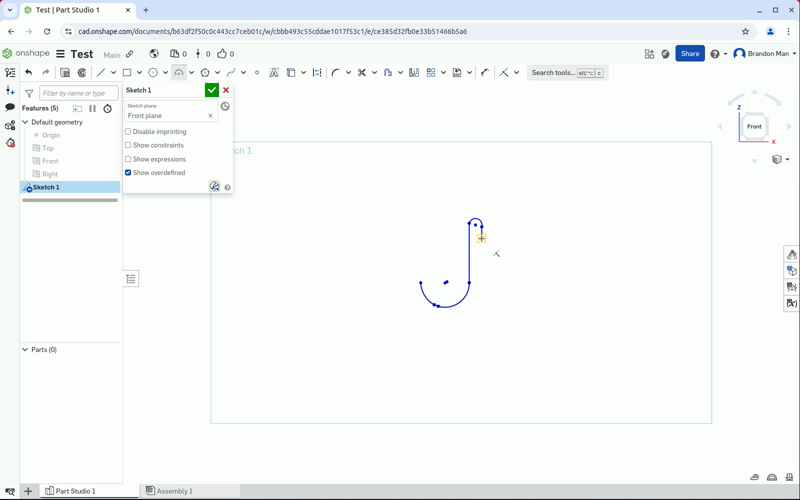
click(481, 238)
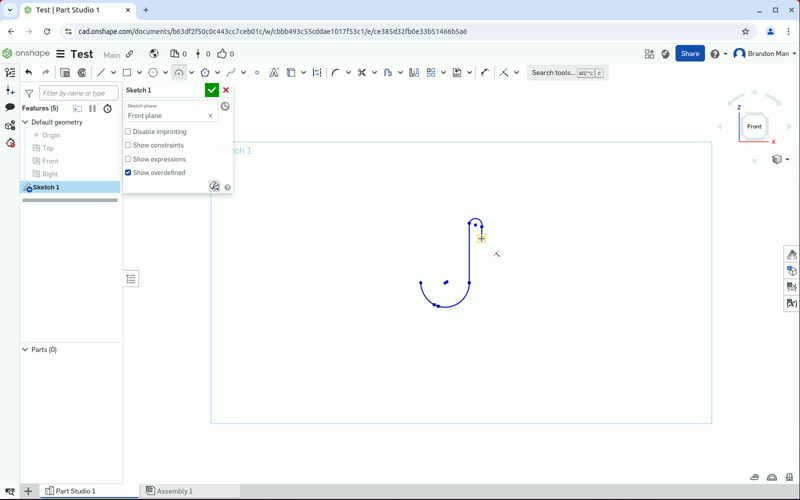
key_down(shift)
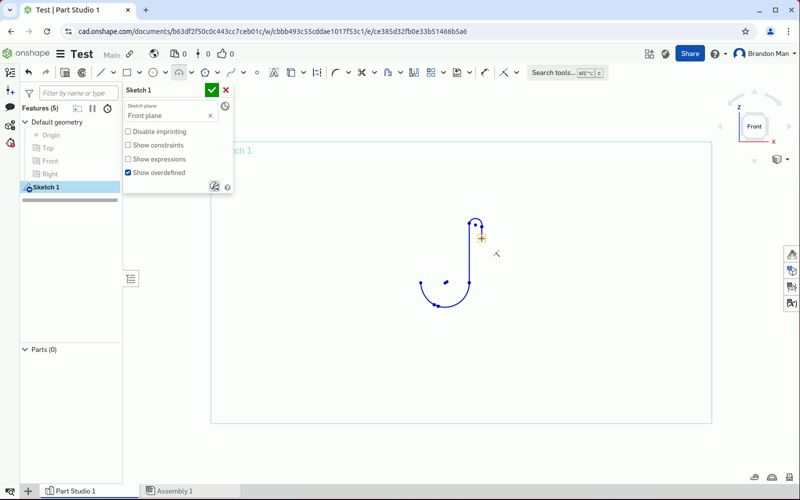
mouse_move(461, 223)
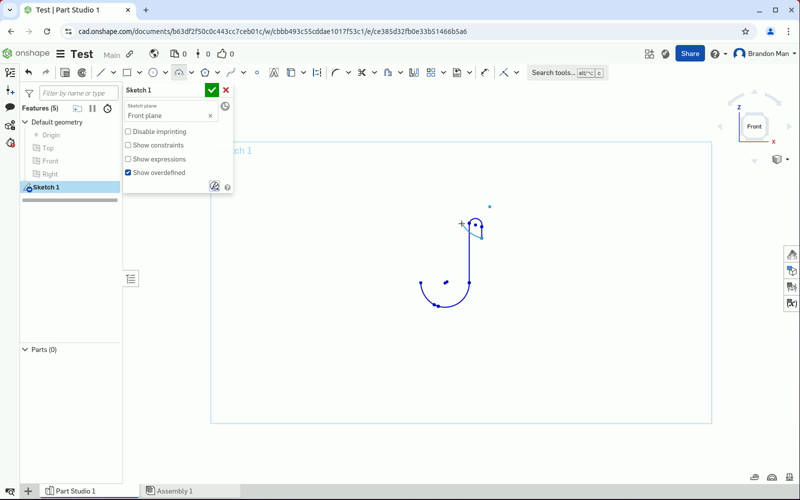
click(461, 223)
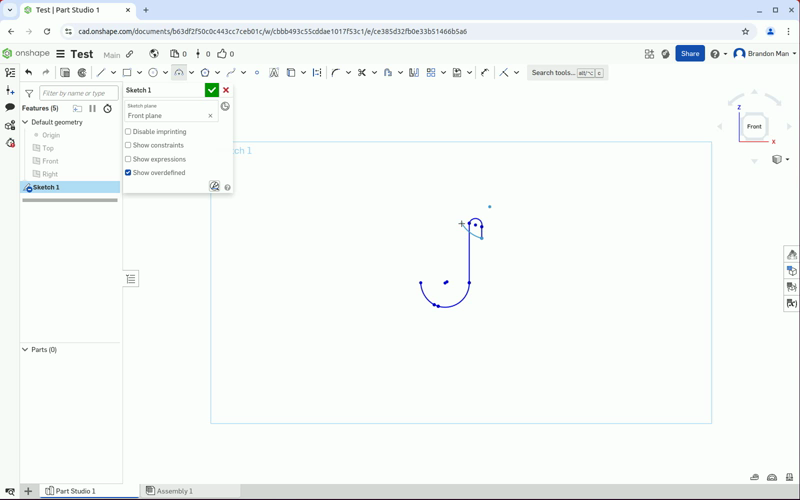
mouse_move(484, 213)
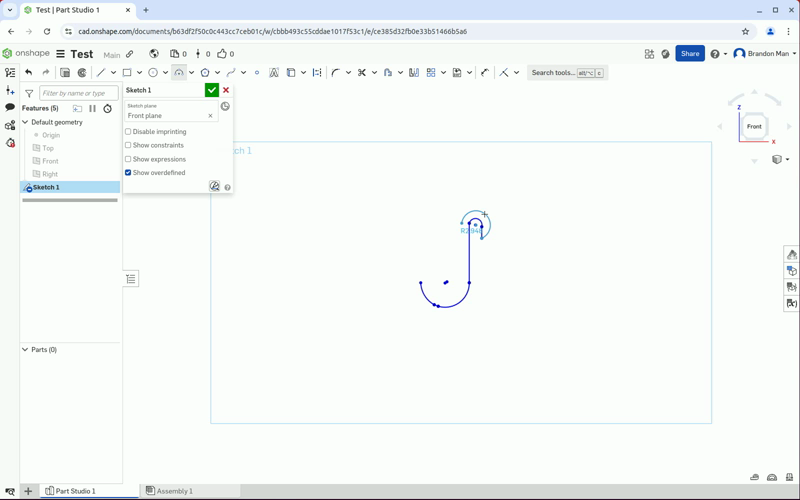
click(484, 213)
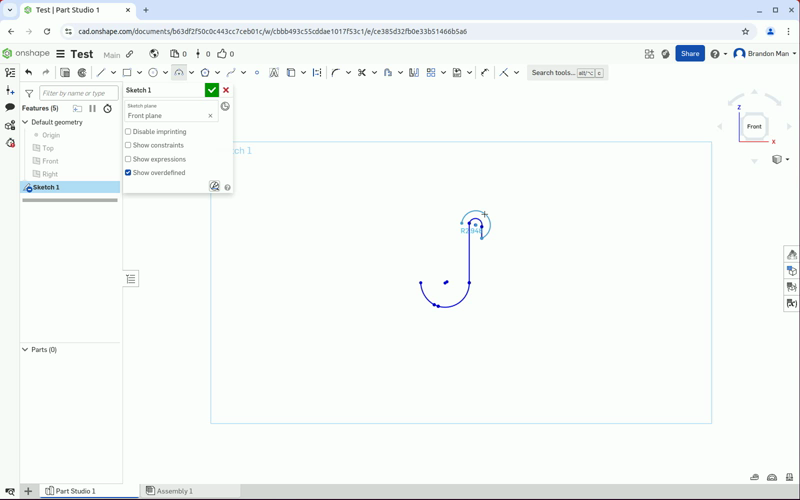
key_up(shift)
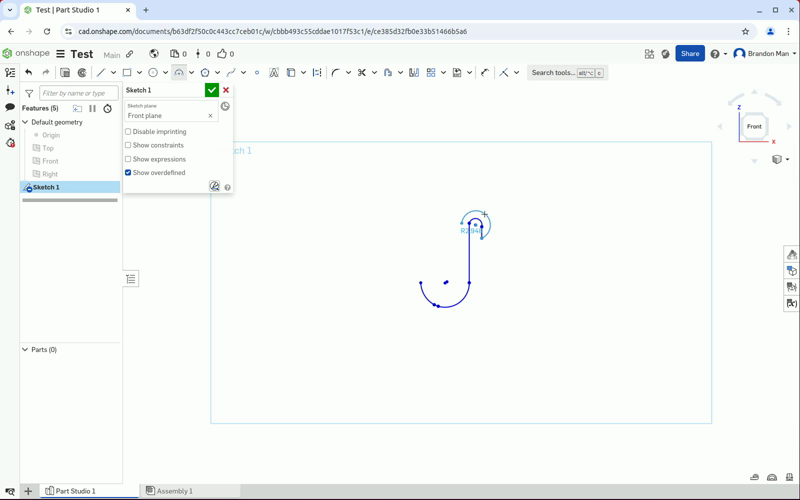
key(esc)
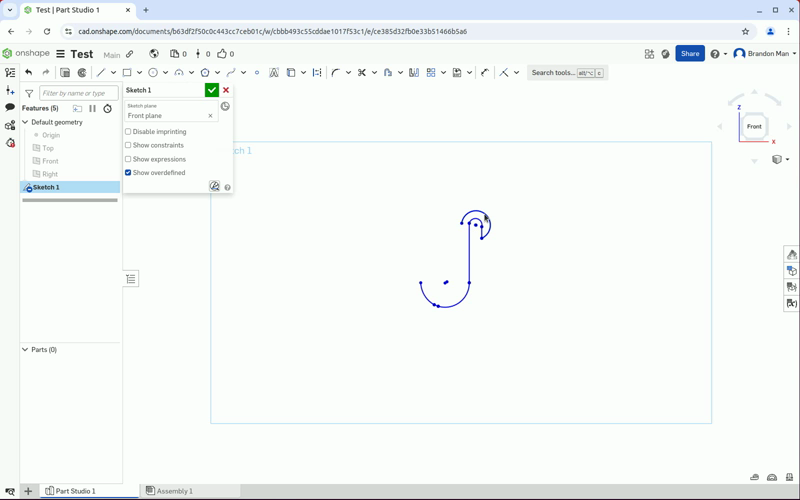
key(l)
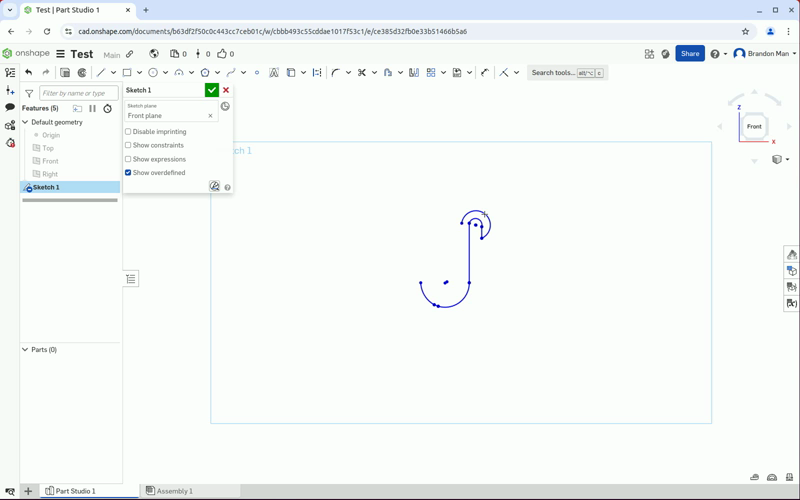
mouse_move(461, 223)
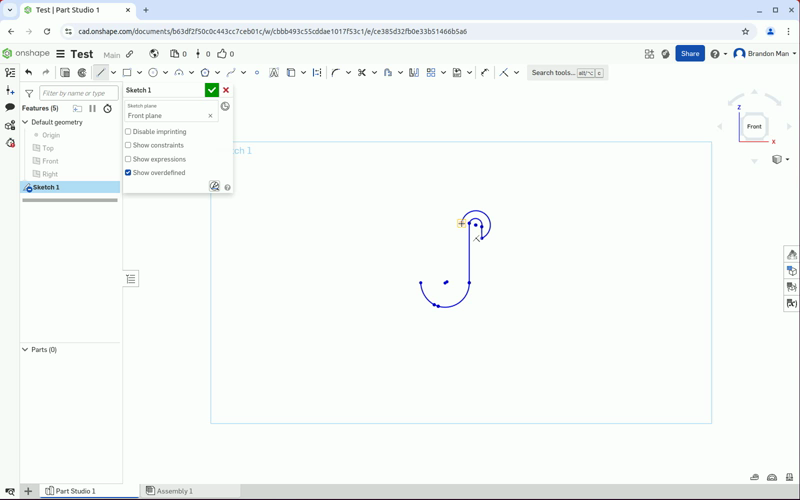
click(461, 223)
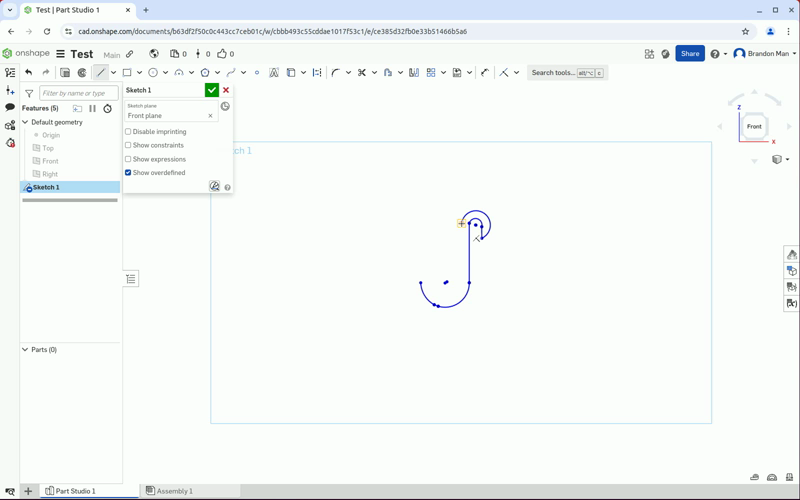
key_down(shift)
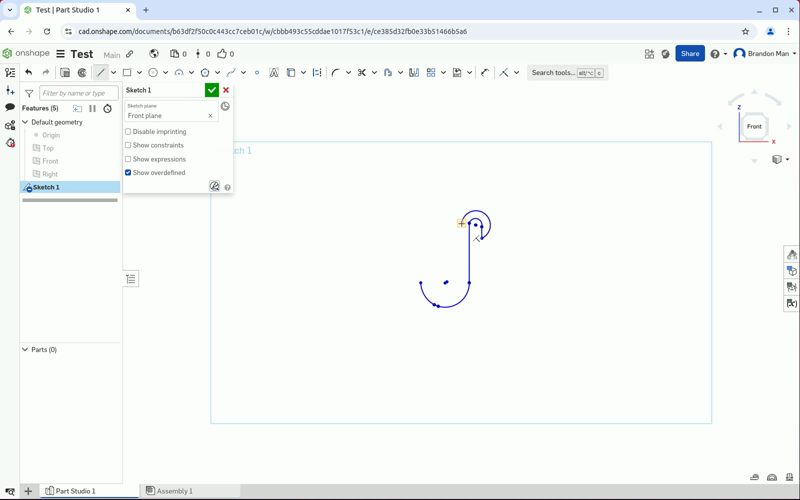
mouse_move(491, 223)
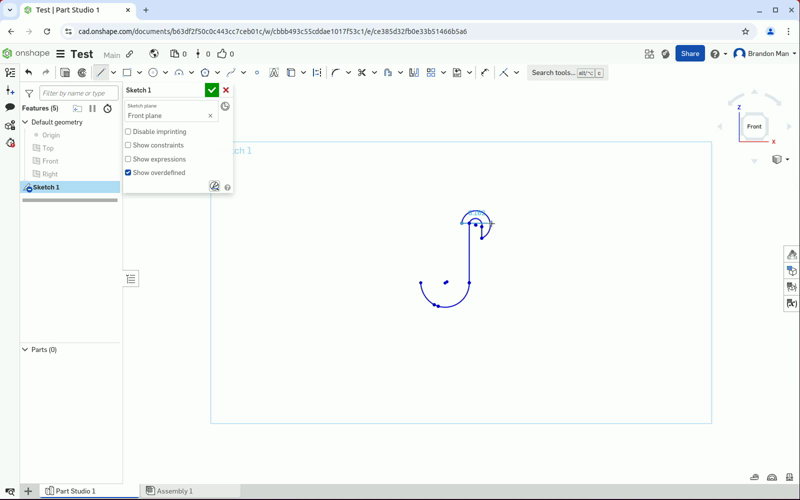
mouse_move(461, 246)
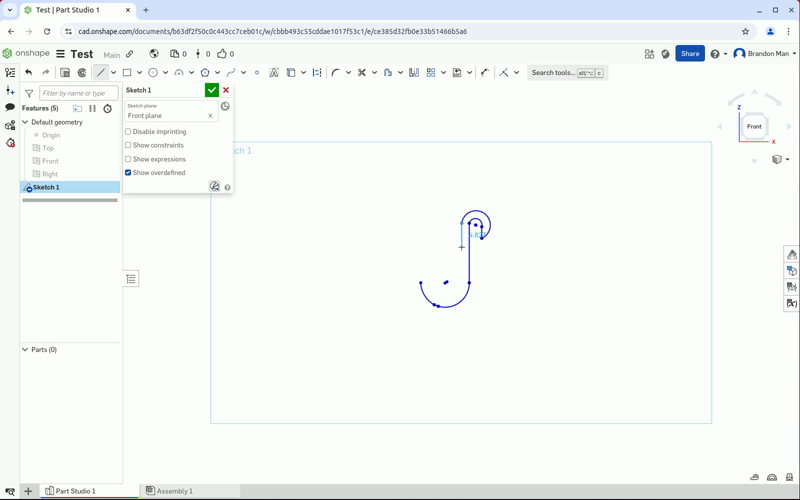
click(461, 246)
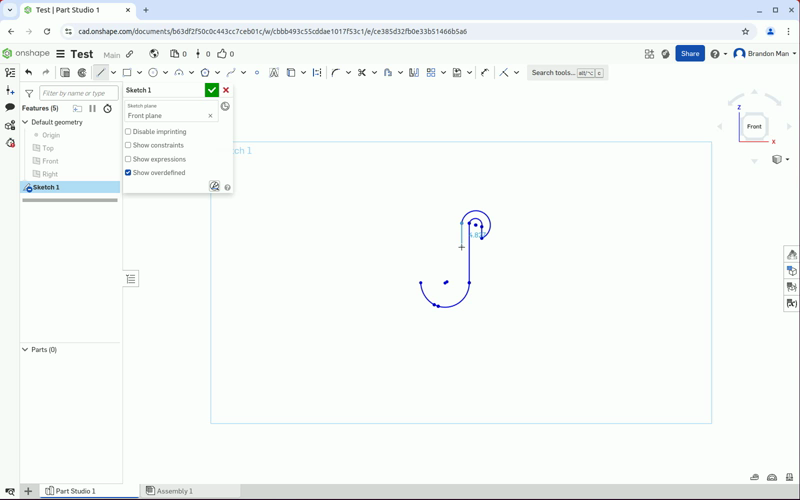
key_up(shift)
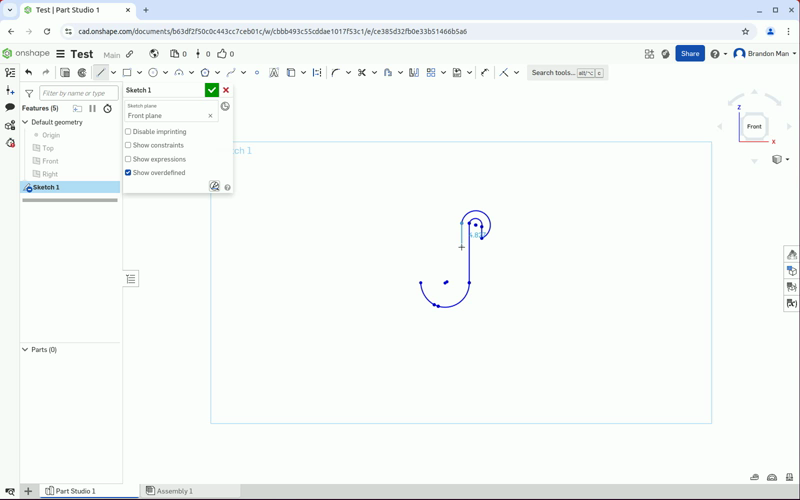
key_down(shift)
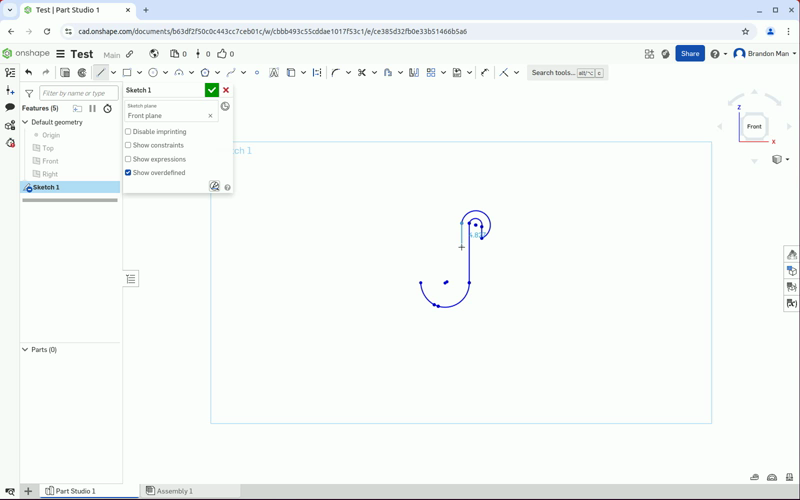
mouse_move(491, 246)
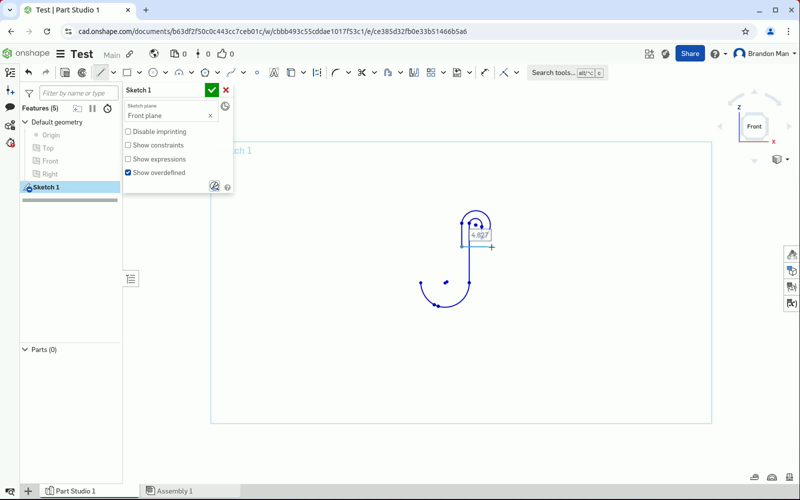
mouse_move(461, 282)
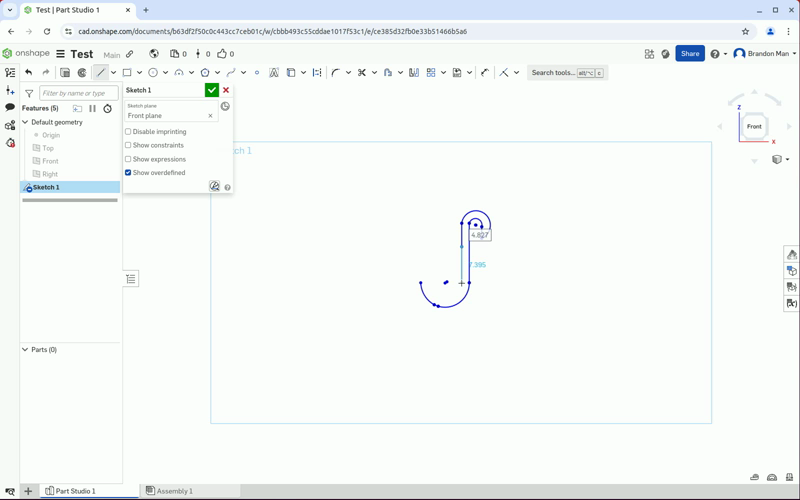
click(461, 282)
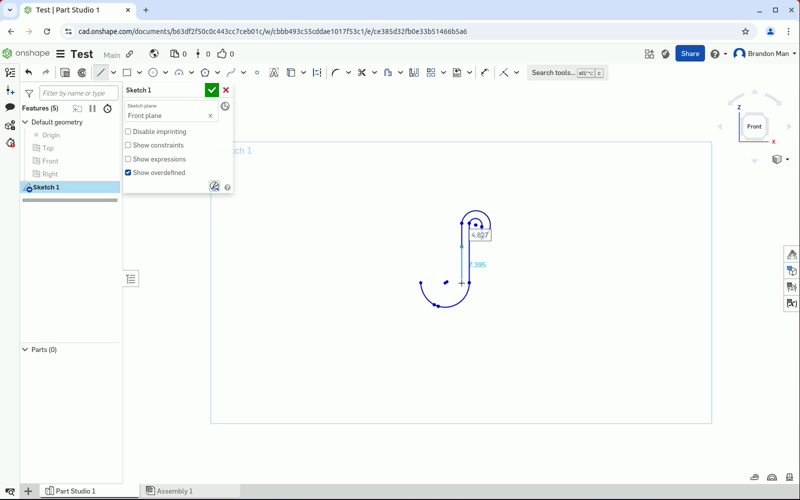
key_up(shift)
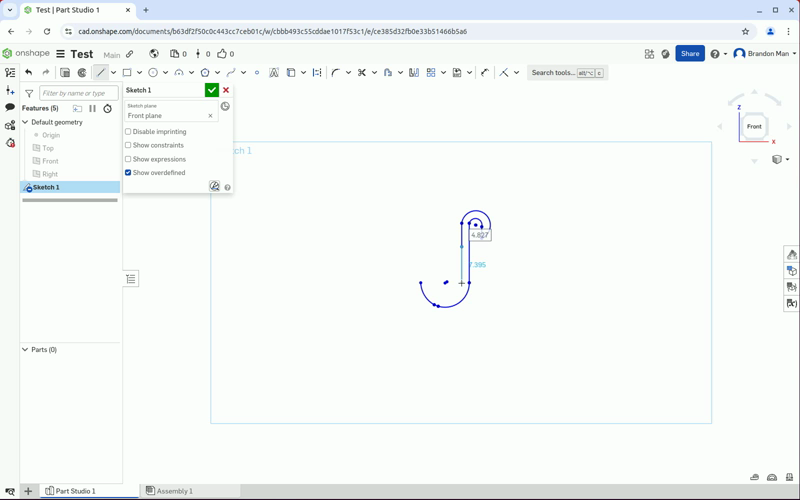
key(esc)
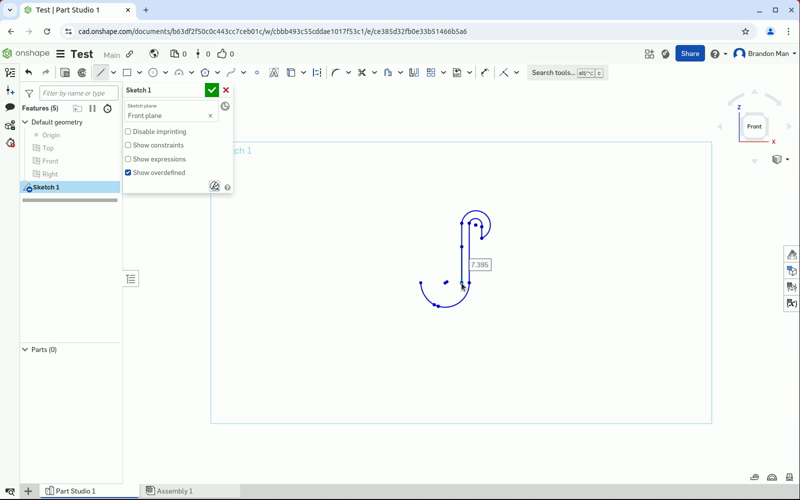
key(a)
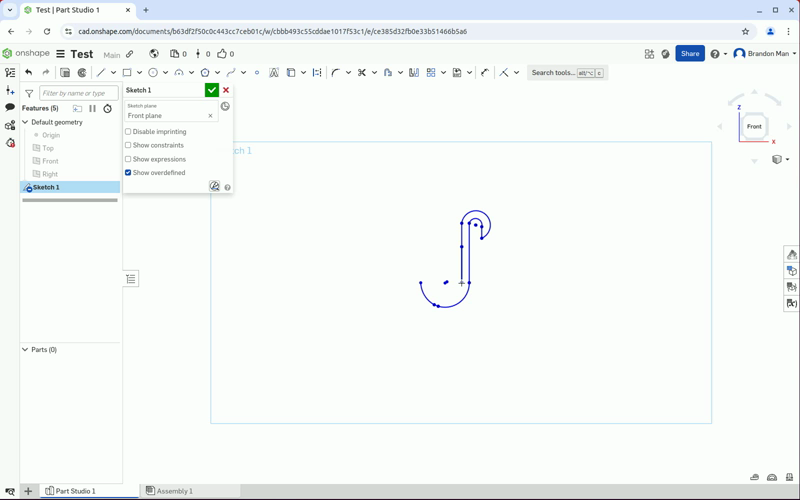
mouse_move(461, 282)
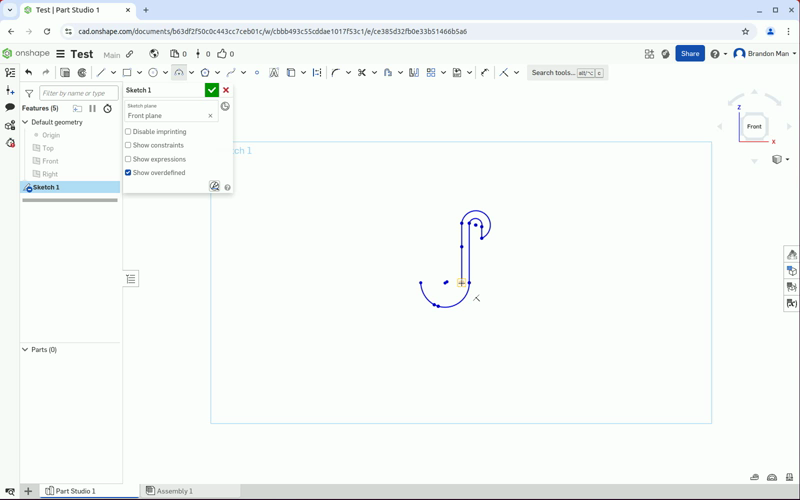
click(461, 282)
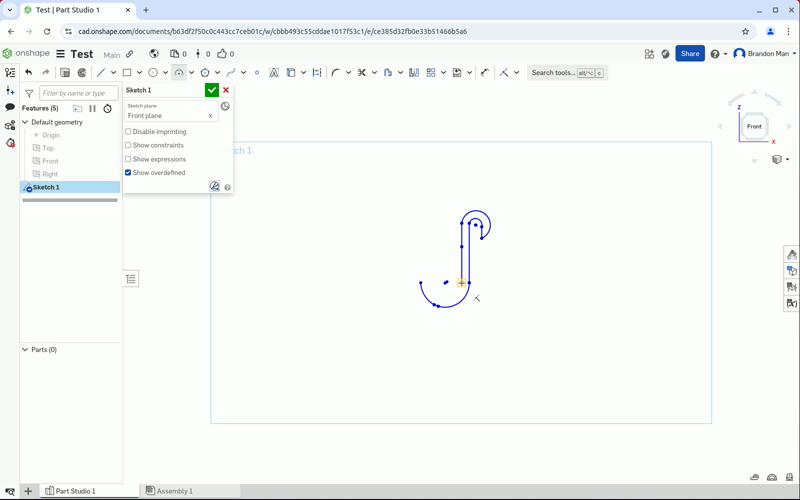
key_down(shift)
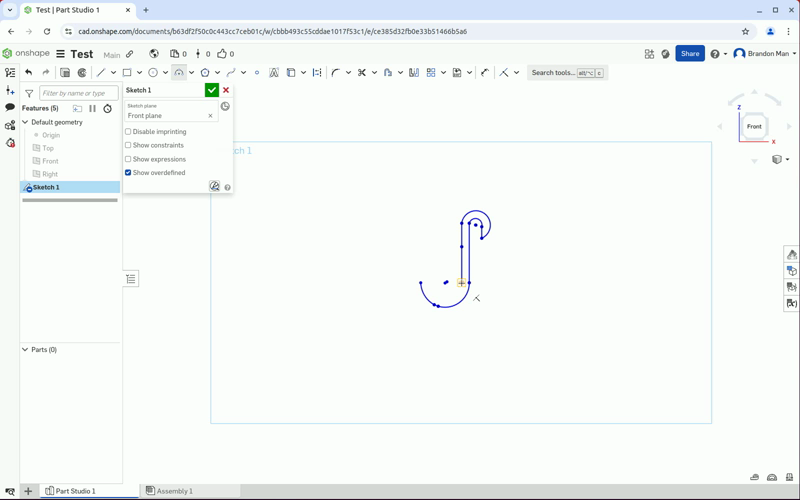
mouse_move(429, 282)
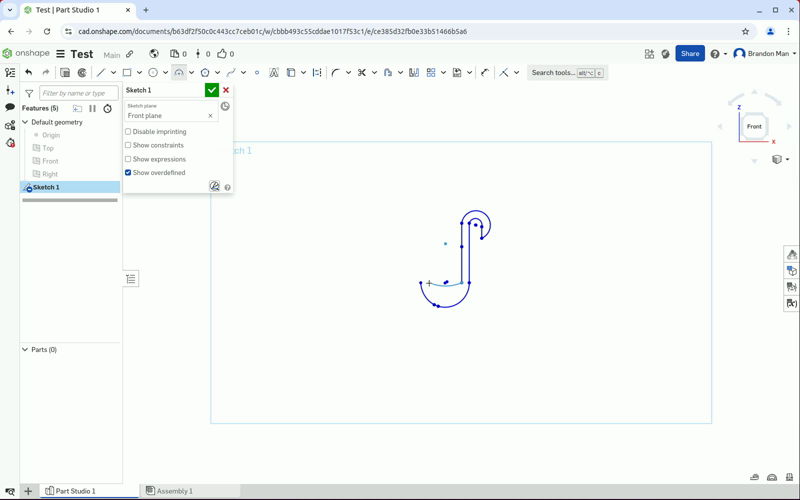
click(429, 282)
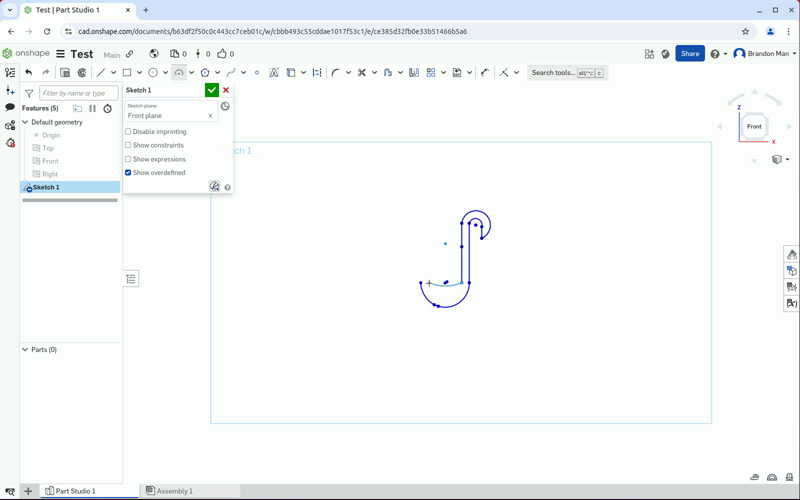
mouse_move(445, 299)
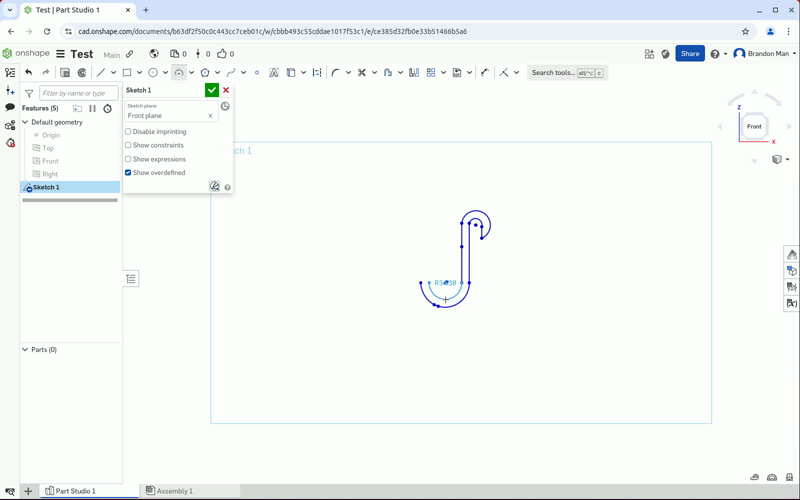
click(445, 299)
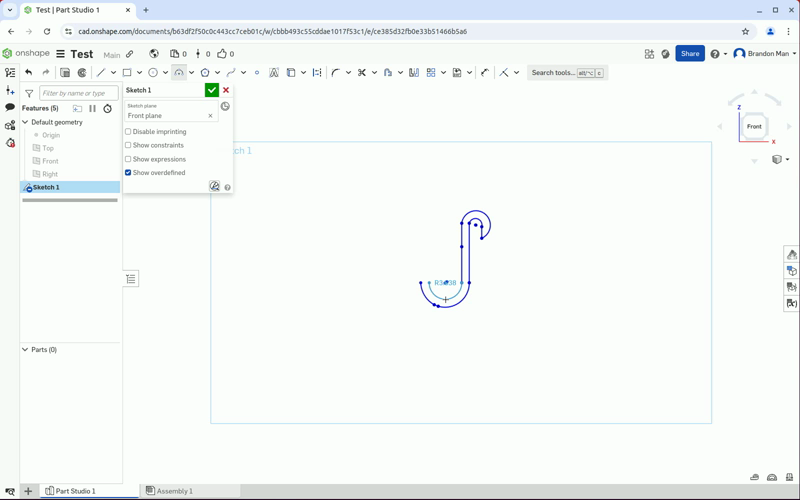
key_up(shift)
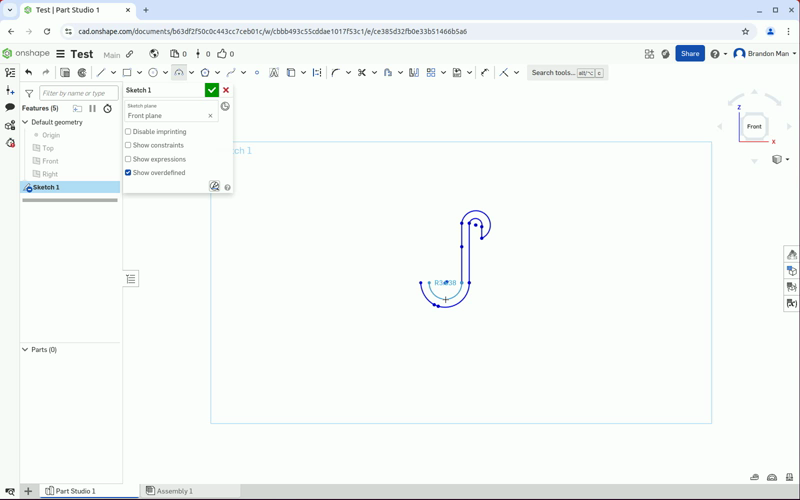
key(esc)
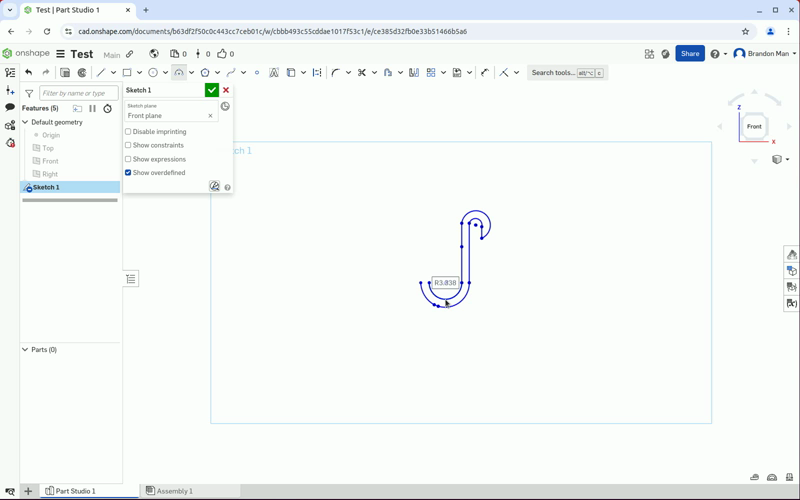
key(l)
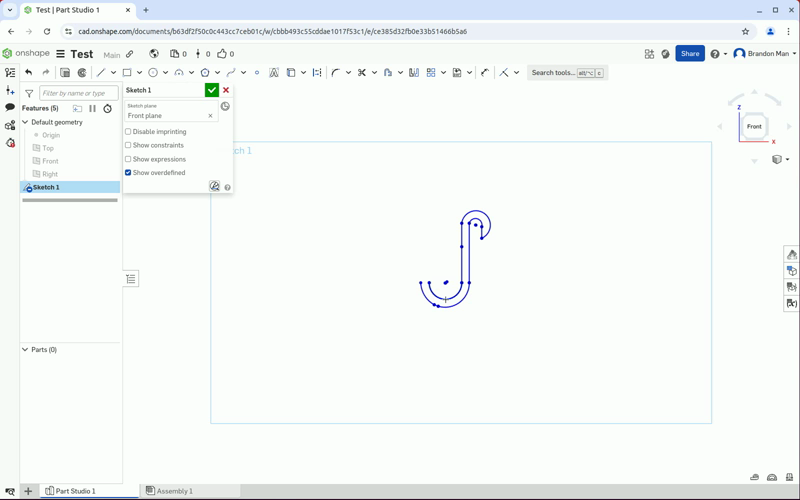
mouse_move(429, 282)
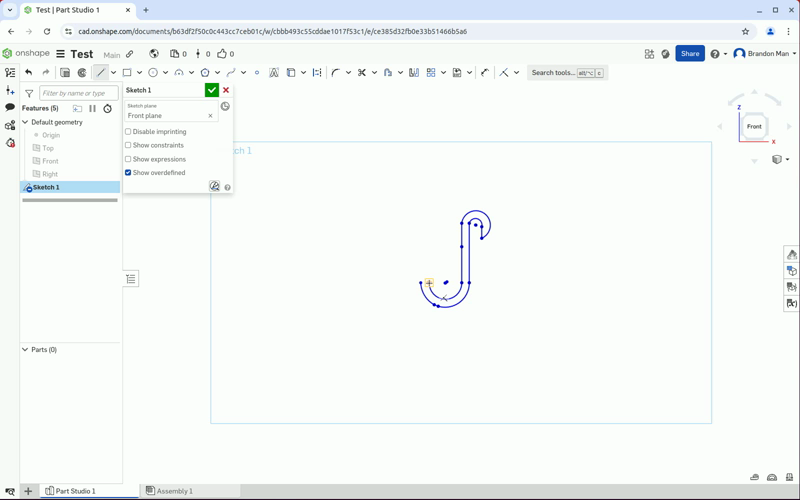
click(429, 282)
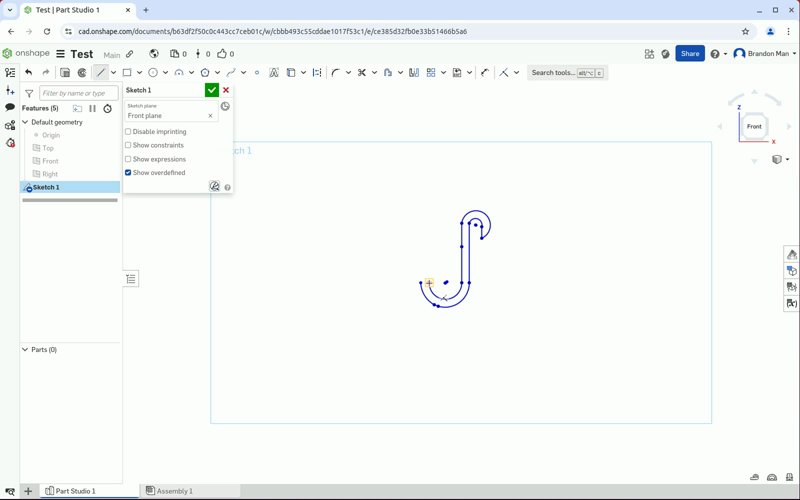
key_down(shift)
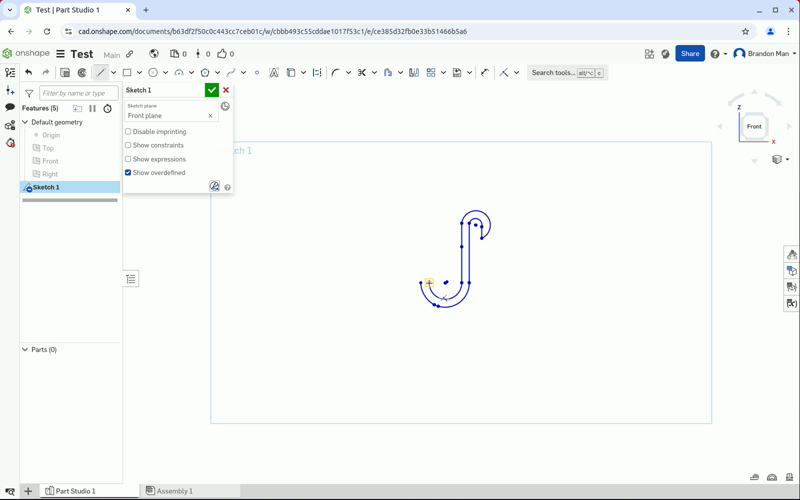
mouse_move(459, 282)
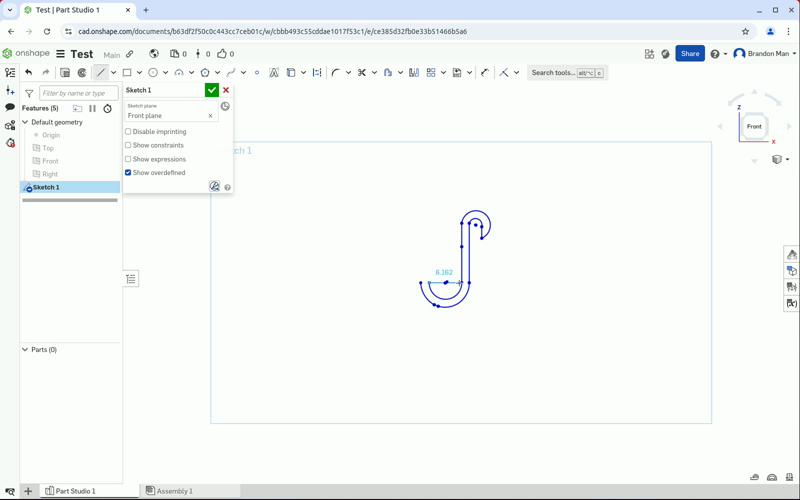
mouse_move(429, 273)
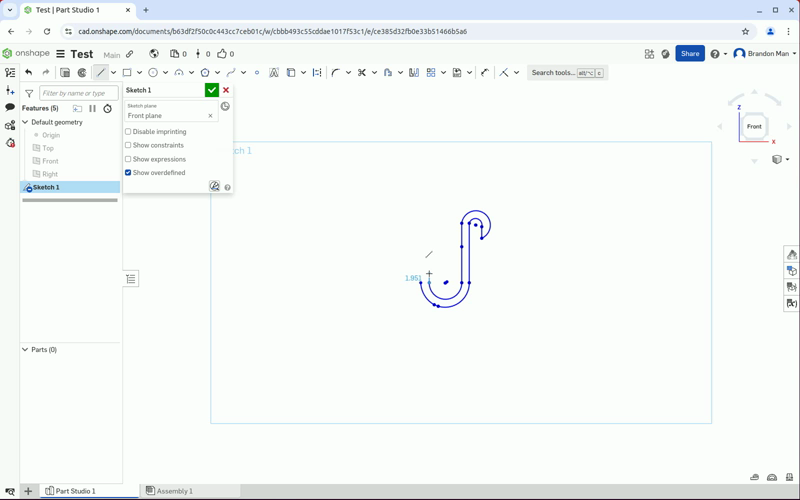
click(429, 273)
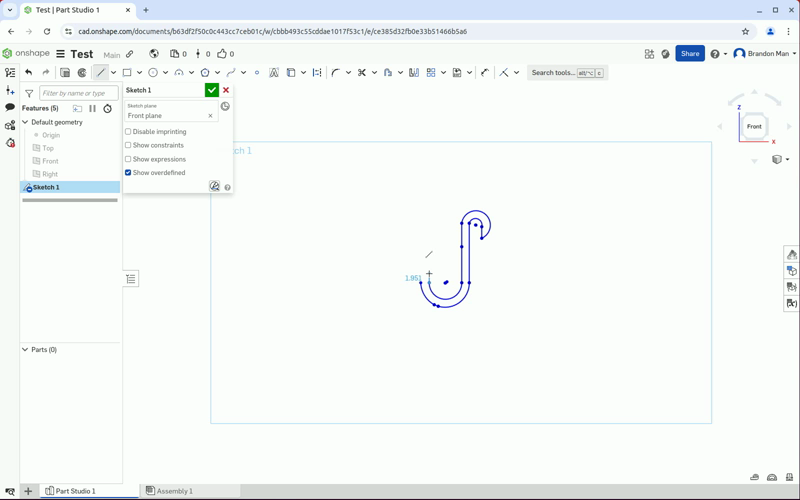
key_up(shift)
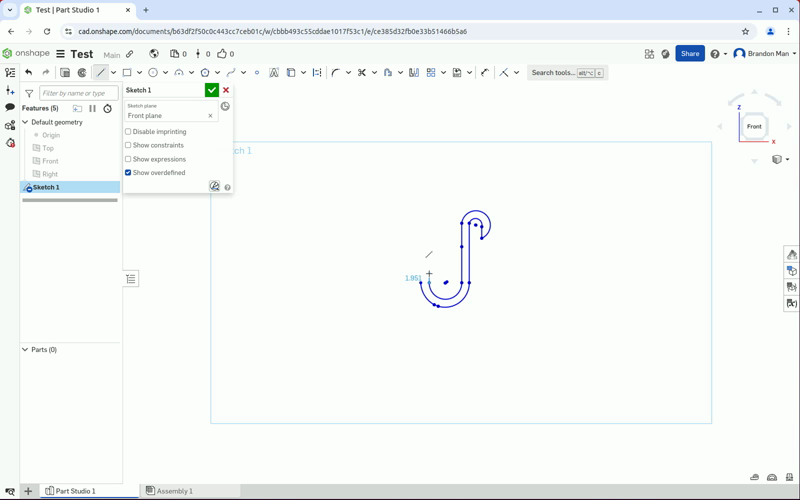
key(esc)
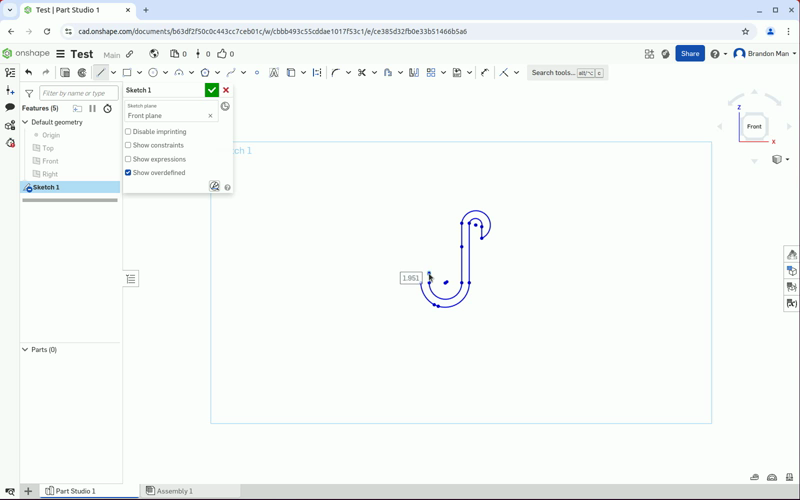
key(a)
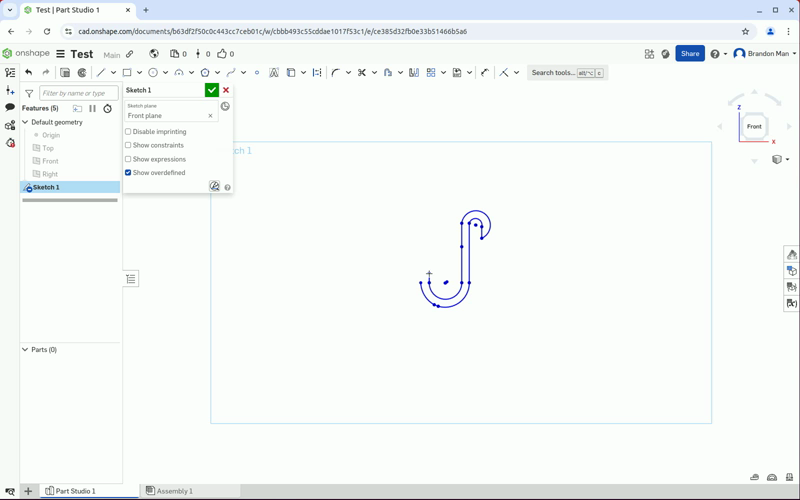
mouse_move(429, 273)
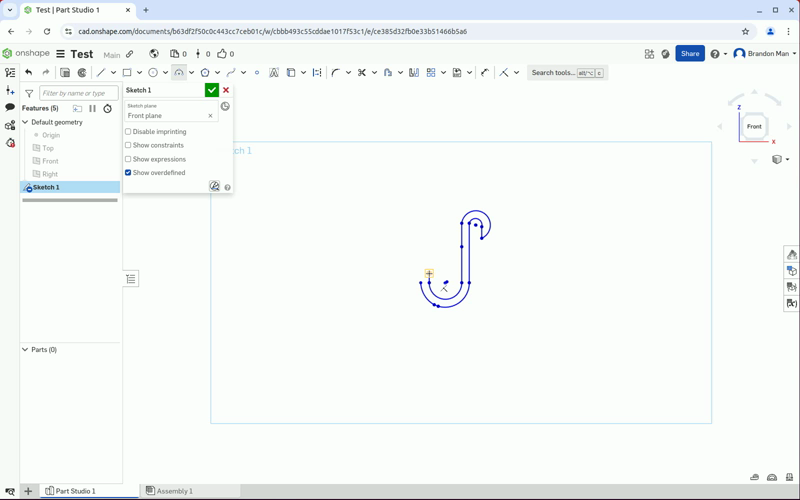
click(429, 273)
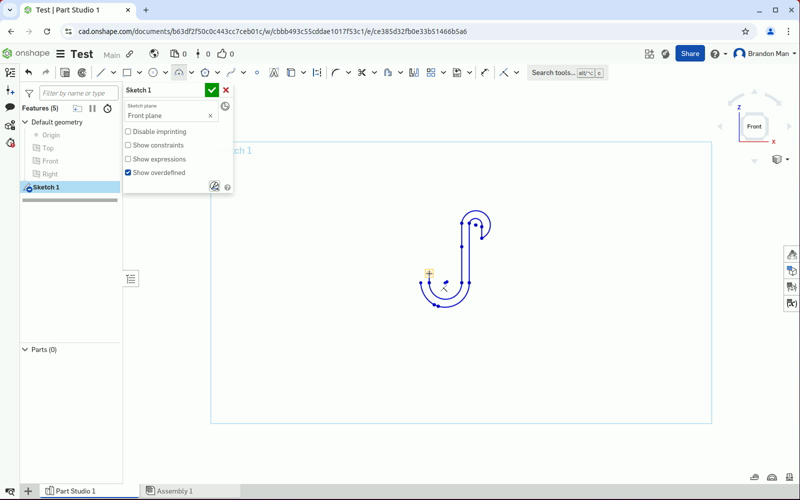
key_down(shift)
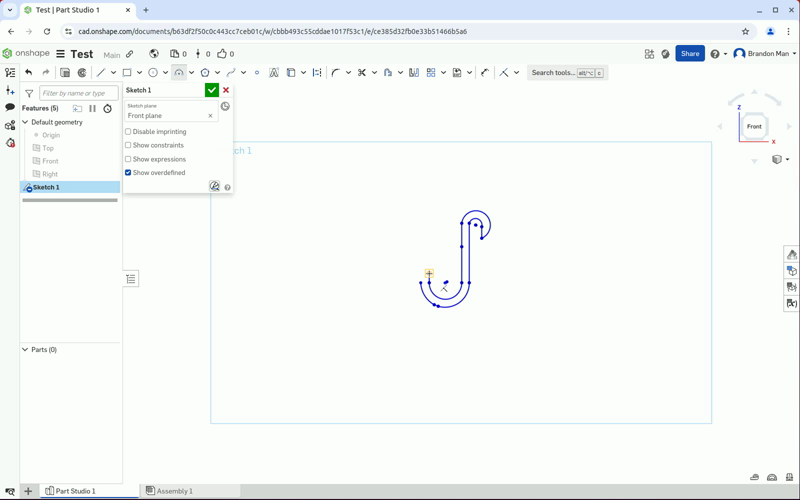
mouse_move(420, 273)
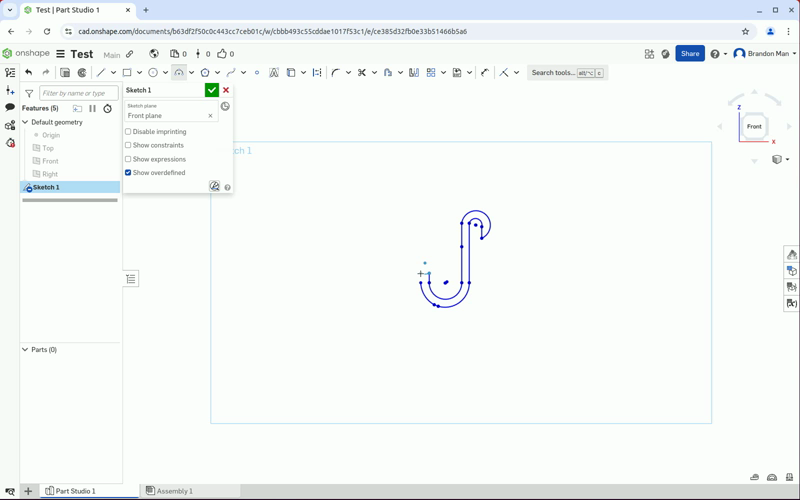
click(420, 273)
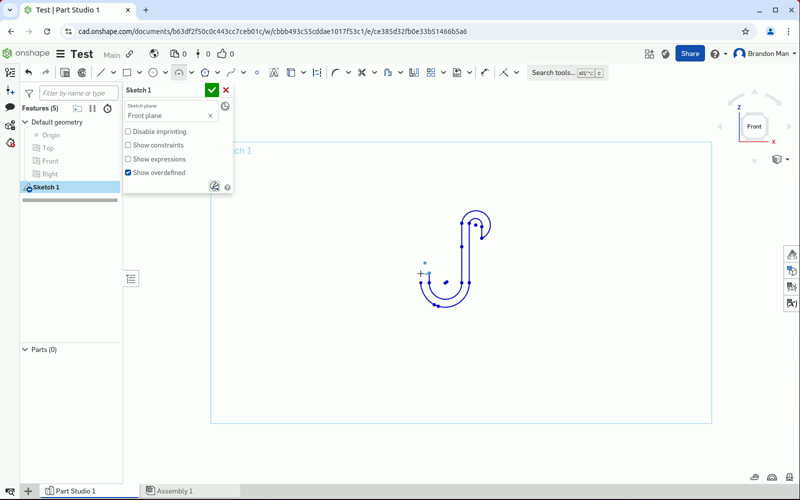
mouse_move(425, 268)
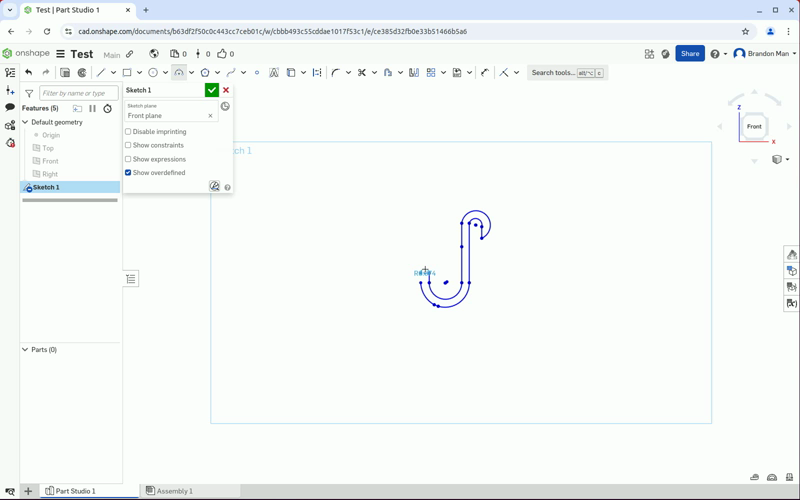
click(425, 268)
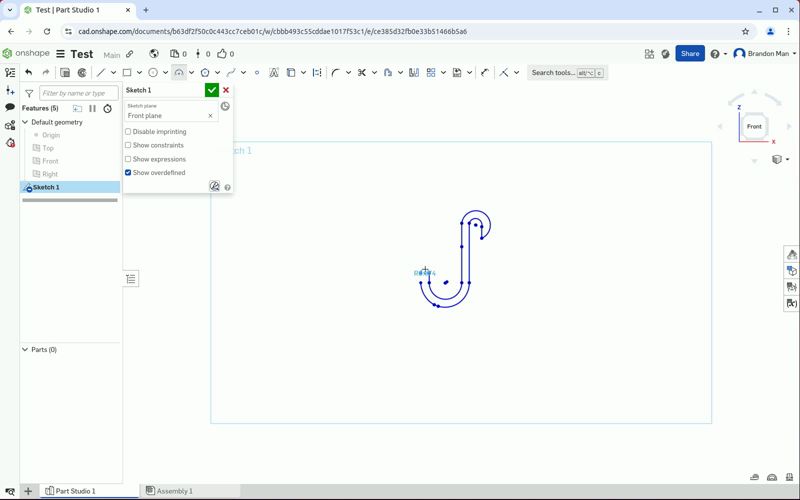
key_up(shift)
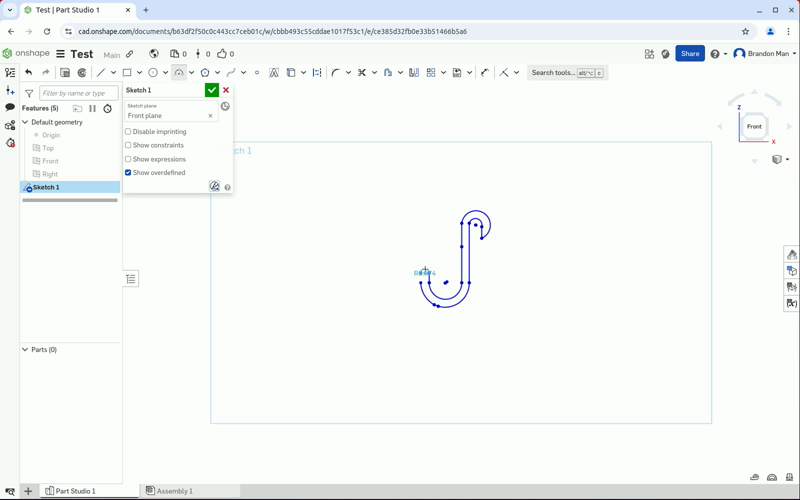
key(esc)
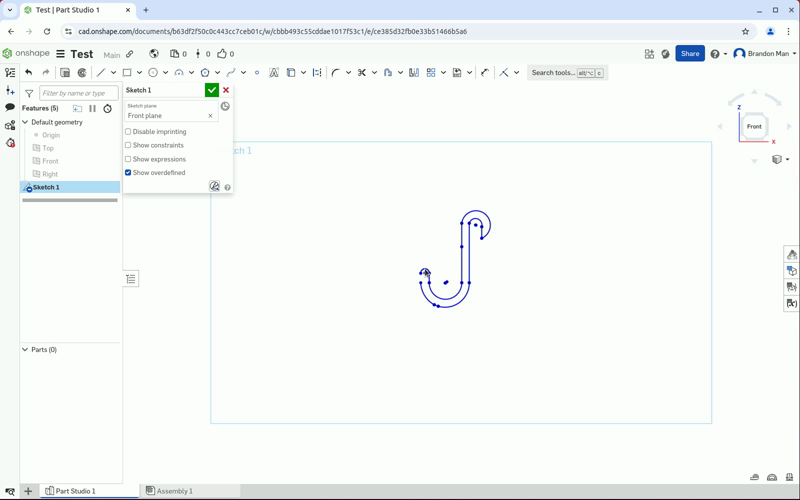
key(l)
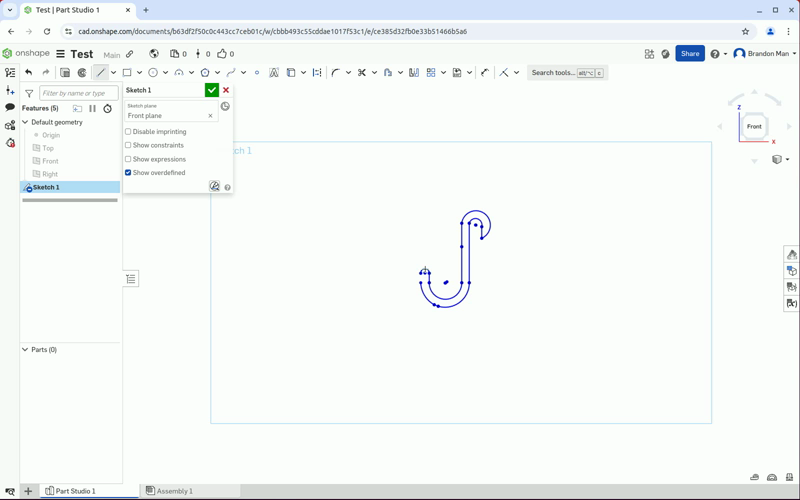
mouse_move(420, 273)
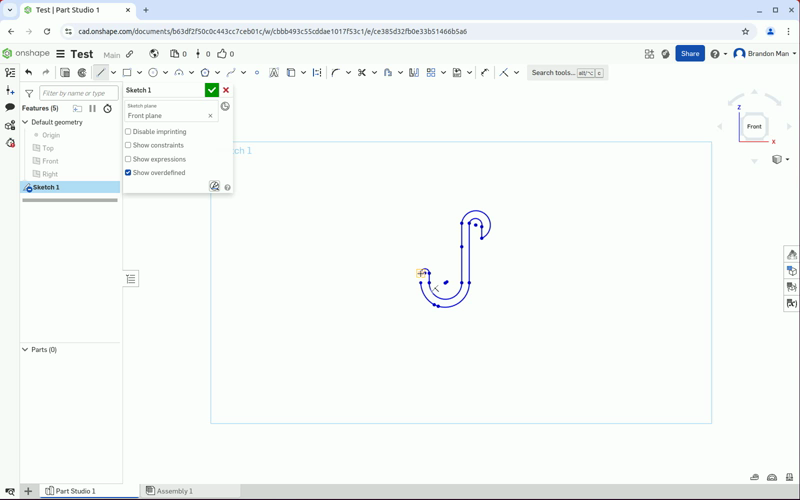
scroll(6)
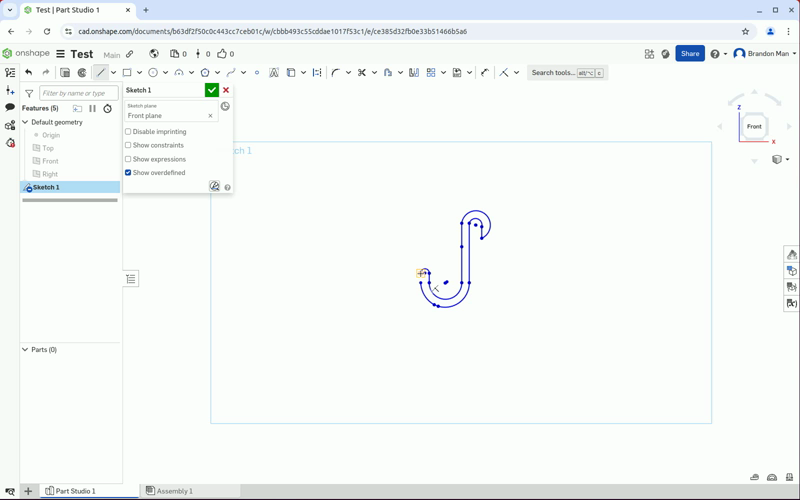
scroll(6)
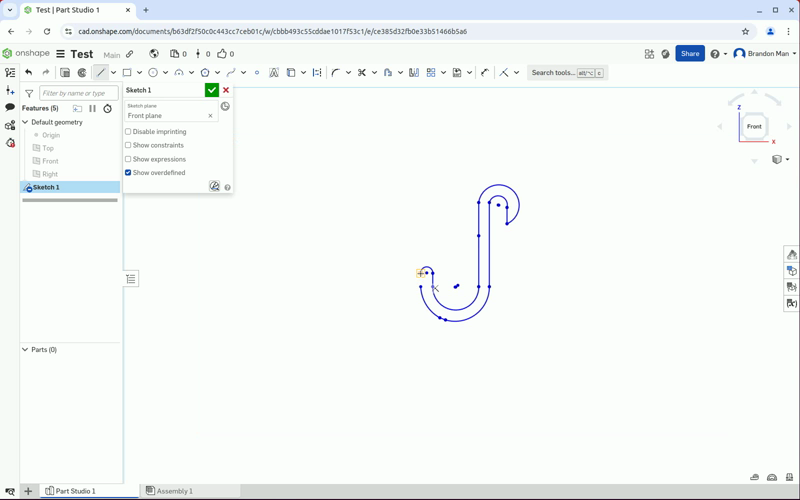
scroll(6)
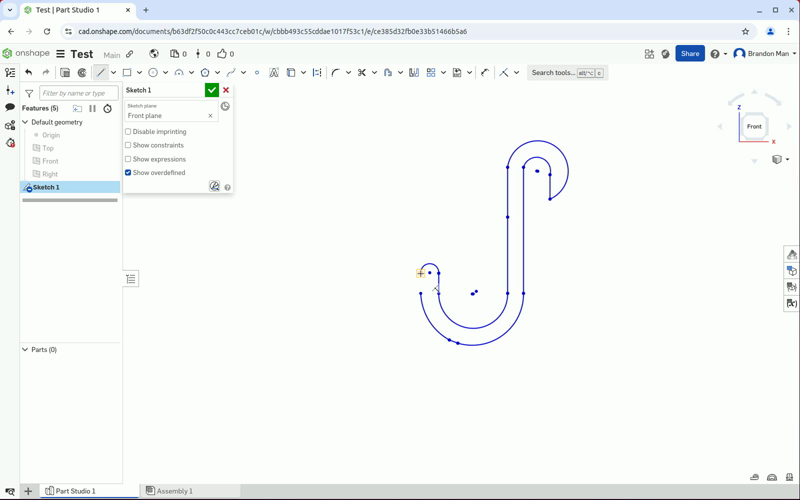
scroll(6)
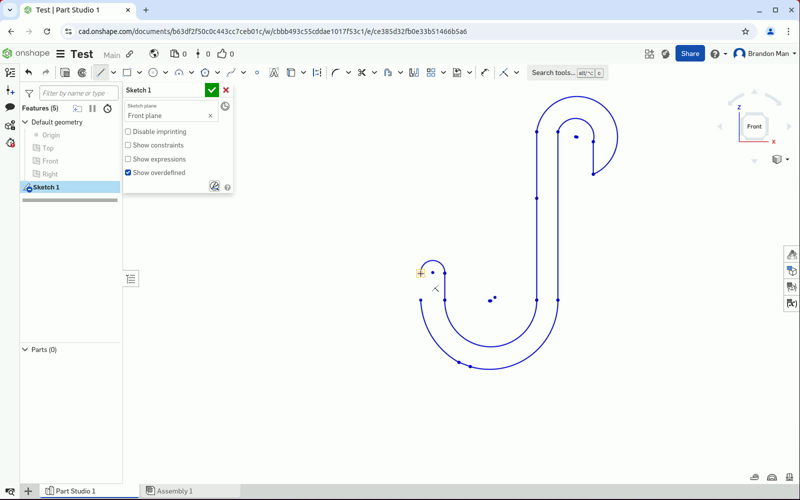
scroll(6)
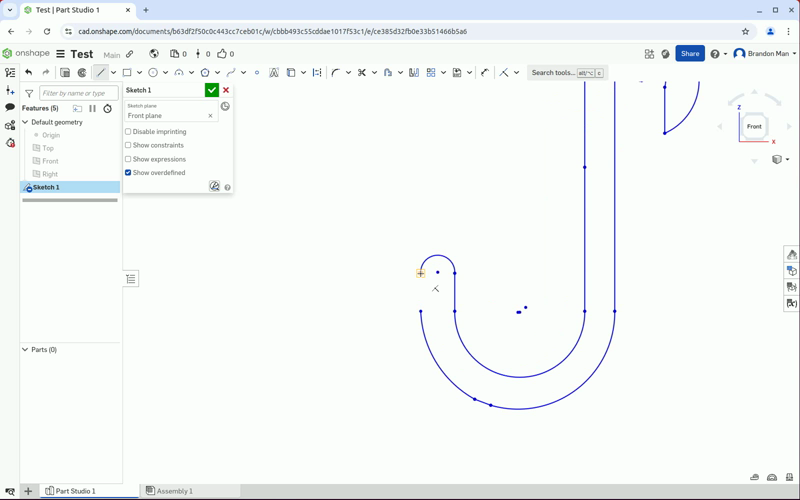
scroll(6)
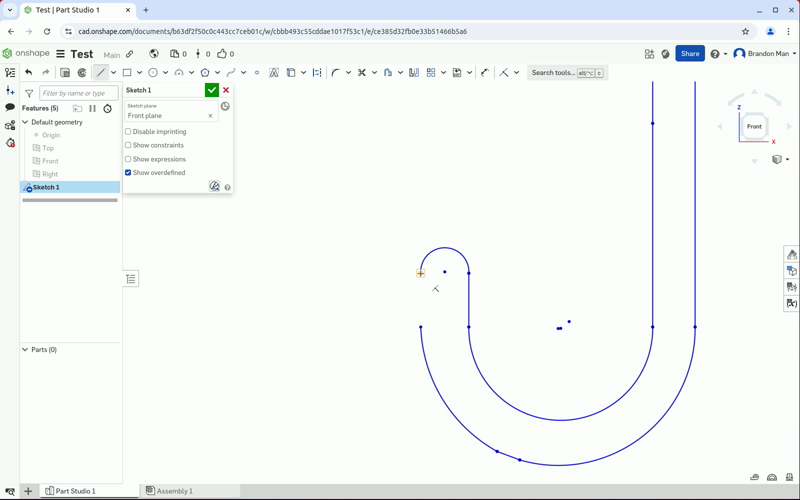
scroll(6)
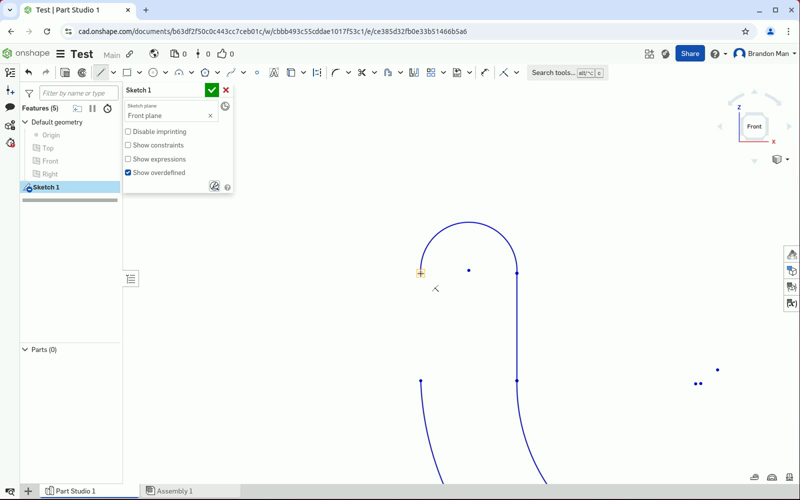
click(420, 273)
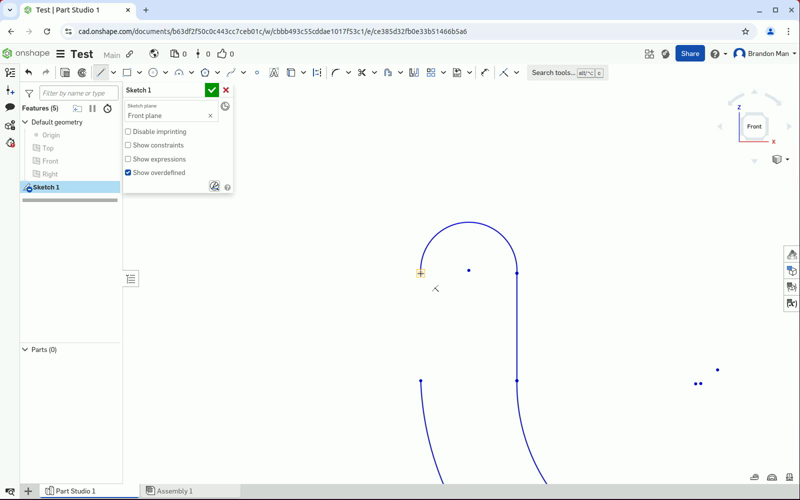
scroll(-6)
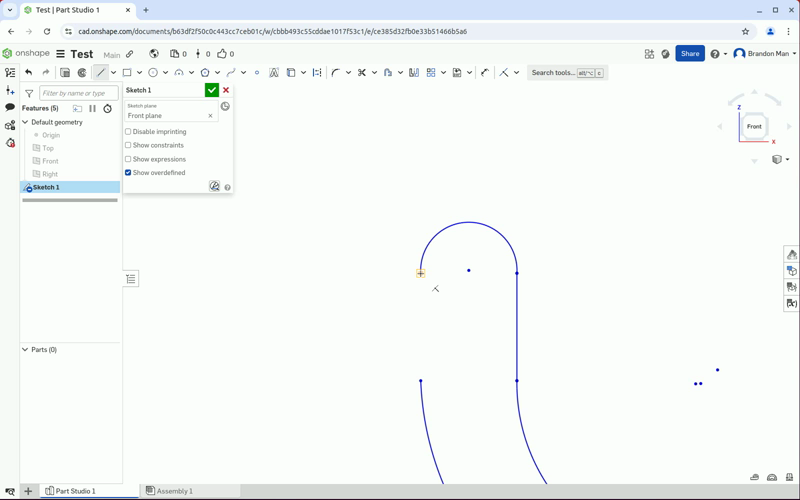
scroll(-6)
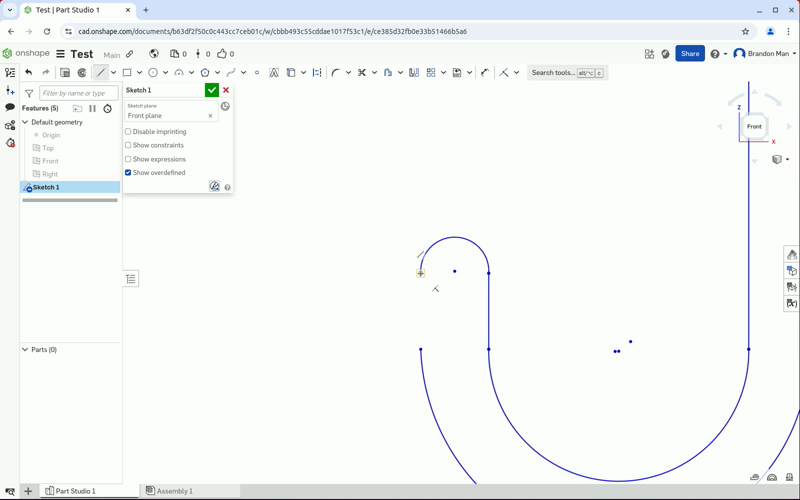
scroll(-6)
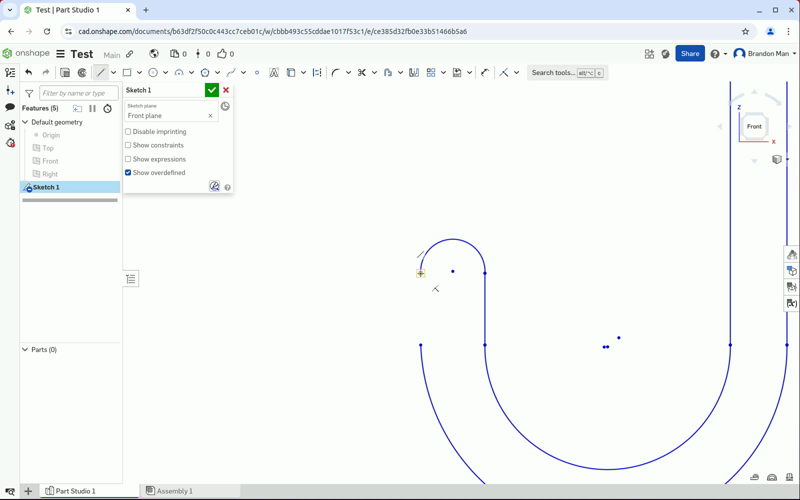
scroll(-6)
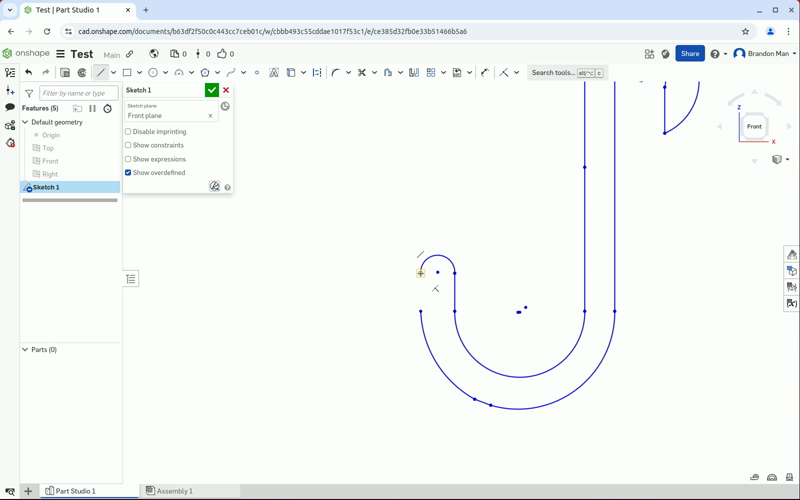
scroll(-6)
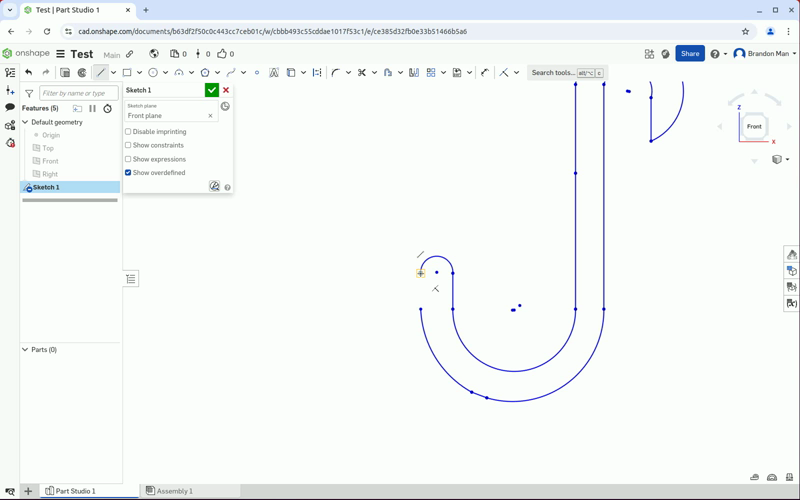
scroll(-6)
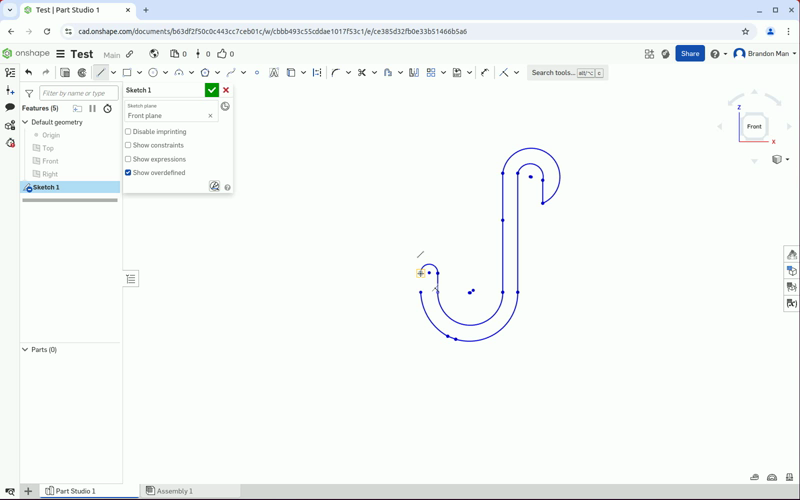
scroll(-6)
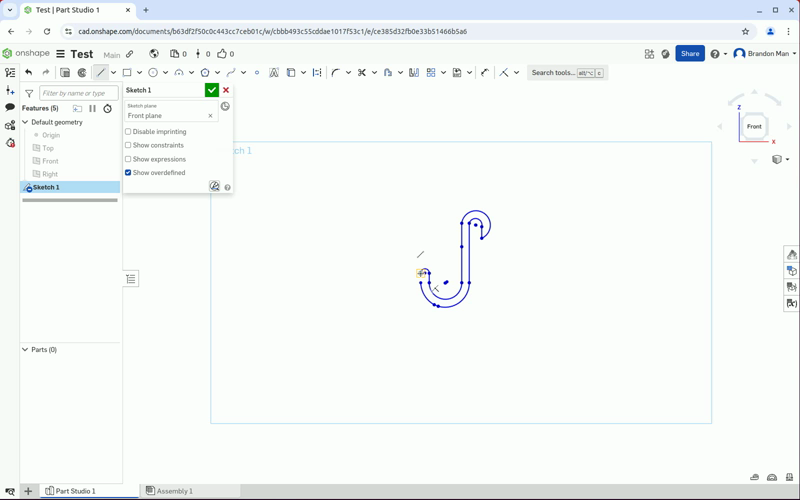
mouse_move(450, 273)
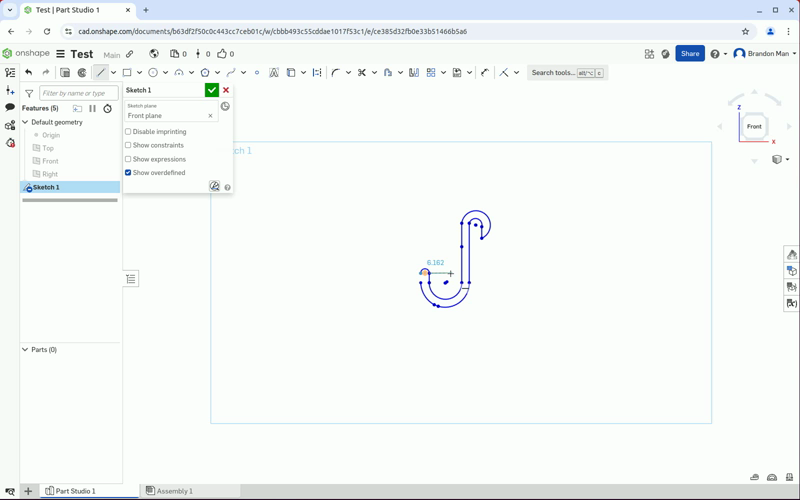
key_down(shift)
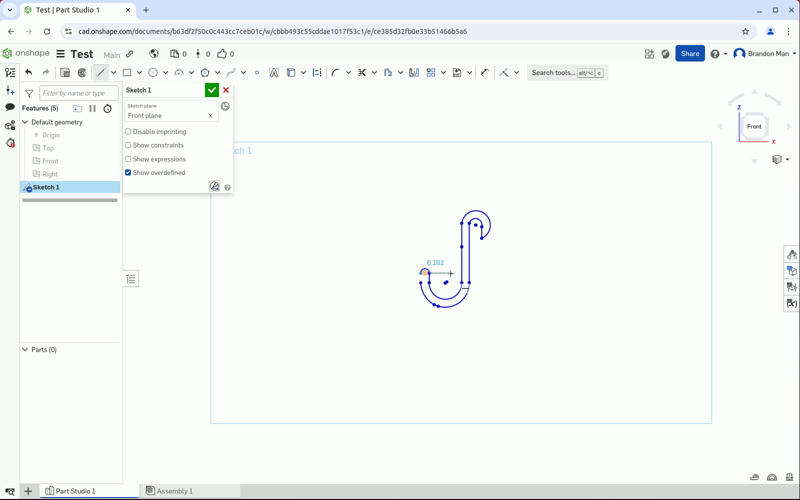
mouse_move(420, 282)
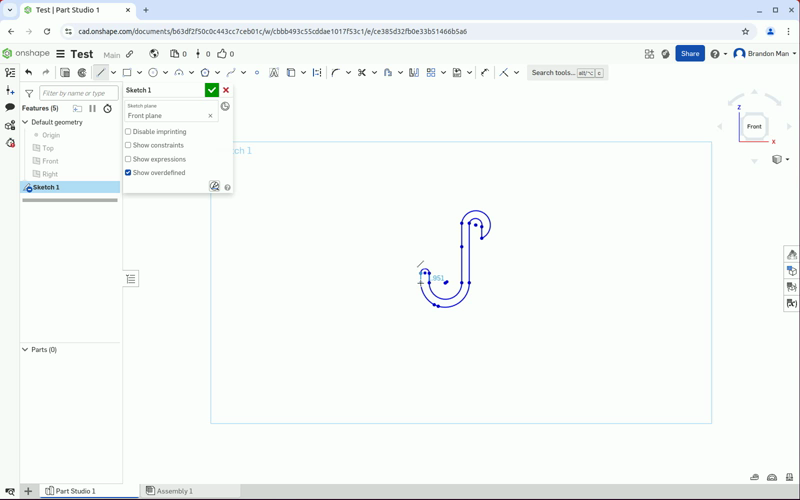
key_up(shift)
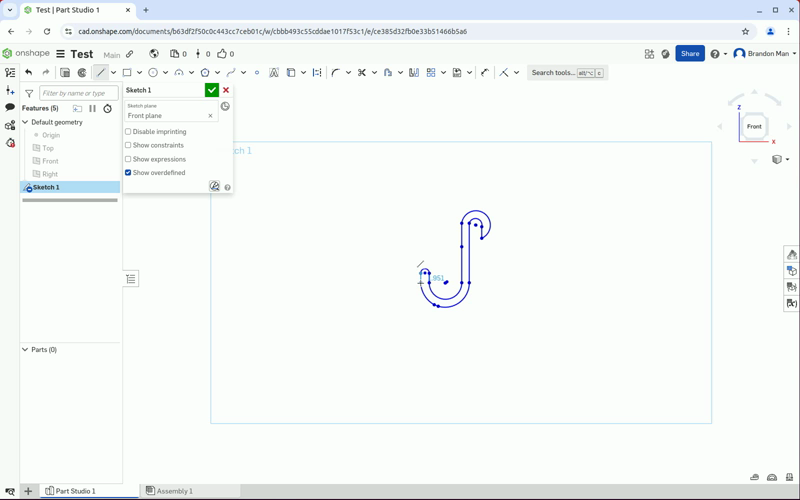
click(420, 282)
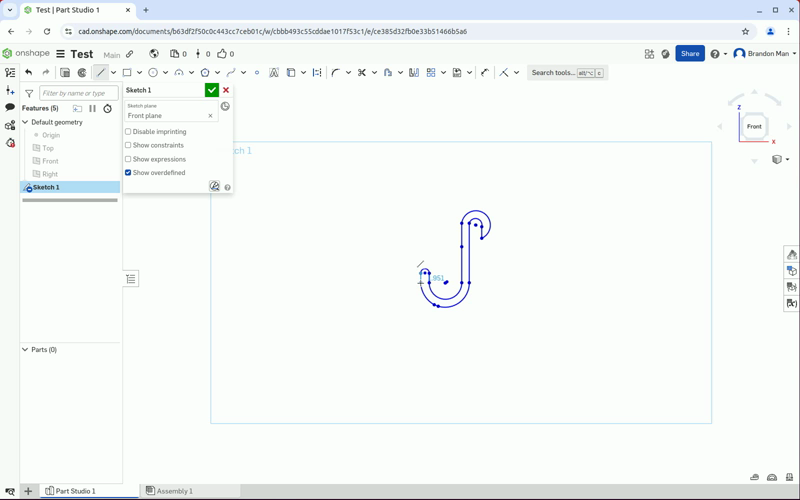
key(esc)
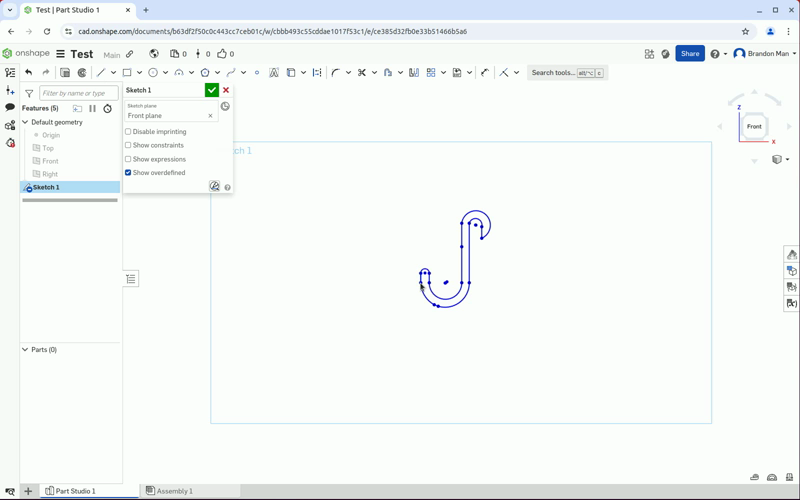
mouse_move(442, 286)
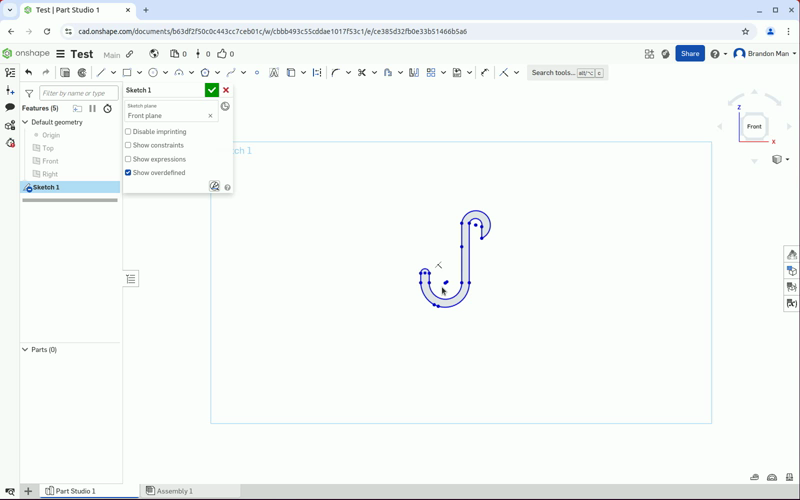
scroll(6)
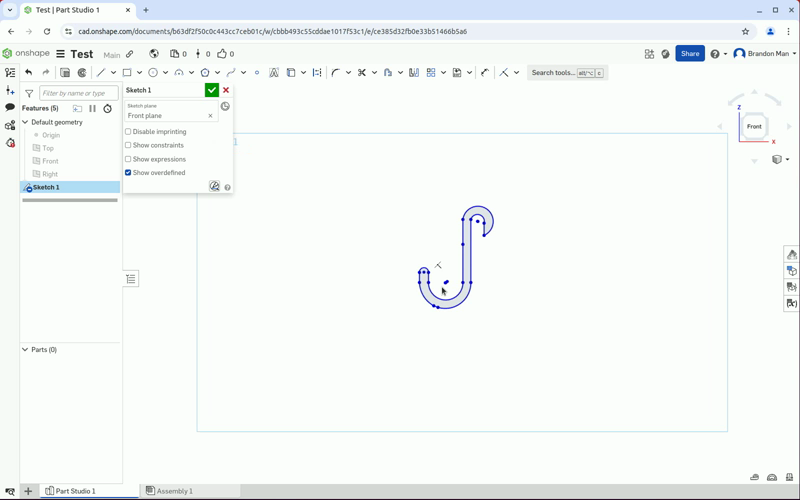
scroll(6)
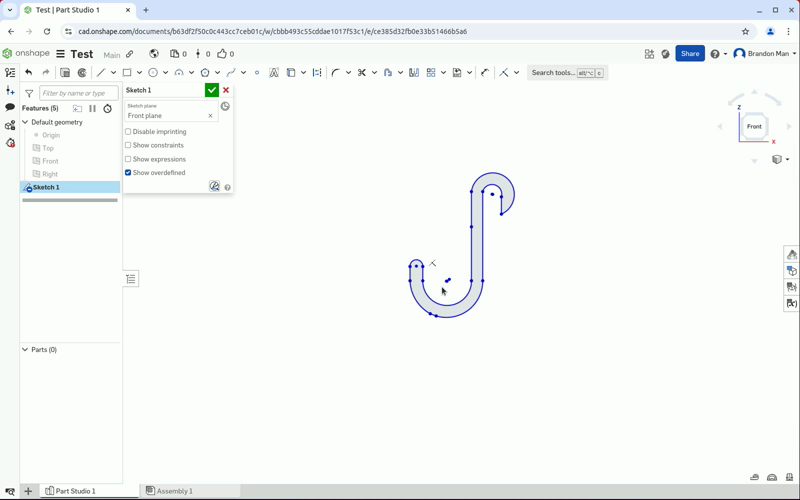
scroll(6)
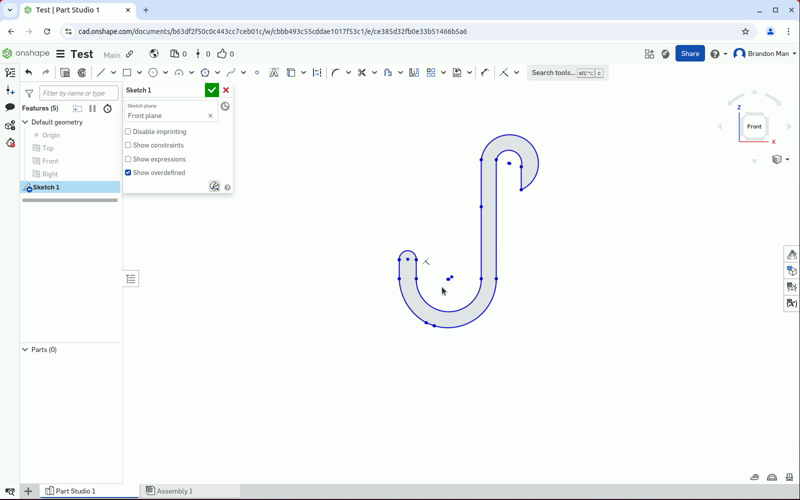
scroll(6)
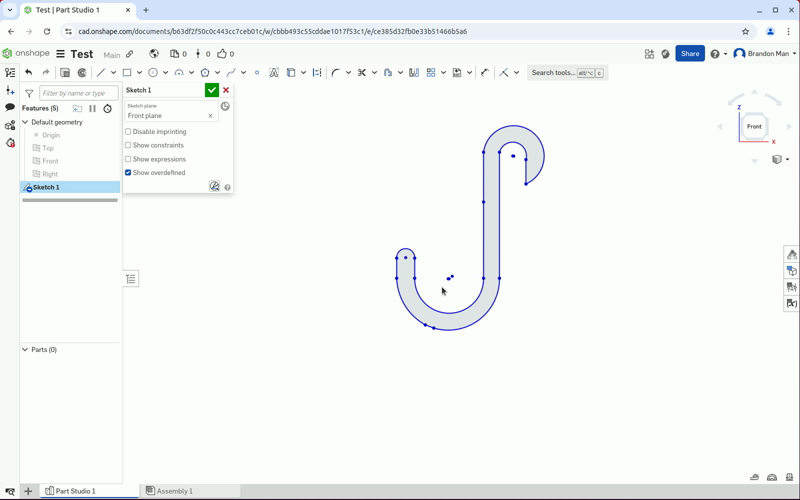
scroll(6)
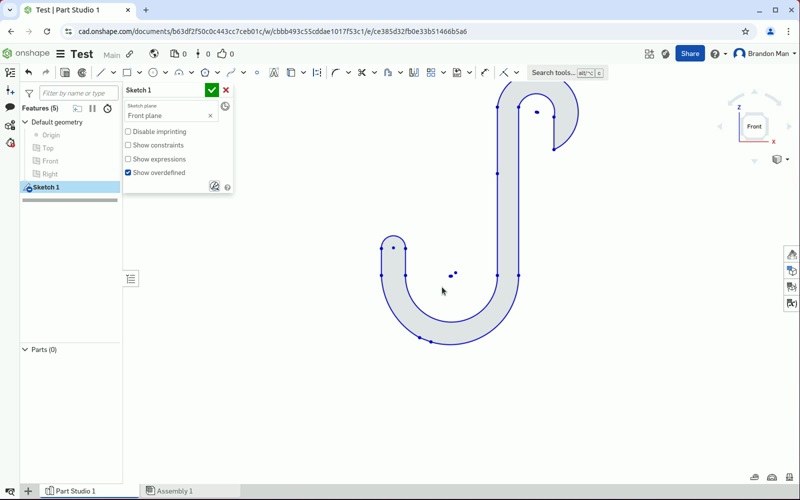
scroll(6)
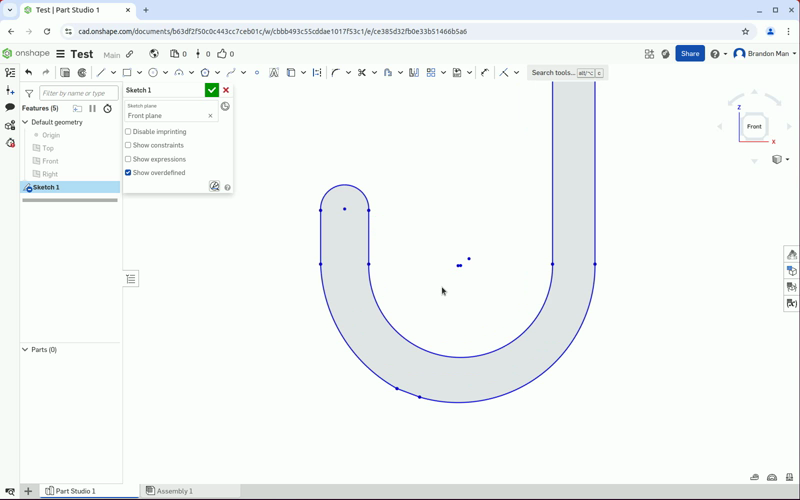
scroll(6)
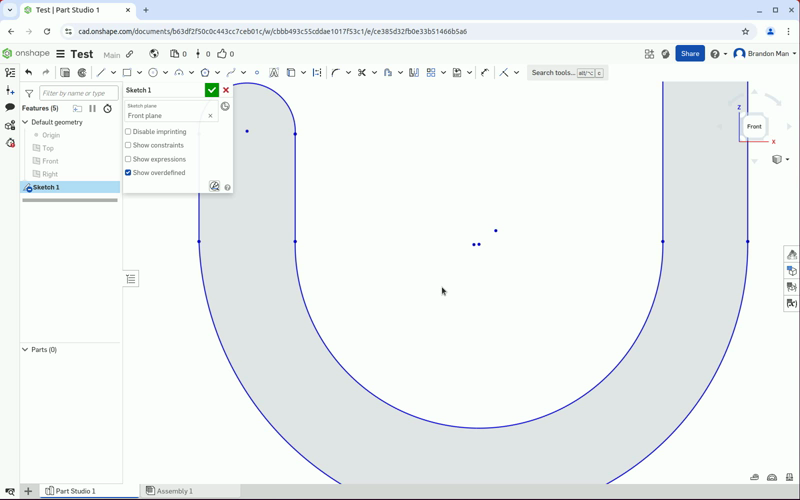
click(442, 286)
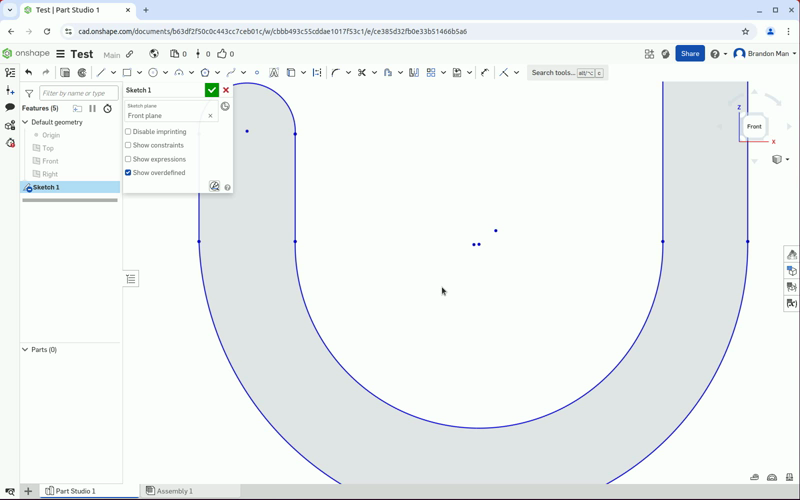
scroll(-6)
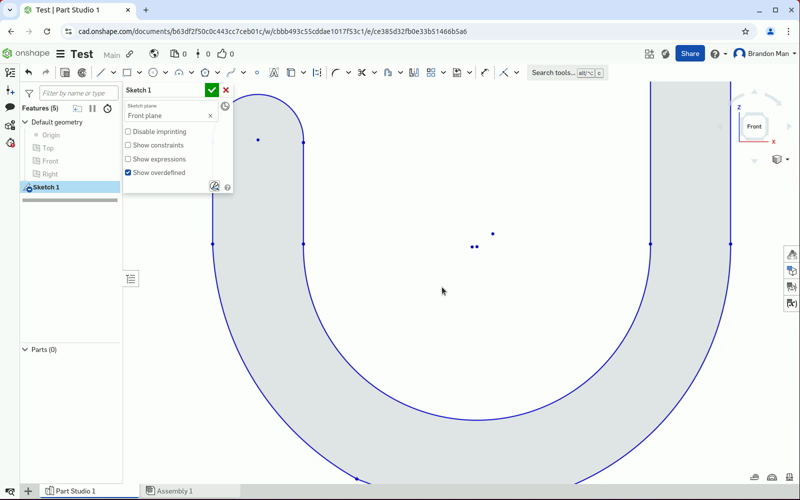
scroll(-6)
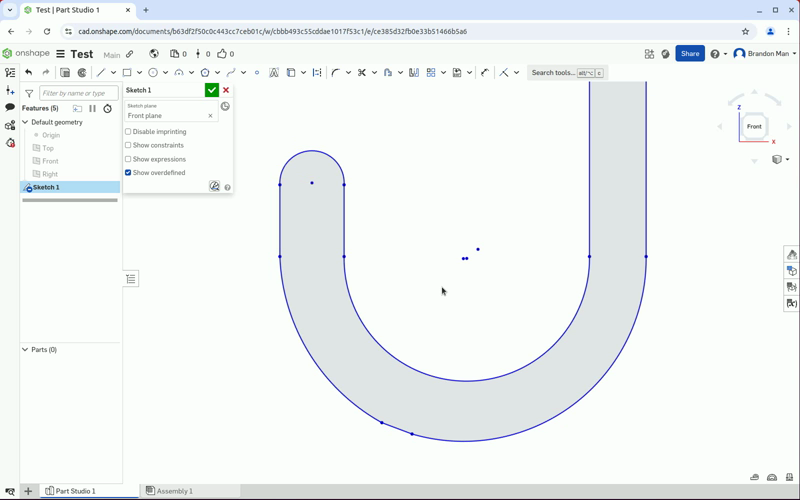
scroll(-6)
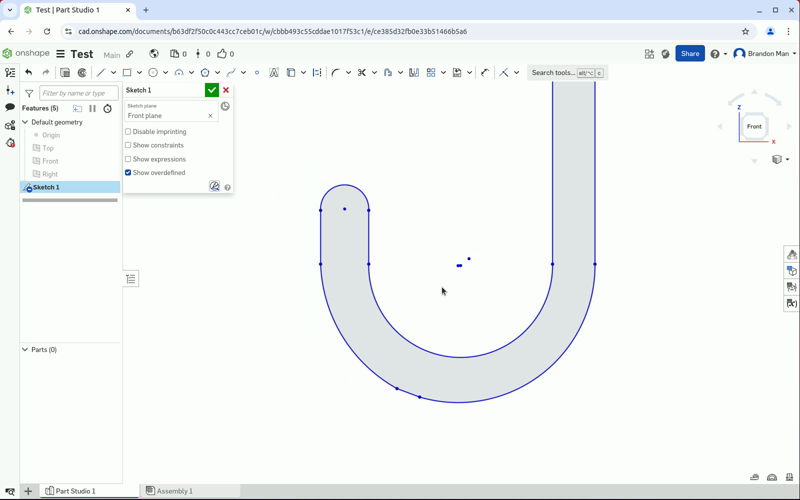
scroll(-6)
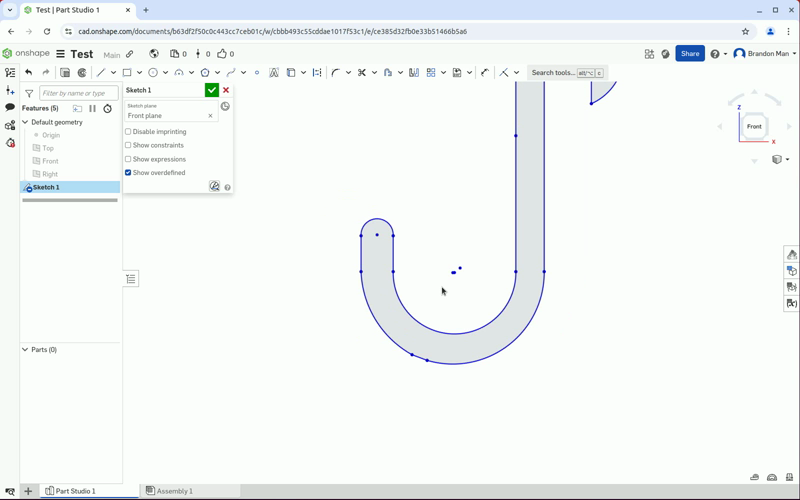
scroll(-6)
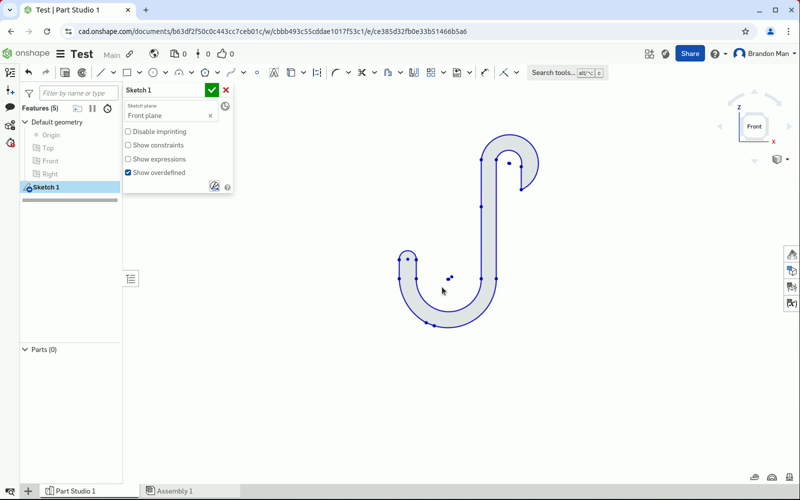
scroll(-6)
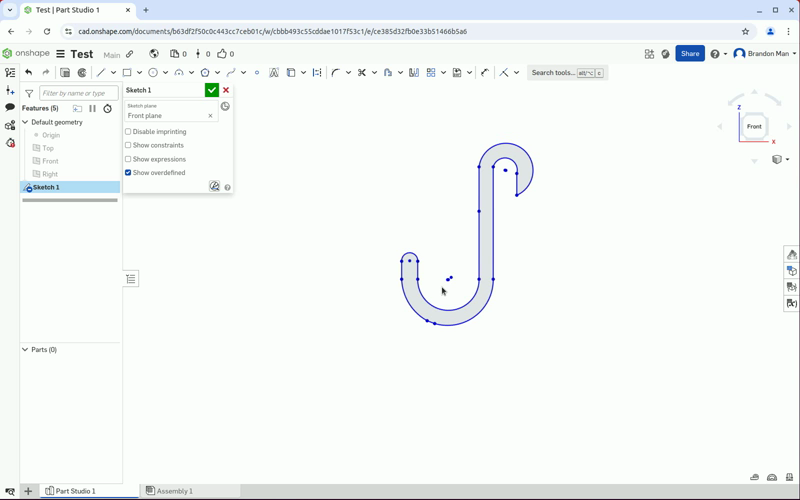
scroll(-6)
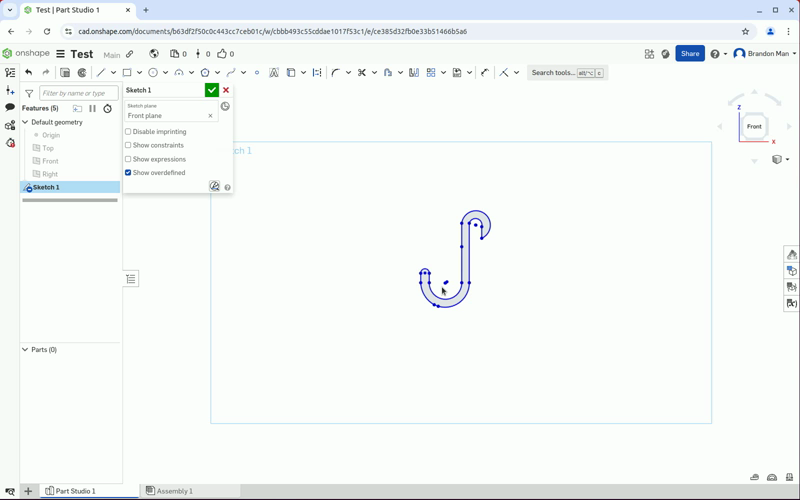
mouse_move(73, 352)
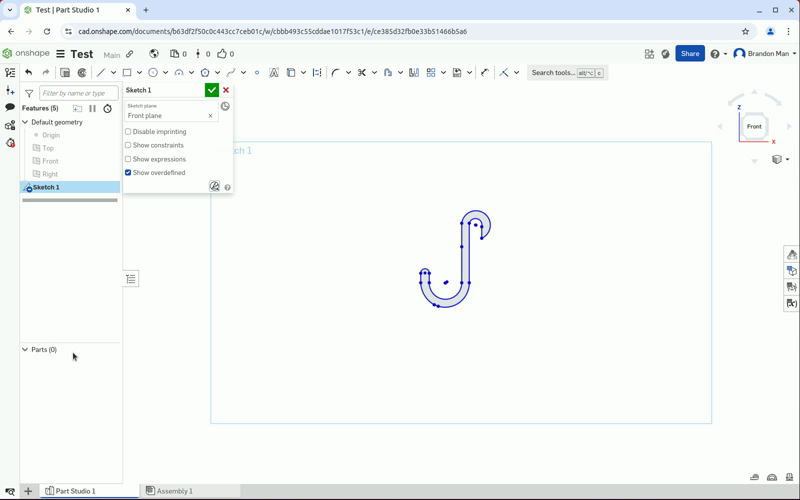
key(shift+y)
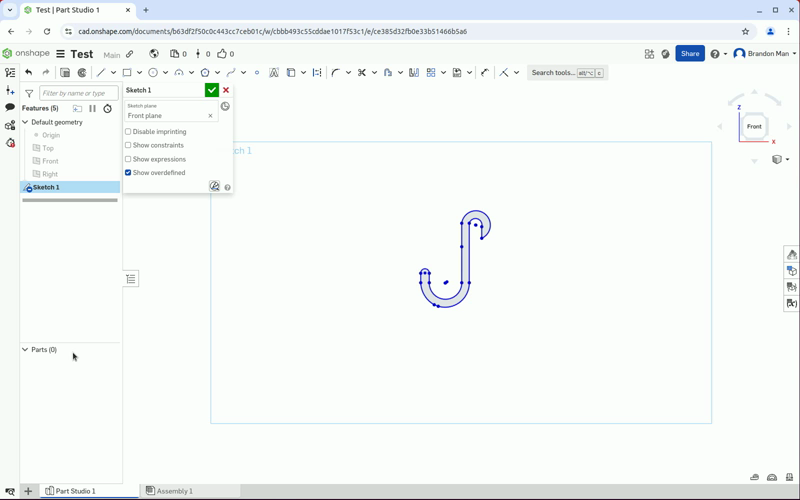
key(shift+e)
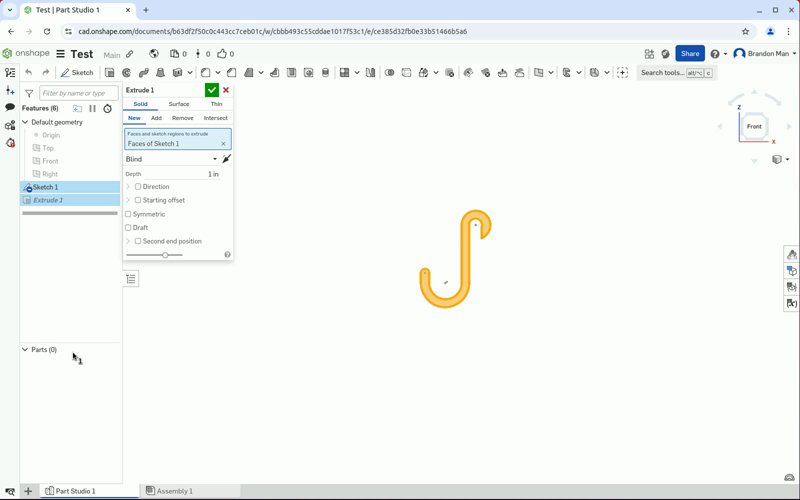
mouse_move(143, 106)
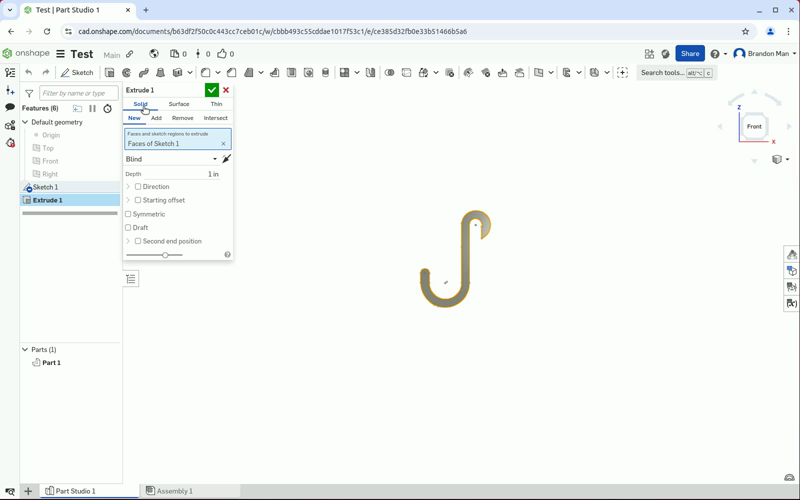
click(143, 106)
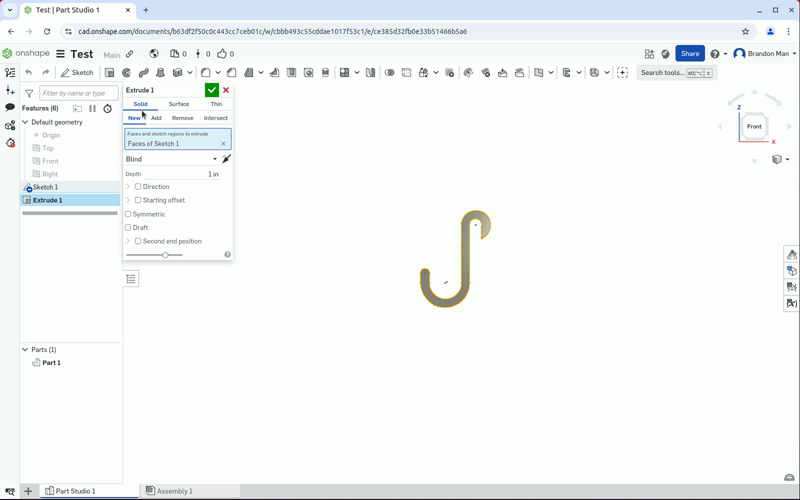
mouse_move(137, 120)
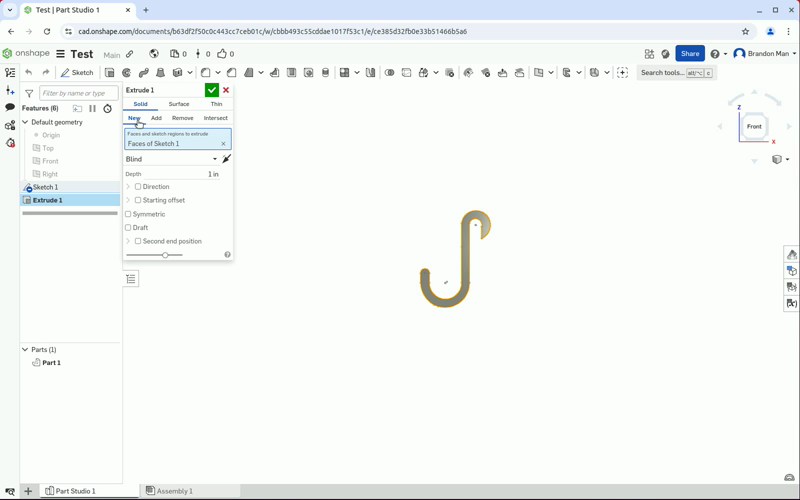
click(137, 120)
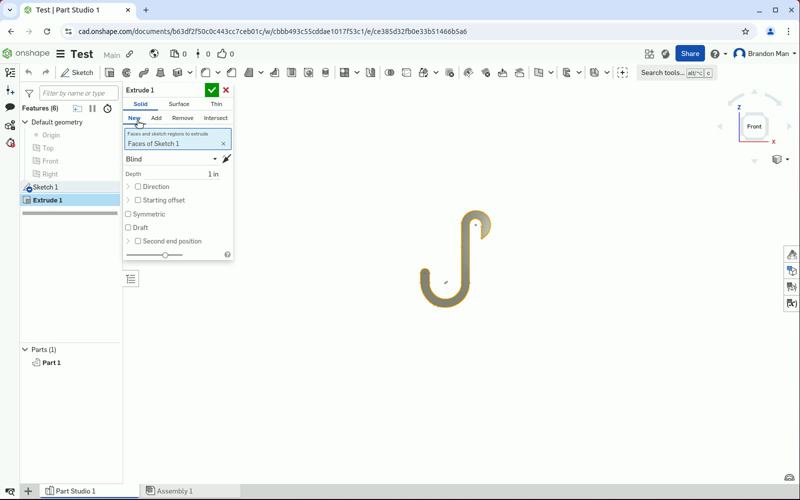
key(tab, 4)
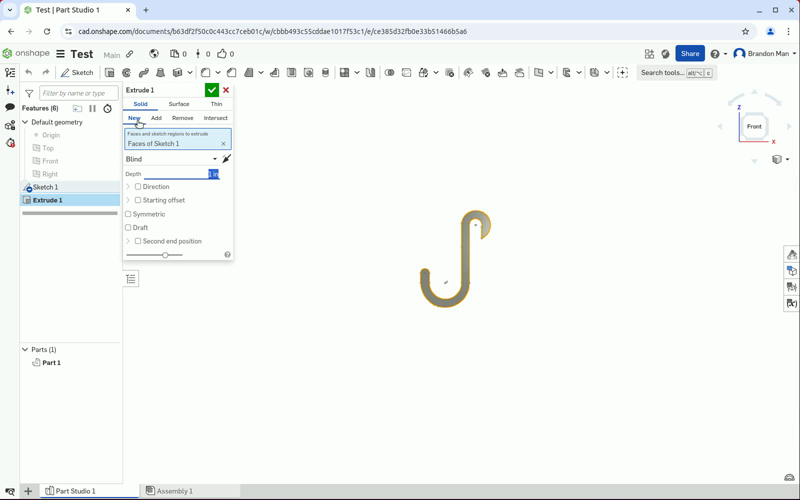
text(23.108)
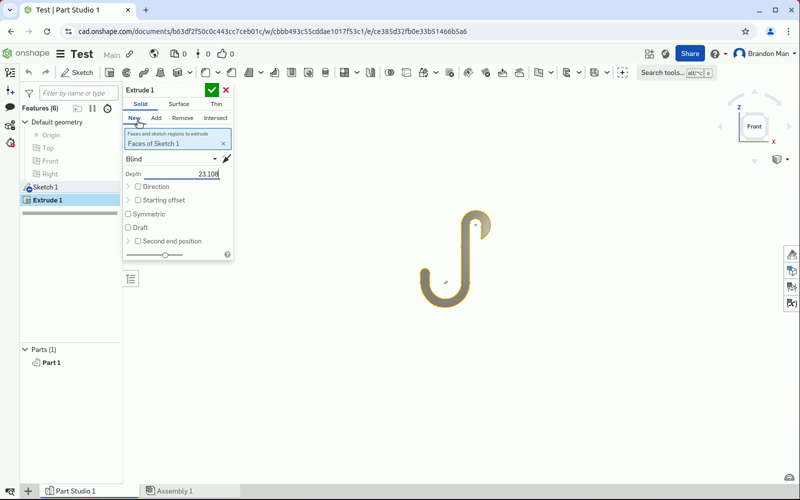
key(enter)
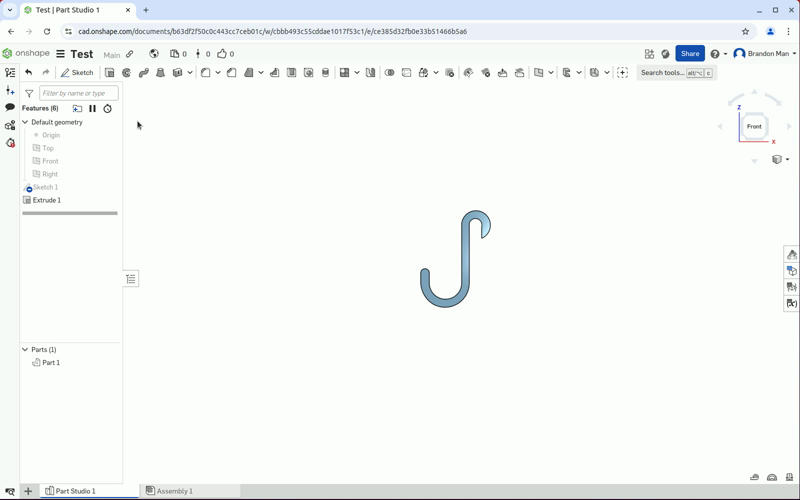
key(shift+h)
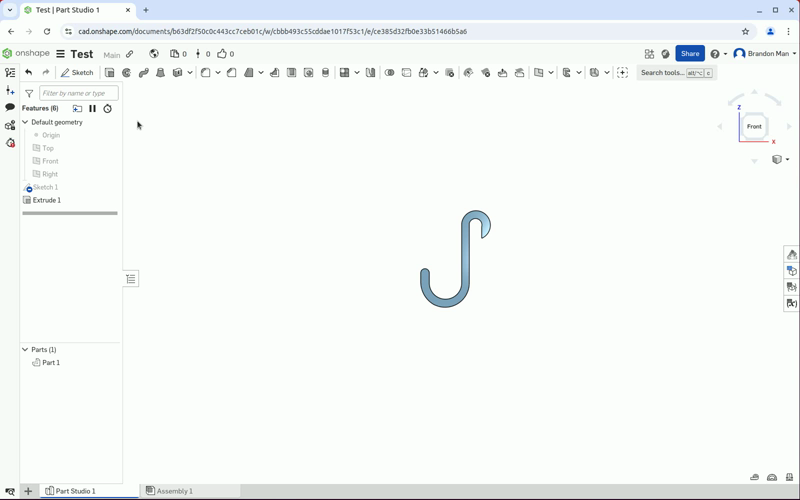
key(shift+h)
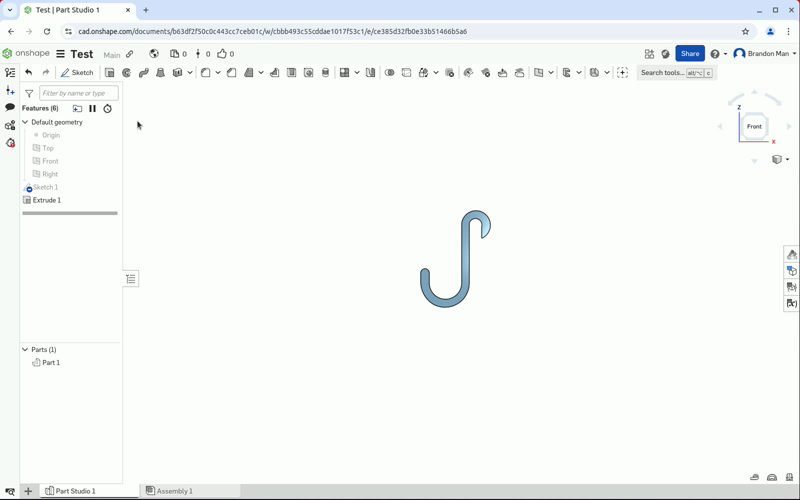
mouse_move(73, 189)
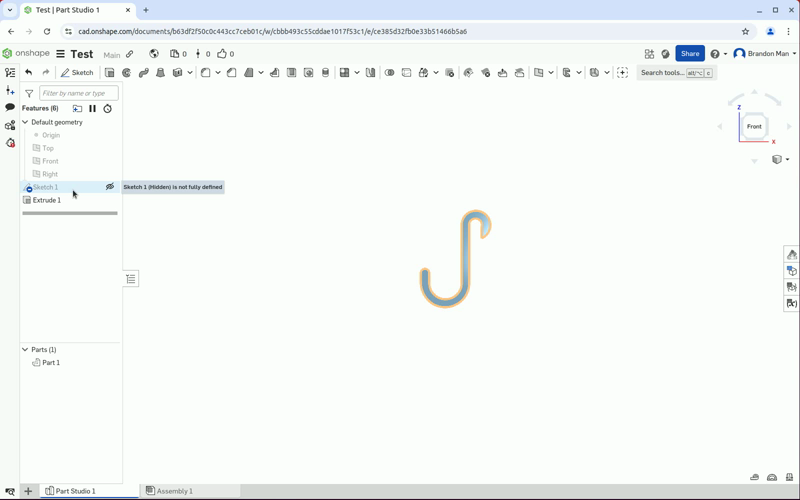
click(73, 189)
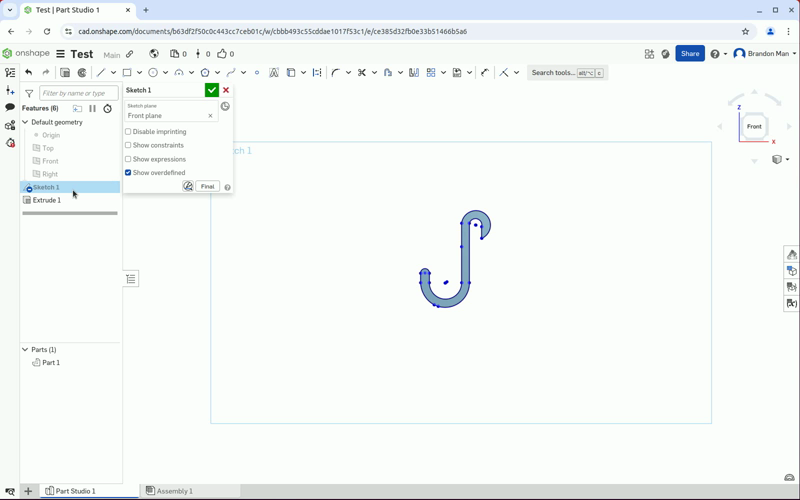
mouse_move(229, 92)
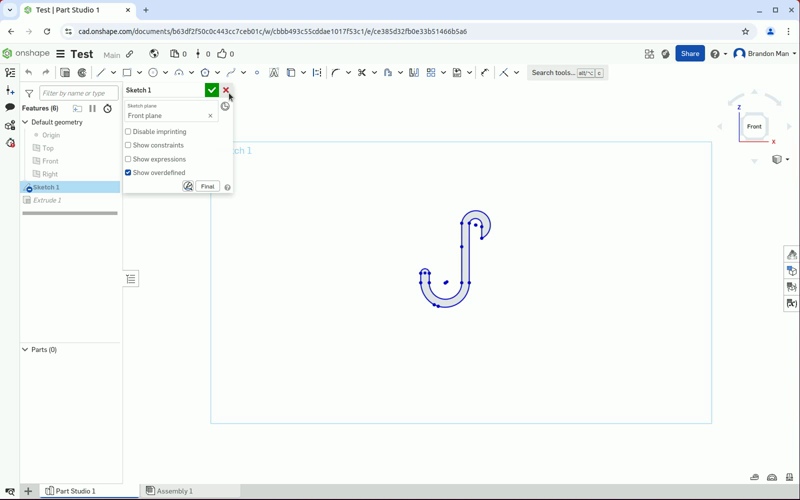
click(229, 92)
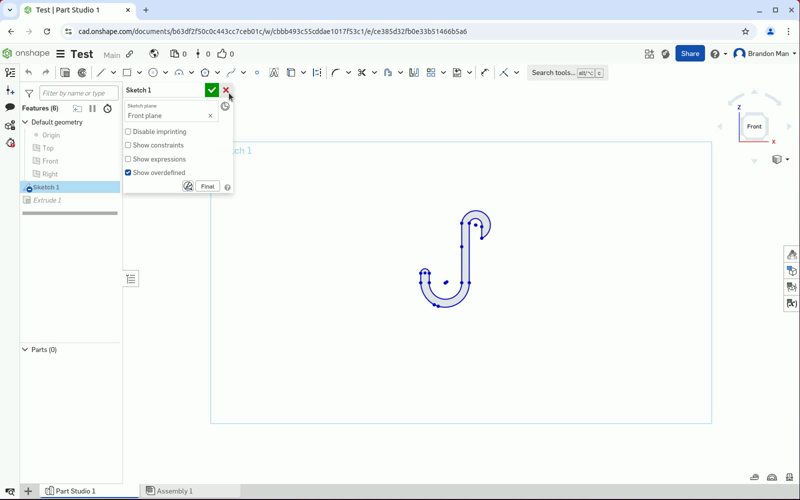
key(shift+s)
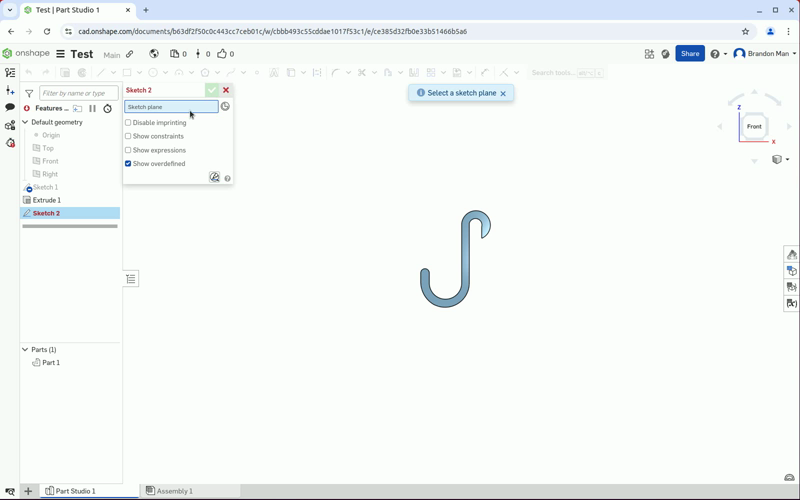
mouse_move(73, 163)
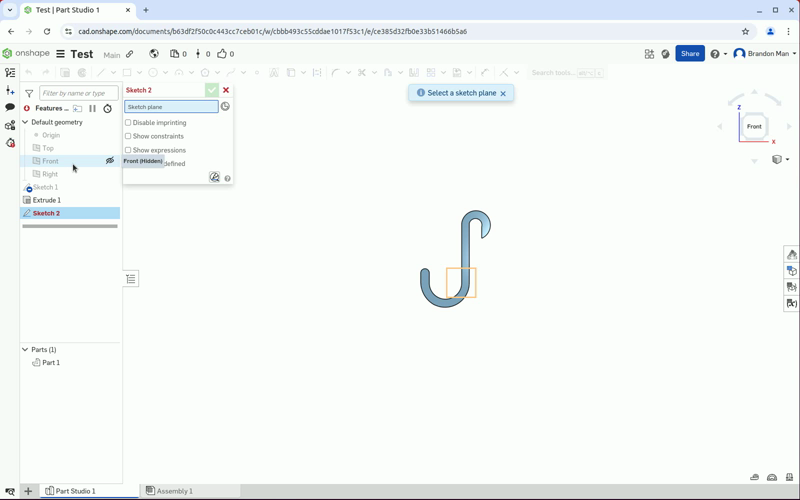
click(73, 163)
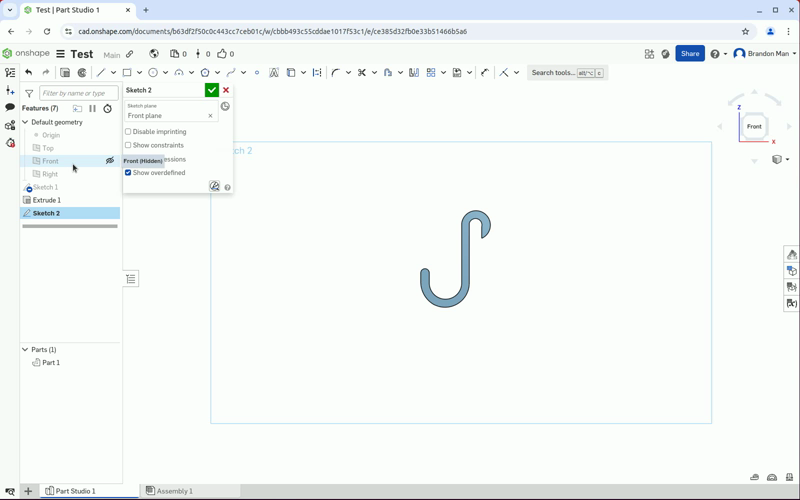
mouse_move(73, 352)
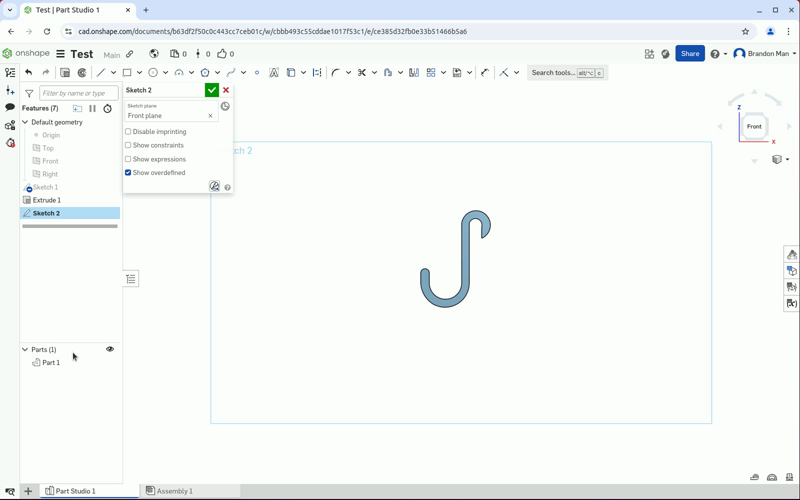
key(y)
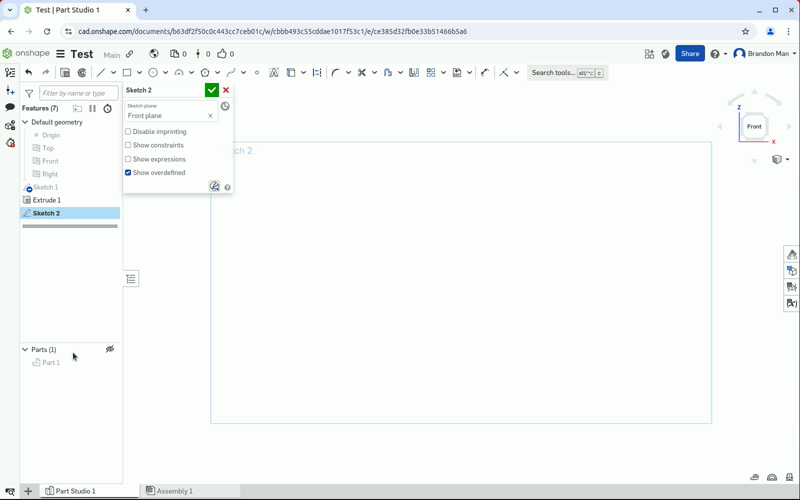
key(l)
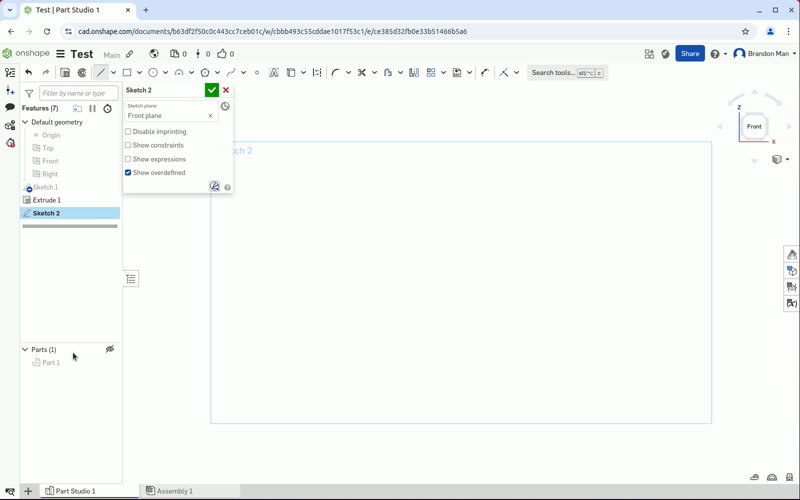
key_down(shift)
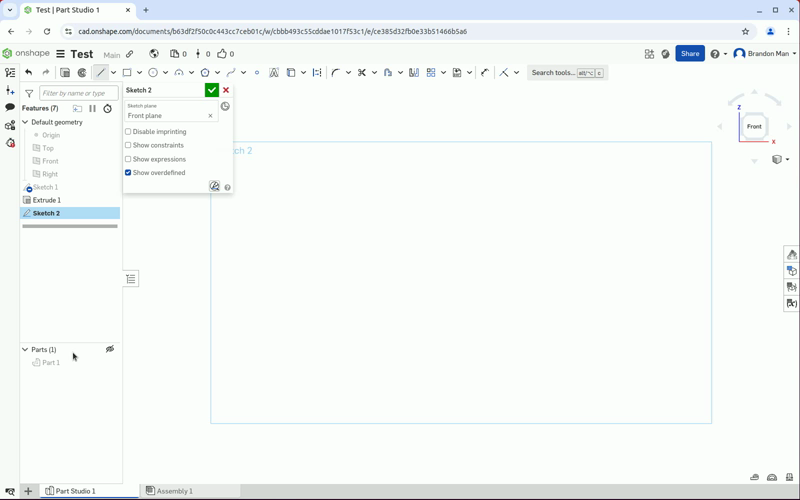
mouse_move(433, 304)
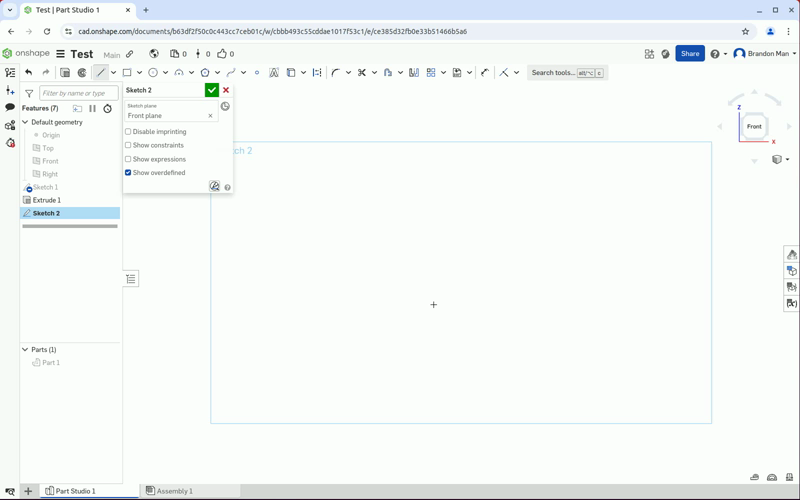
click(433, 304)
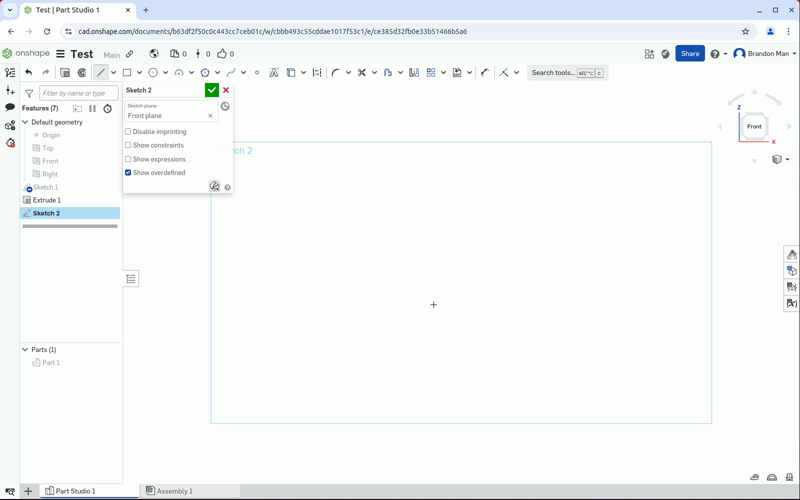
key_up(shift)
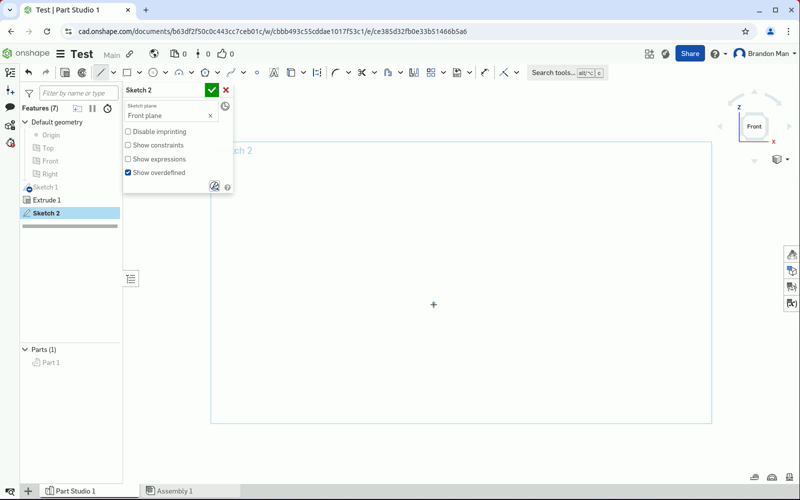
key_down(shift)
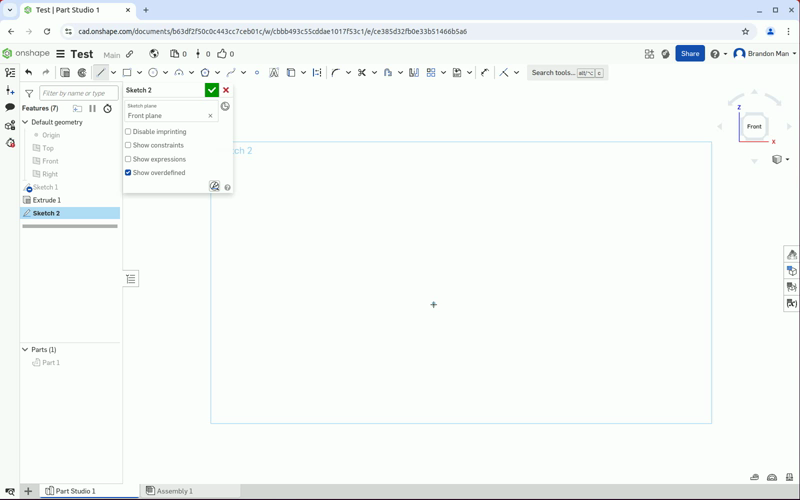
mouse_move(463, 304)
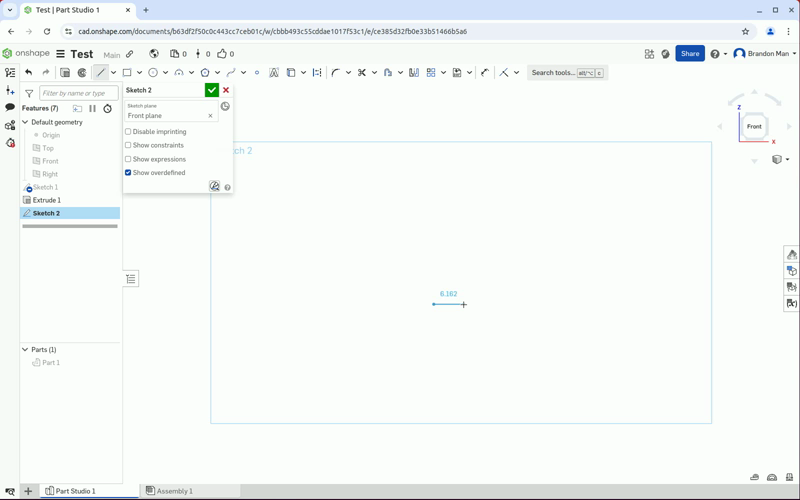
mouse_move(438, 306)
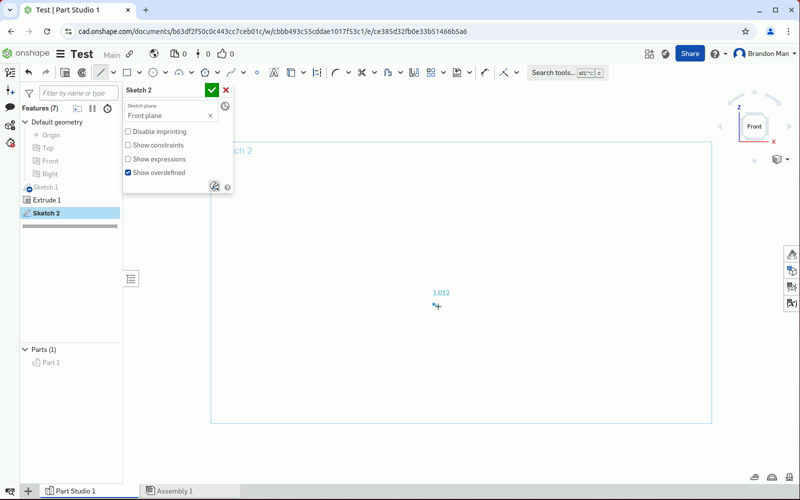
scroll(6)
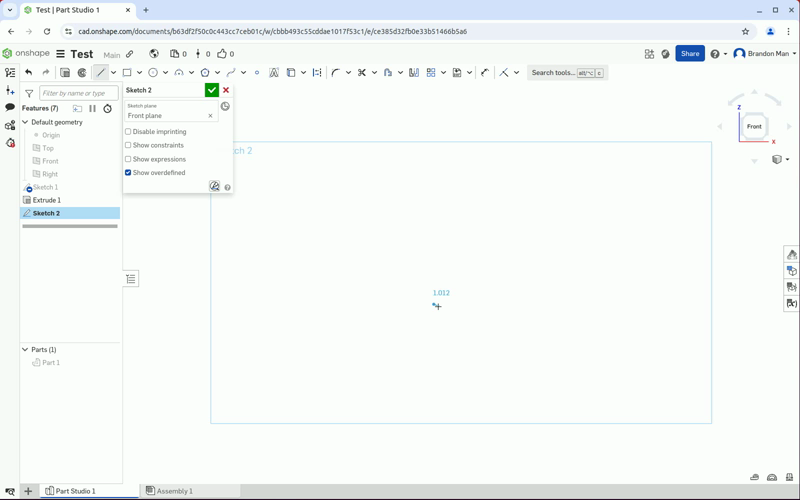
scroll(6)
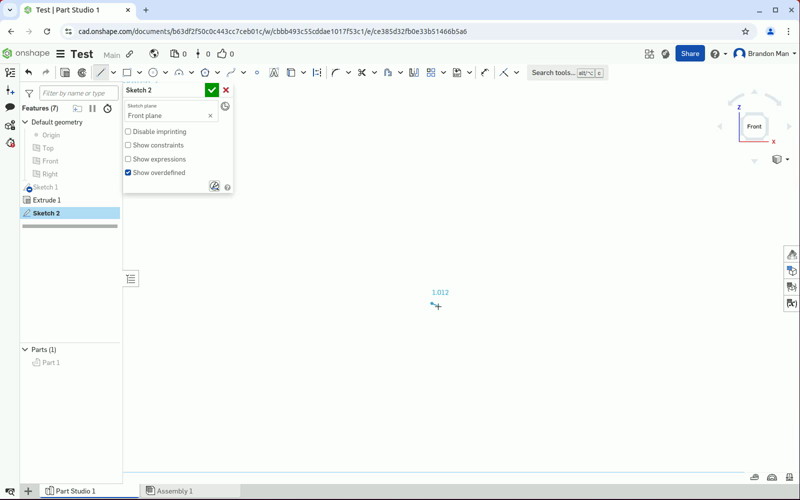
scroll(6)
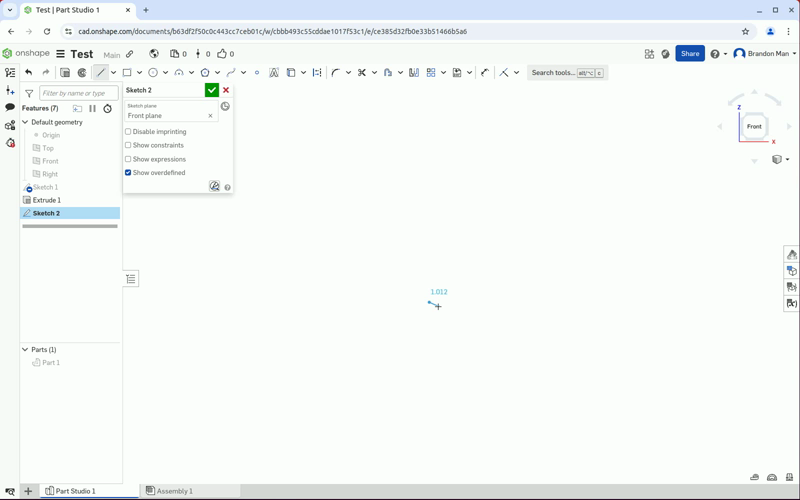
scroll(6)
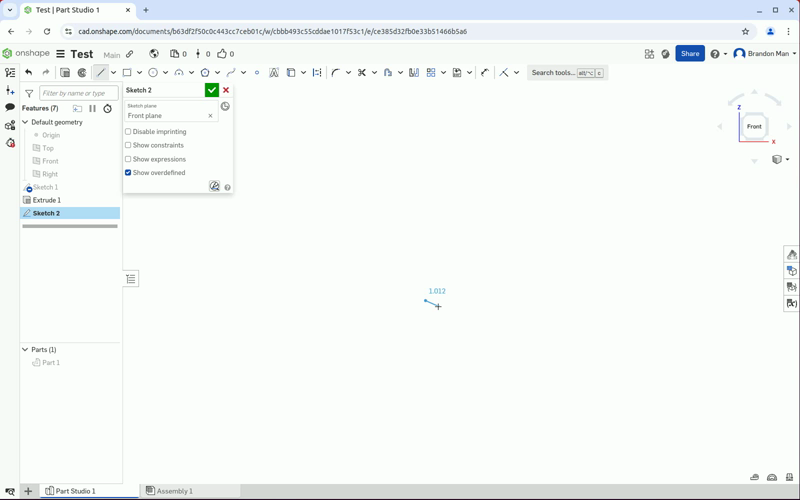
scroll(6)
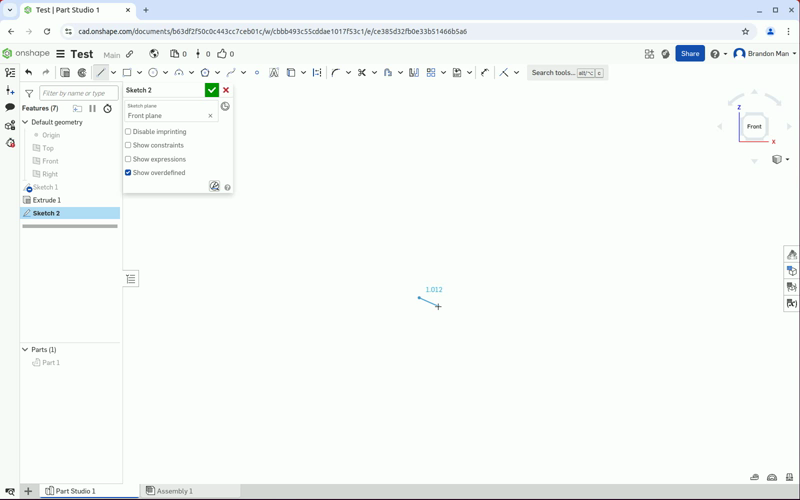
scroll(6)
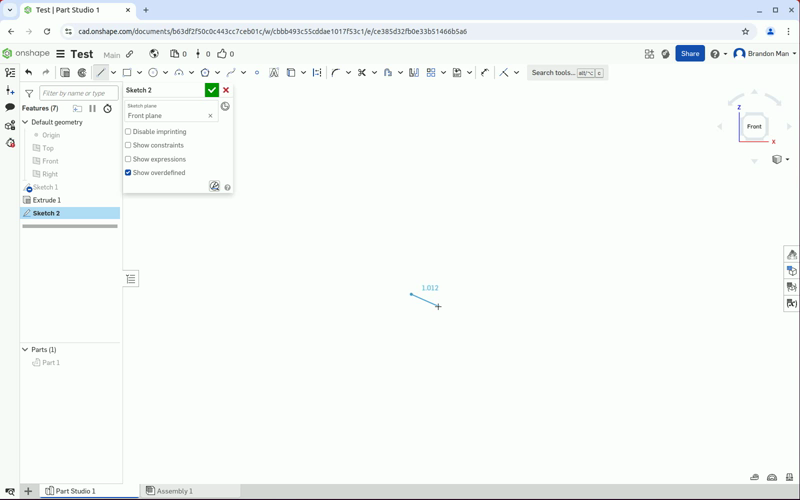
scroll(6)
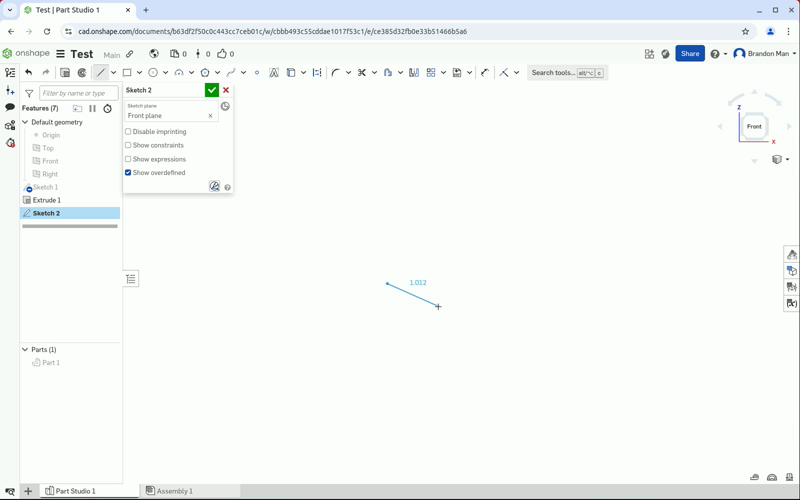
click(438, 306)
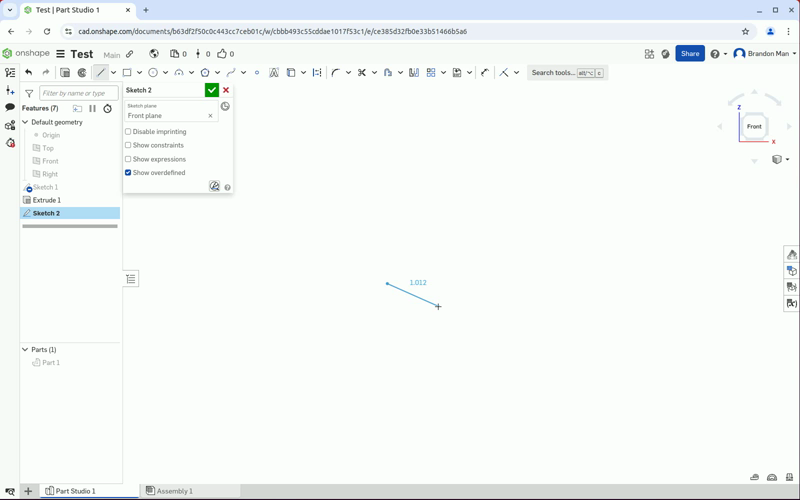
scroll(-6)
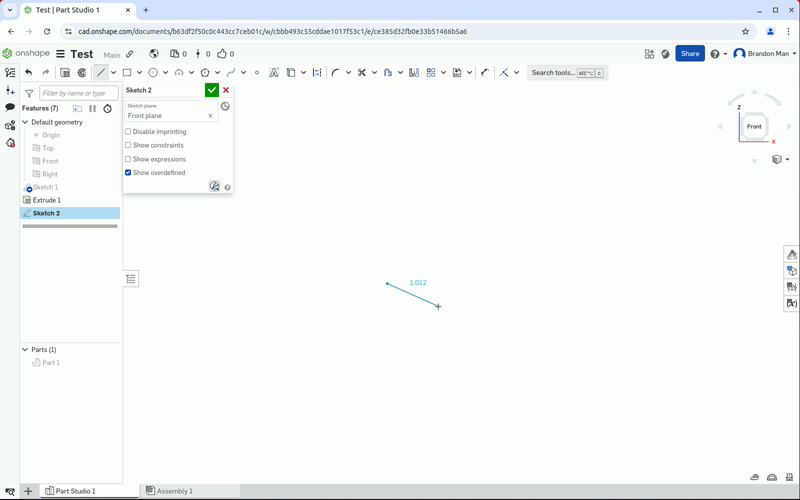
scroll(-6)
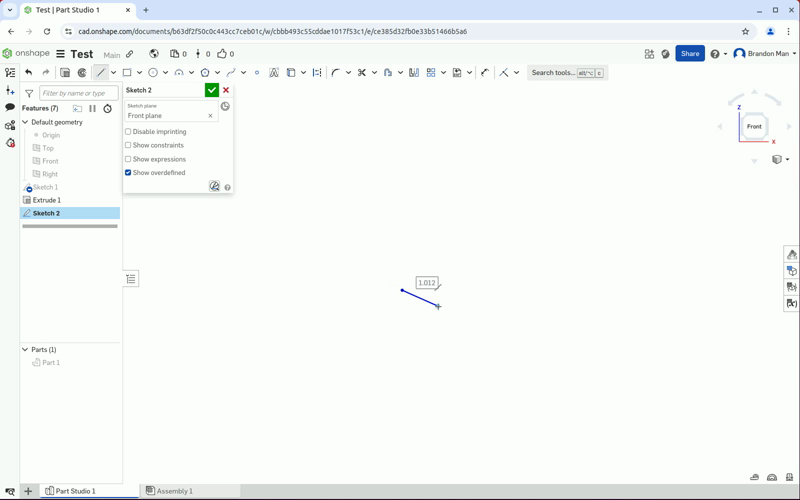
scroll(-6)
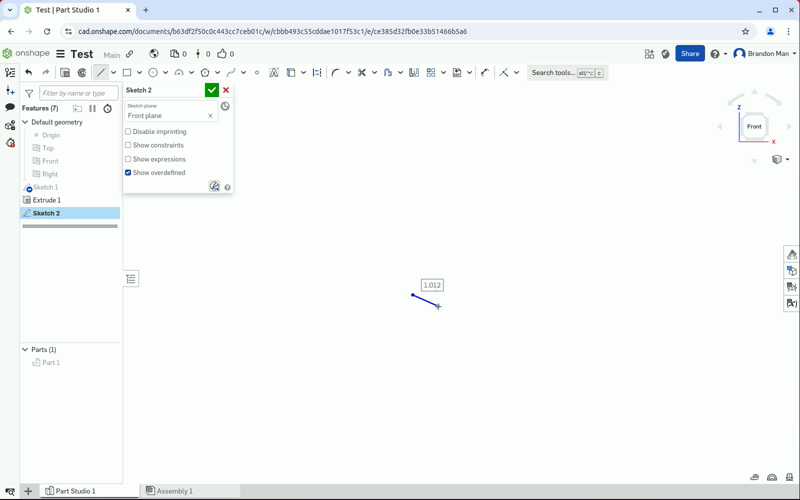
scroll(-6)
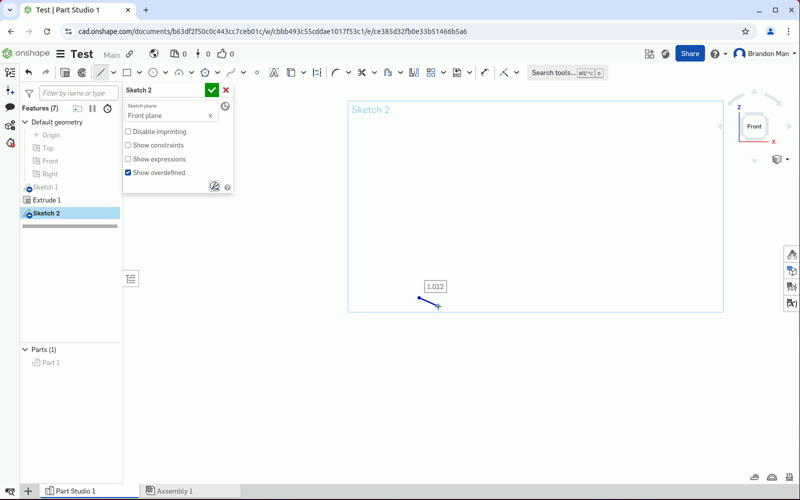
scroll(-6)
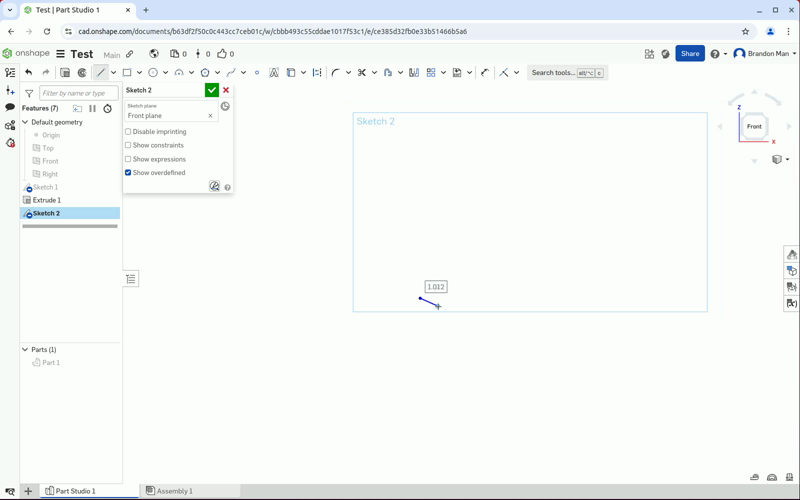
scroll(-6)
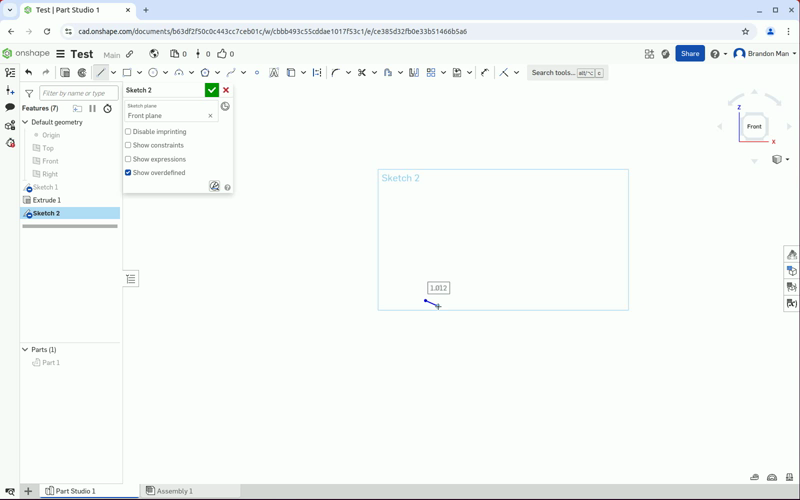
scroll(-6)
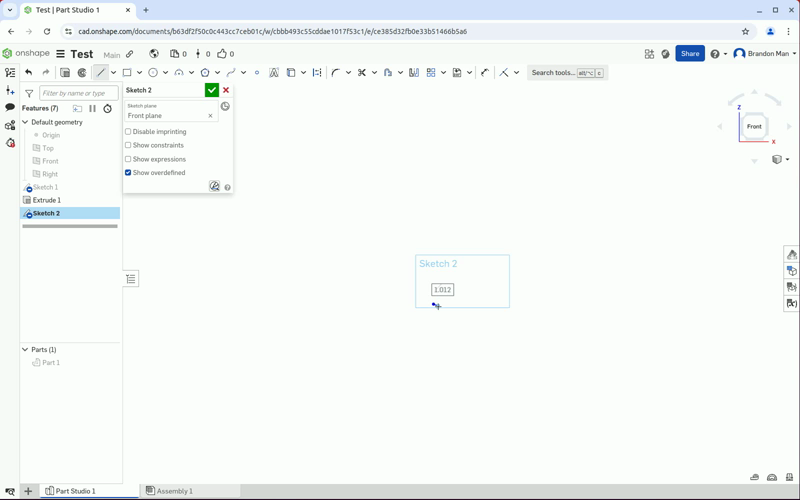
key_up(shift)
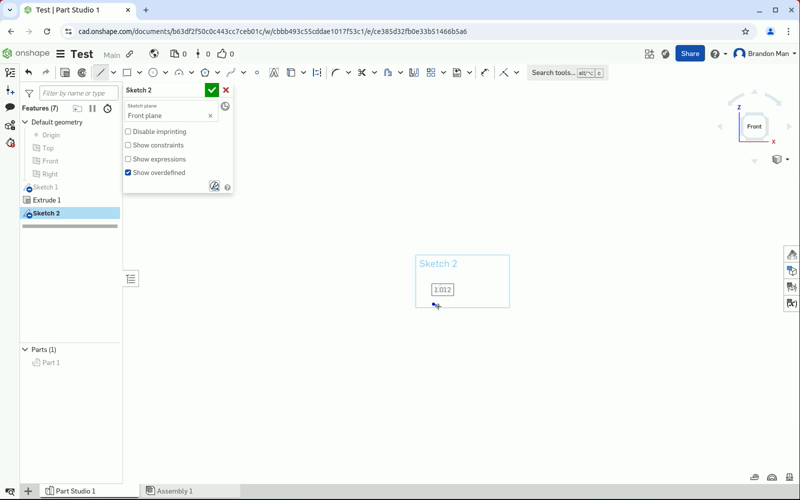
key(esc)
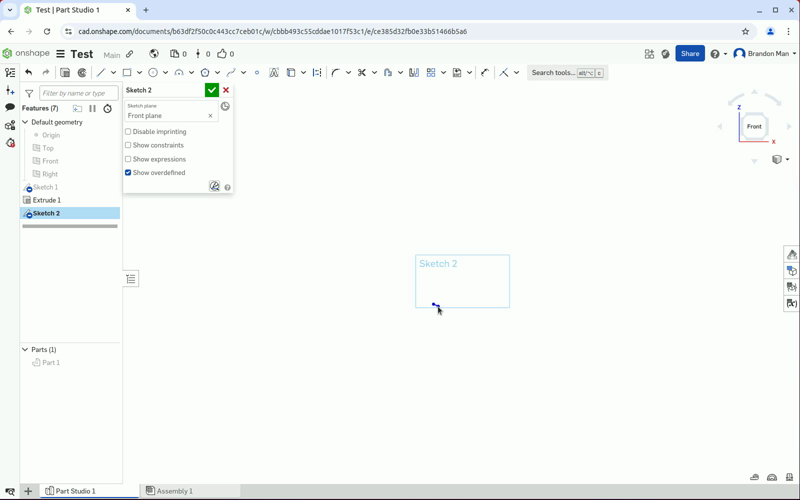
key(a)
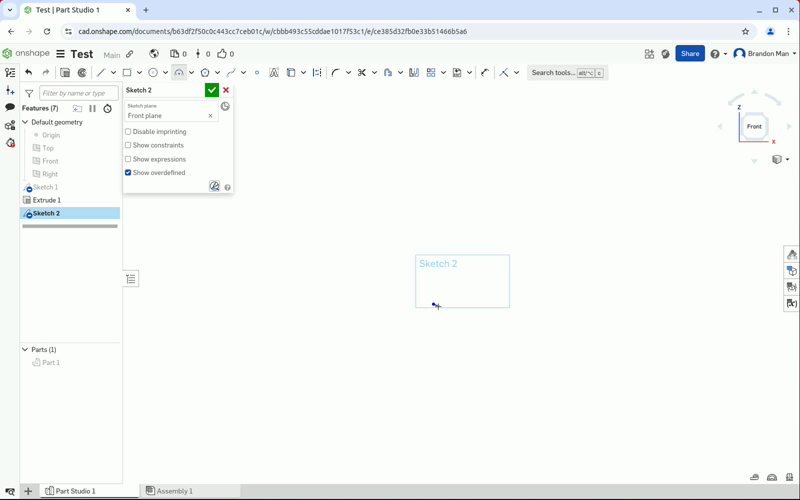
mouse_move(438, 306)
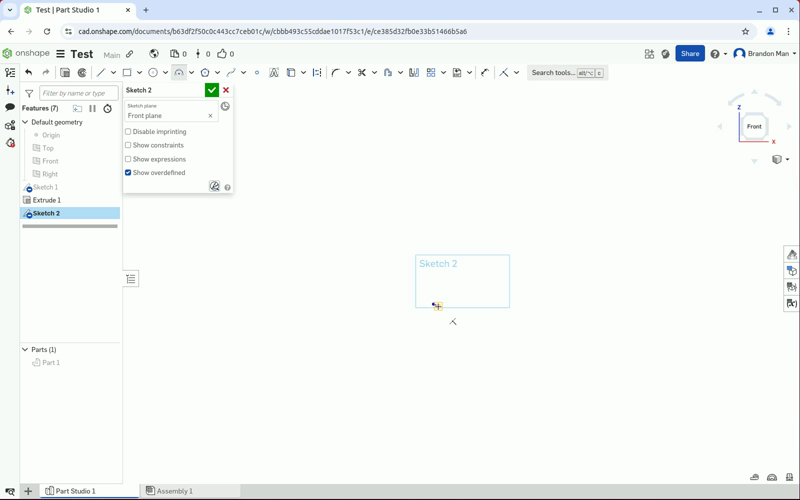
click(438, 306)
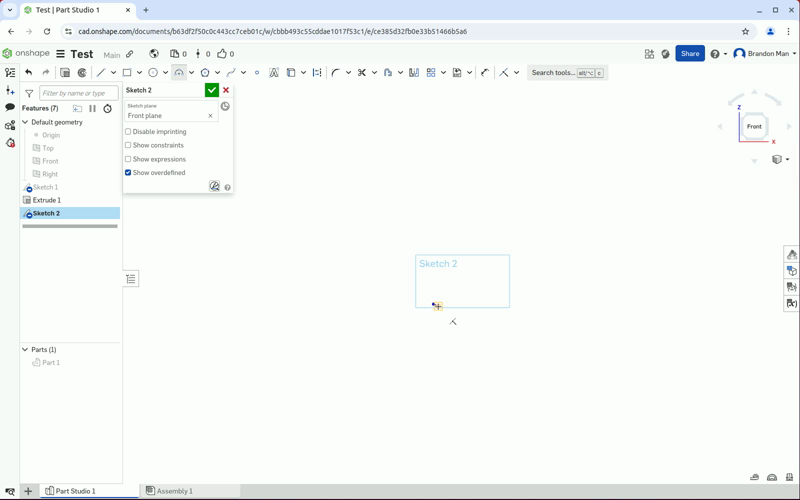
mouse_move(433, 304)
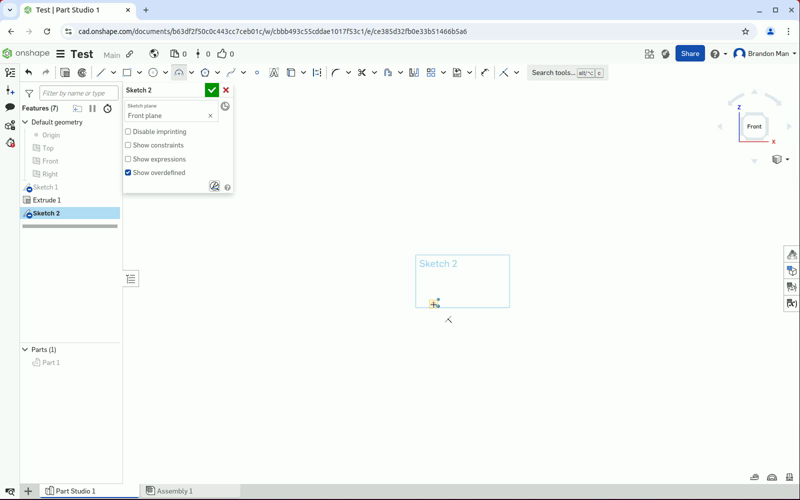
scroll(6)
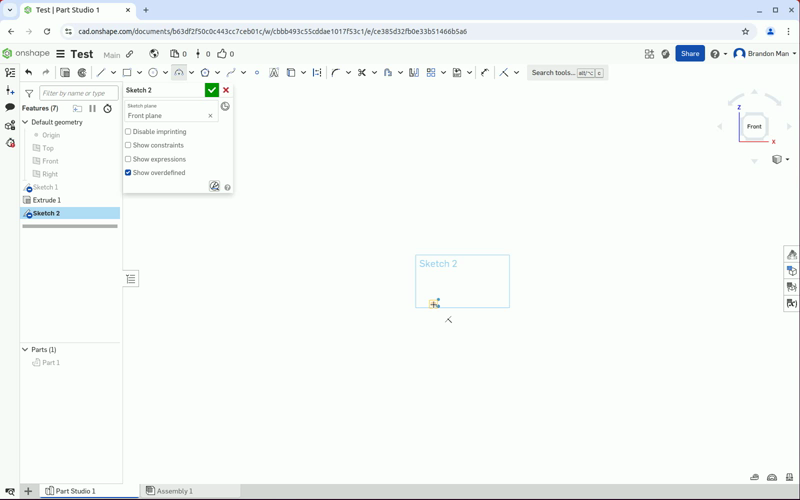
scroll(6)
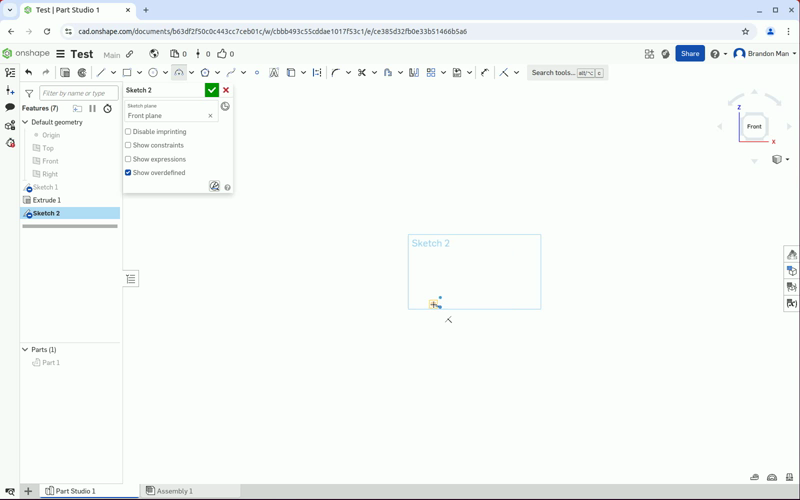
scroll(6)
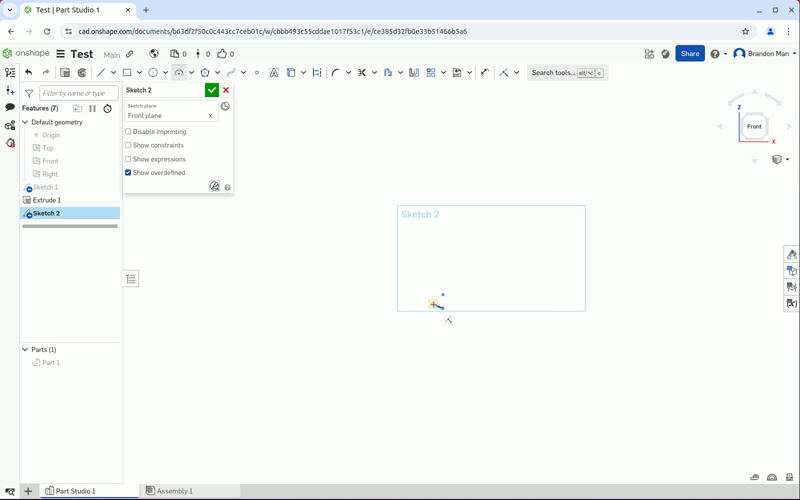
scroll(6)
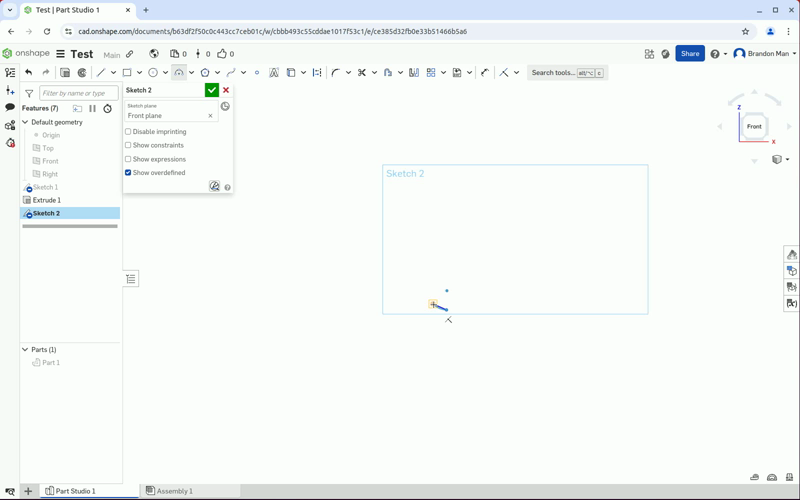
scroll(6)
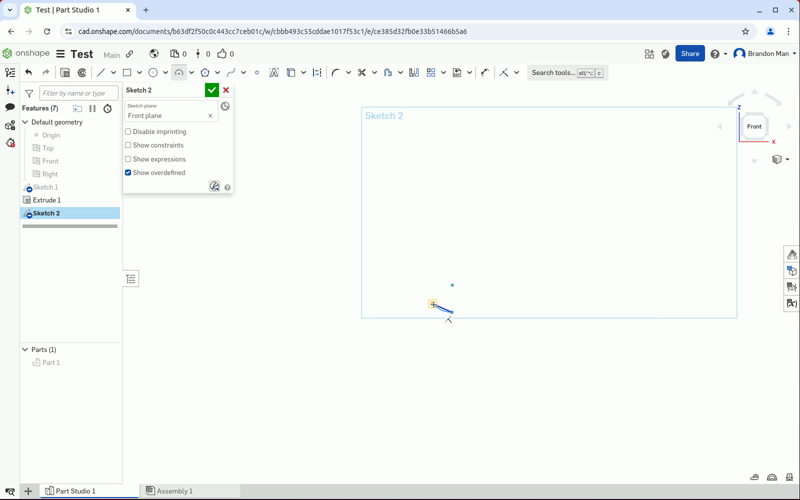
scroll(6)
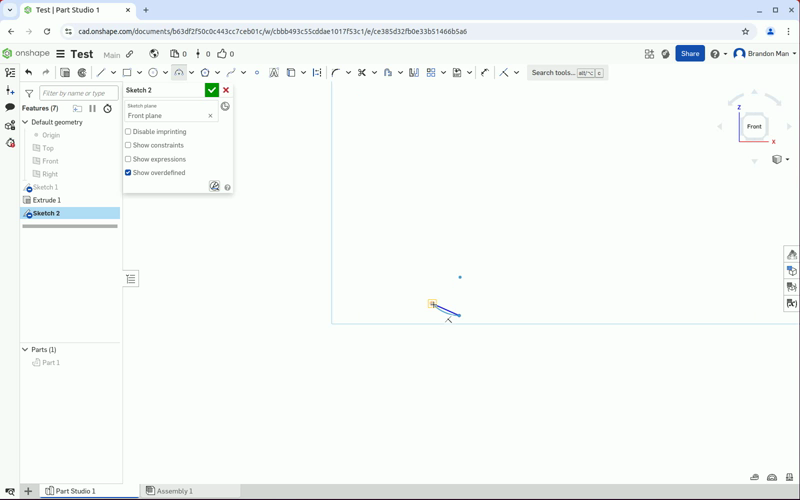
scroll(6)
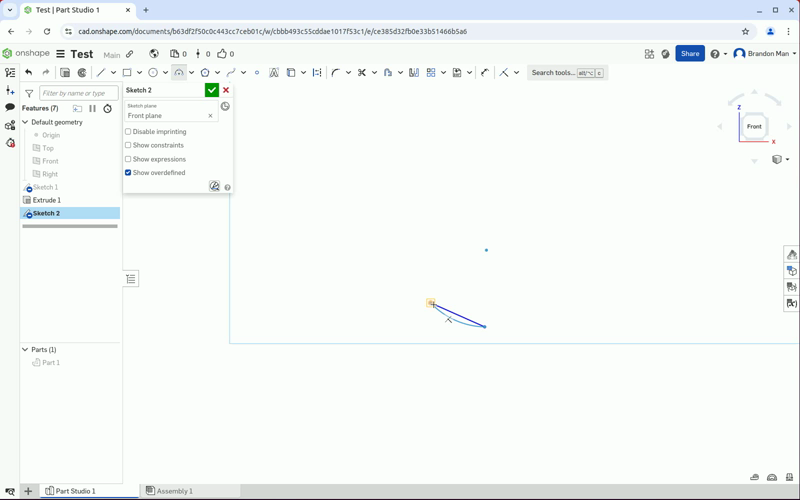
click(433, 304)
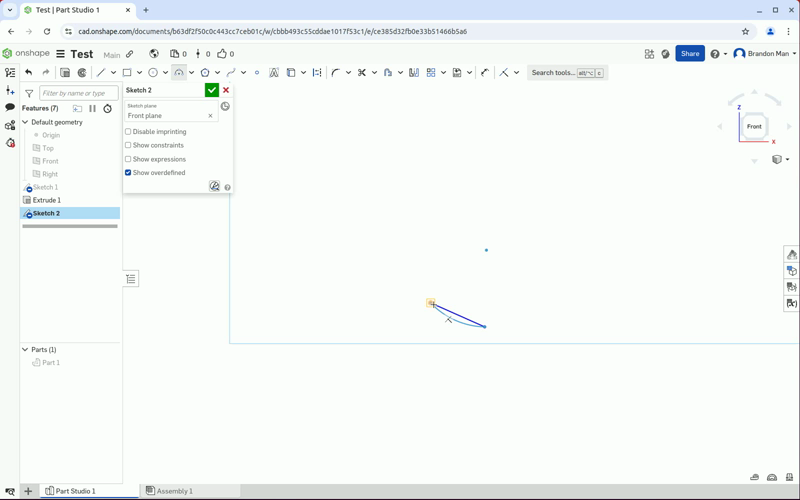
scroll(-6)
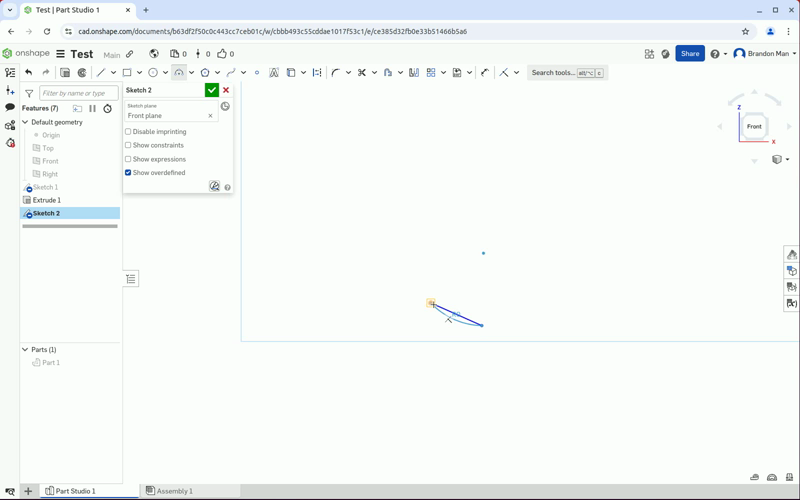
scroll(-6)
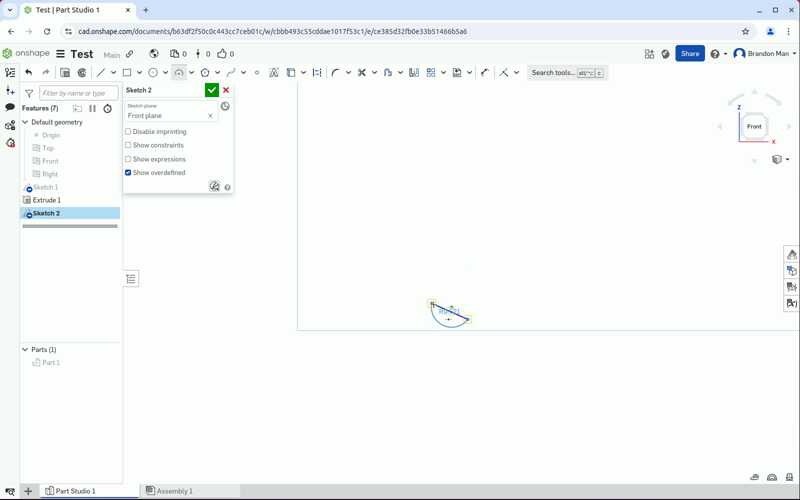
scroll(-6)
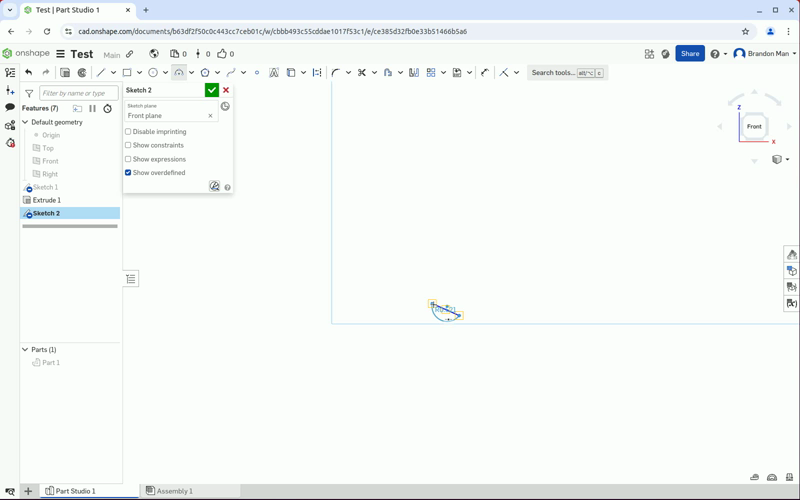
scroll(-6)
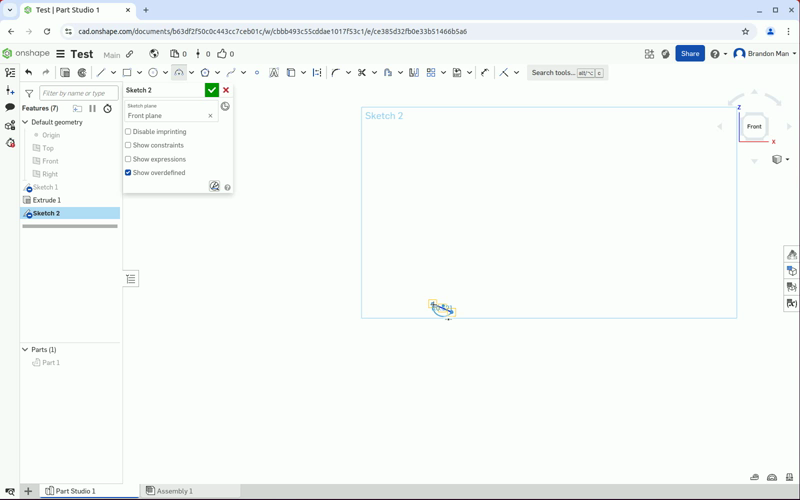
scroll(-6)
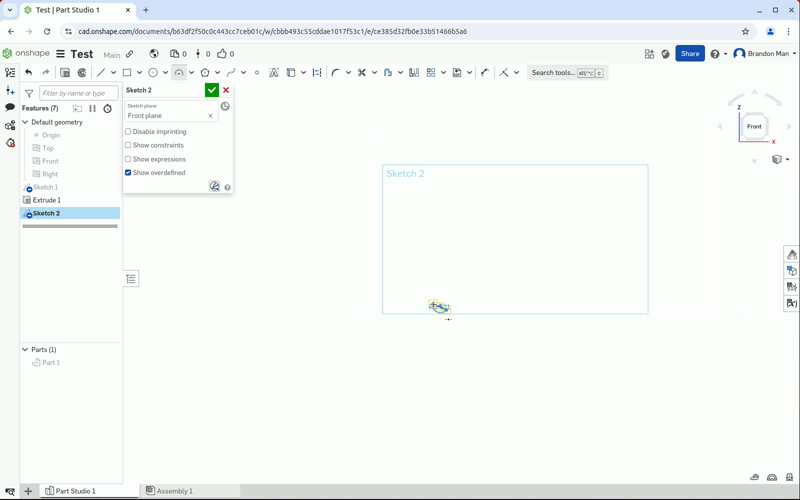
scroll(-6)
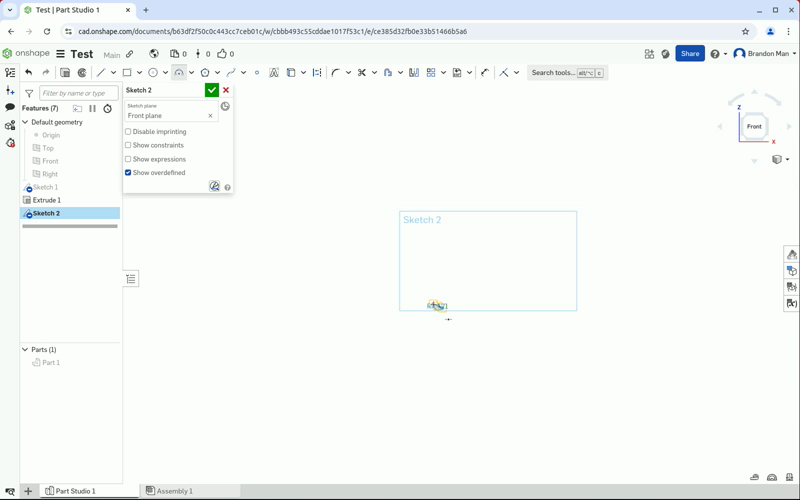
scroll(-6)
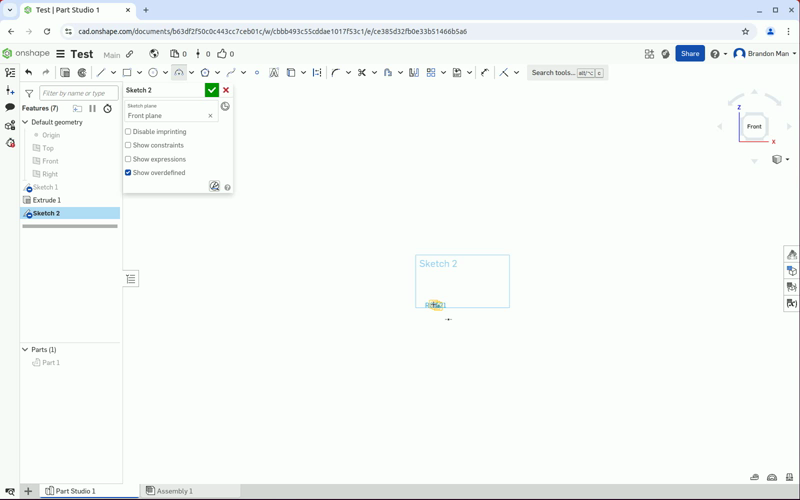
key_down(shift)
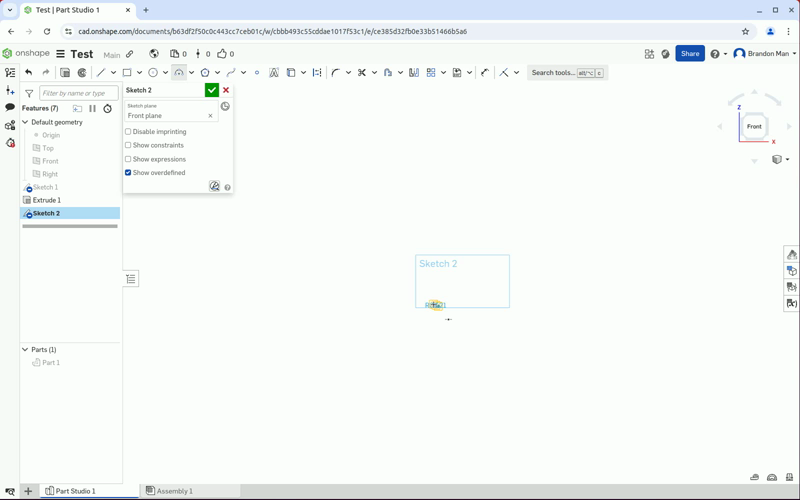
mouse_move(436, 305)
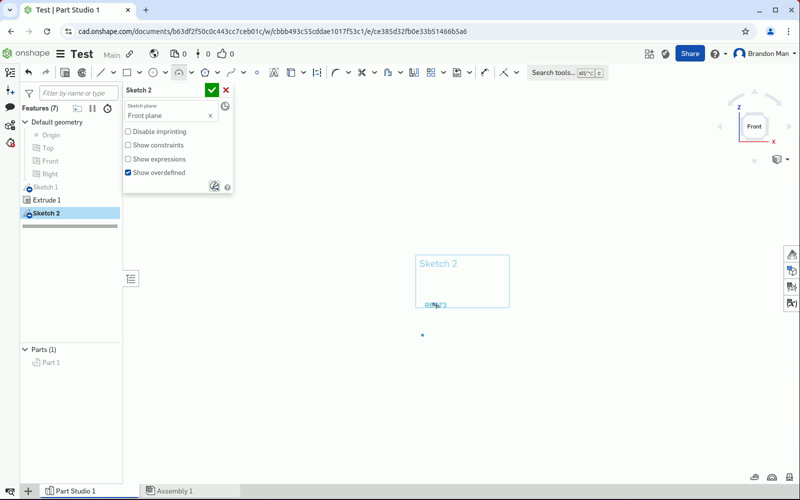
scroll(6)
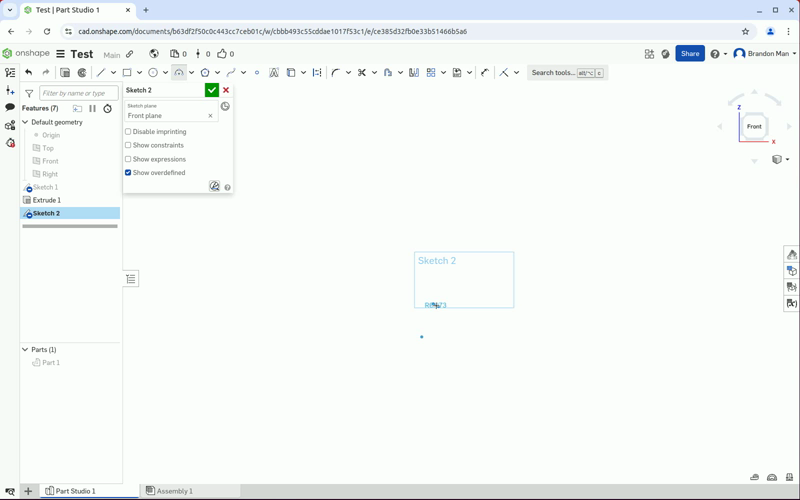
scroll(6)
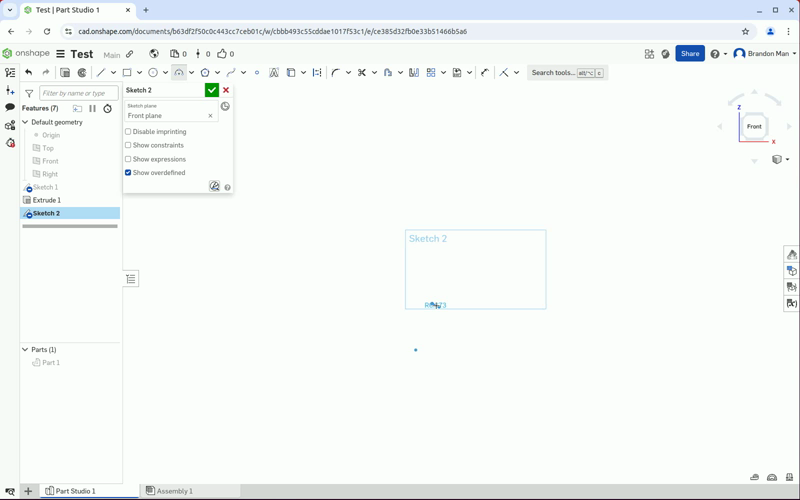
scroll(6)
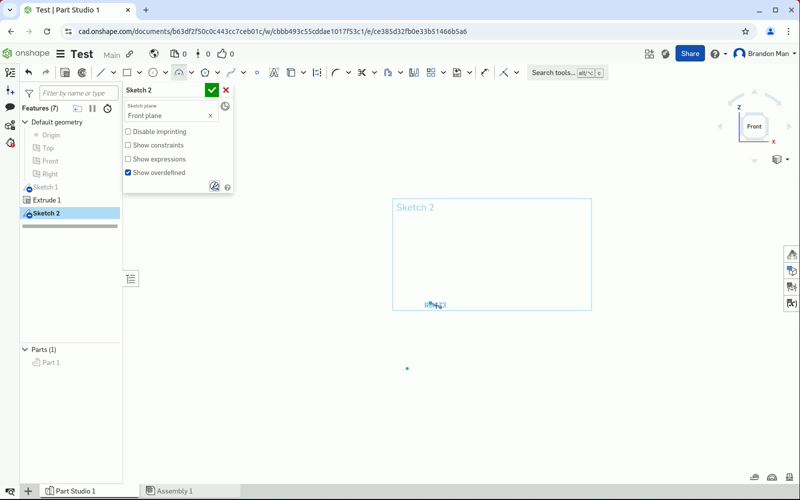
scroll(6)
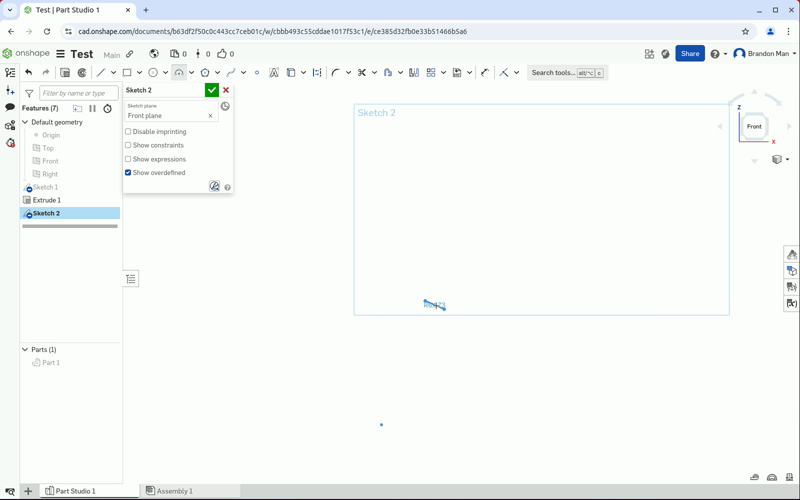
scroll(6)
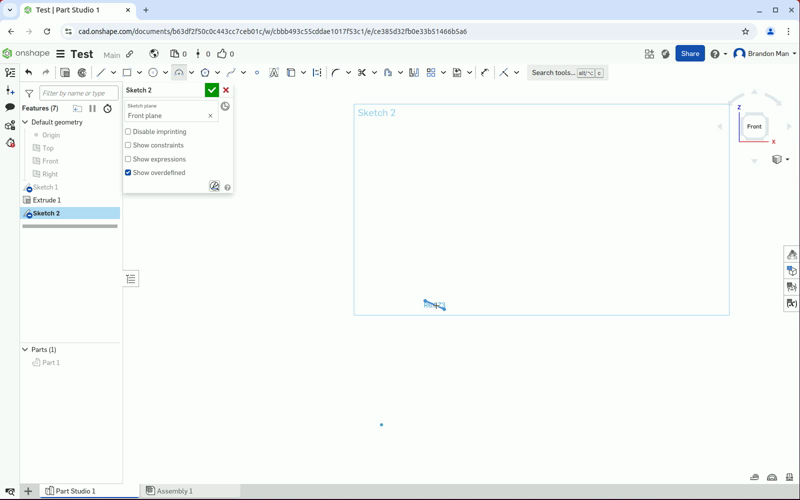
scroll(6)
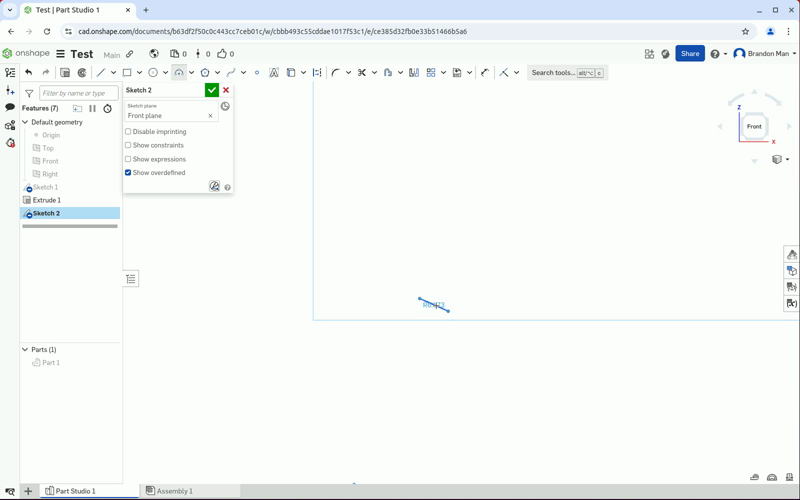
scroll(6)
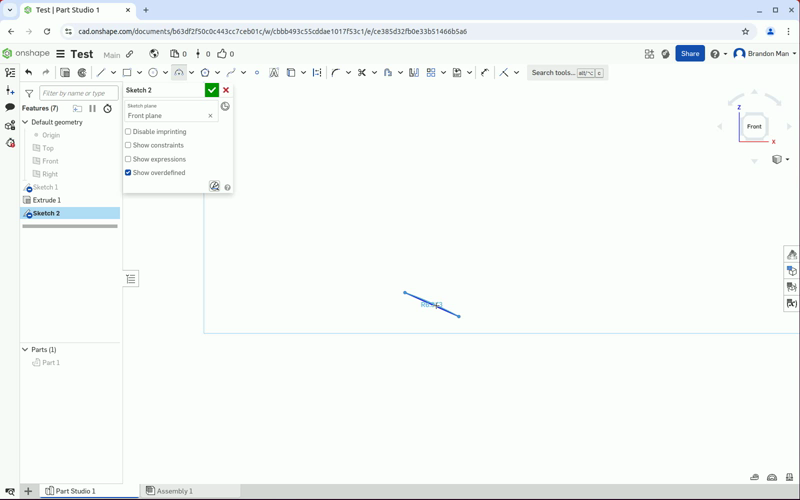
click(436, 305)
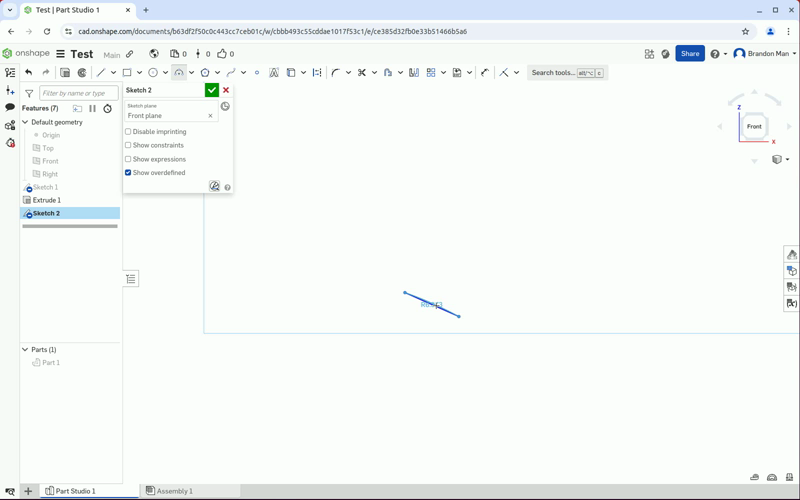
scroll(-6)
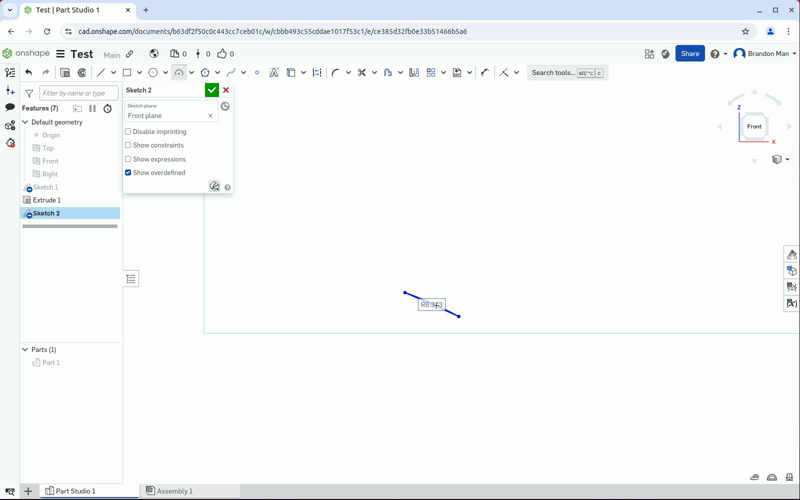
scroll(-6)
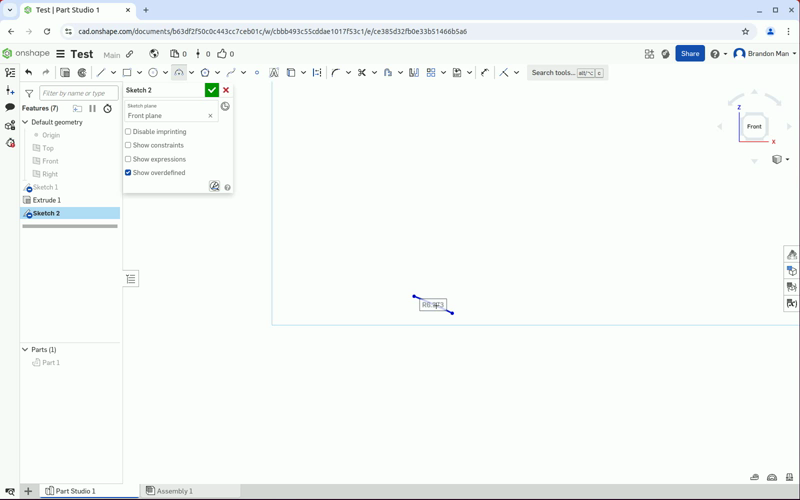
scroll(-6)
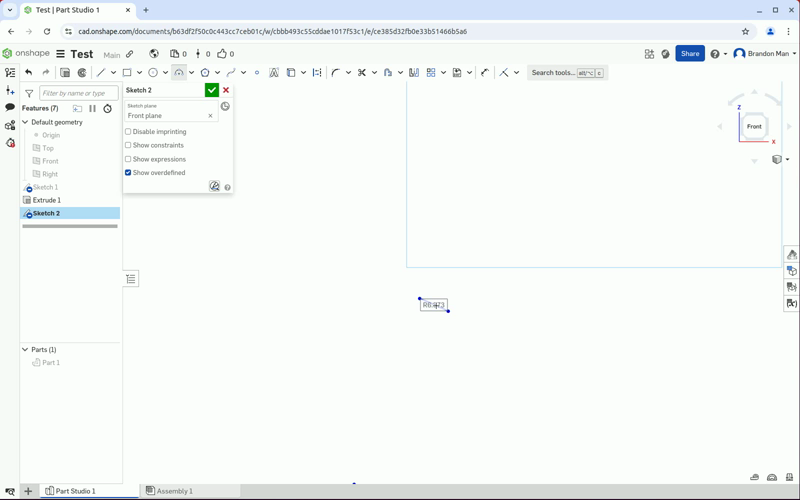
scroll(-6)
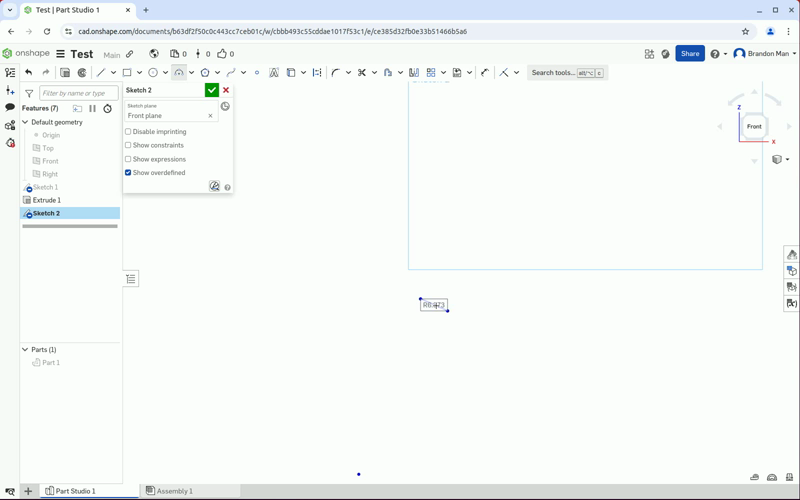
scroll(-6)
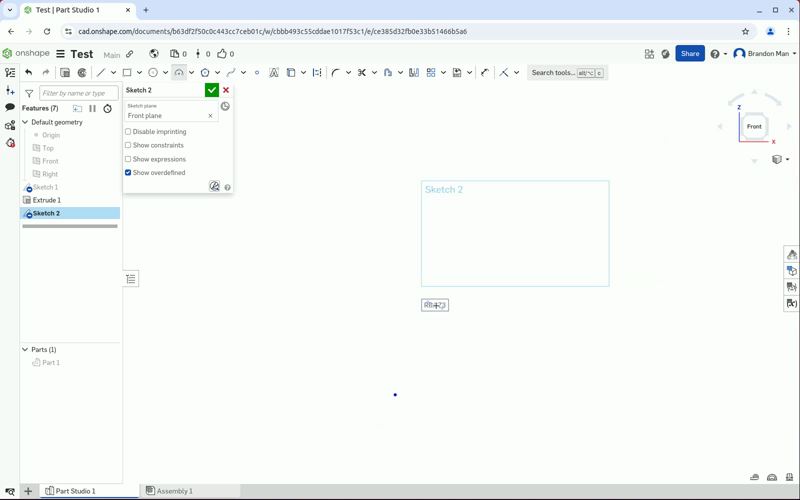
scroll(-6)
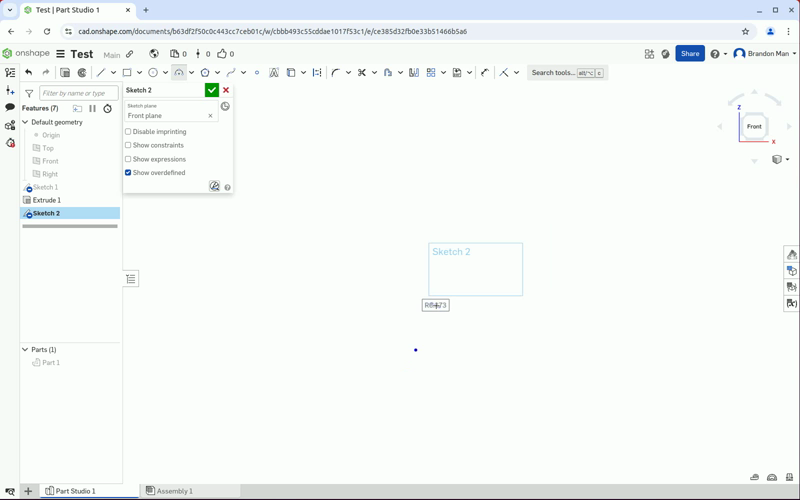
scroll(-6)
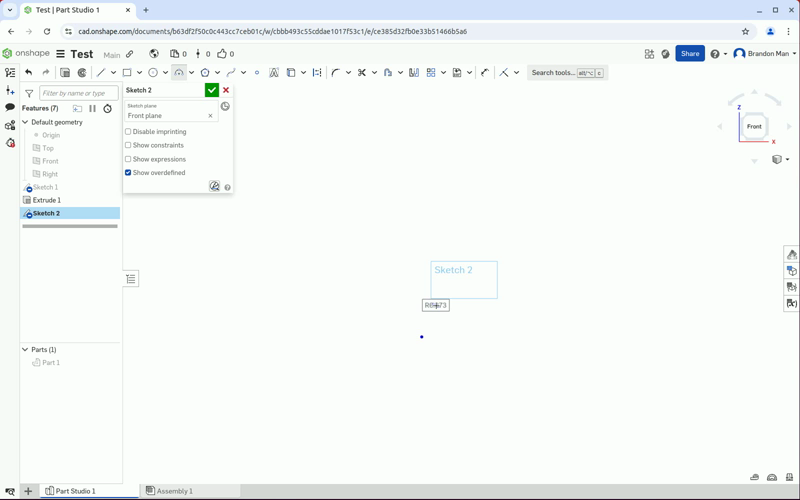
key_up(shift)
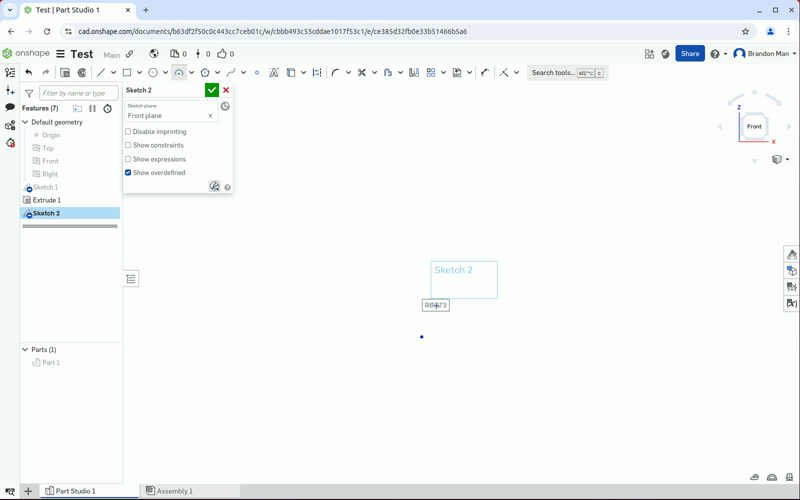
key(esc)
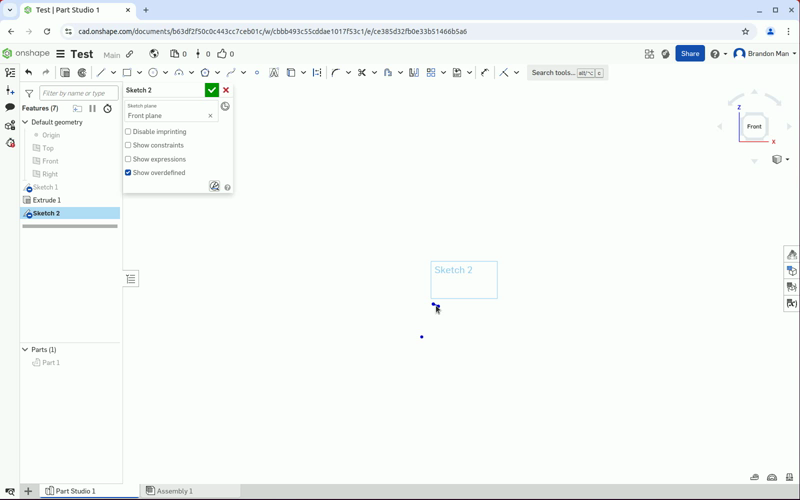
mouse_move(436, 305)
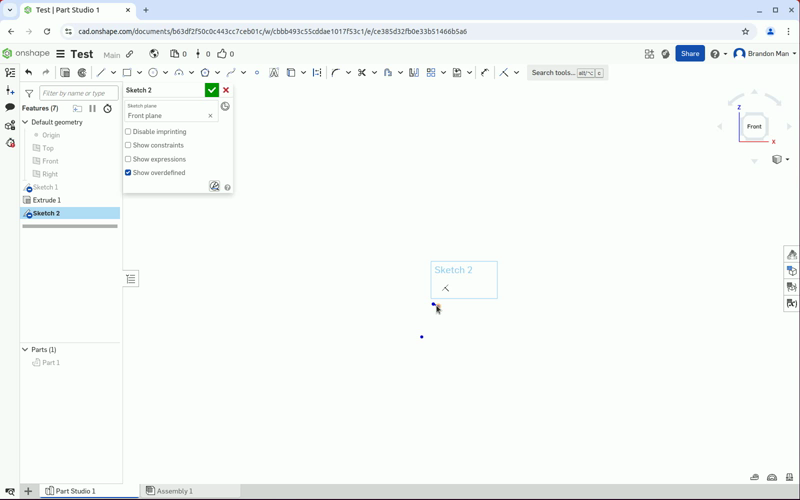
scroll(6)
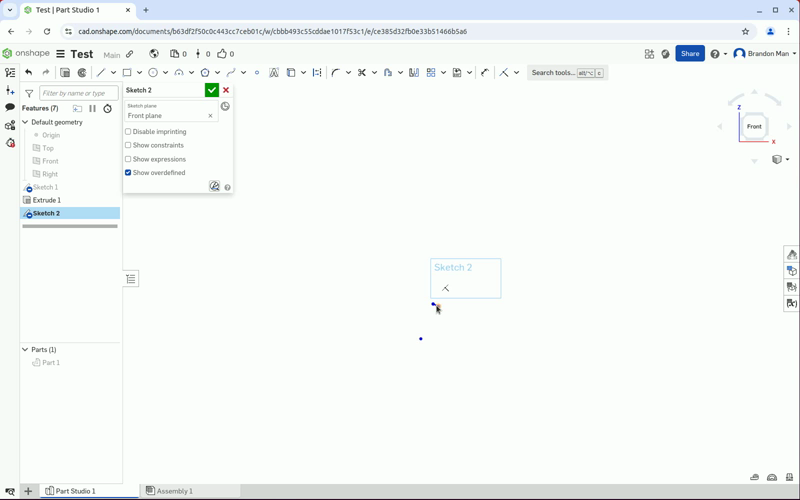
scroll(6)
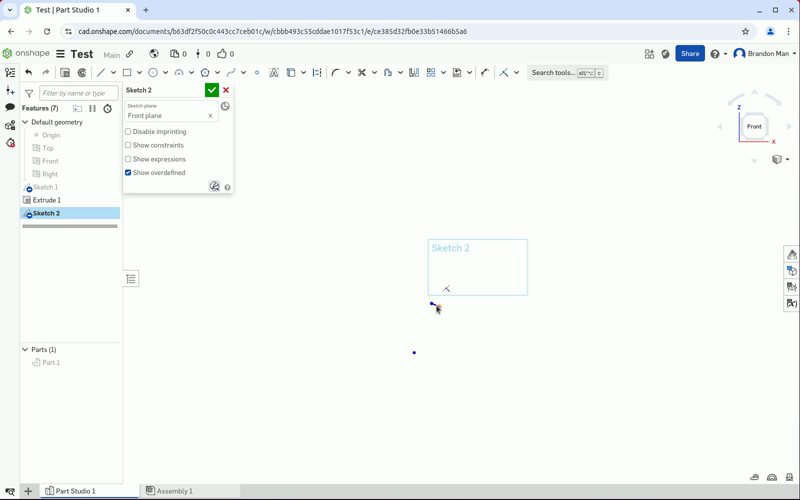
scroll(6)
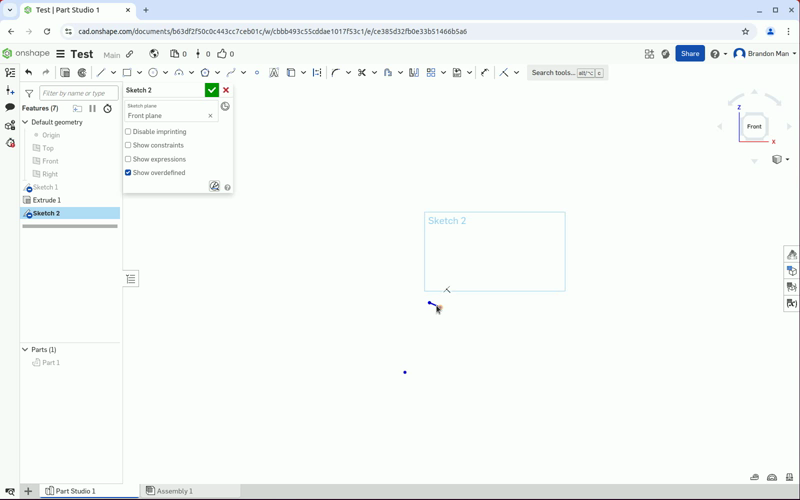
scroll(6)
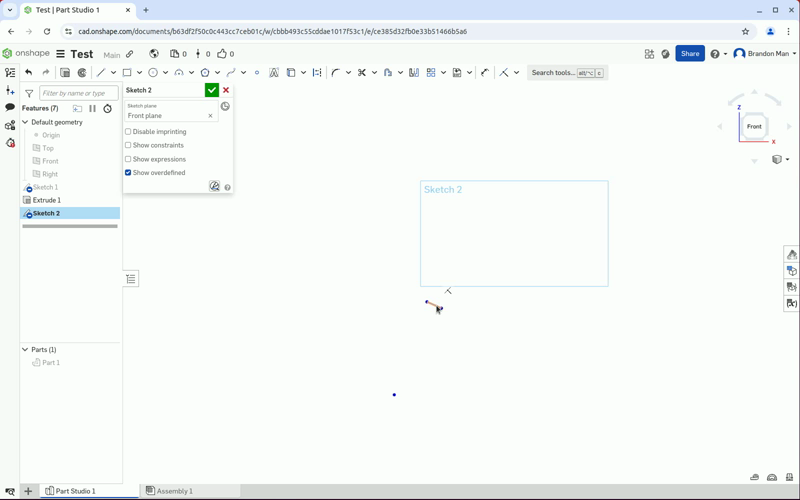
scroll(6)
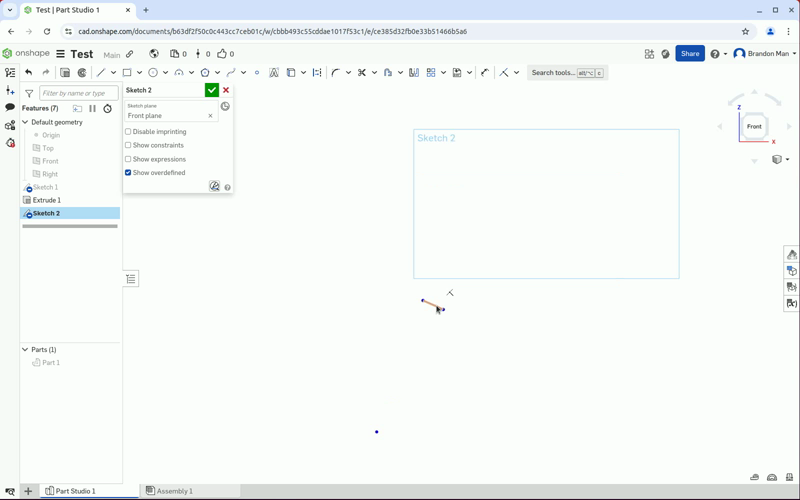
scroll(6)
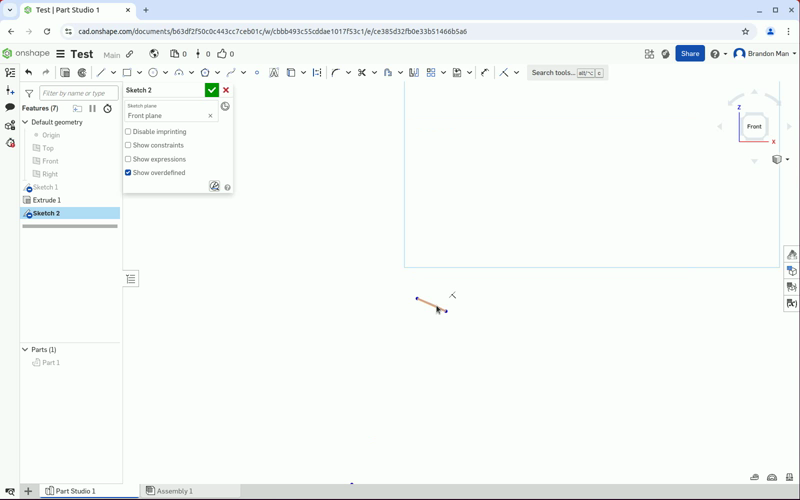
scroll(6)
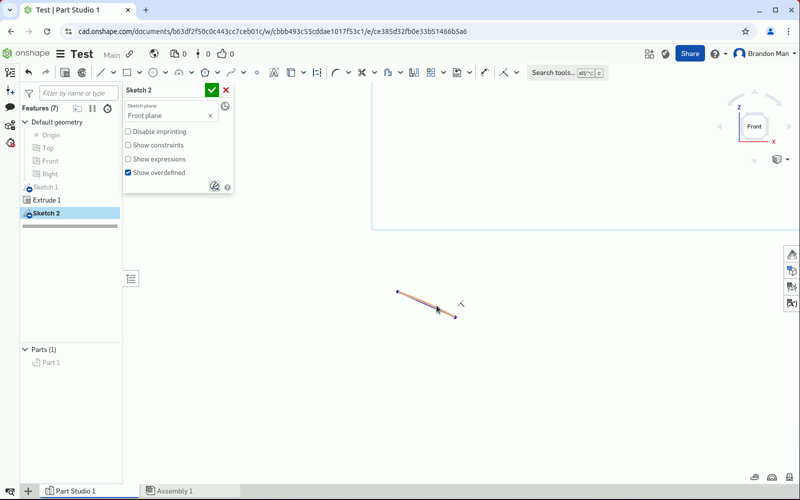
click(436, 305)
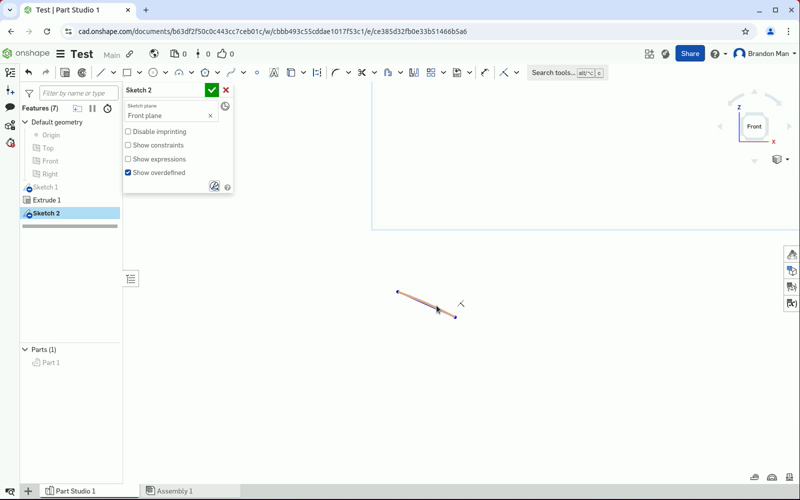
scroll(-6)
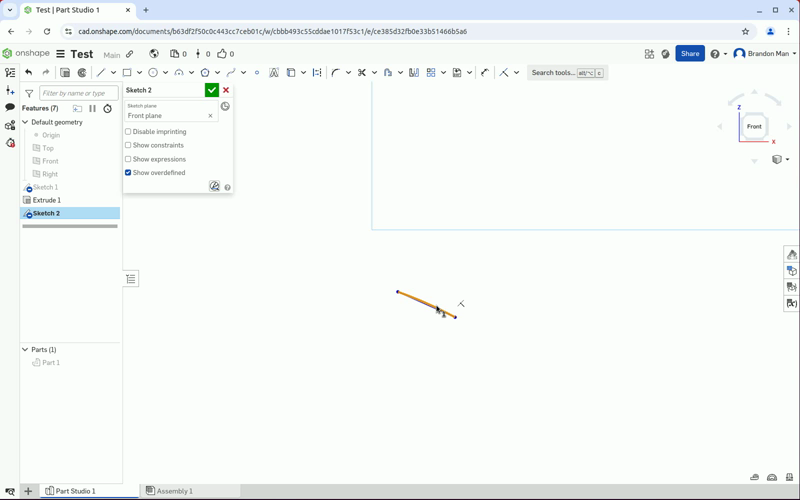
scroll(-6)
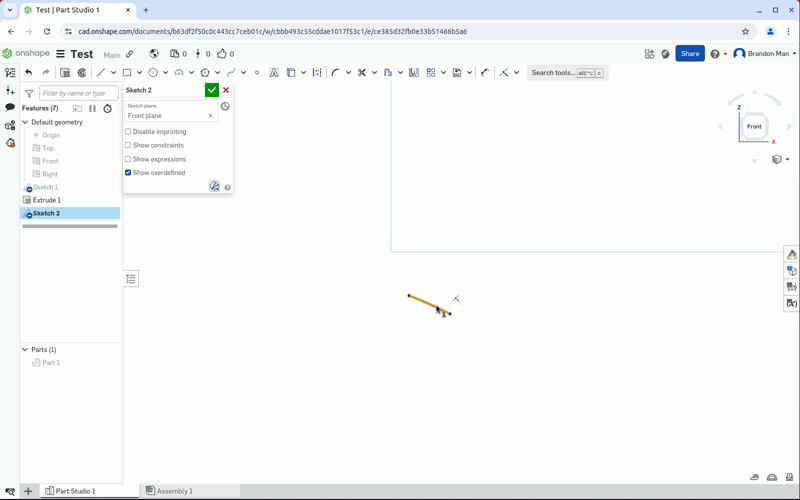
scroll(-6)
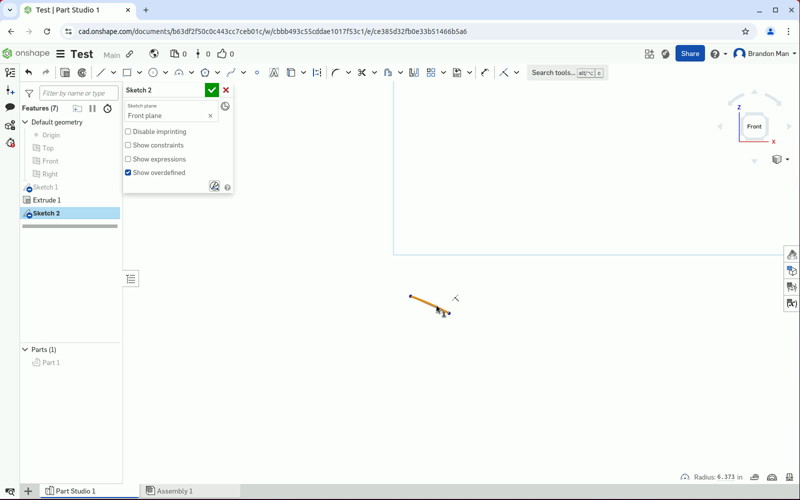
scroll(-6)
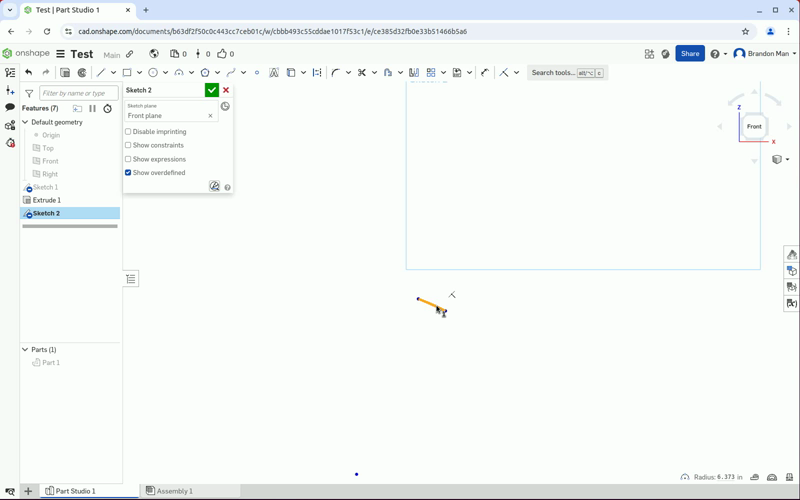
scroll(-6)
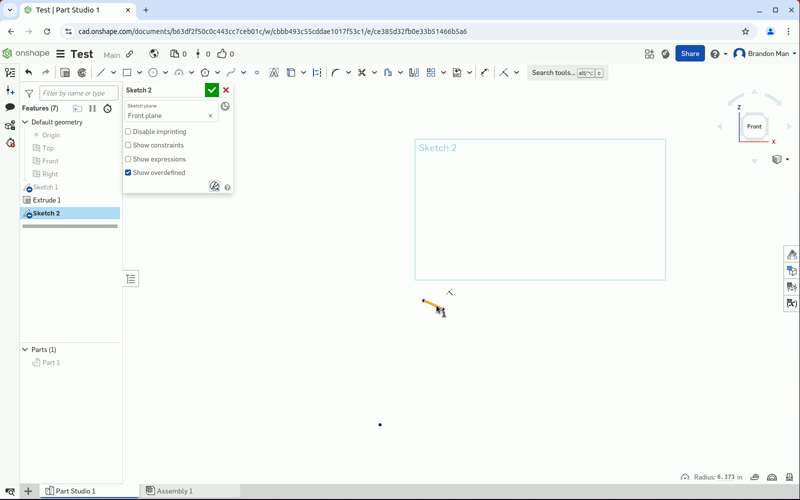
scroll(-6)
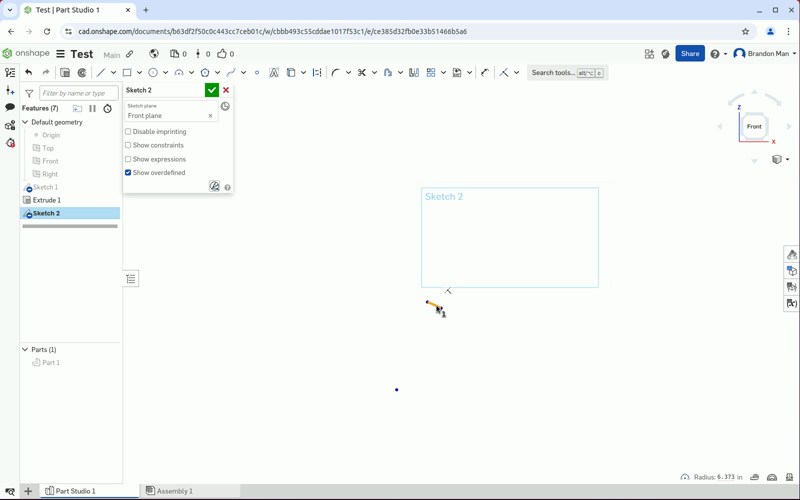
scroll(-6)
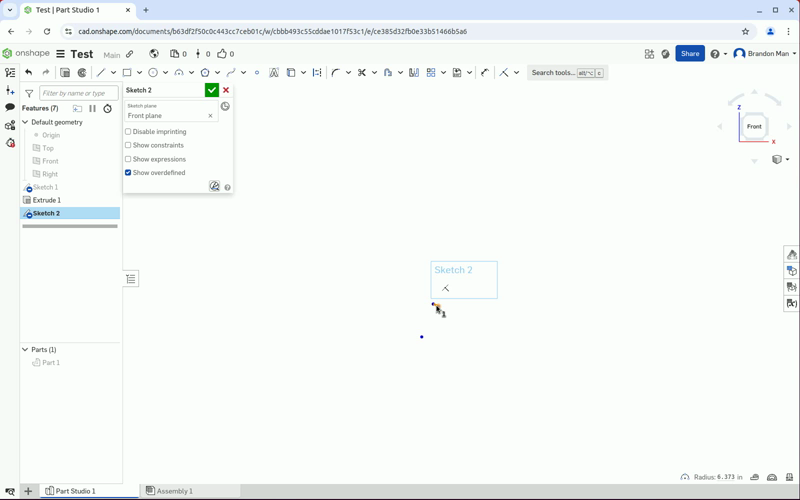
mouse_move(73, 352)
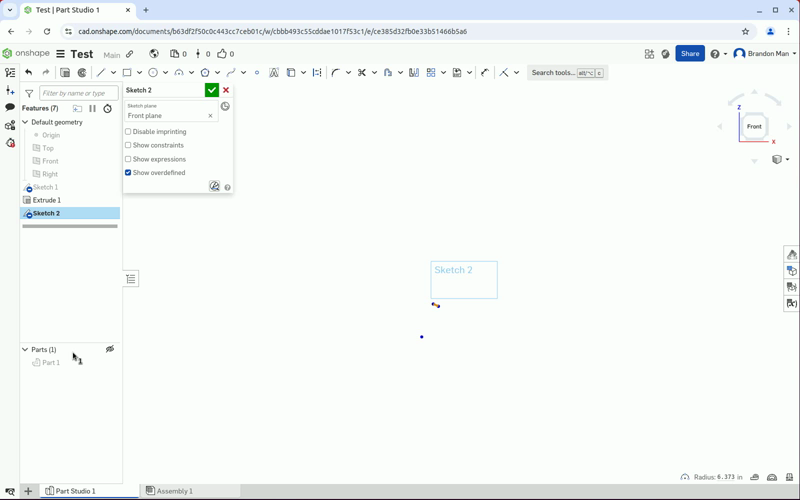
key(shift+y)
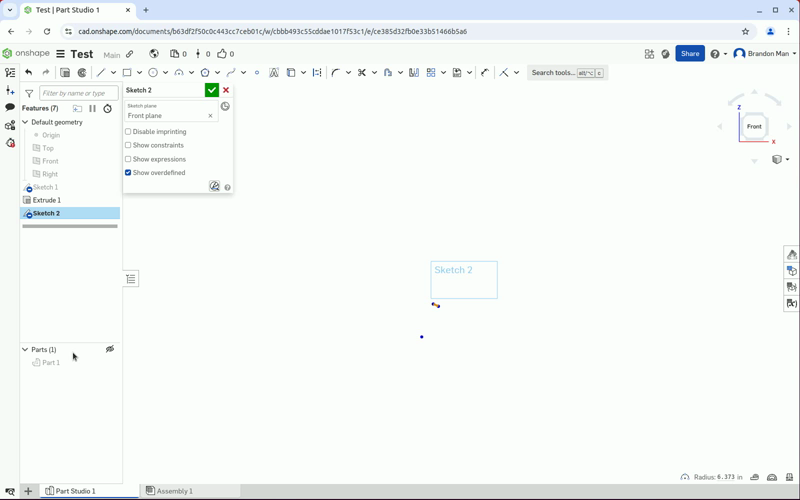
key(shift+e)
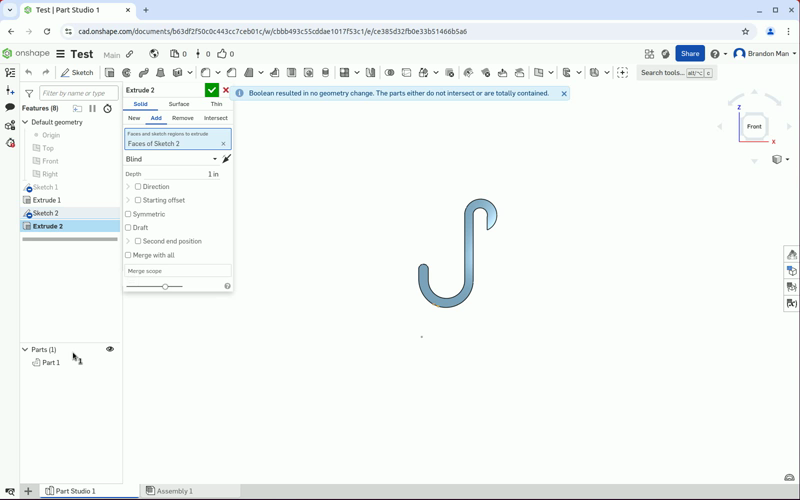
mouse_move(143, 106)
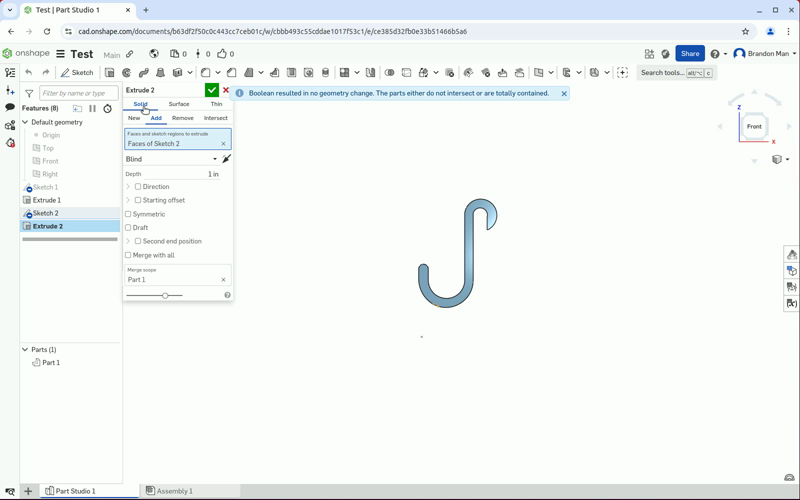
click(143, 106)
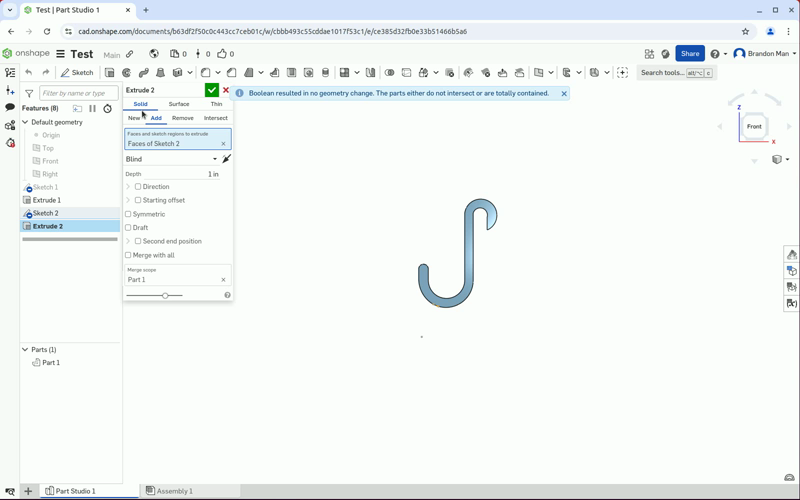
mouse_move(137, 120)
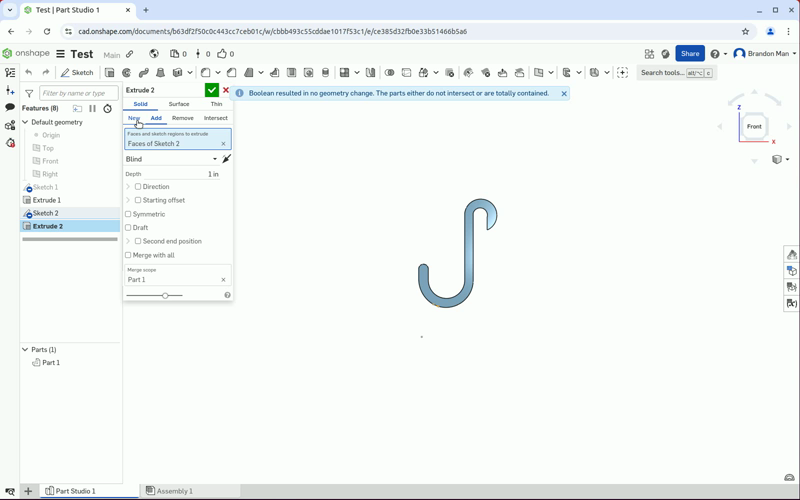
click(137, 120)
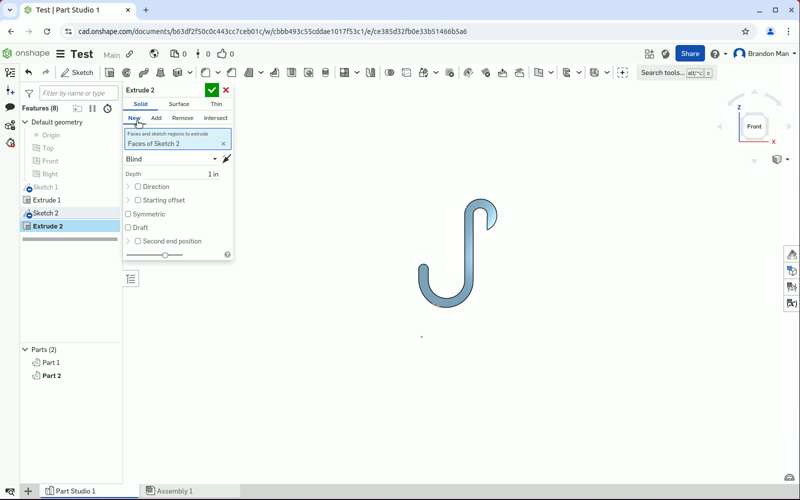
key(tab, 4)
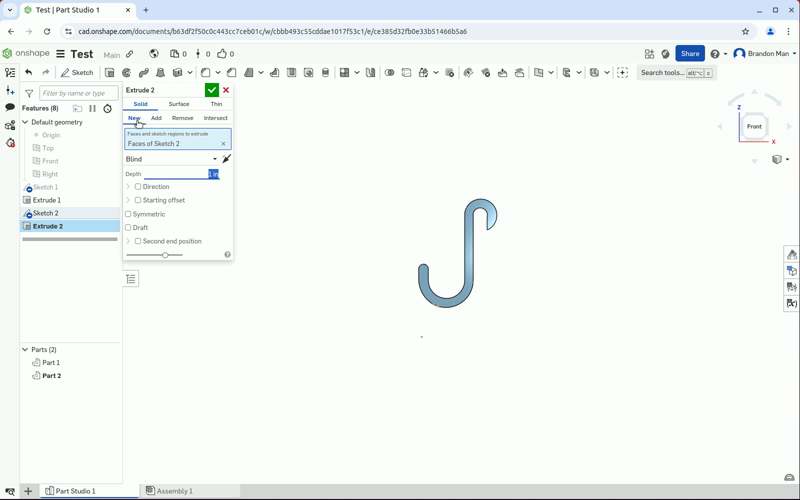
text(23.108)
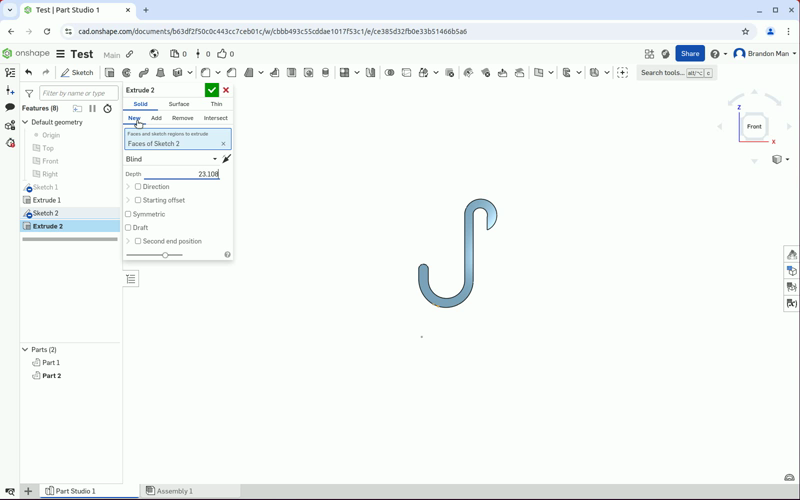
key(enter)
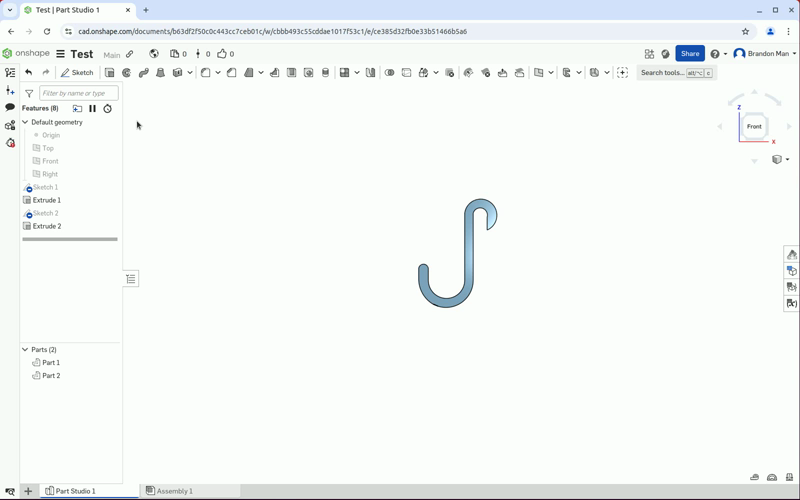
key(shift+h)
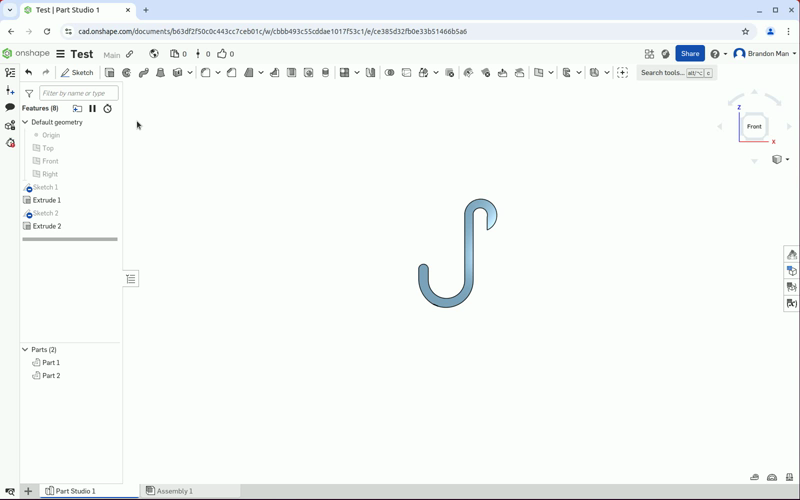
key(shift+h)
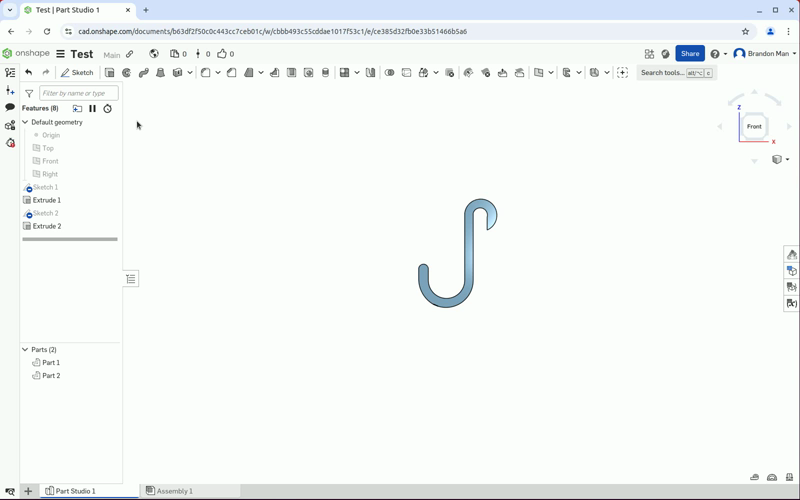
mouse_move(73, 189)
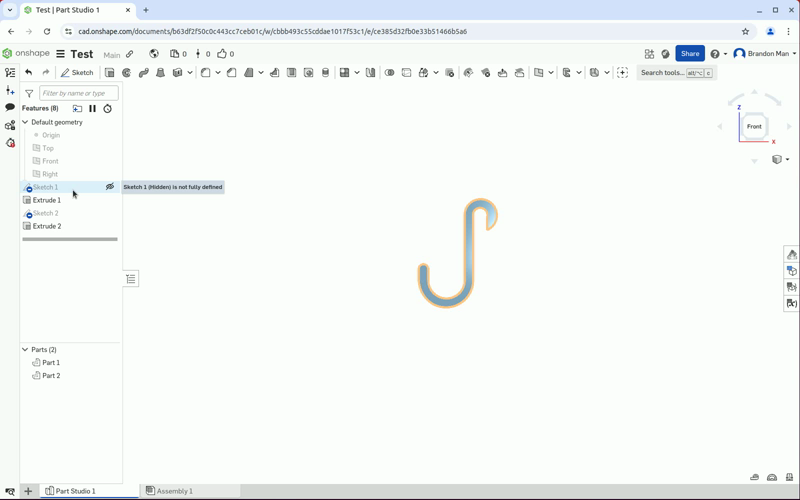
click(73, 189)
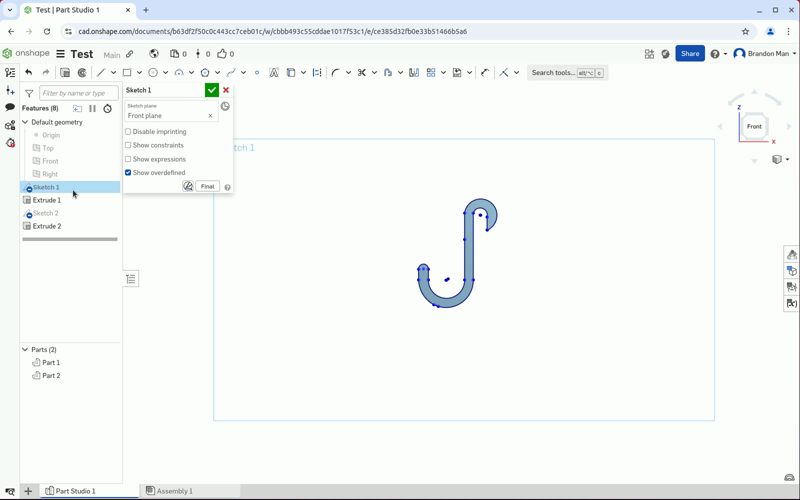
mouse_move(229, 92)
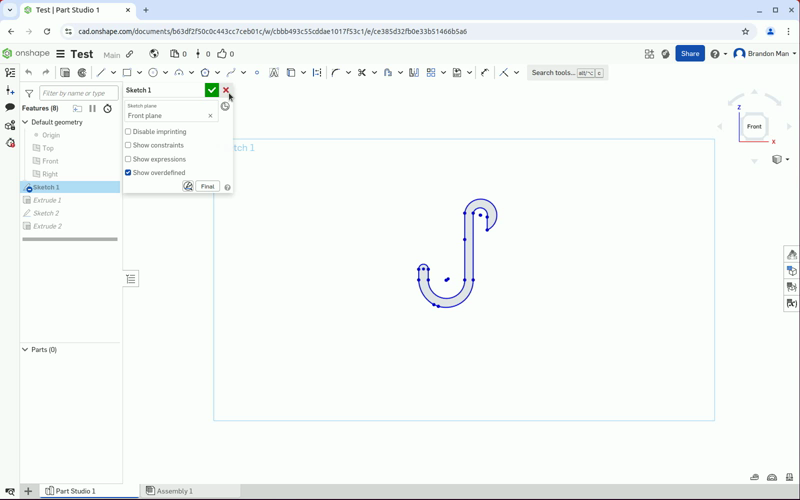
click(229, 92)
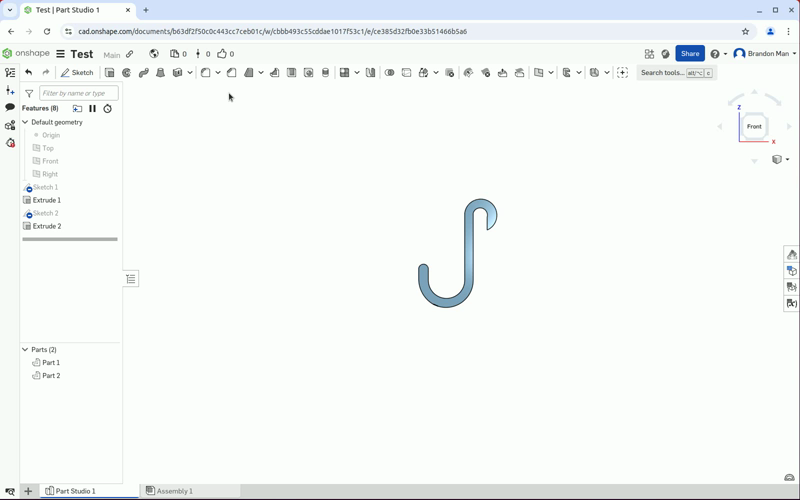
mouse_move(73, 352)
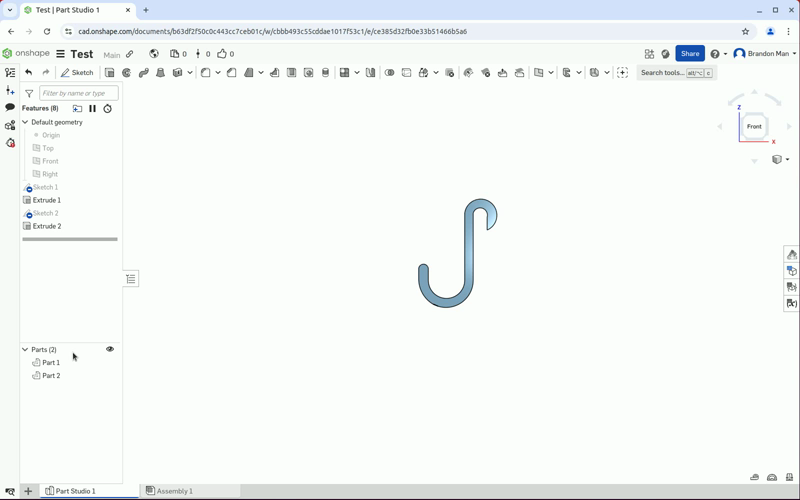
key(y)
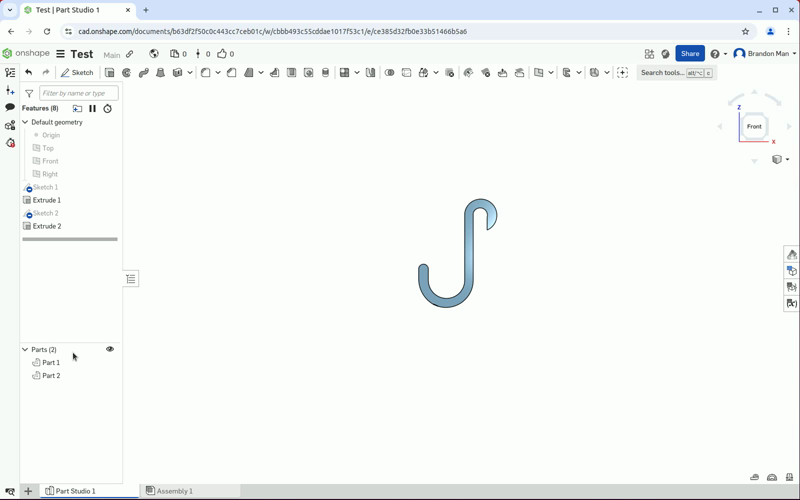
key(shift+p)
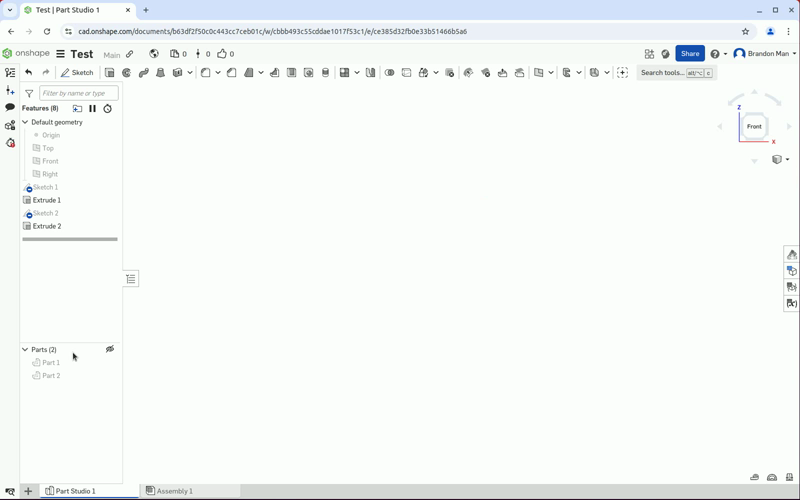
key(space)
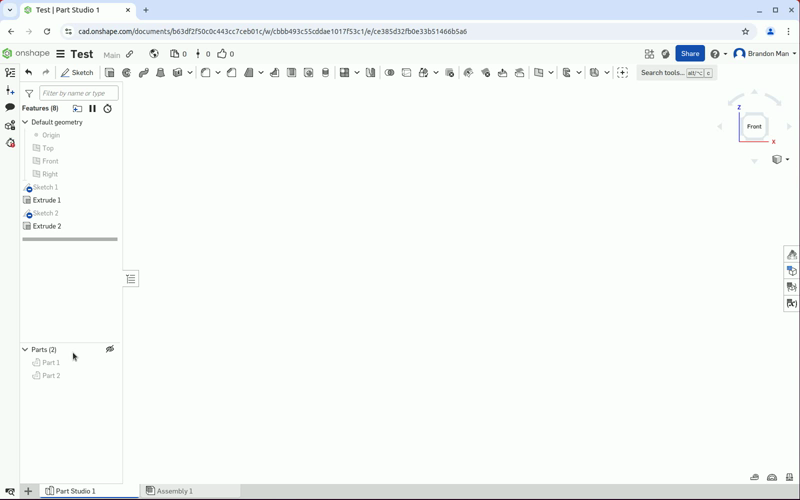
key_down(shift)
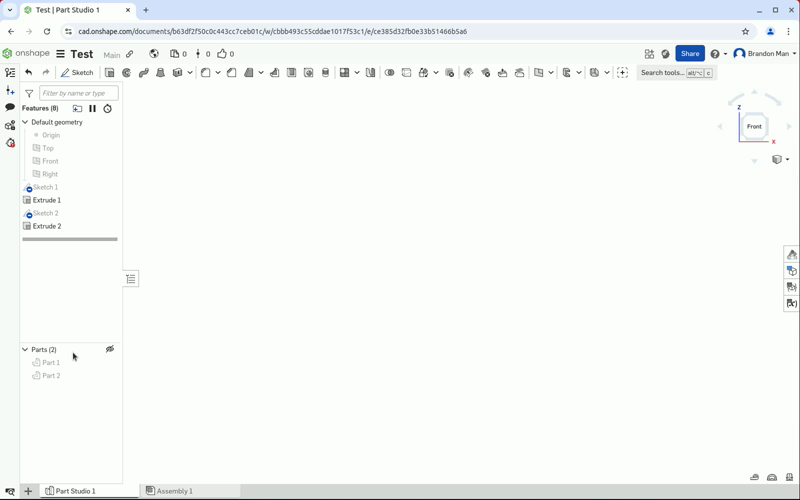
key(left)
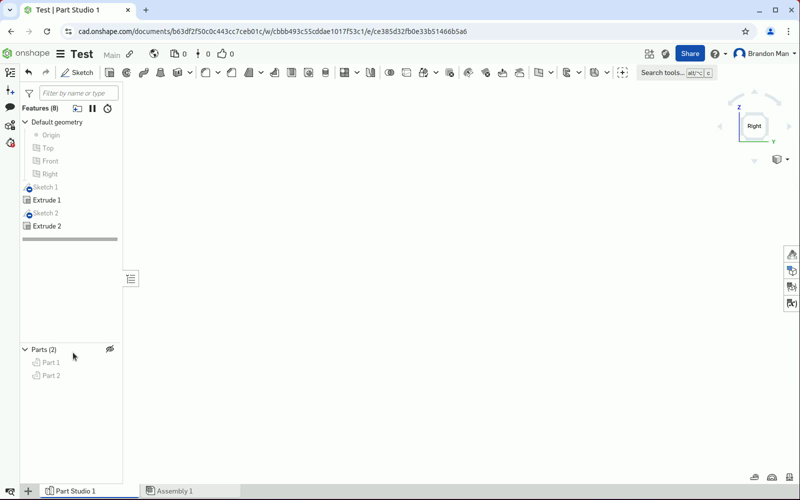
key_up(shift)
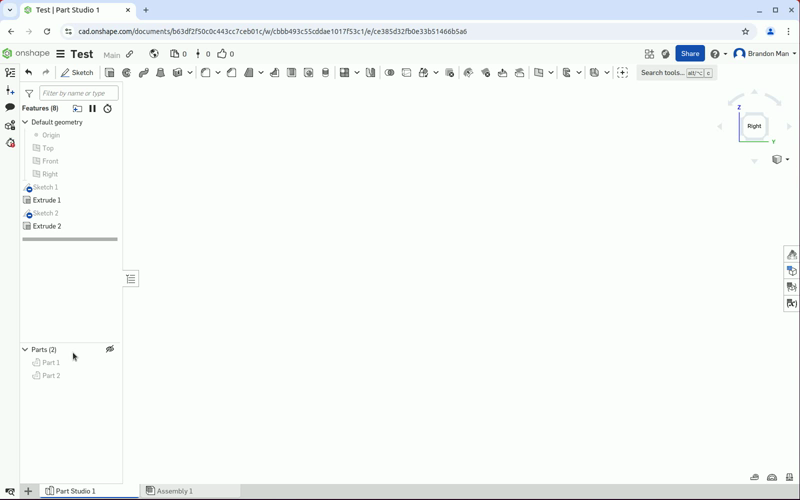
mouse_move(73, 352)
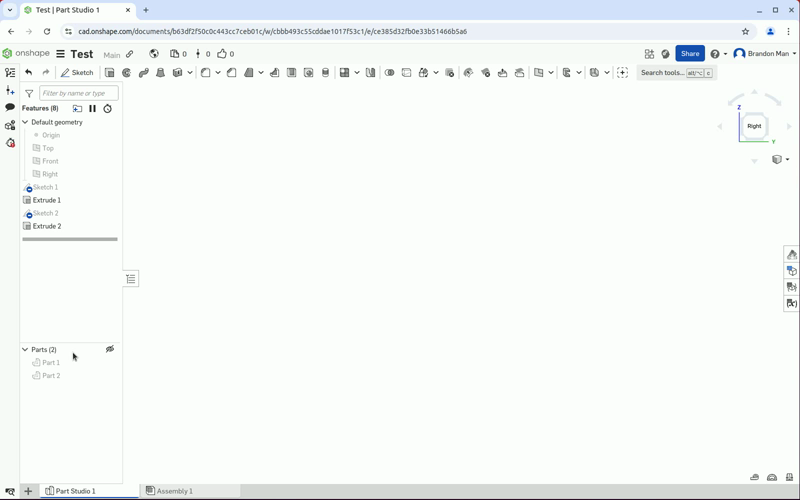
key(shift+y)
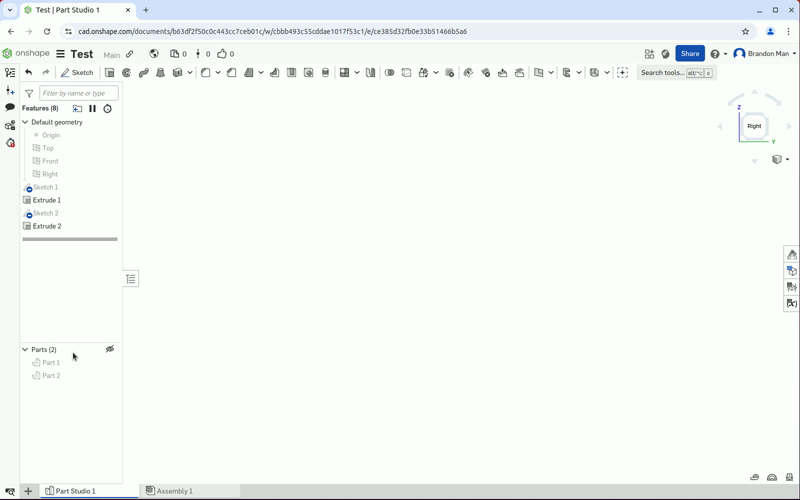
key(shift+s)
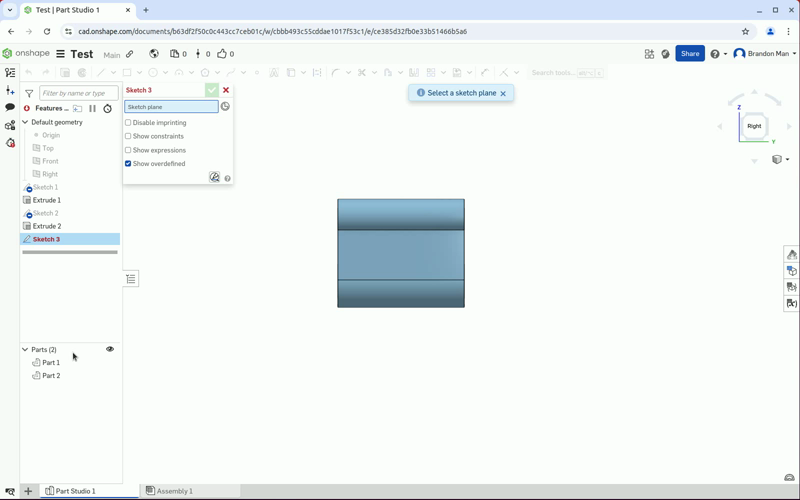
mouse_move(73, 176)
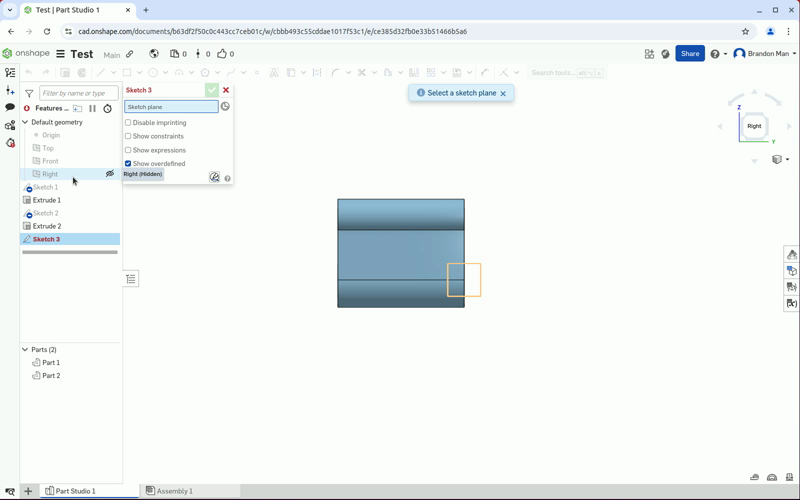
click(73, 176)
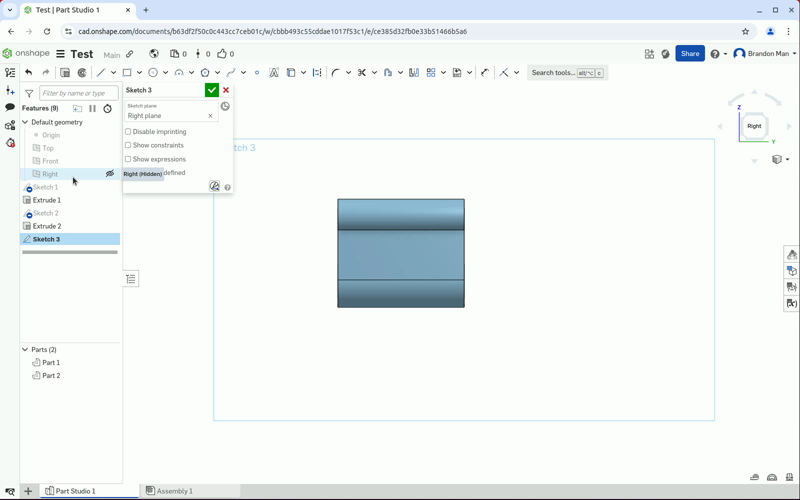
mouse_move(73, 352)
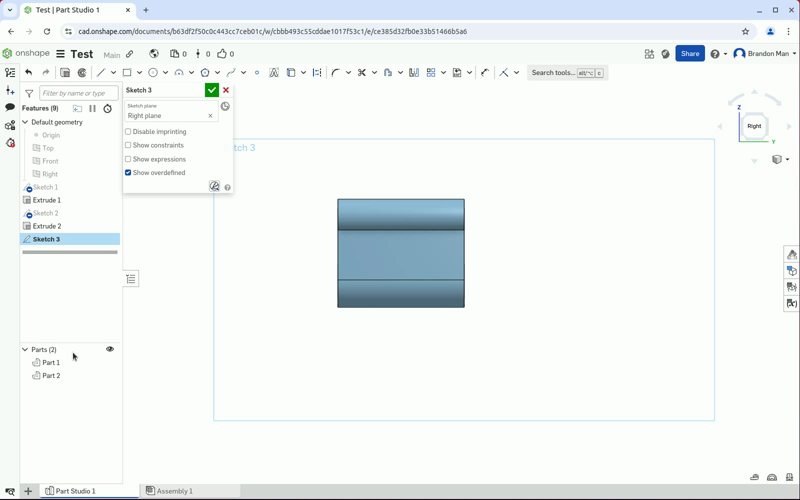
key(y)
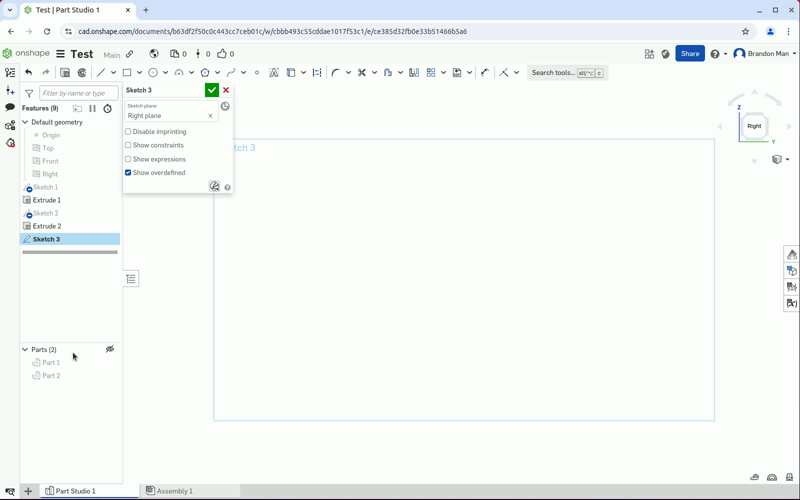
key(l)
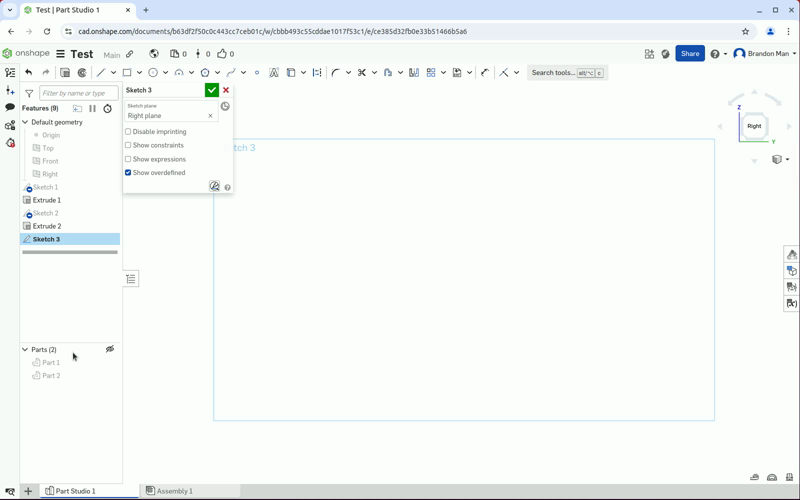
key_down(shift)
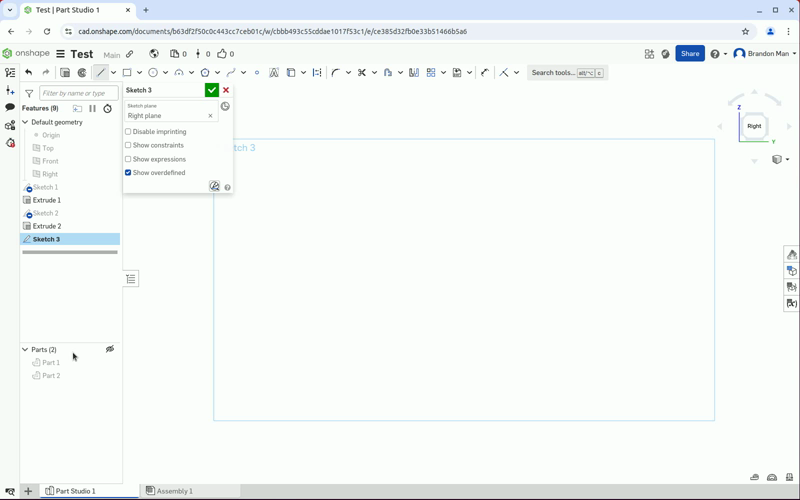
mouse_move(368, 326)
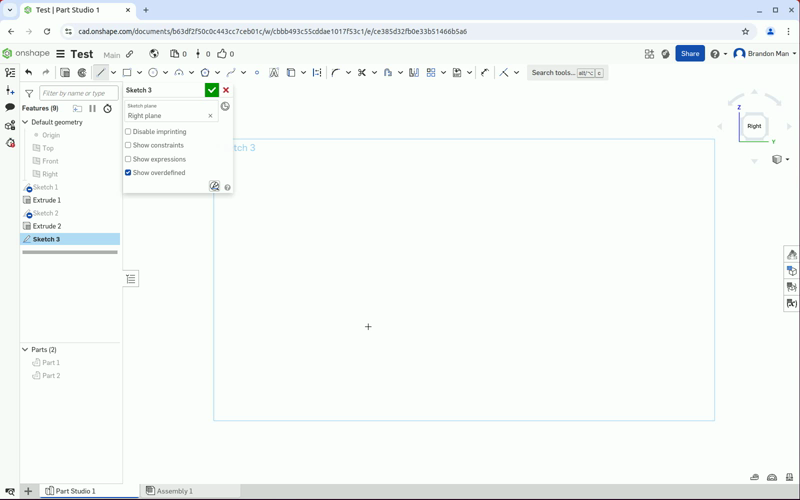
click(368, 326)
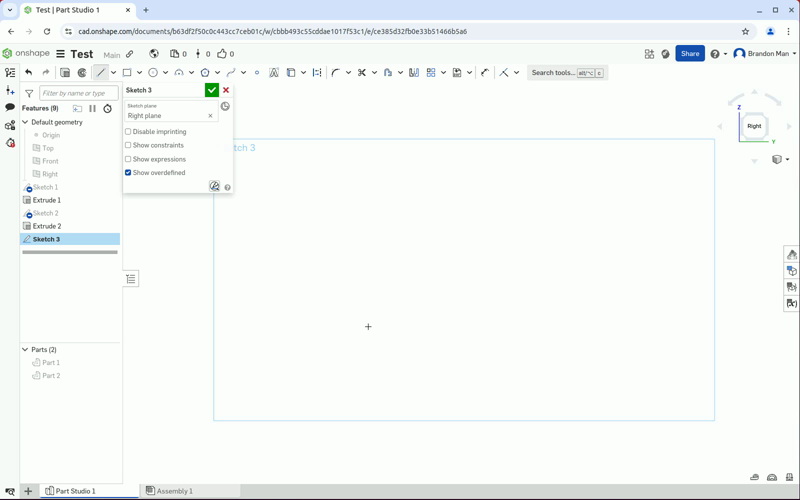
key_up(shift)
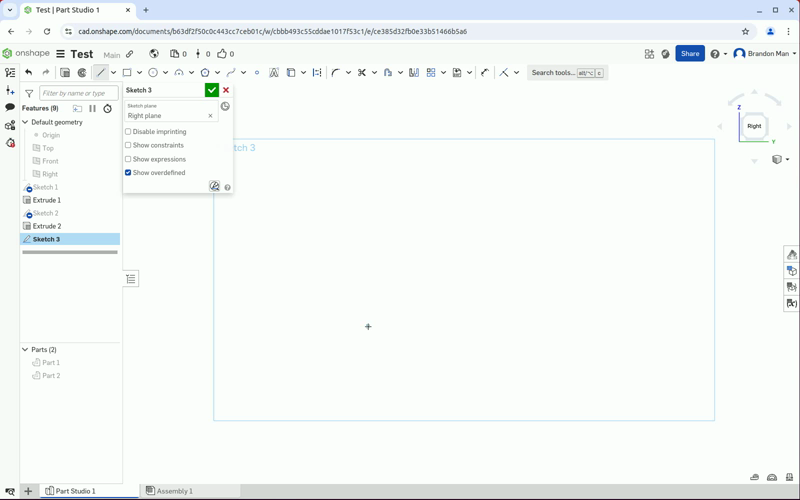
key_down(shift)
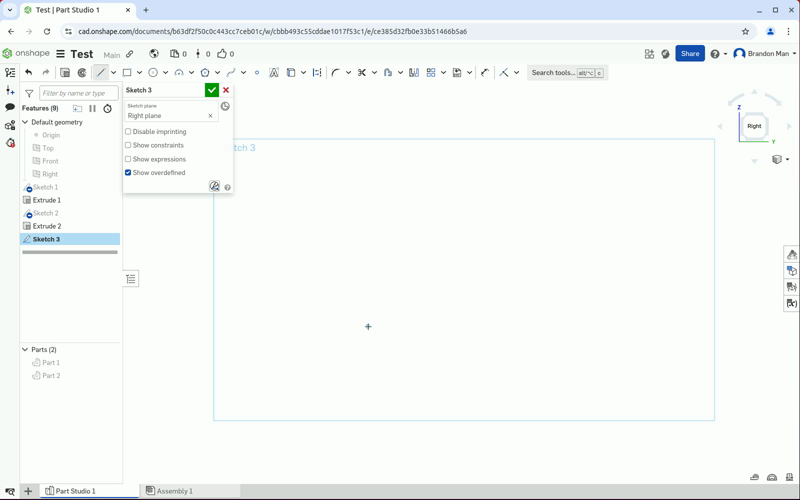
mouse_move(441, 333)
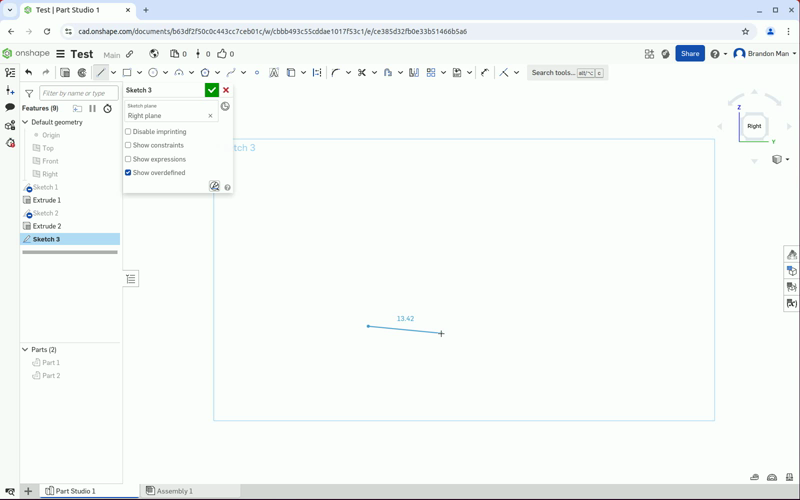
click(441, 333)
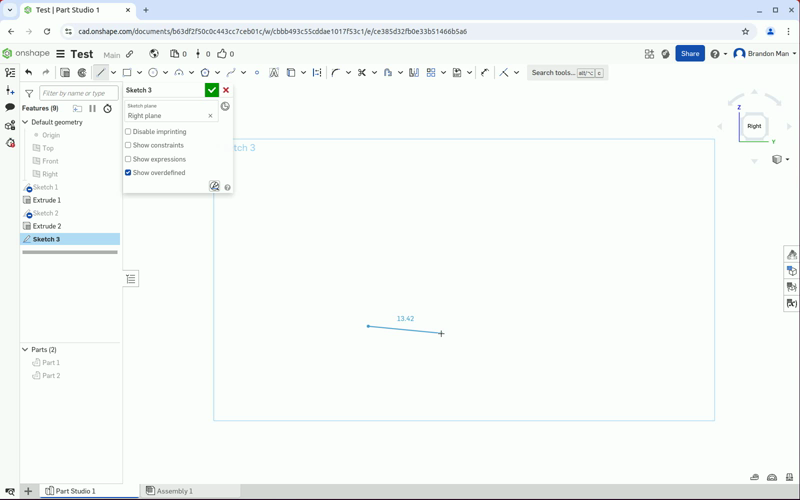
key_up(shift)
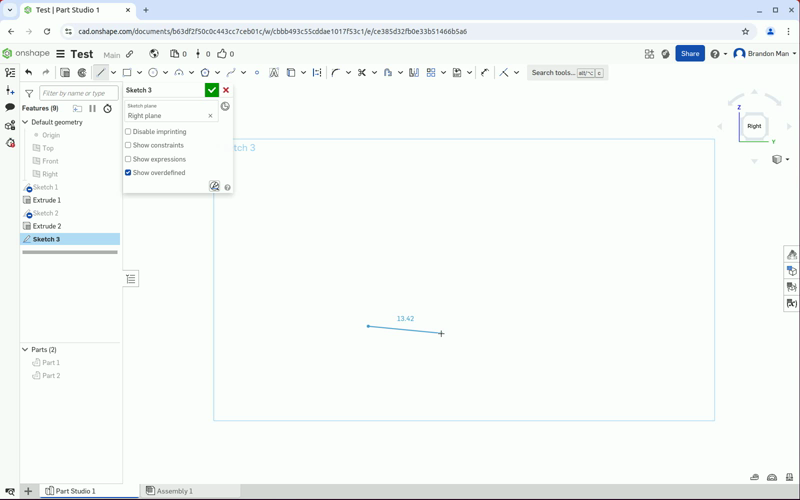
key_down(shift)
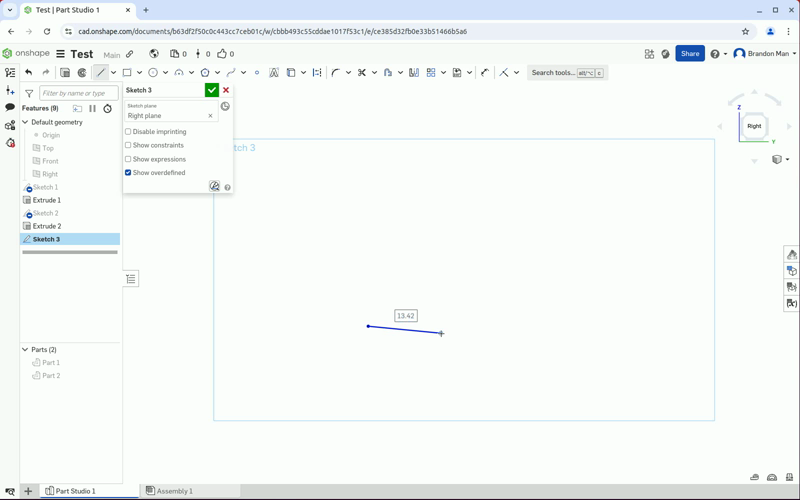
mouse_move(471, 333)
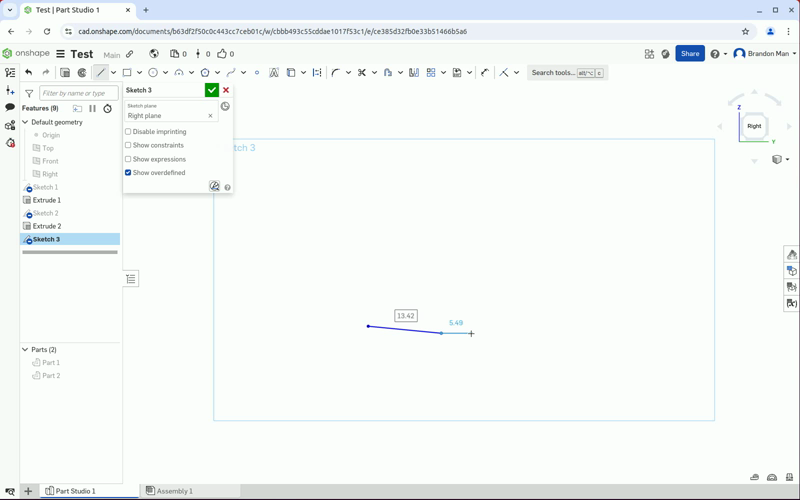
mouse_move(441, 282)
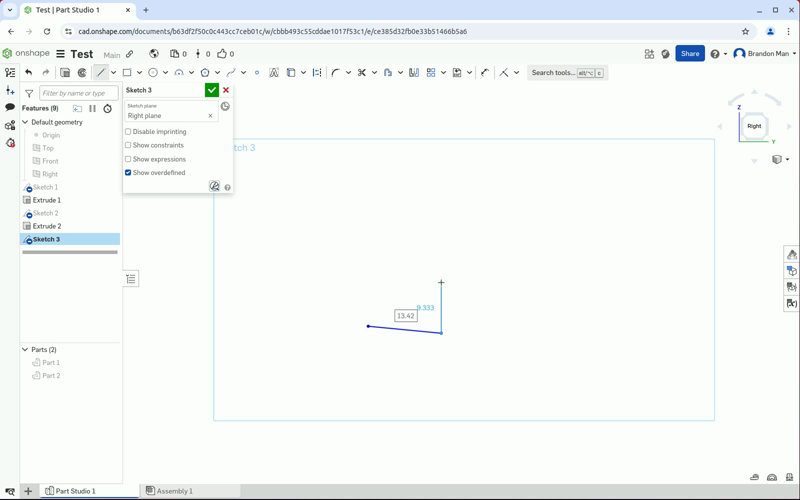
click(441, 282)
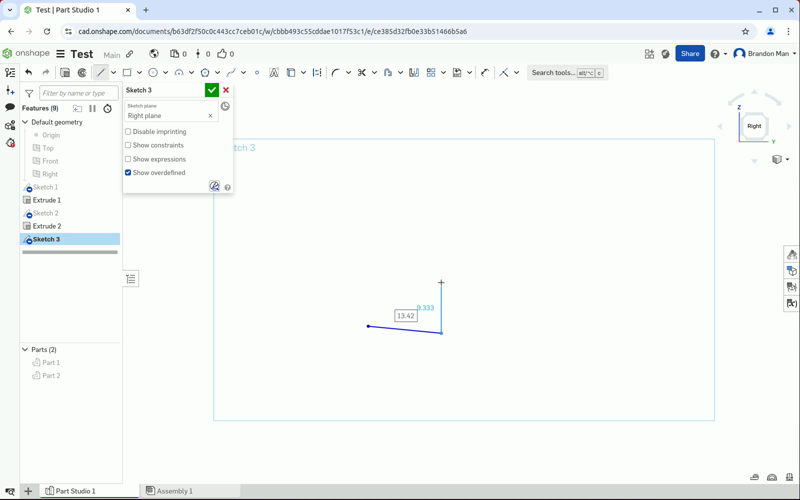
key_up(shift)
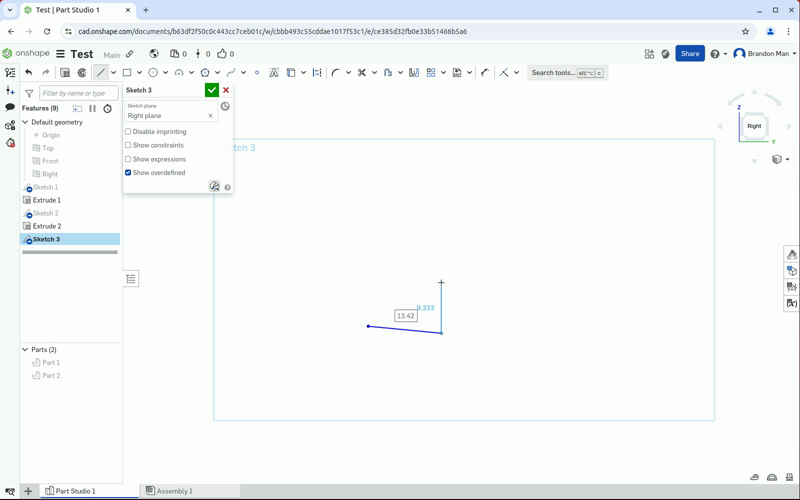
key_down(shift)
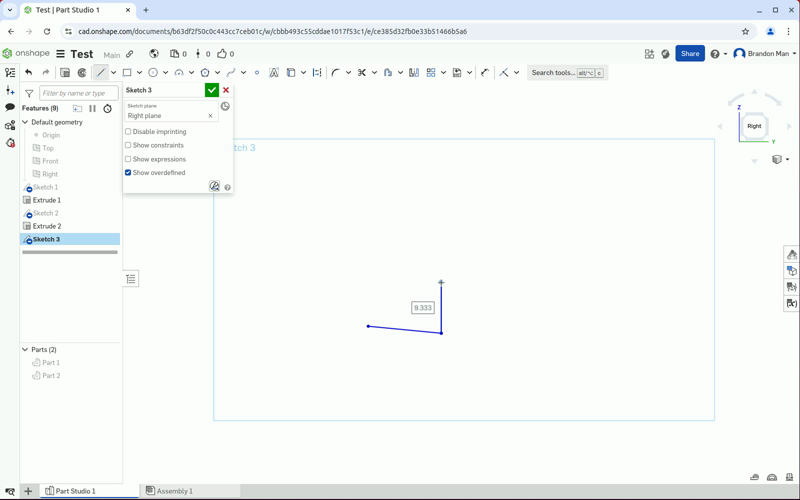
mouse_move(368, 282)
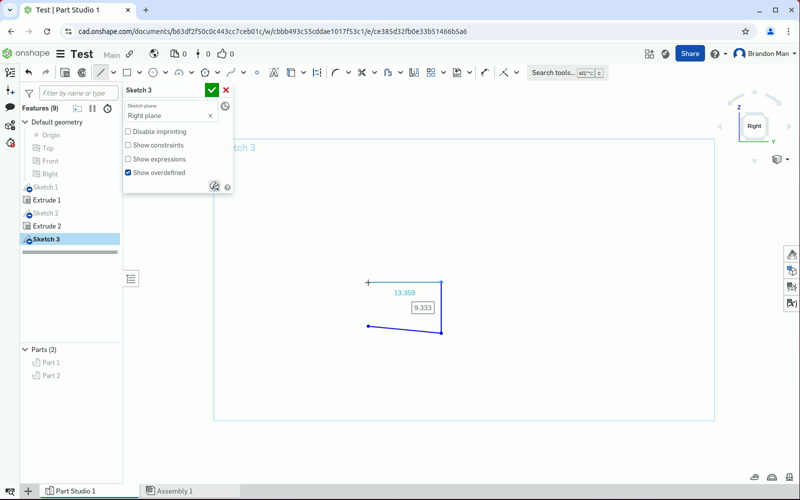
click(368, 282)
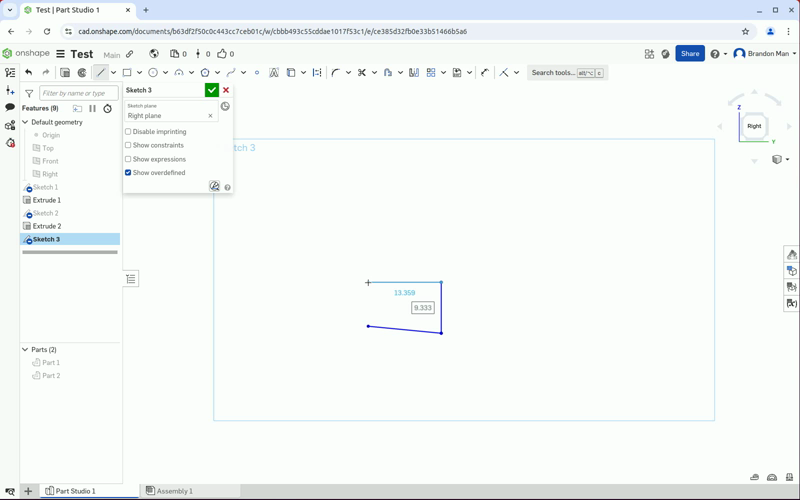
key_up(shift)
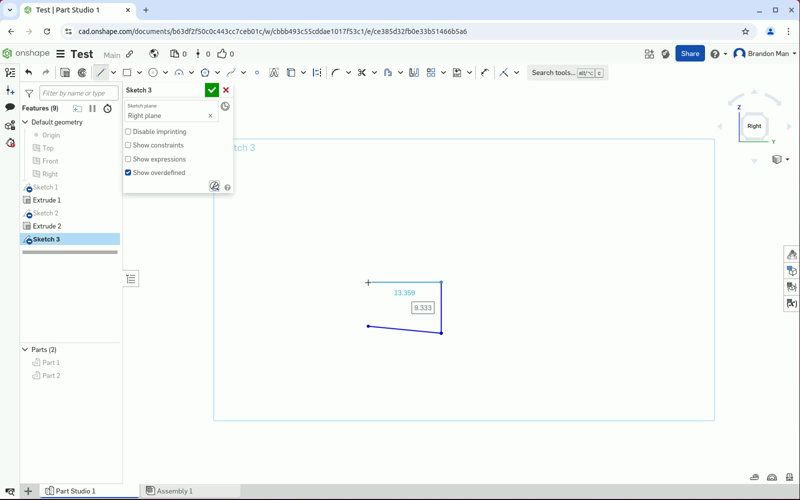
mouse_move(398, 282)
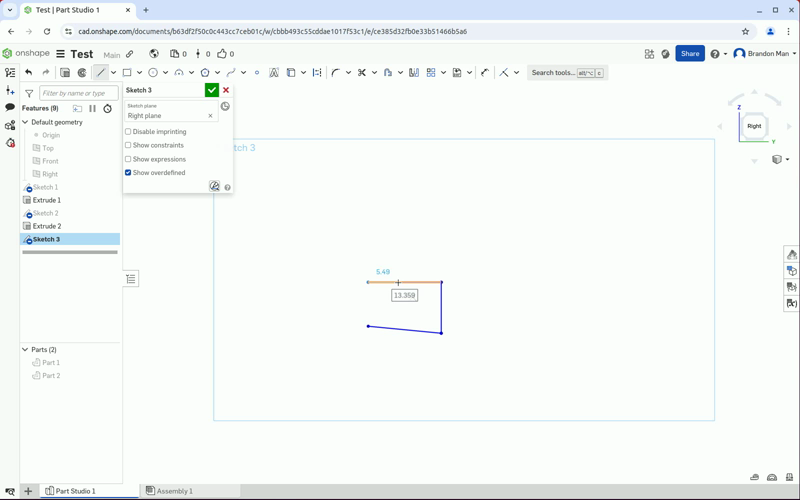
key_down(shift)
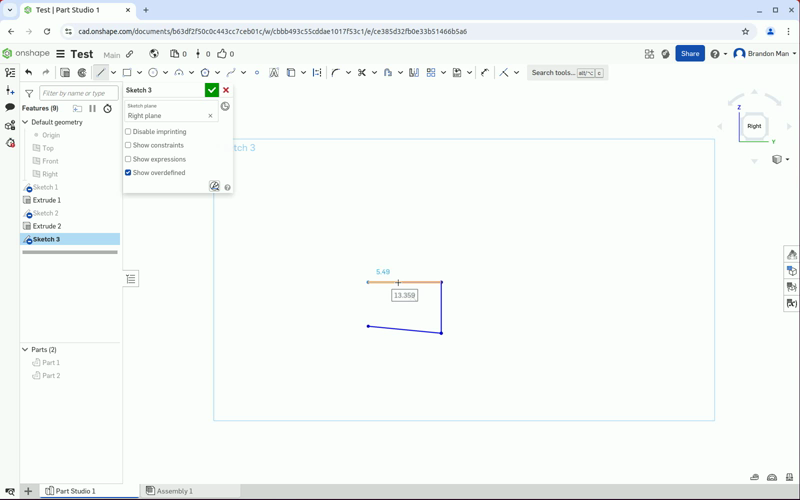
mouse_move(368, 326)
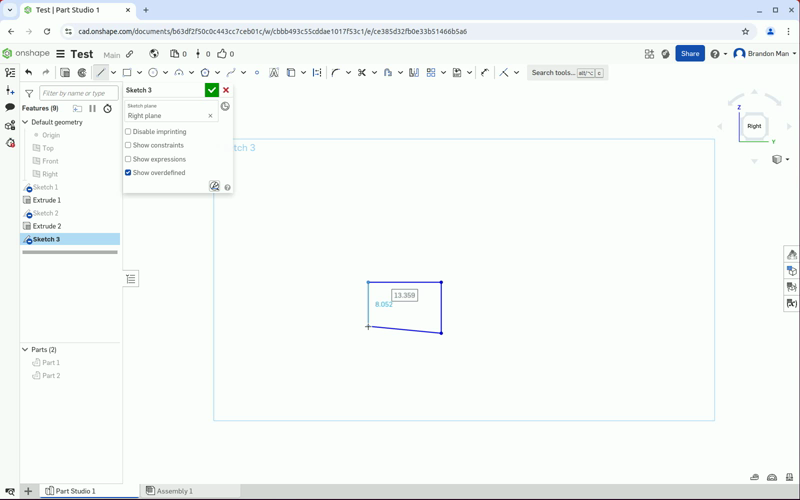
key_up(shift)
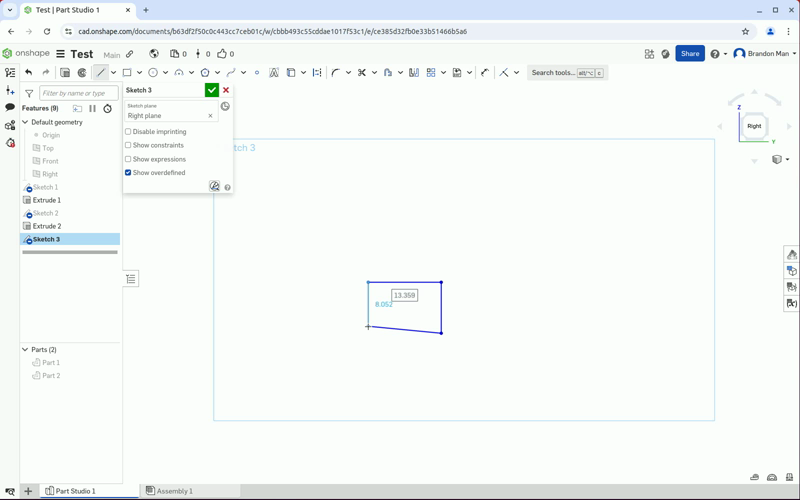
click(368, 326)
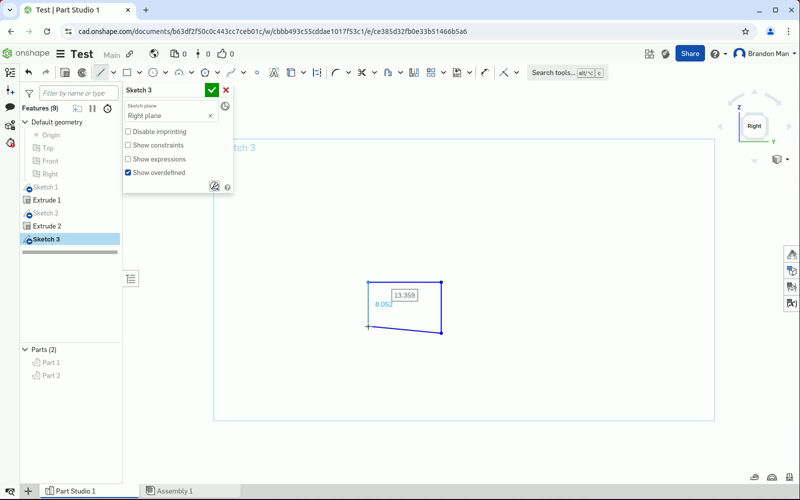
key(esc)
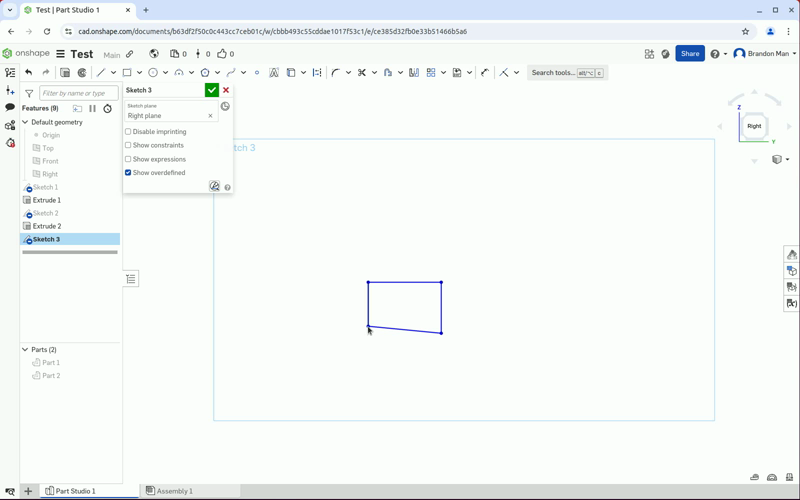
mouse_move(425, 320)
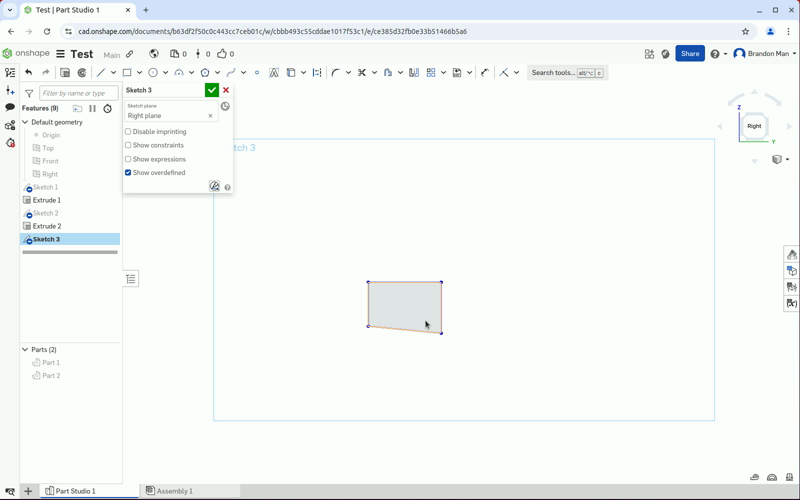
click(425, 320)
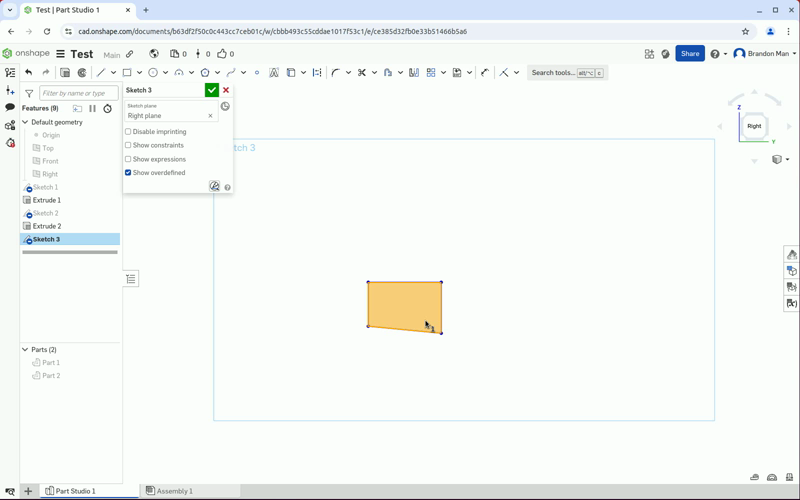
mouse_move(73, 352)
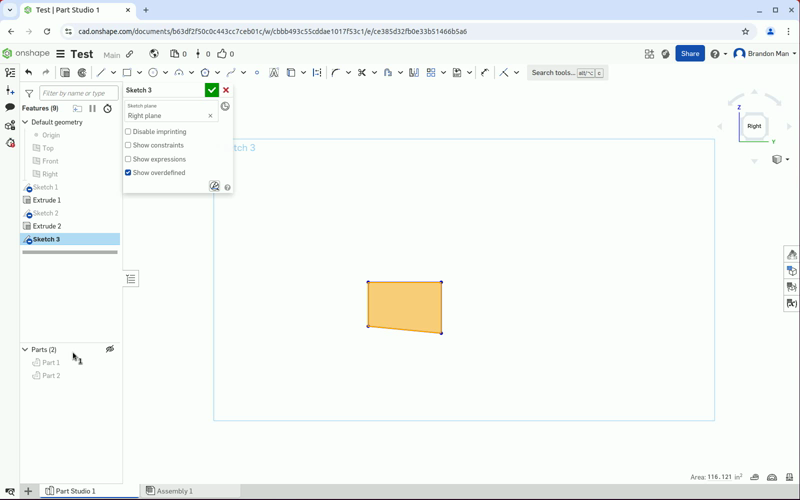
key(shift+y)
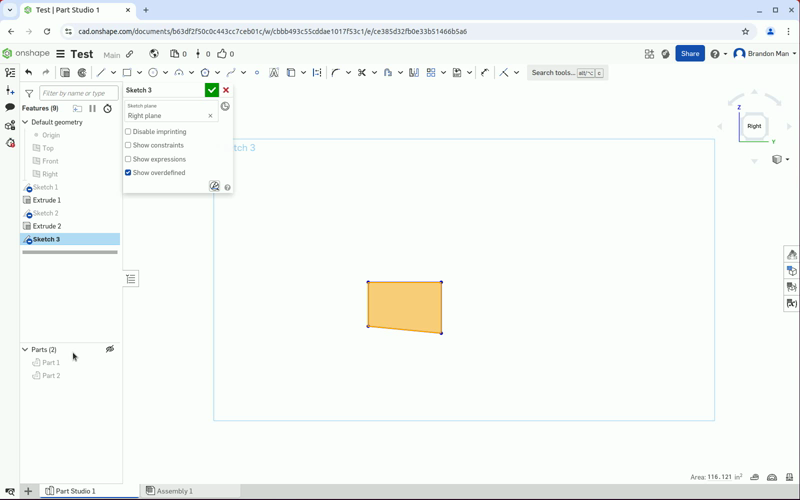
key(shift+e)
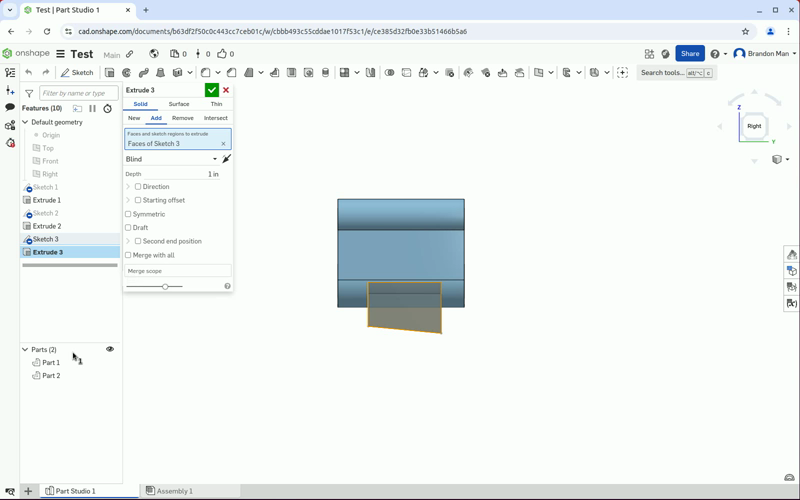
mouse_move(143, 106)
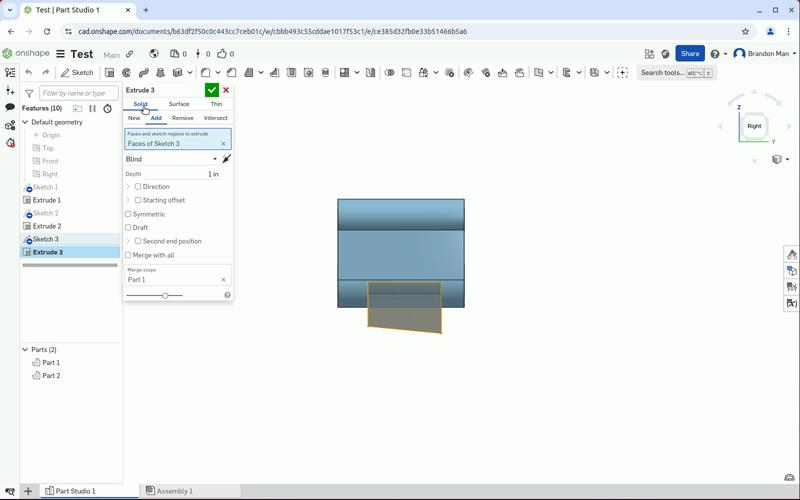
click(143, 106)
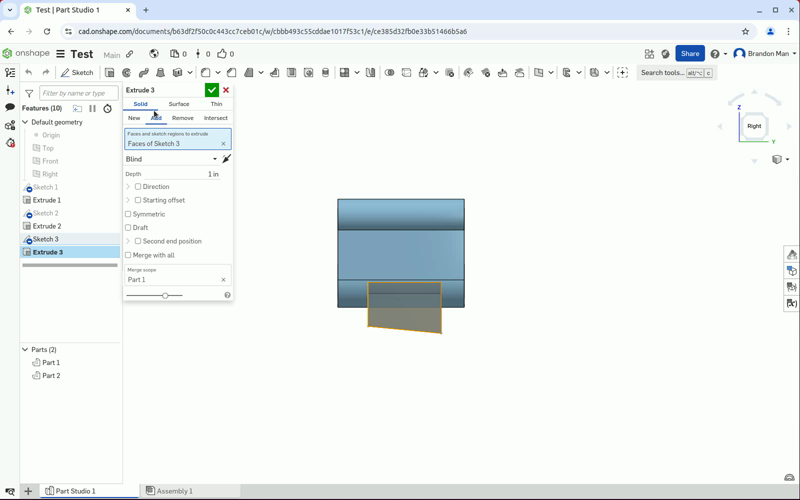
mouse_move(186, 120)
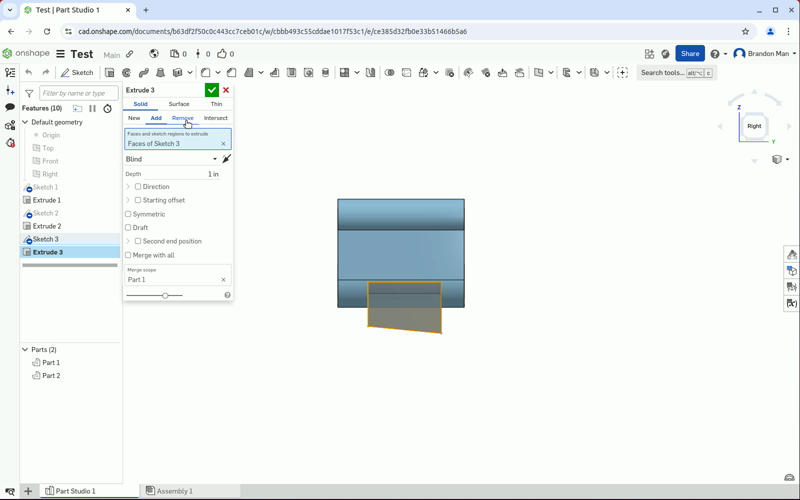
click(186, 120)
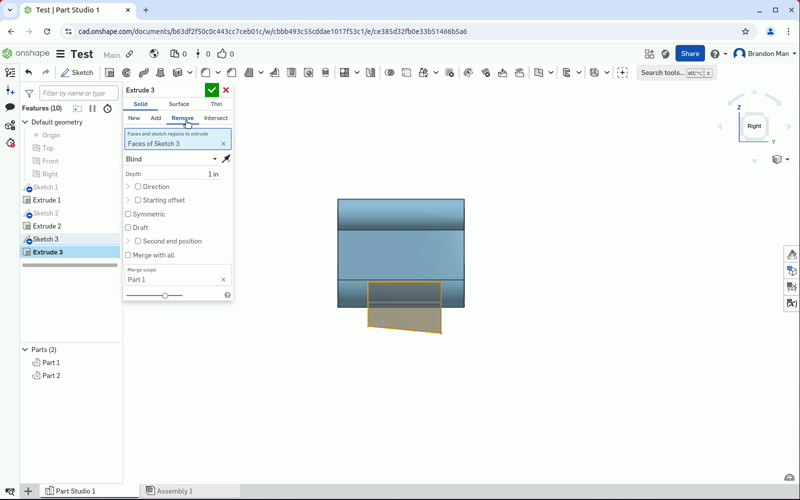
key(tab, 4)
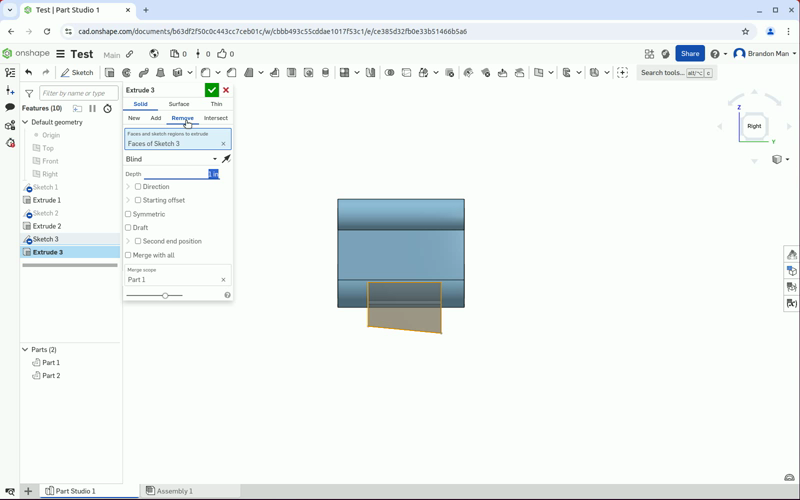
text(18.294)
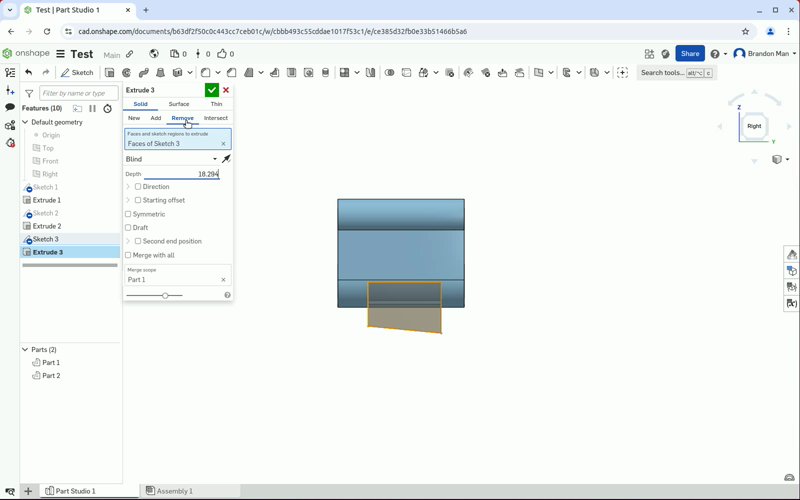
key(tab, 3)
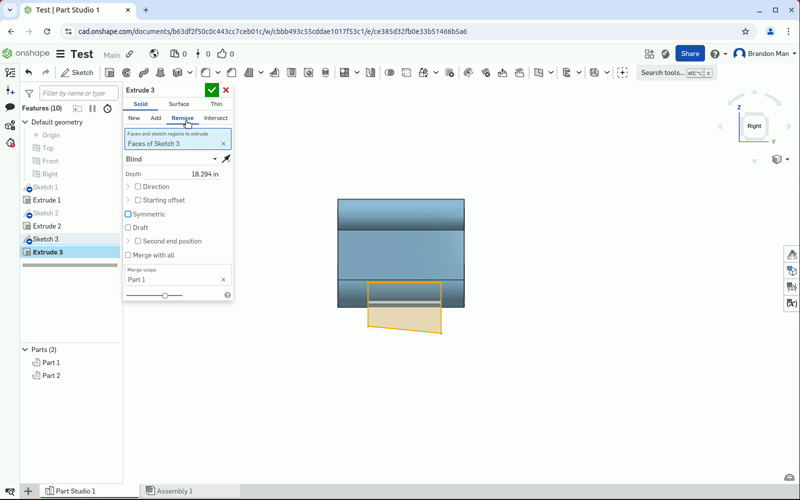
key(space)
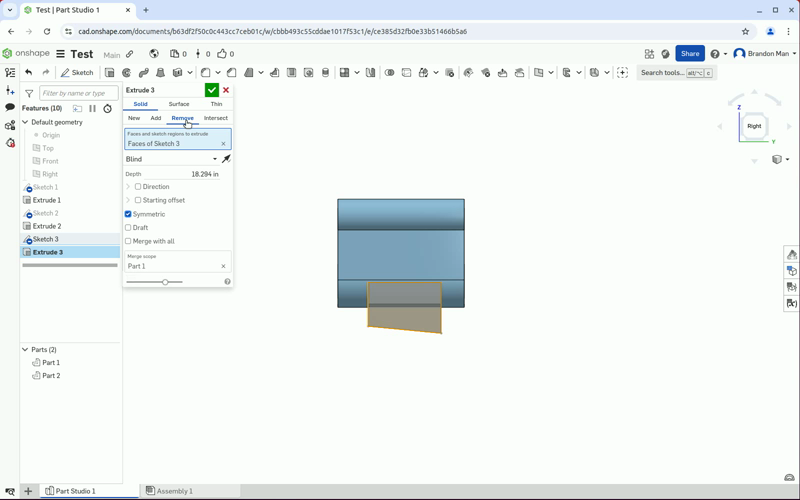
key(tab, 2)
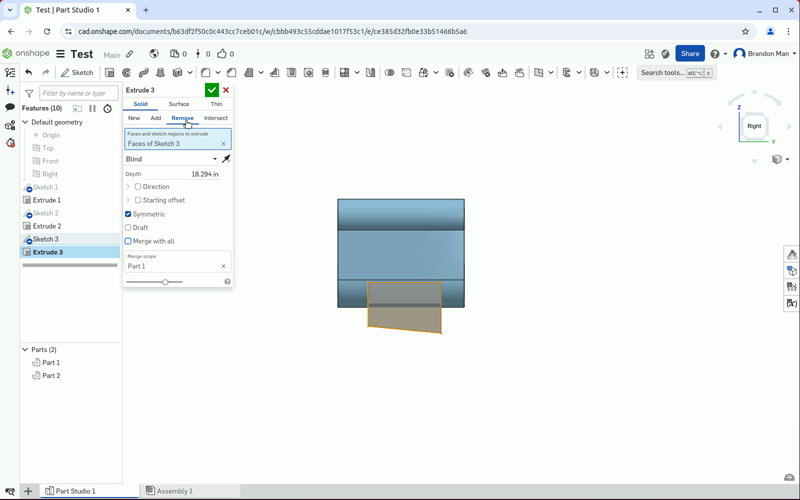
key(space)
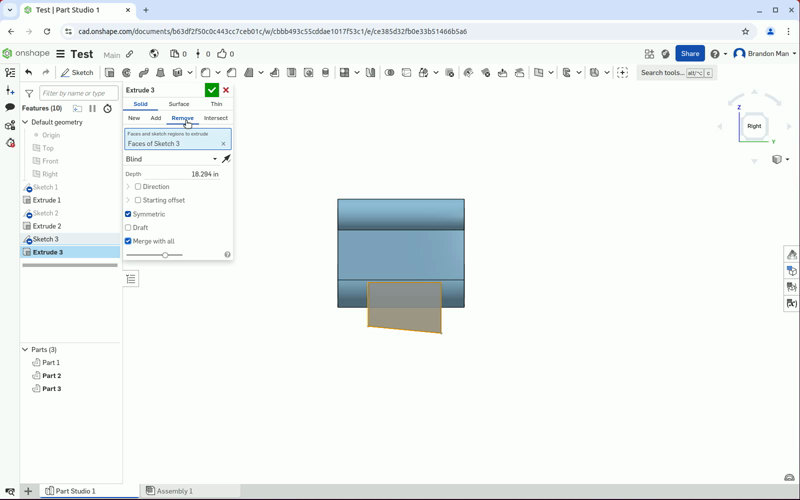
key(enter)
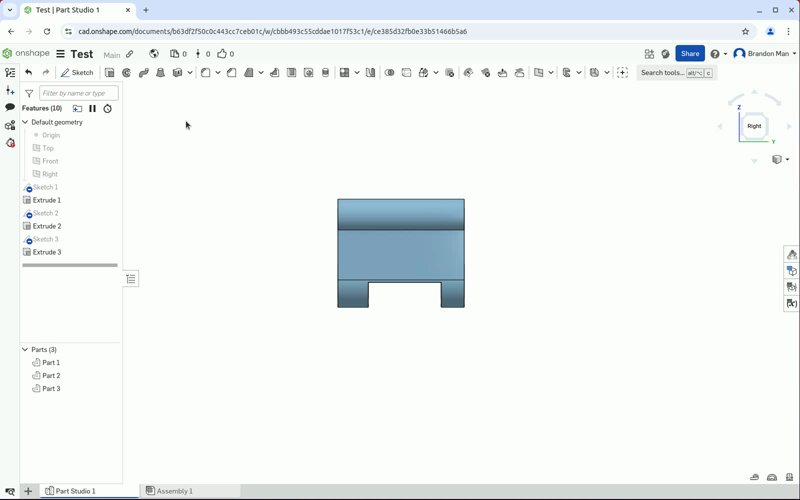
key(shift+h)
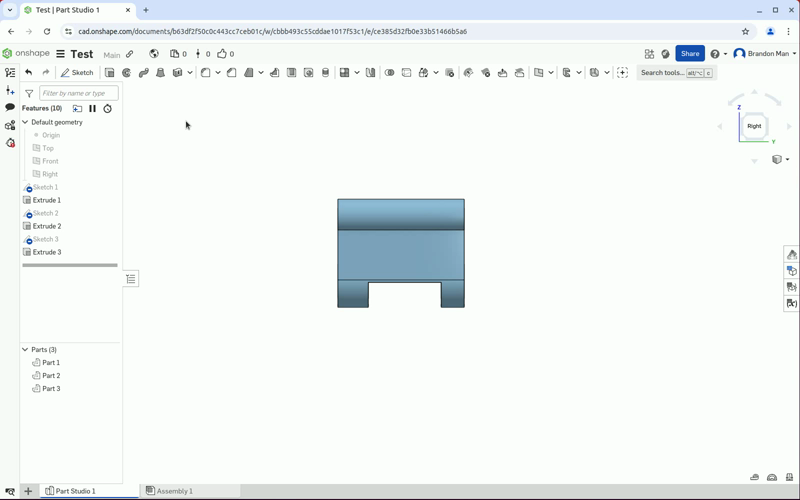
key(shift+h)
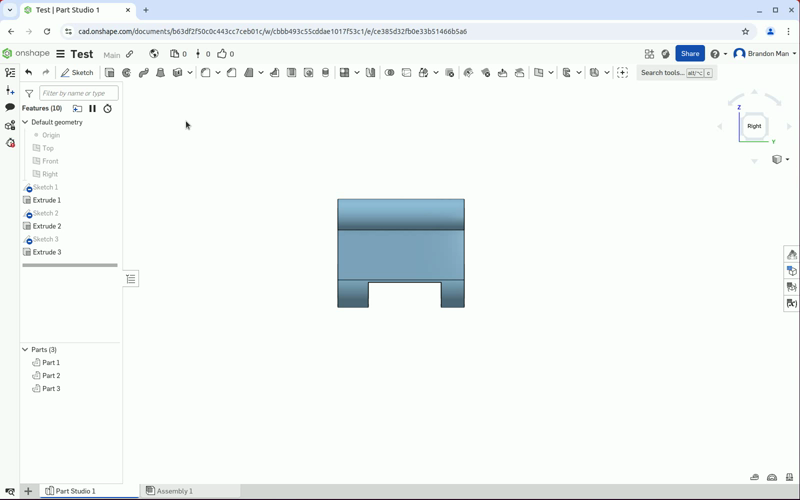
mouse_move(73, 189)
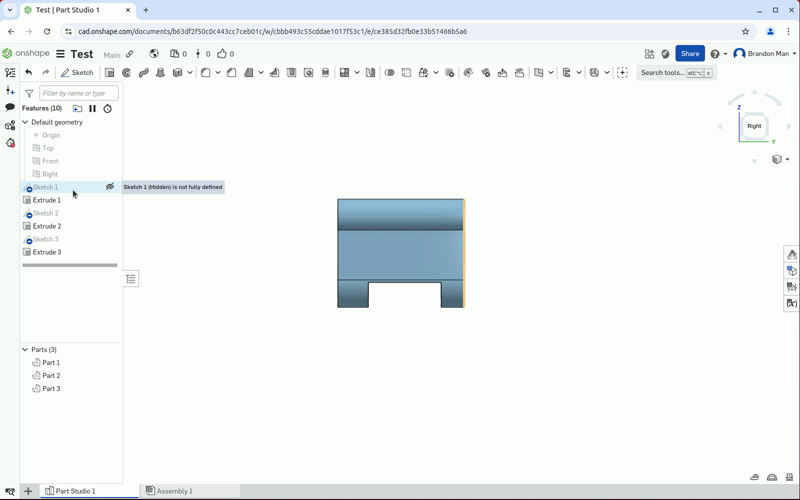
click(73, 189)
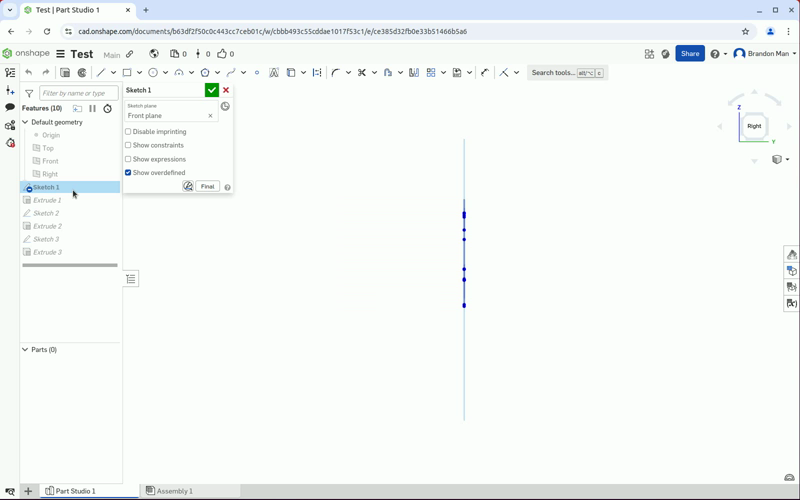
mouse_move(229, 92)
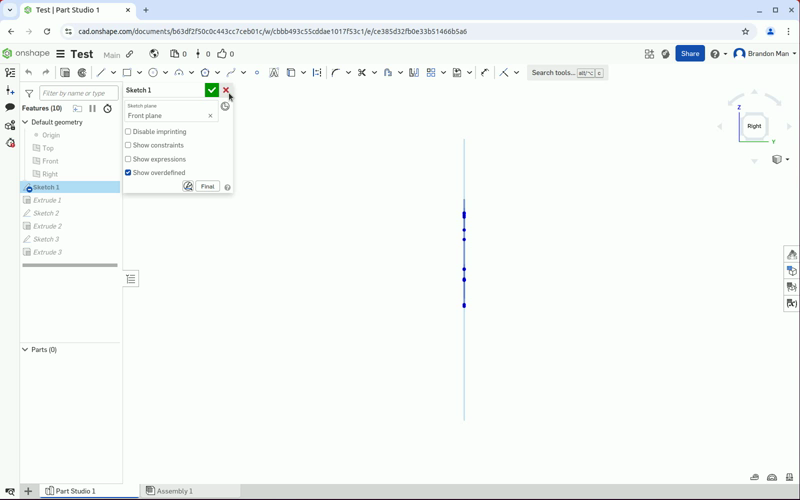
click(229, 92)
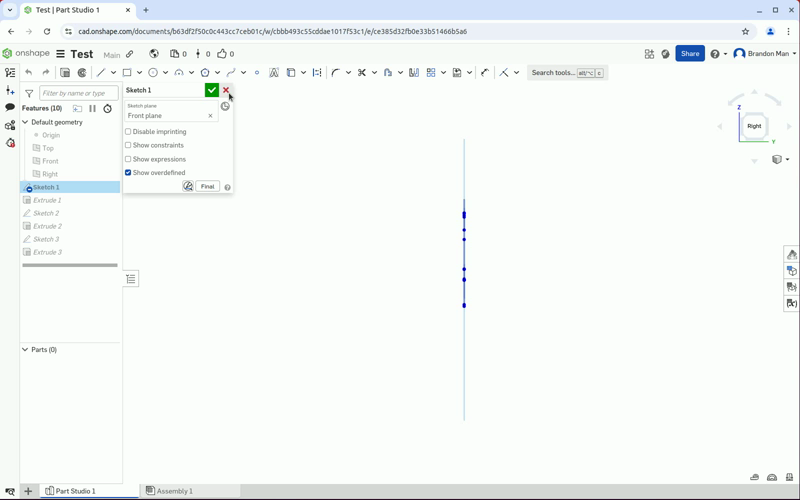
key(shift+s)
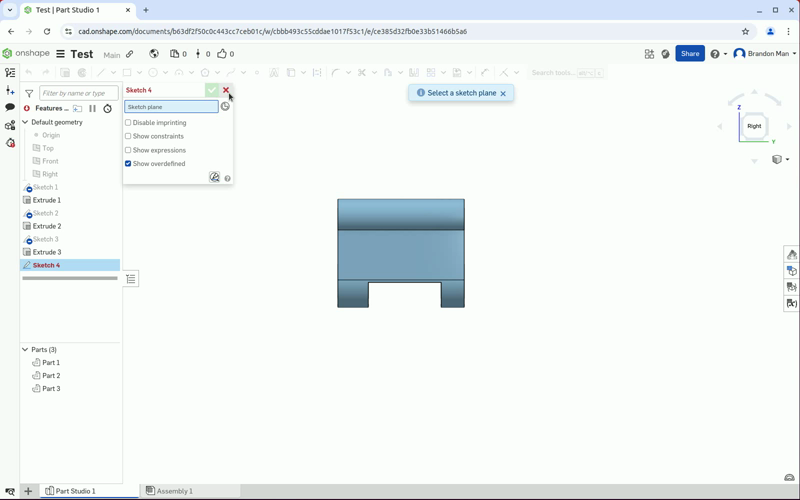
mouse_move(73, 176)
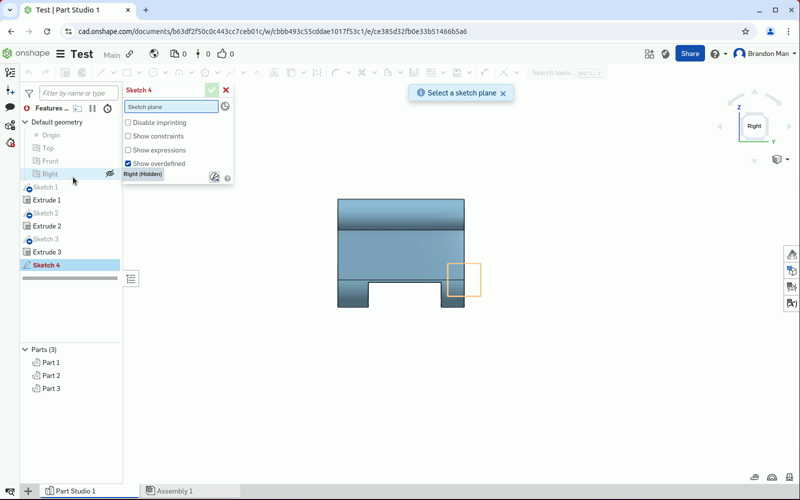
click(73, 176)
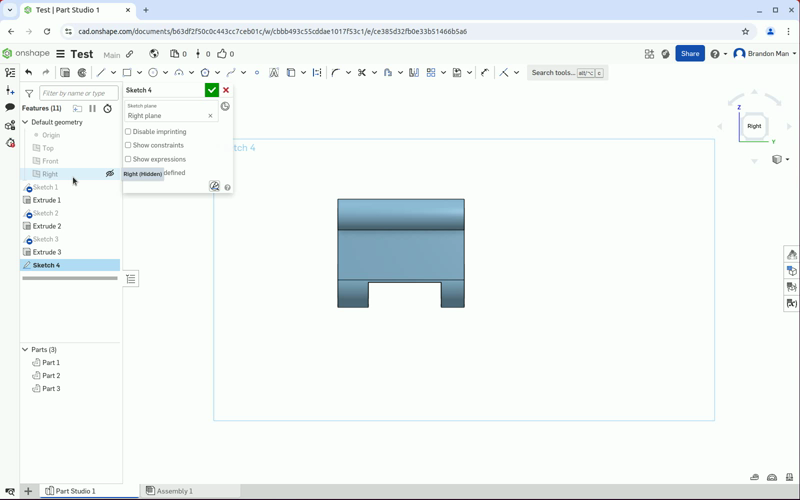
mouse_move(73, 352)
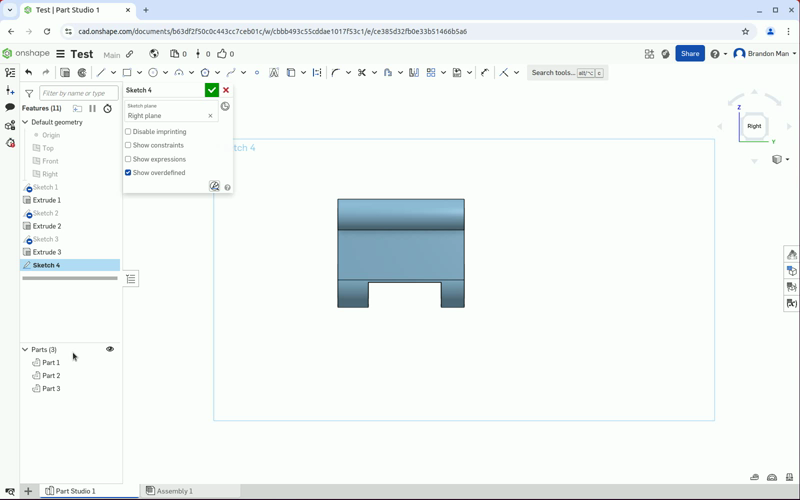
key(y)
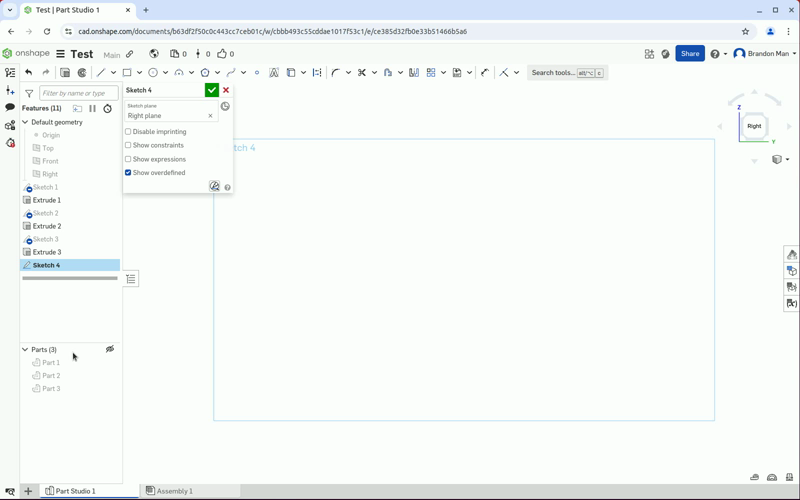
key(l)
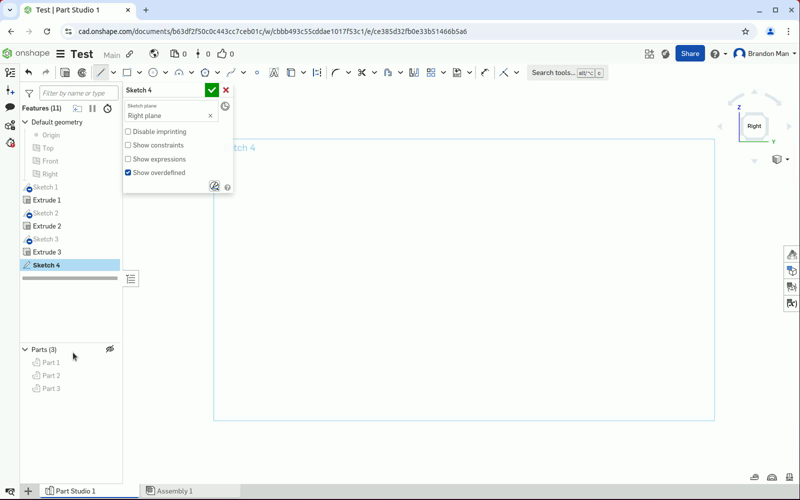
key_down(shift)
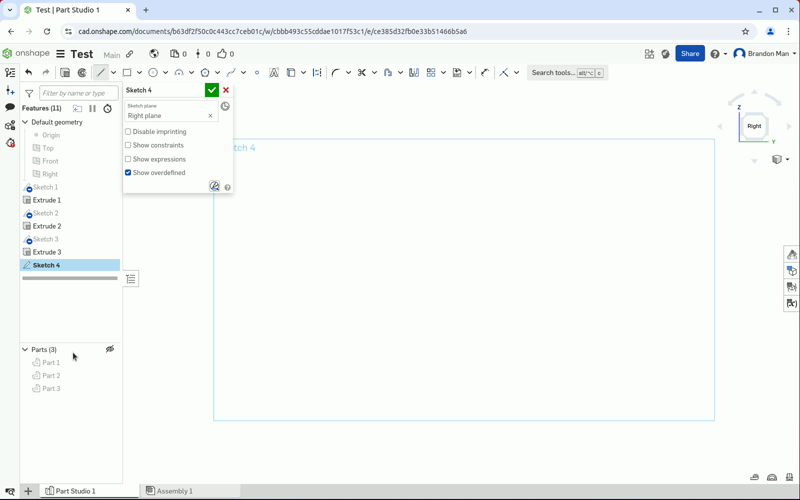
mouse_move(368, 282)
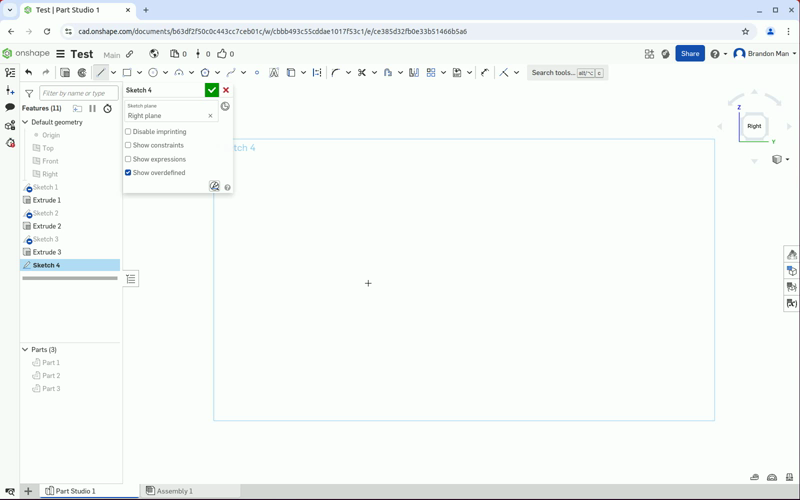
click(368, 282)
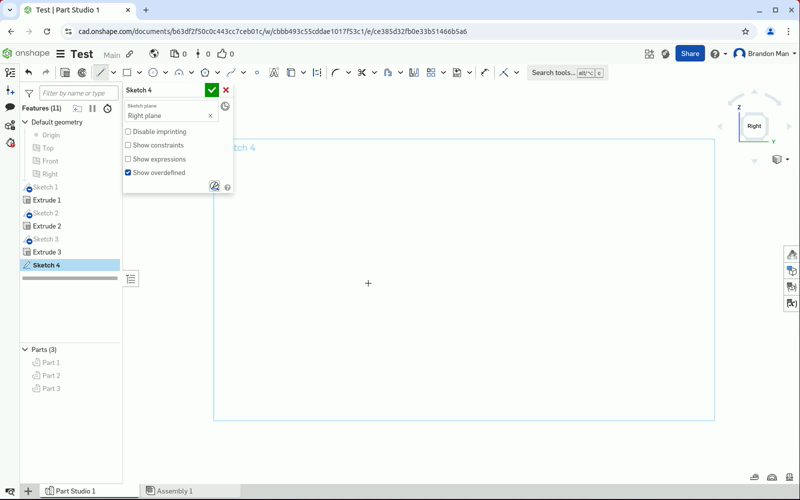
key_up(shift)
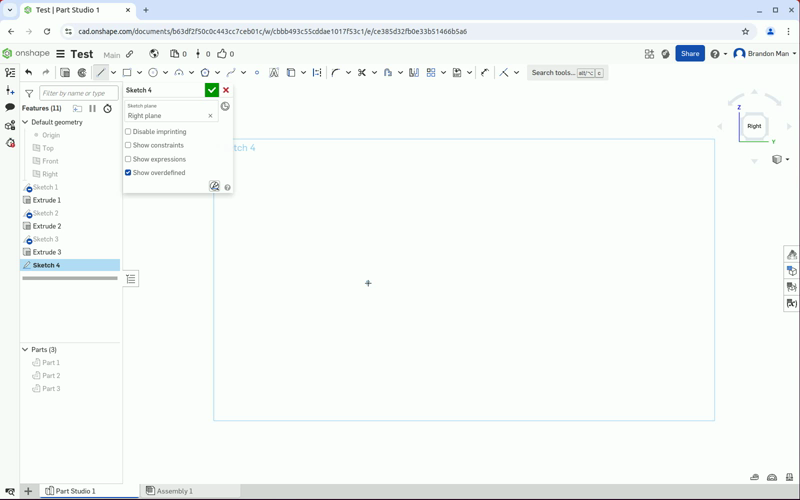
key_down(shift)
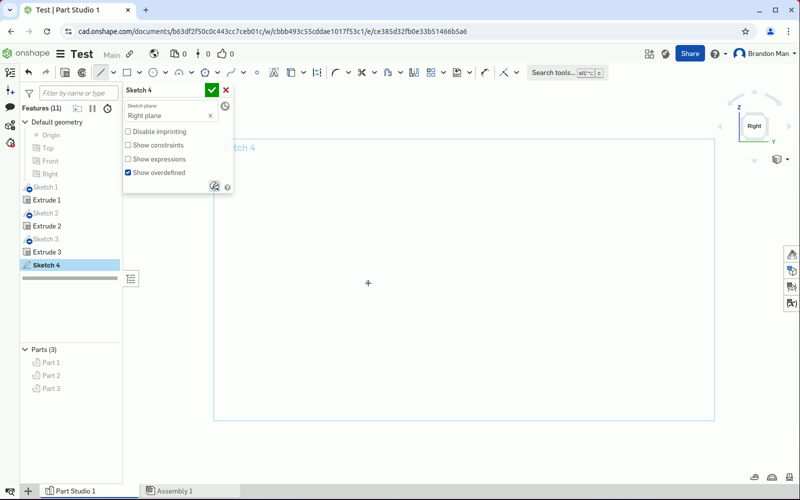
mouse_move(441, 282)
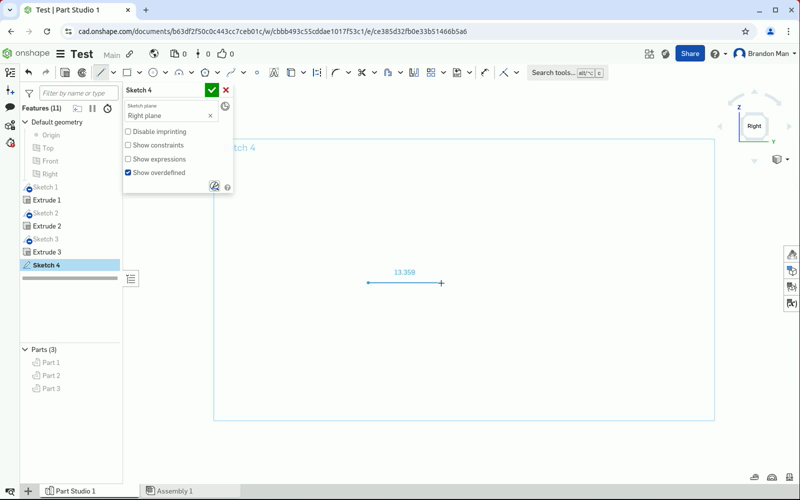
click(441, 282)
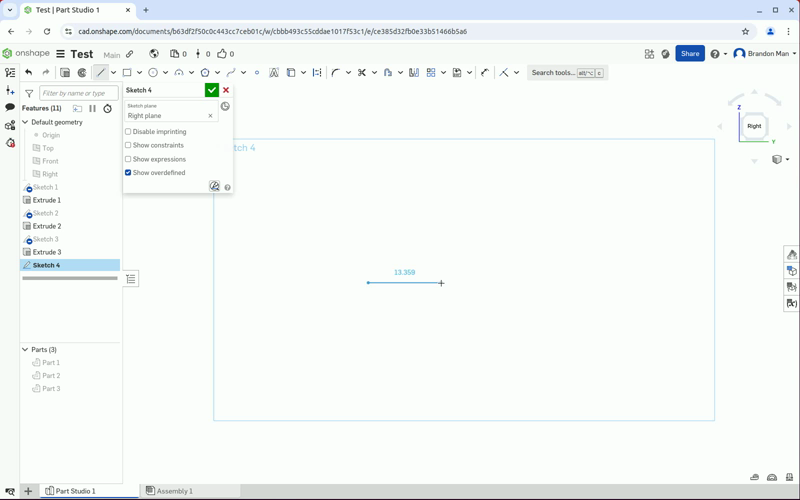
key_up(shift)
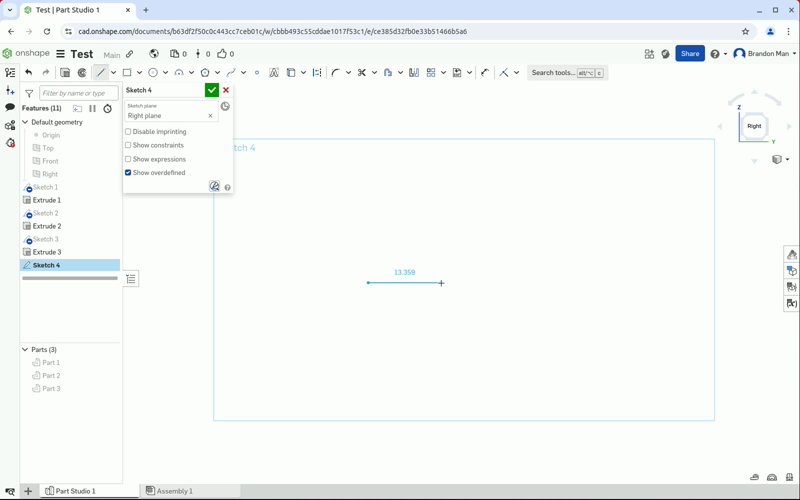
key_down(shift)
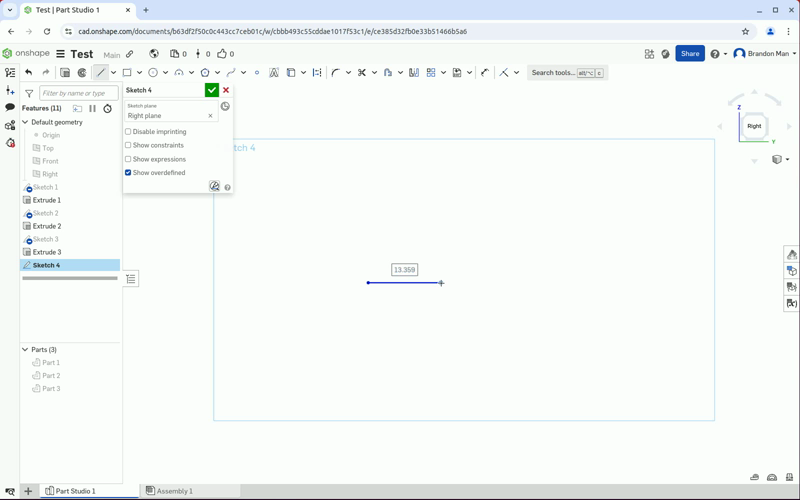
mouse_move(471, 282)
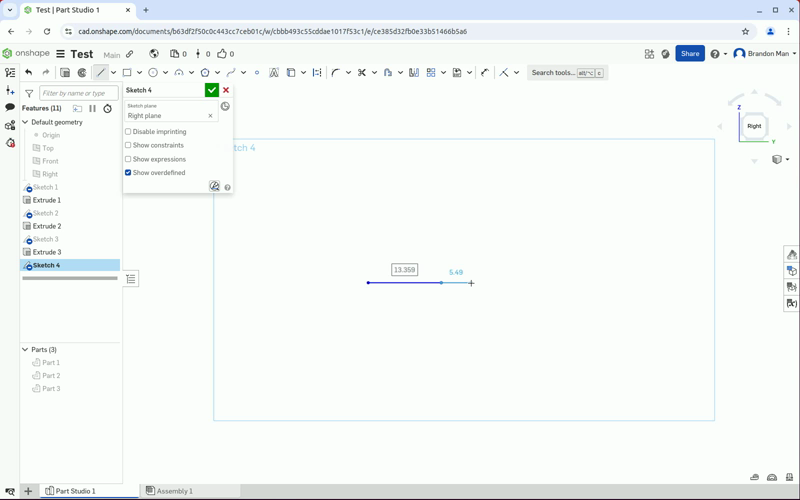
mouse_move(441, 258)
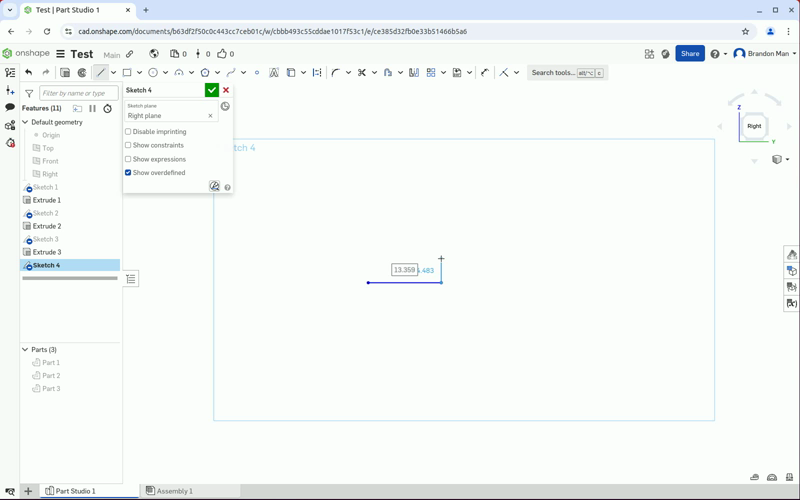
click(441, 258)
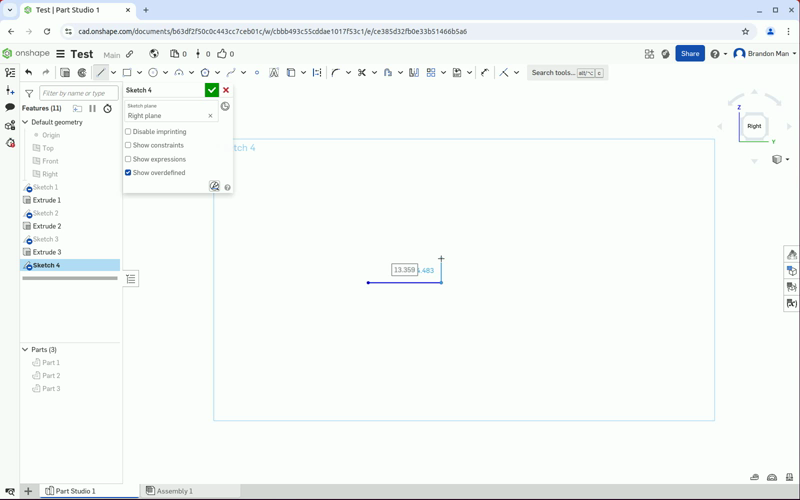
key_up(shift)
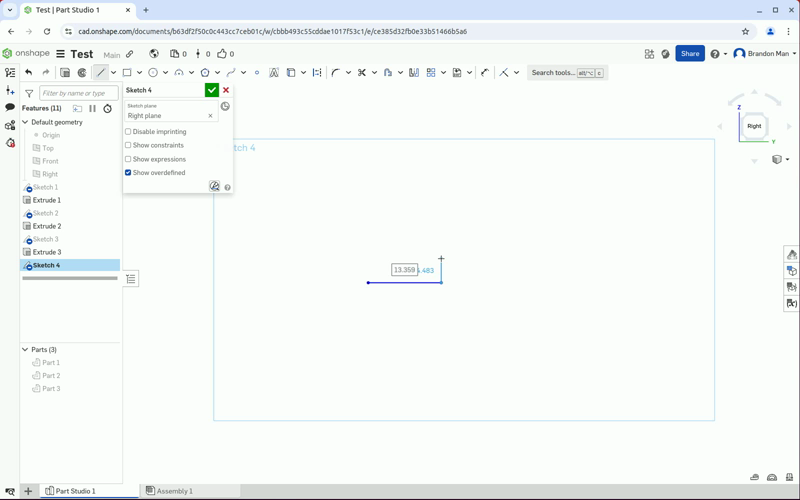
key_down(shift)
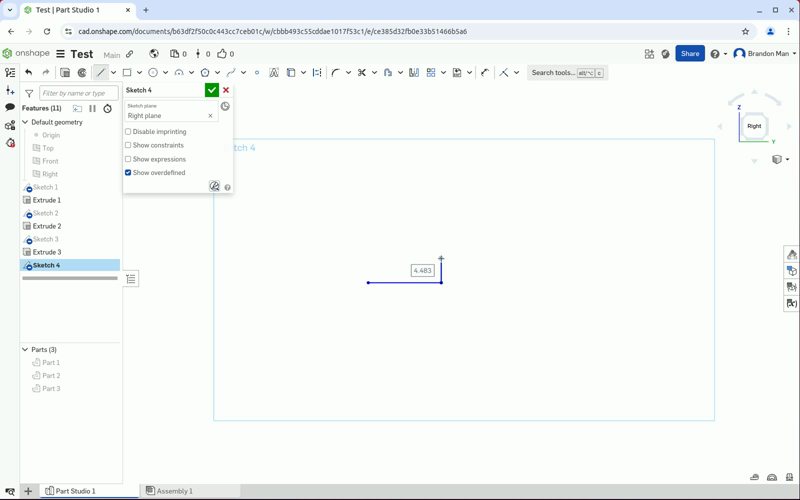
mouse_move(368, 258)
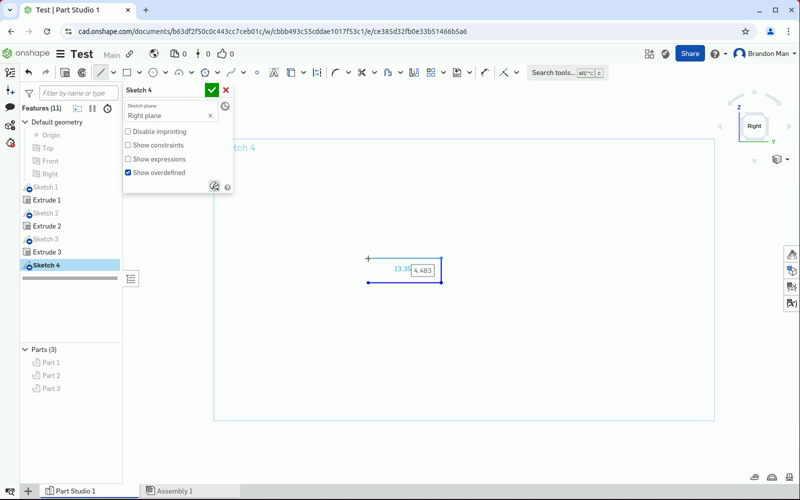
click(368, 258)
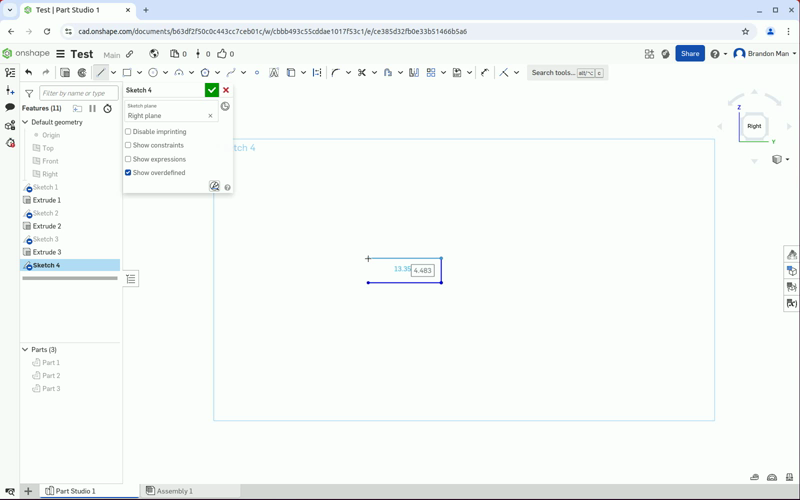
key_up(shift)
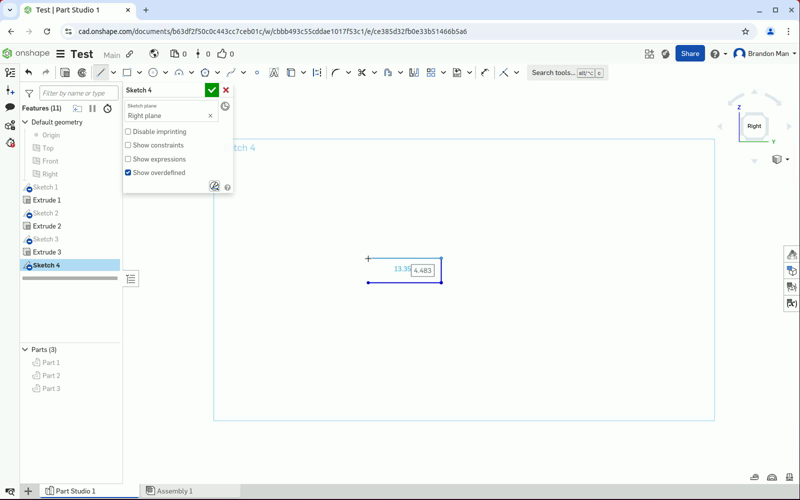
mouse_move(398, 258)
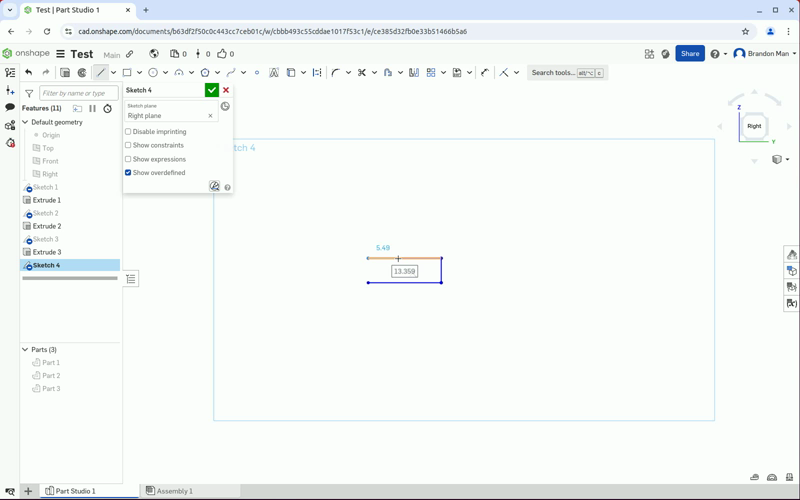
key_down(shift)
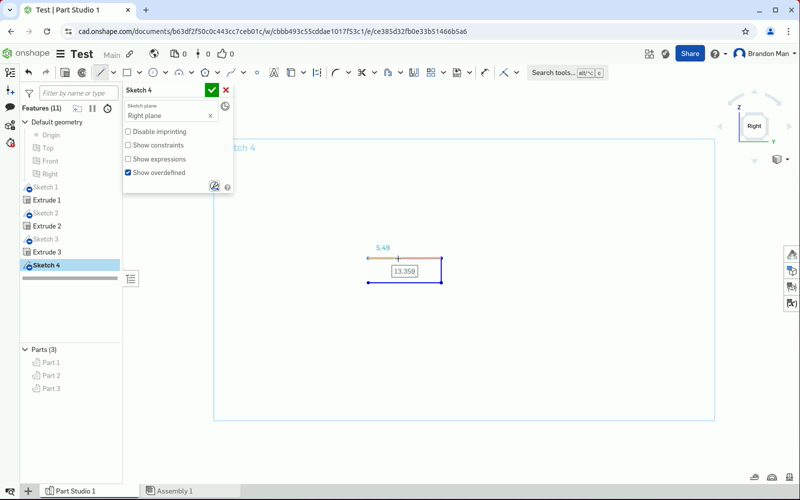
mouse_move(368, 282)
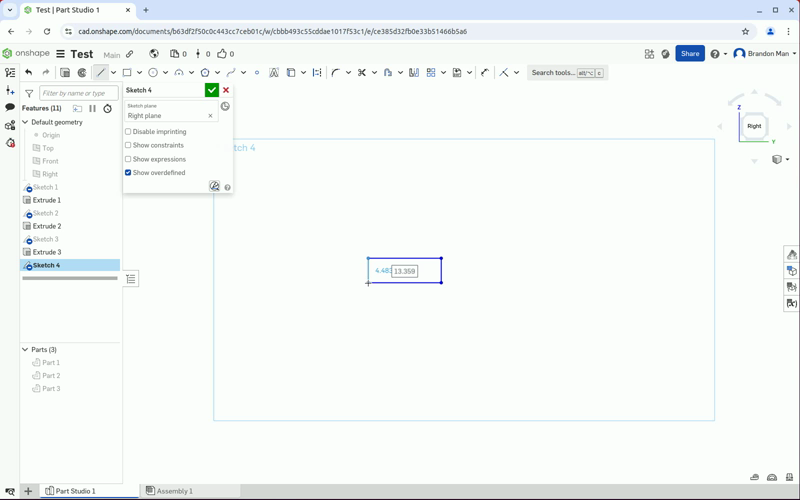
key_up(shift)
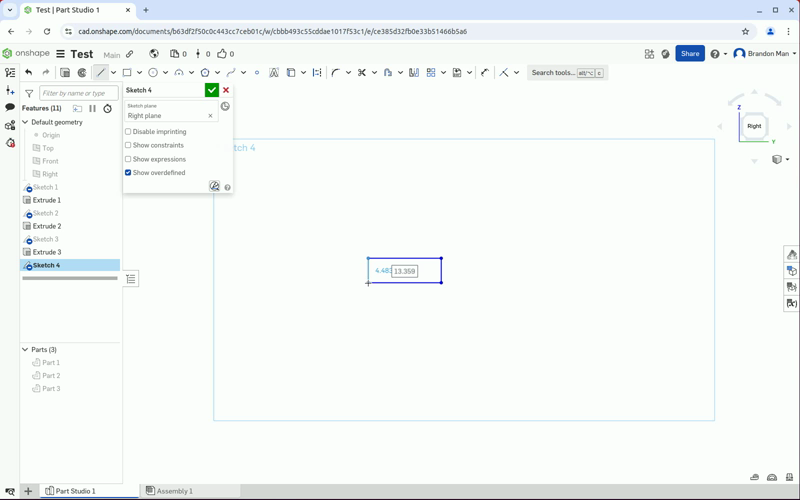
click(368, 282)
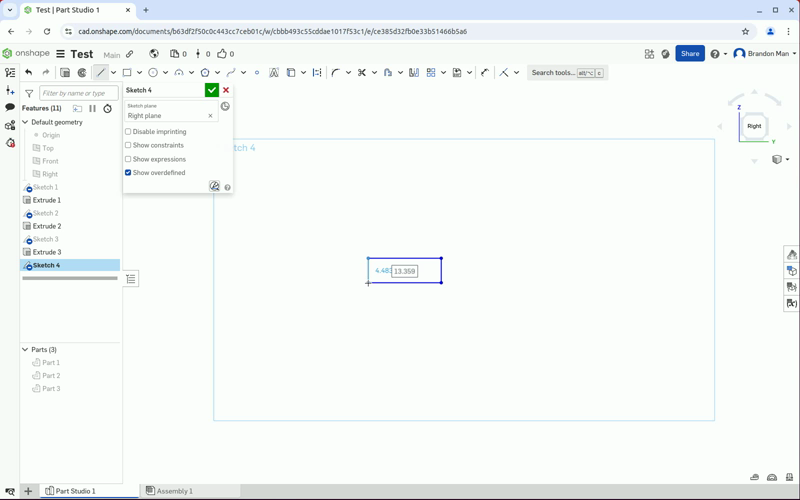
key(esc)
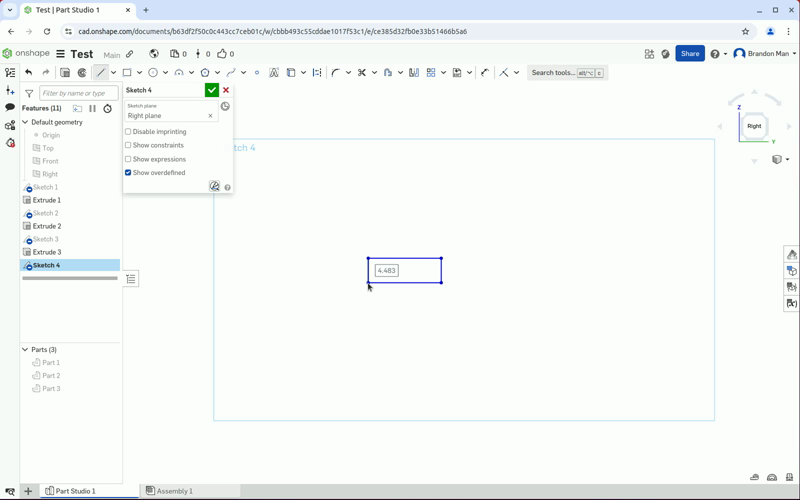
mouse_move(429, 270)
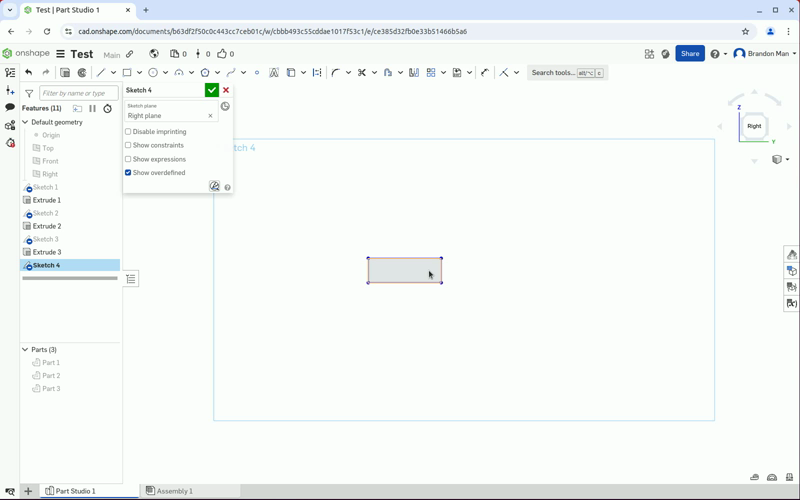
click(429, 270)
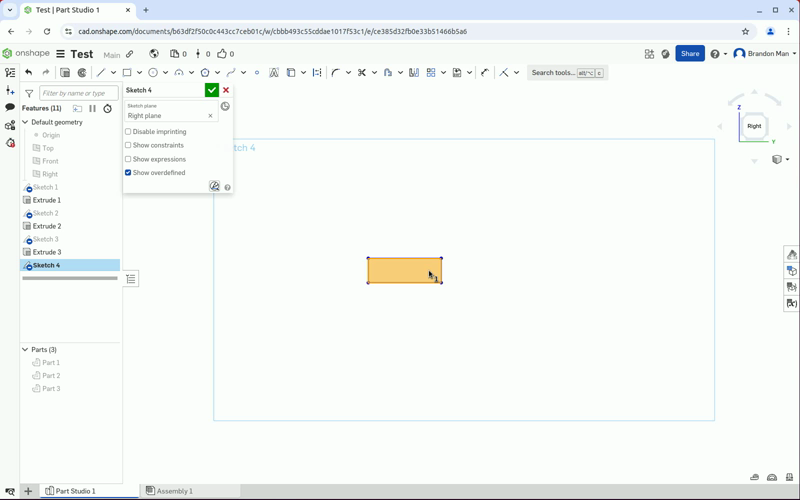
mouse_move(73, 352)
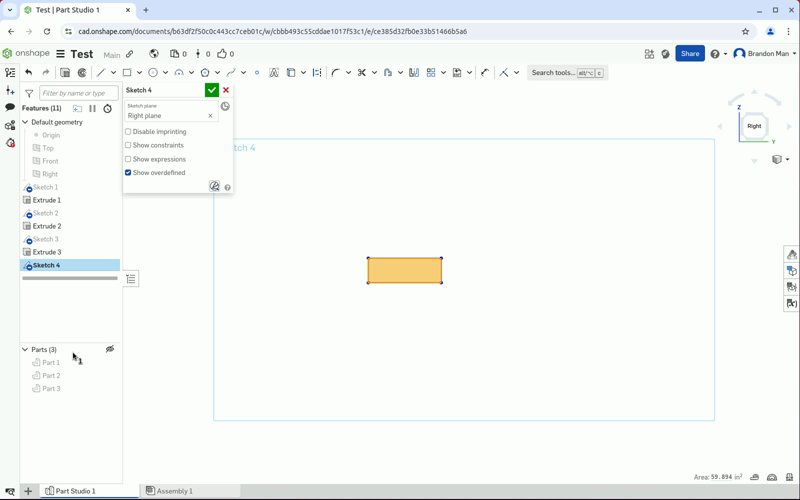
key(shift+y)
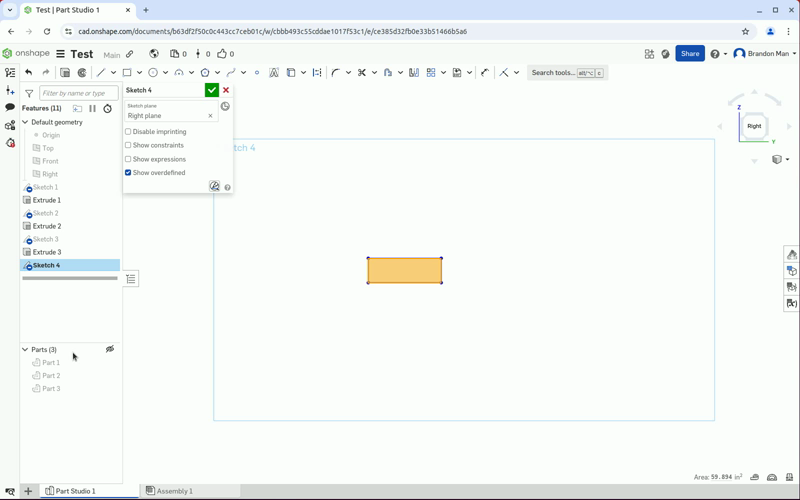
key(shift+e)
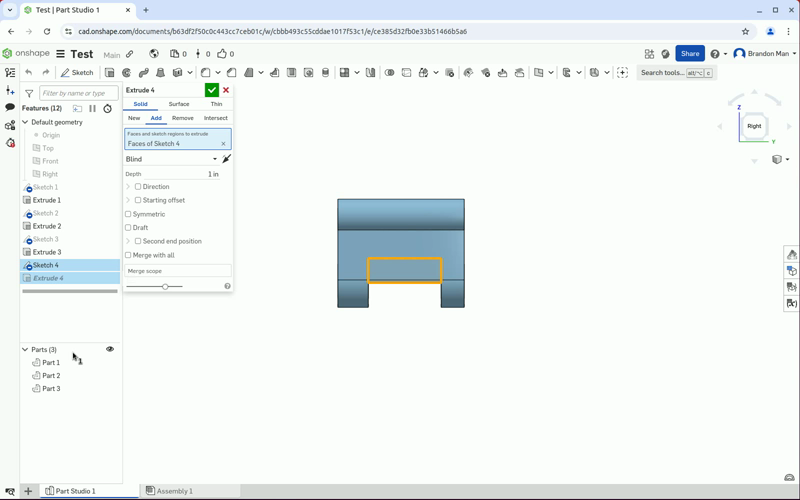
mouse_move(143, 106)
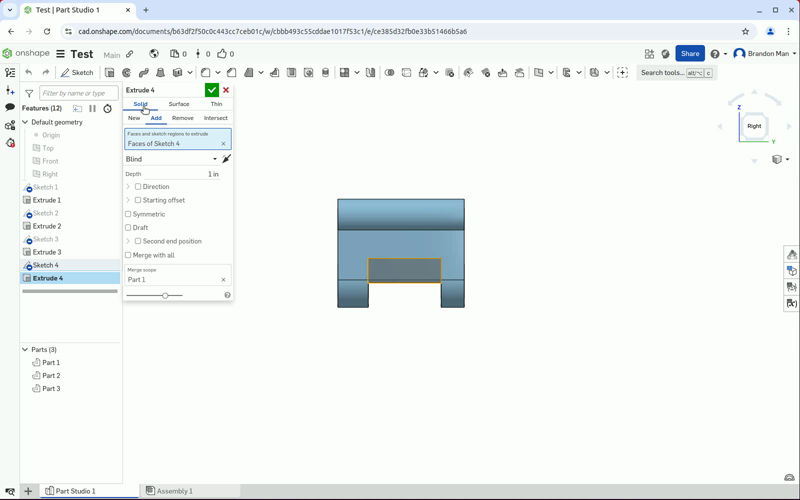
click(143, 106)
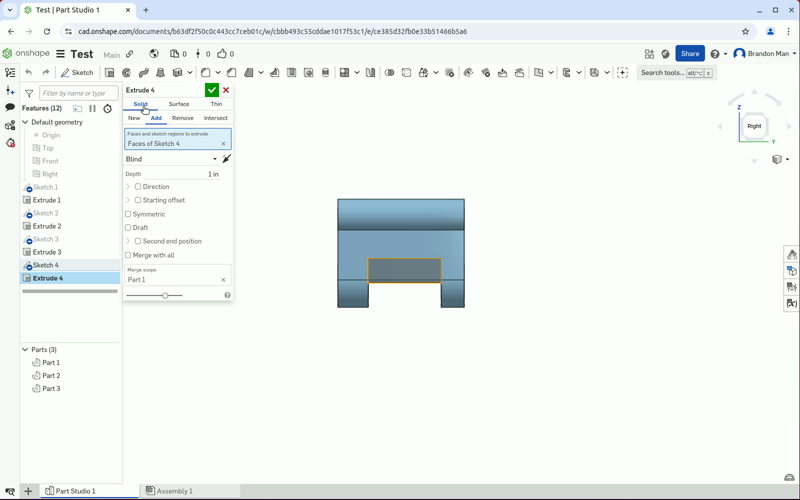
mouse_move(186, 120)
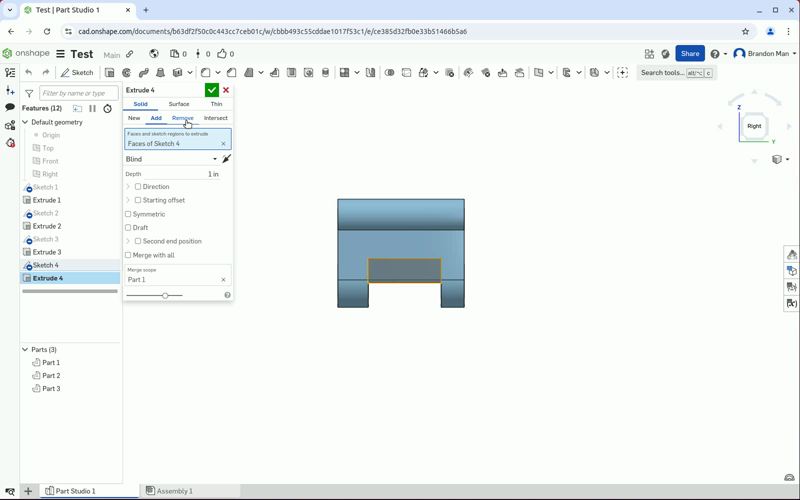
click(186, 120)
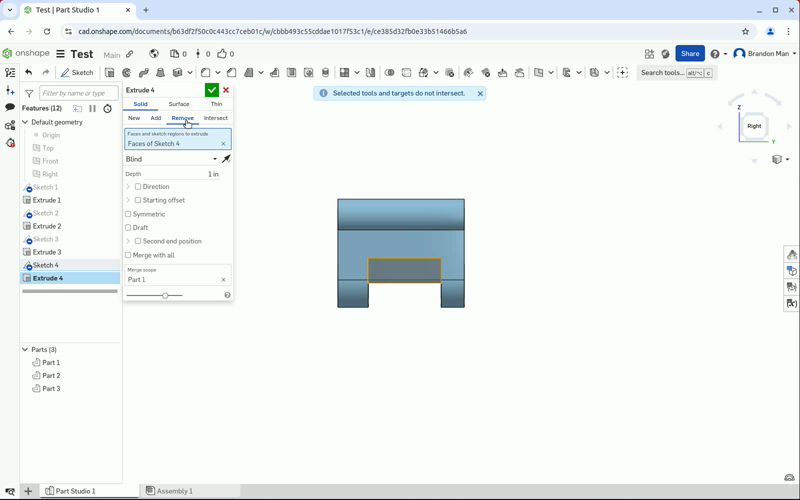
key(tab, 4)
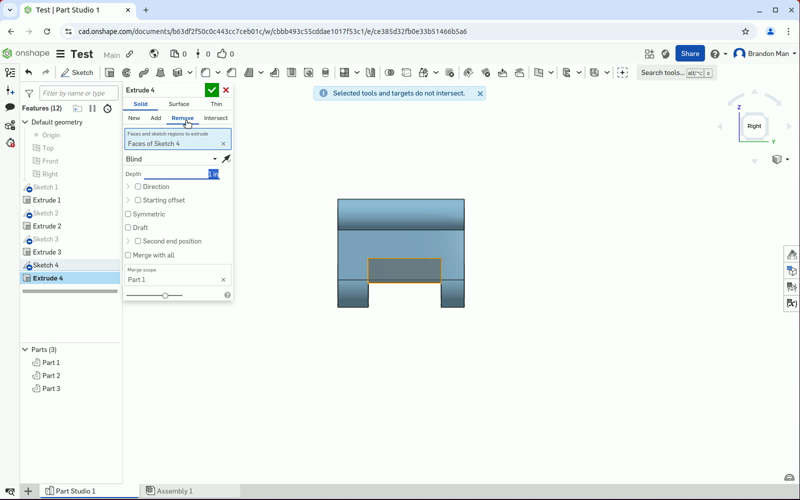
text(18.294)
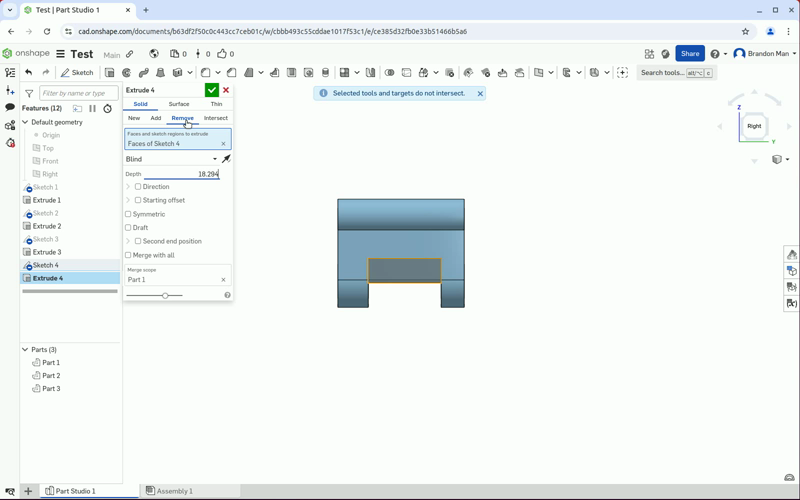
key(tab, 3)
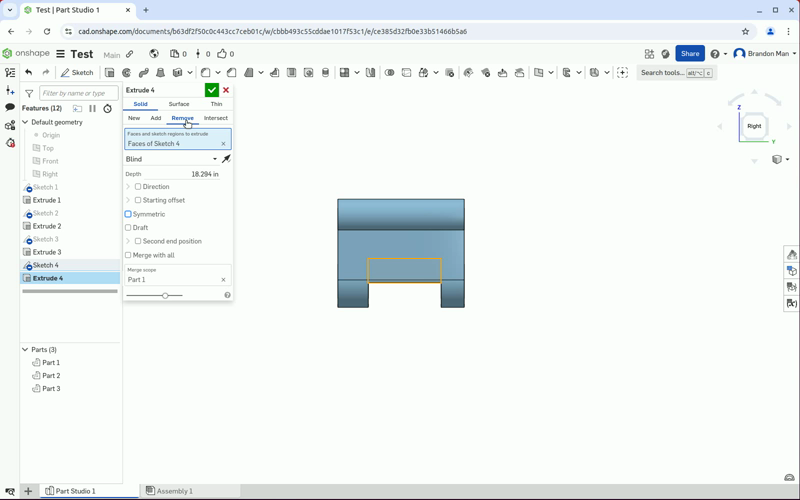
key(space)
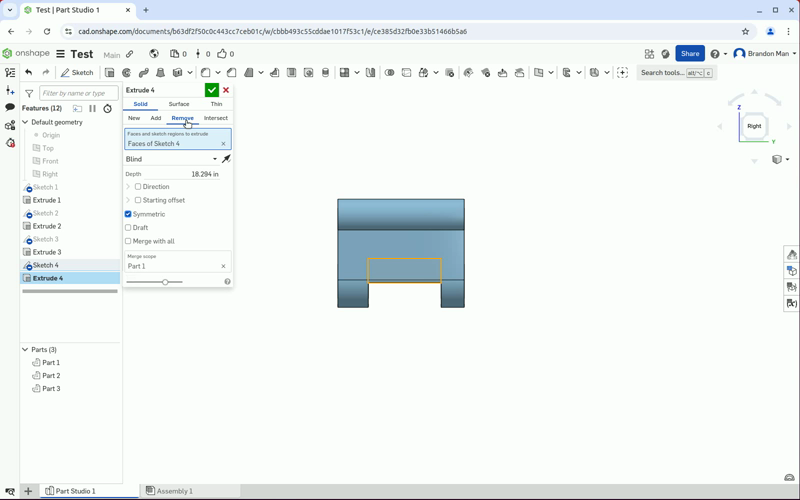
key(tab, 2)
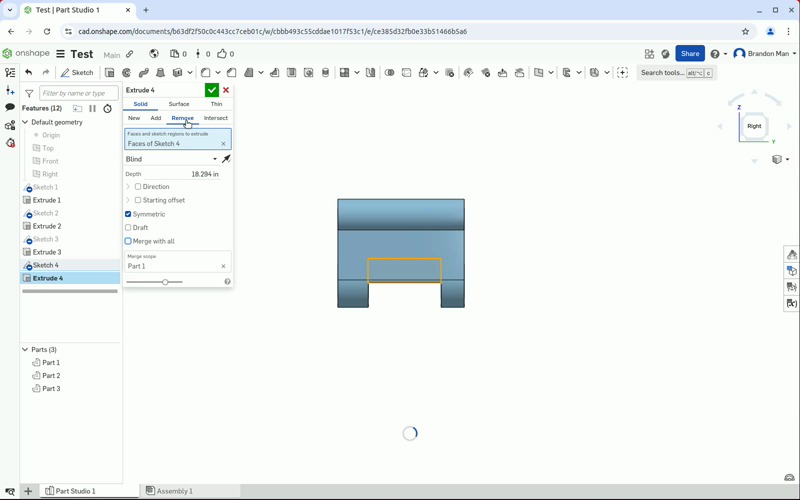
key(space)
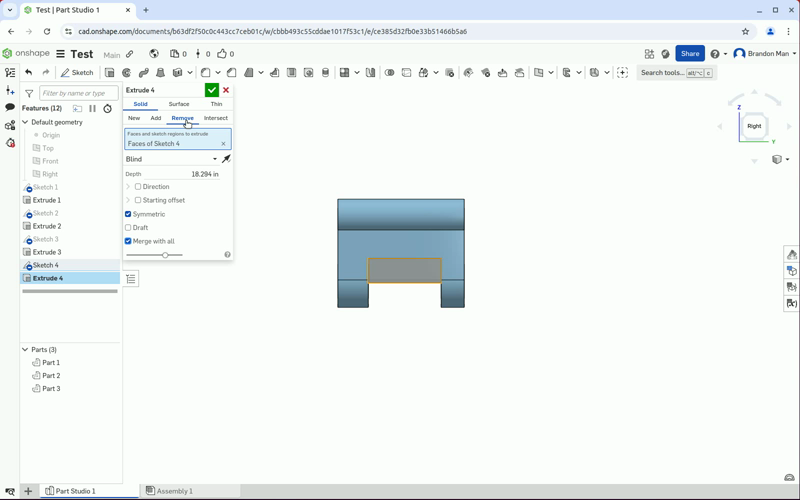
key(enter)
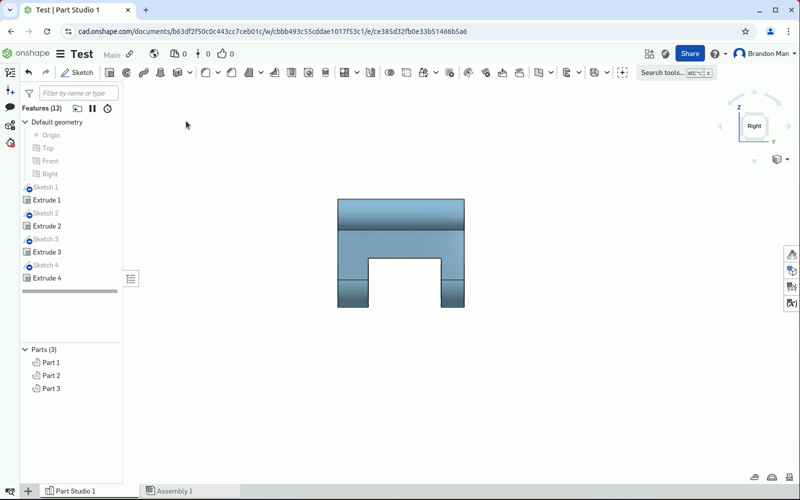
key(shift+h)
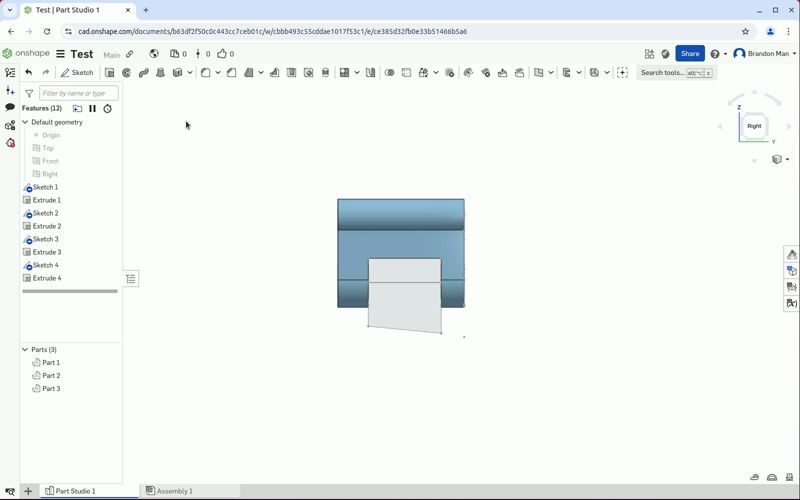
key(shift+h)
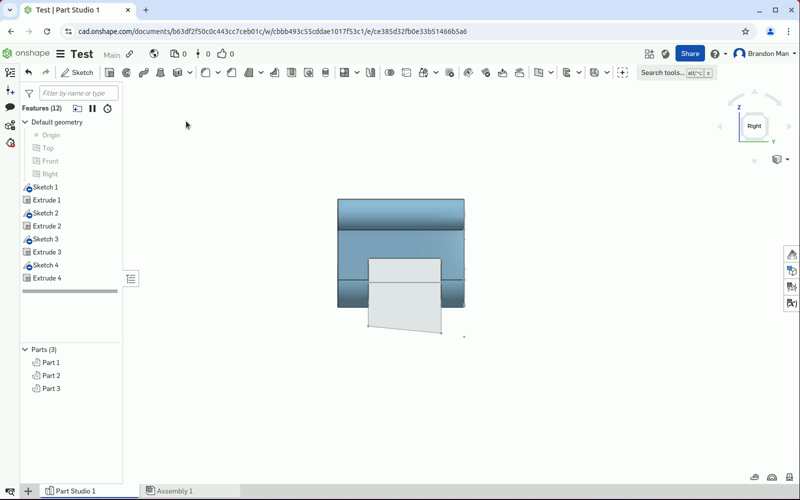
key(shift+7)
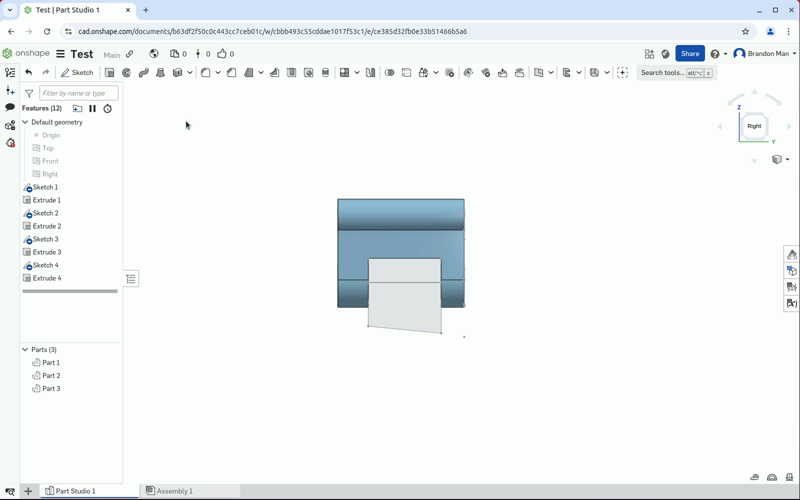
key(right, 2)
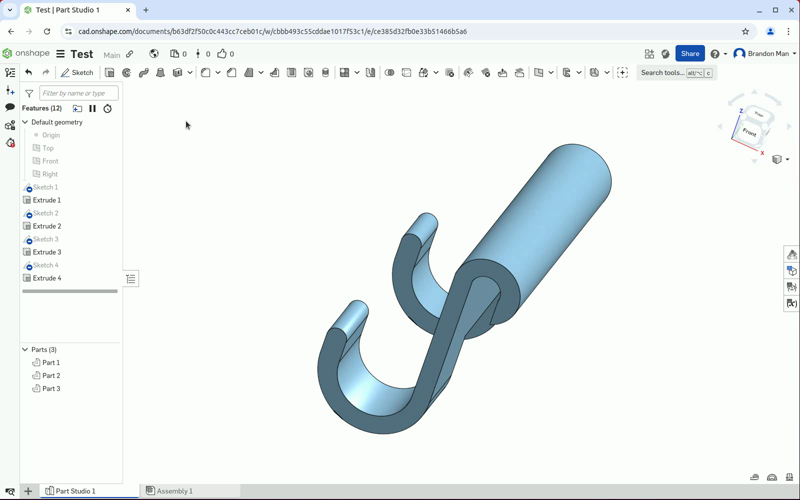
key(down, 2)
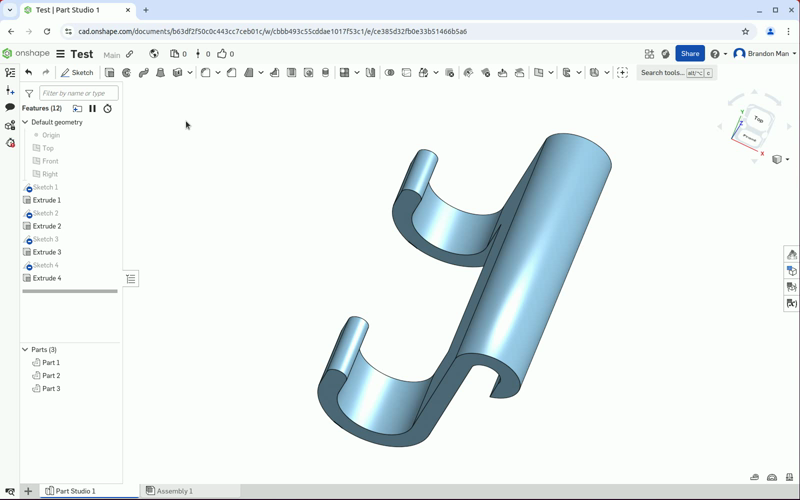
key(up, 2)
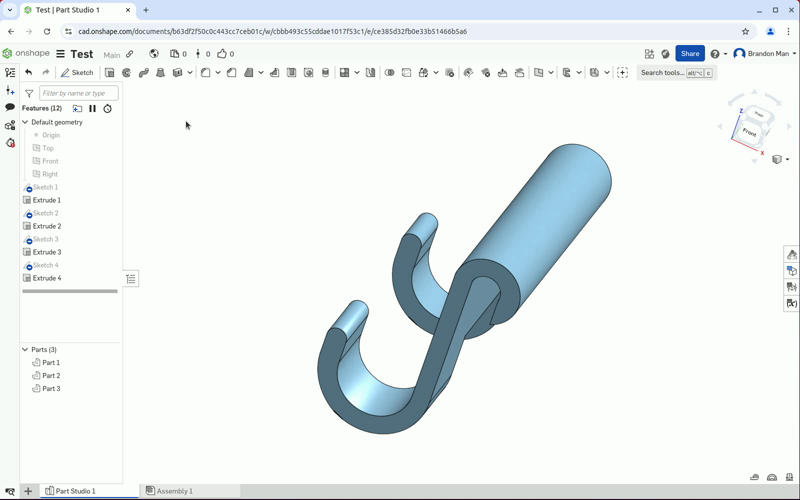
key(left, 2)
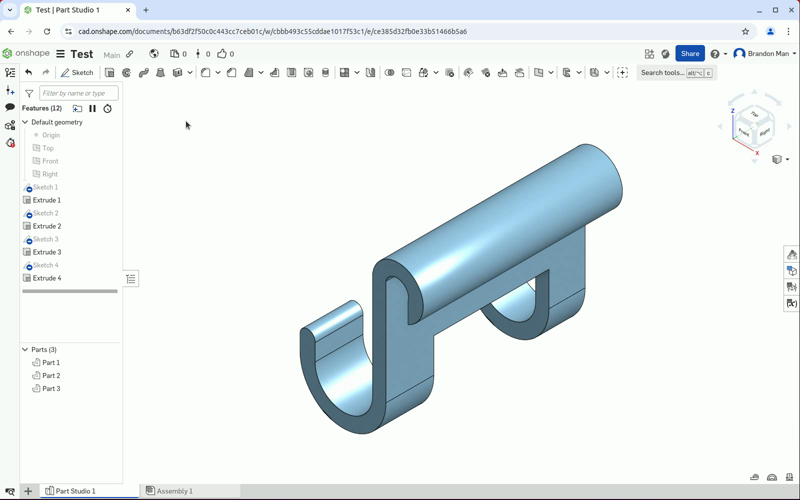
mouse_move(73, 189)
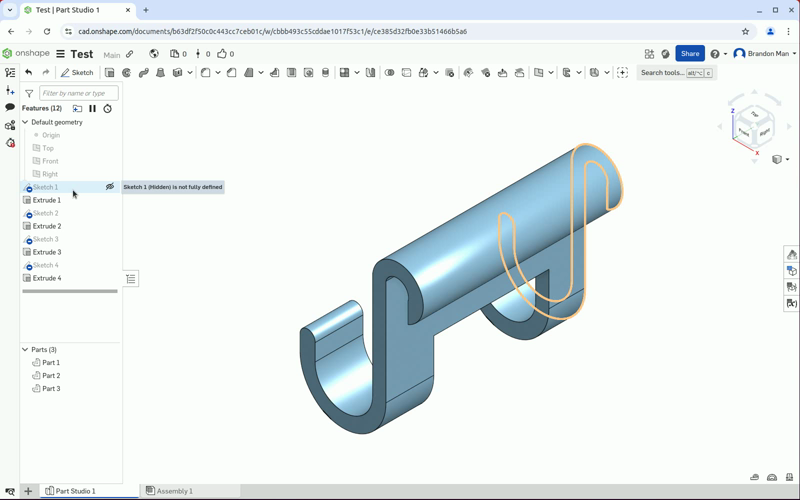
click(73, 189)